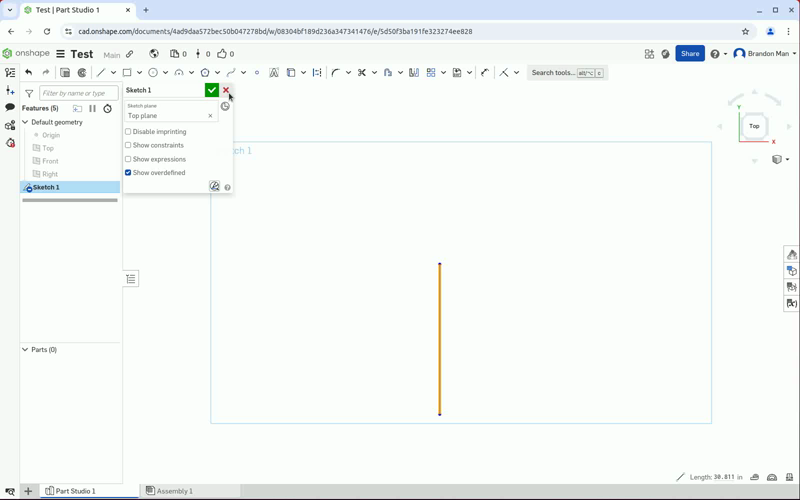
key(shift+h)
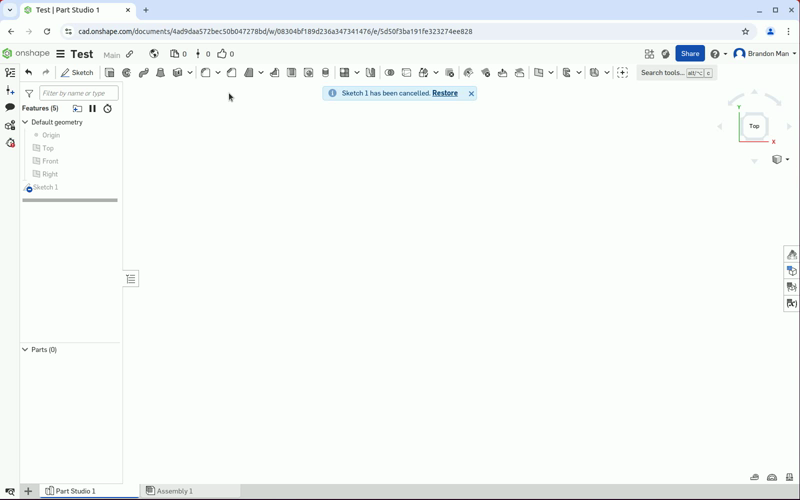
mouse_move(73, 352)
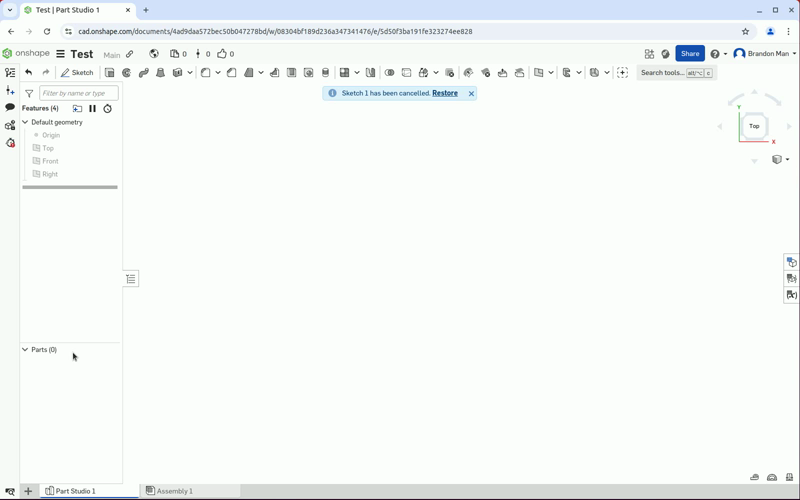
key(y)
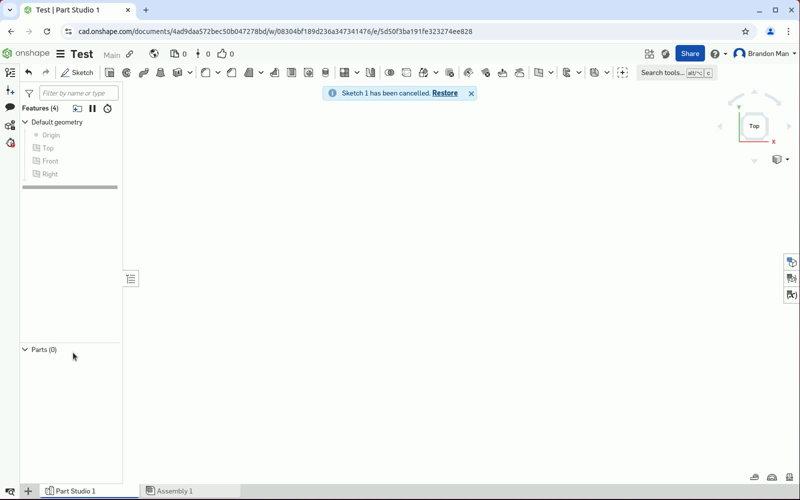
key(shift+p)
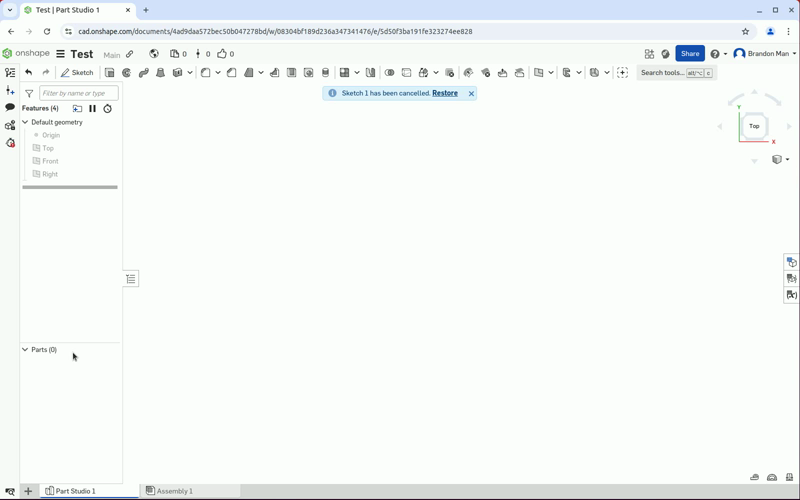
key(space)
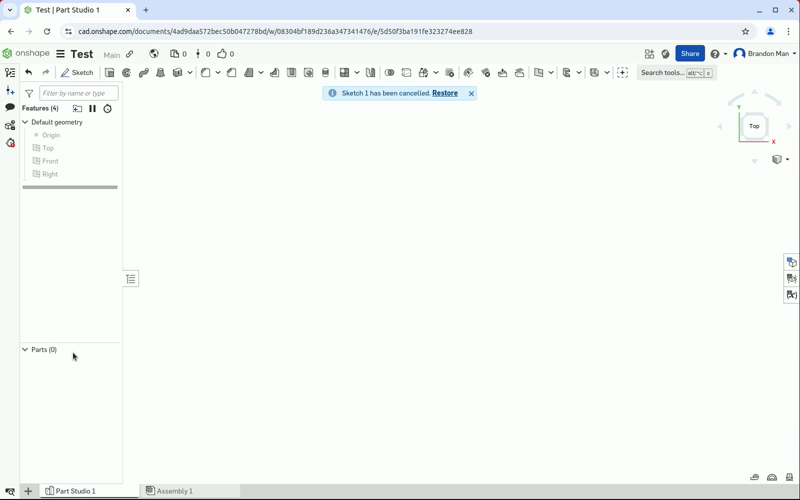
key_down(shift)
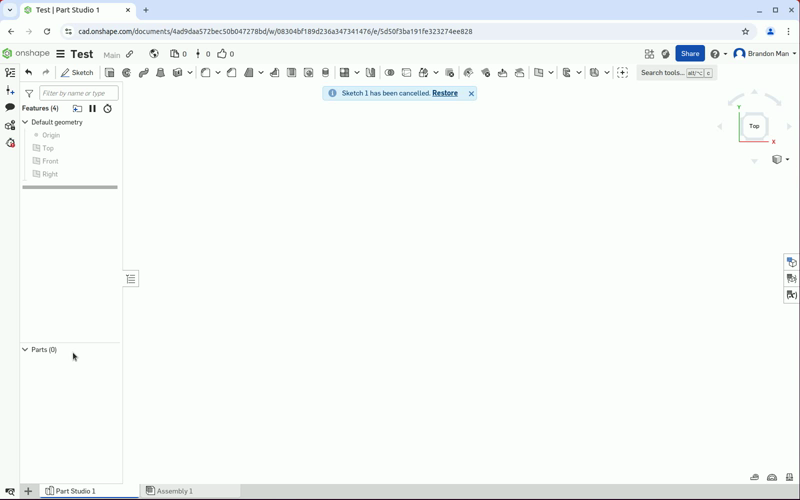
key(up)
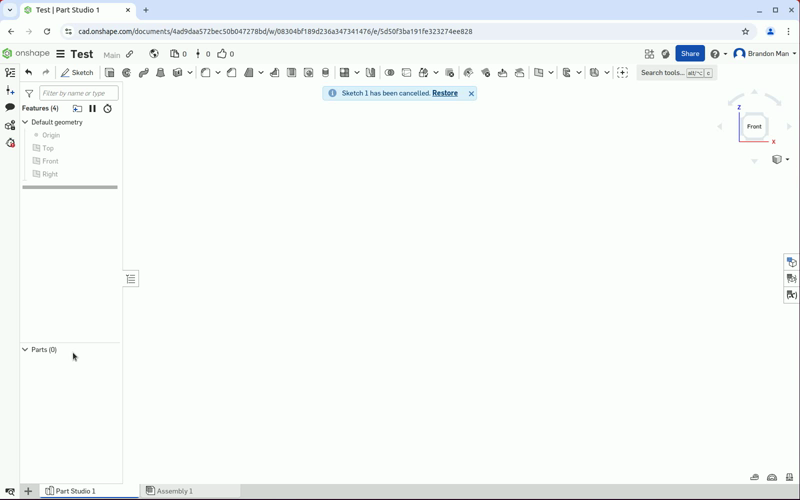
key_up(shift)
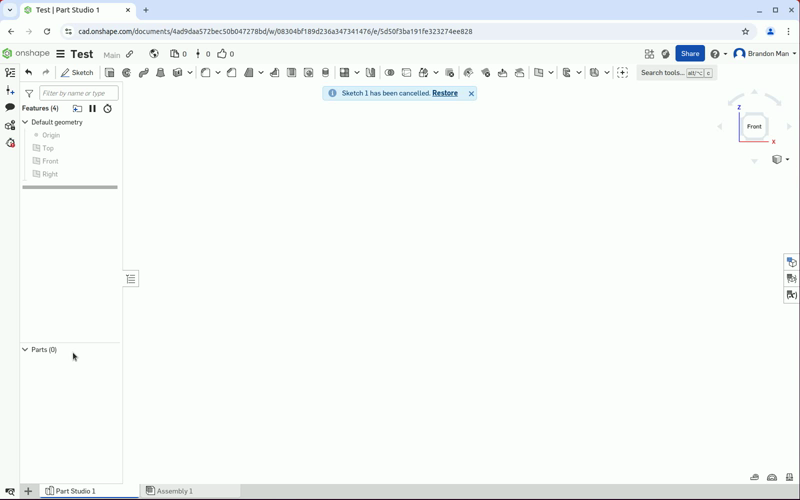
mouse_move(73, 352)
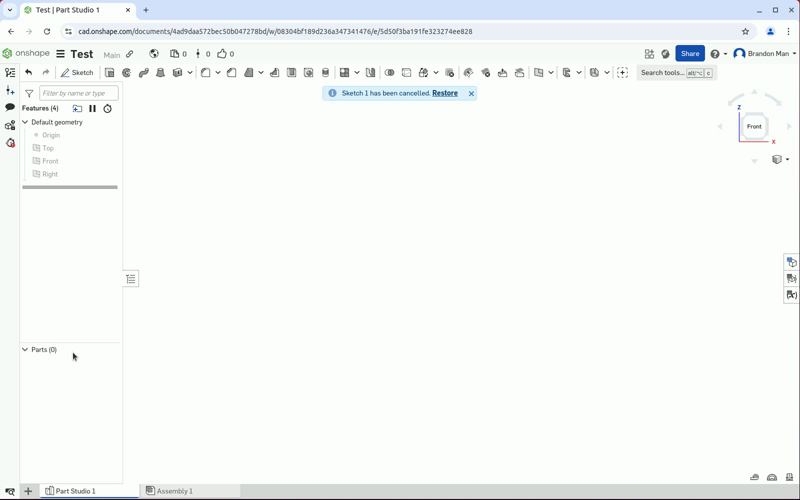
key(shift+y)
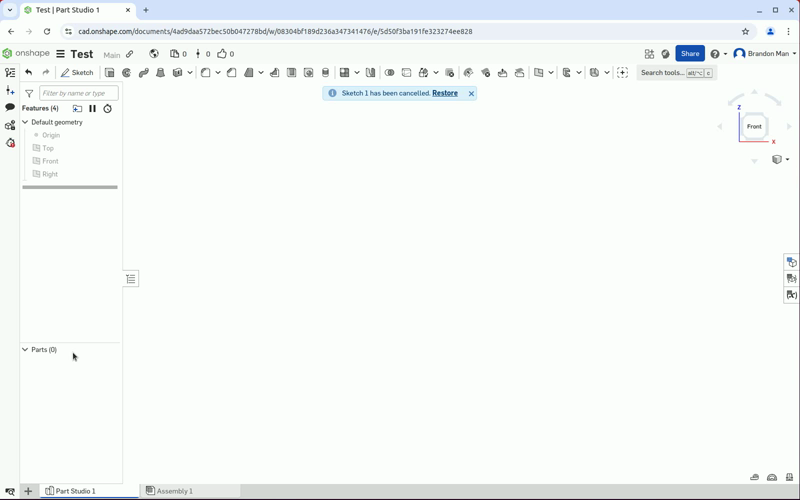
key(shift+s)
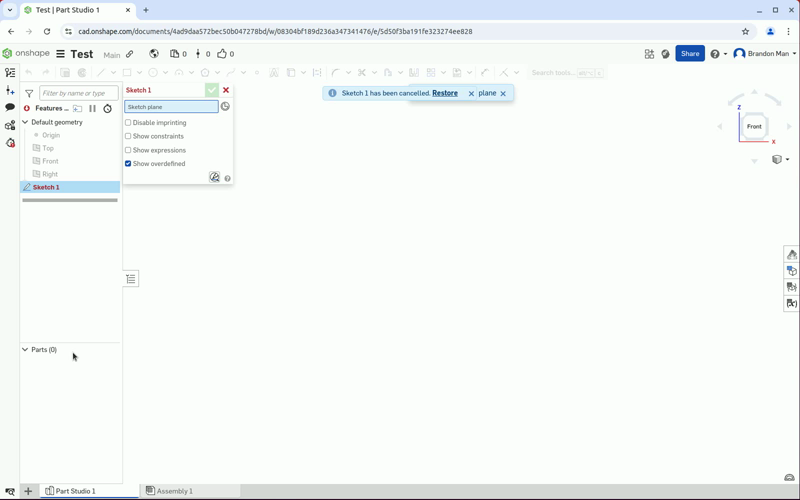
mouse_move(73, 163)
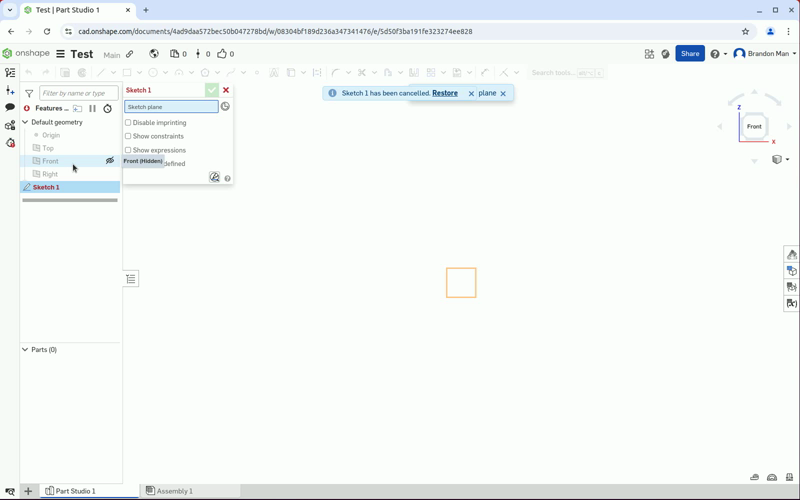
click(73, 163)
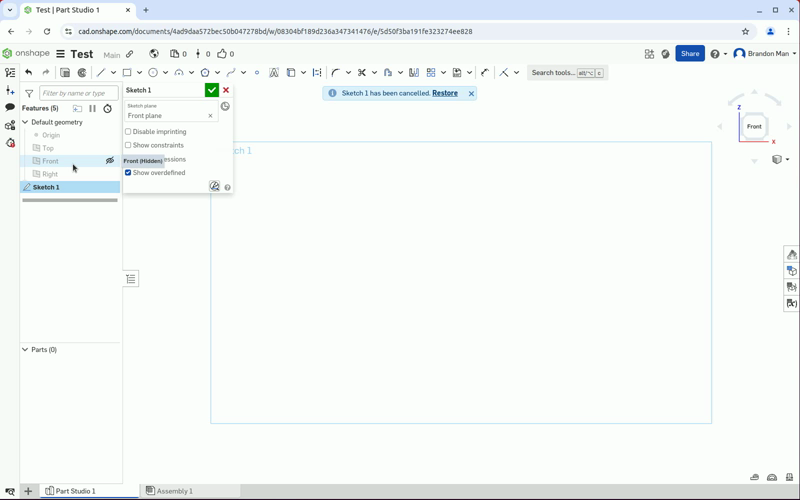
mouse_move(73, 352)
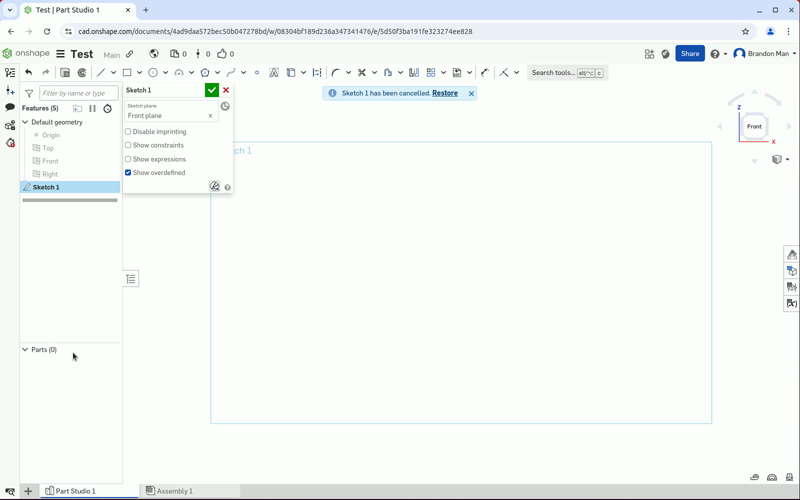
key(y)
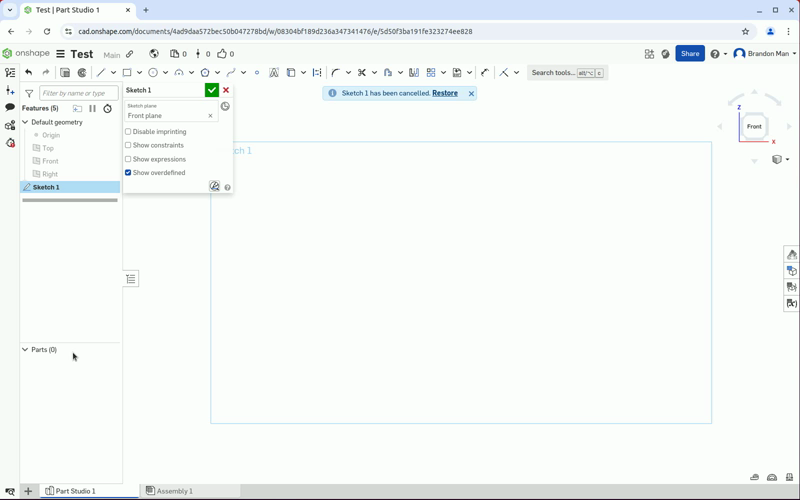
key(l)
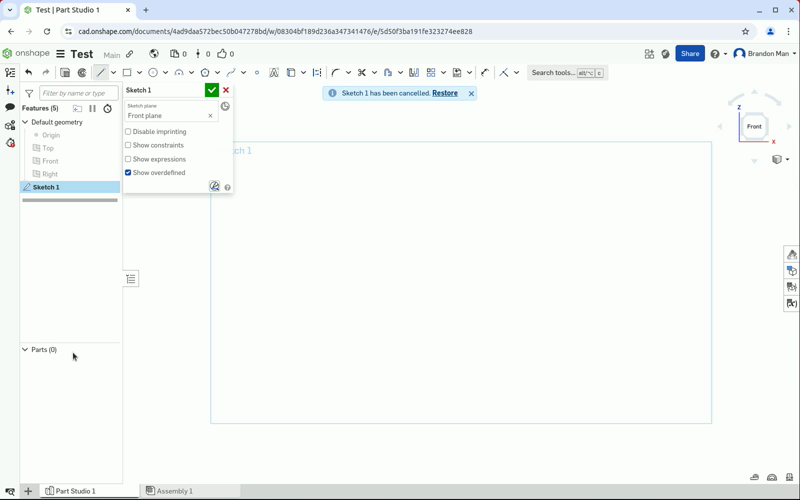
key_down(shift)
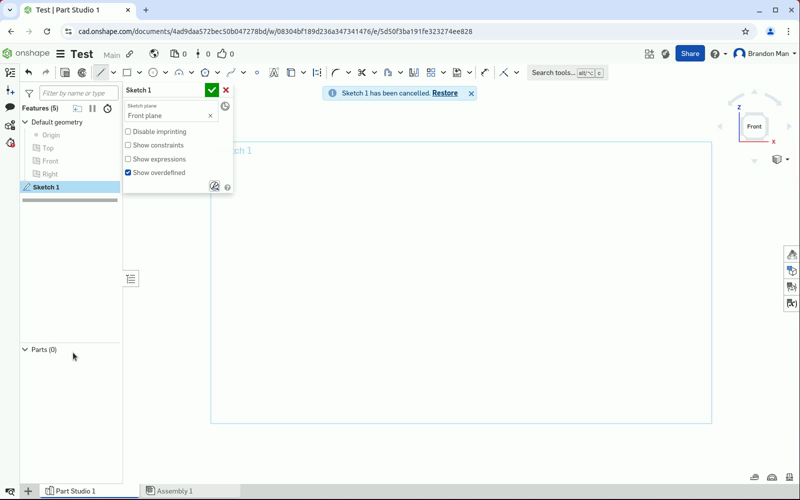
mouse_move(454, 286)
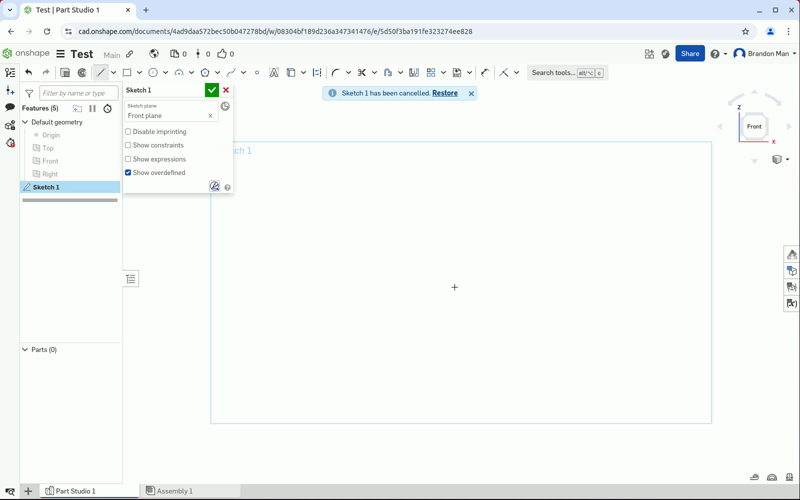
click(454, 286)
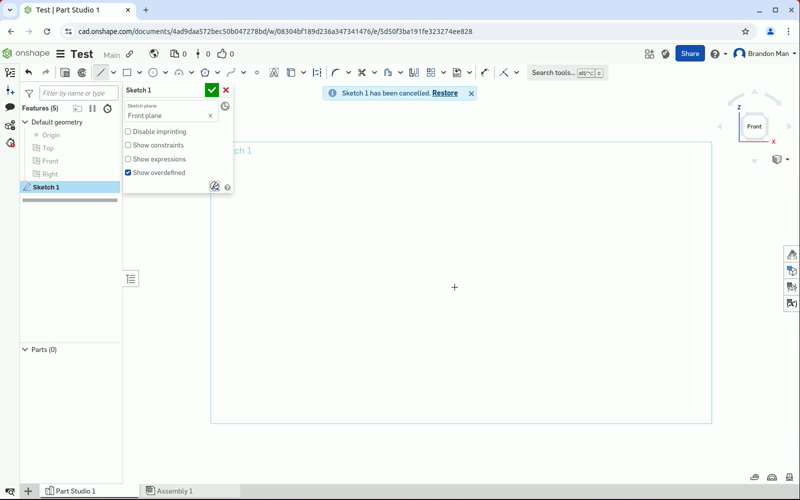
key_up(shift)
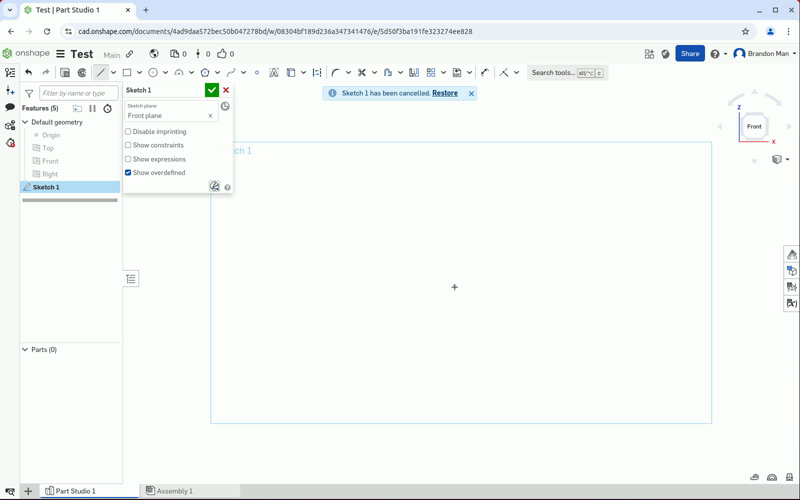
key_down(shift)
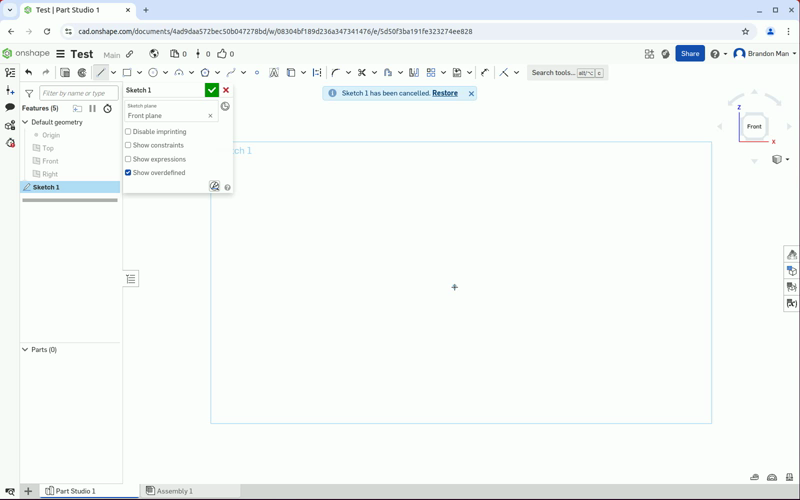
mouse_move(484, 286)
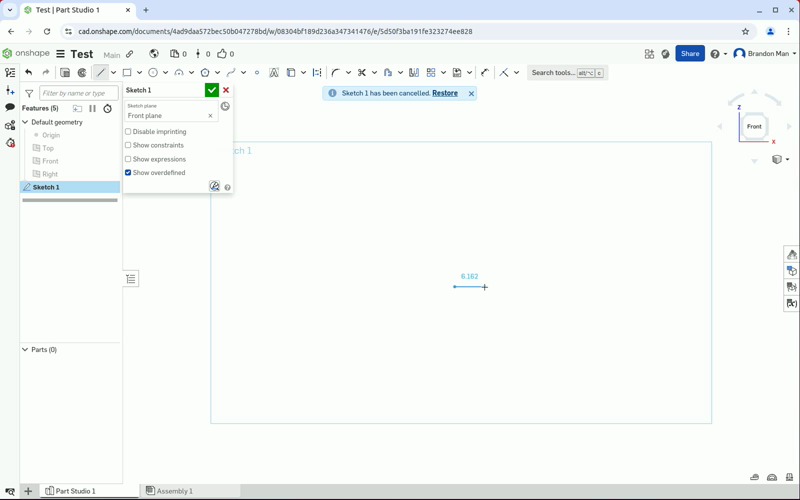
mouse_move(468, 286)
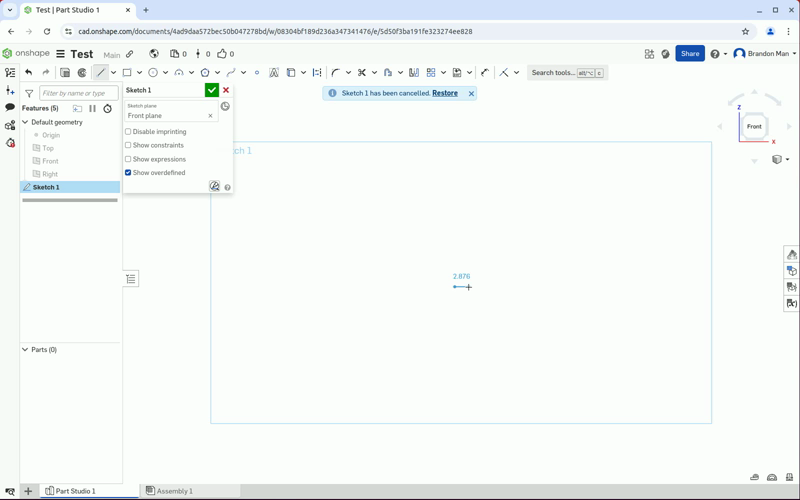
click(468, 286)
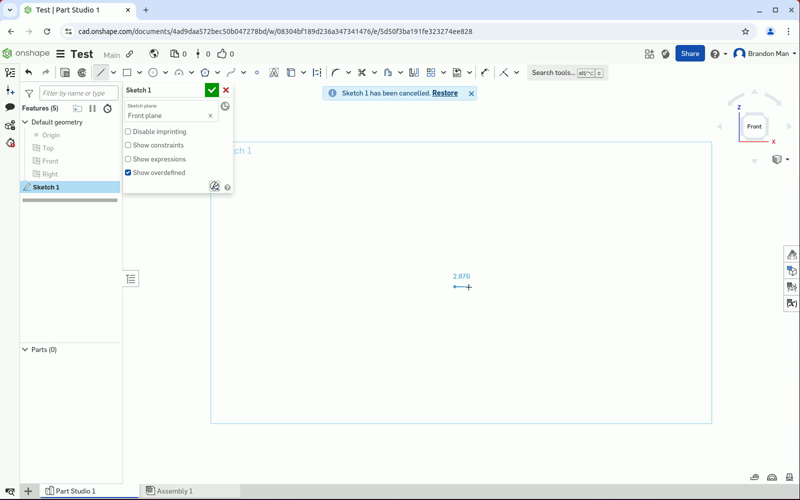
key_up(shift)
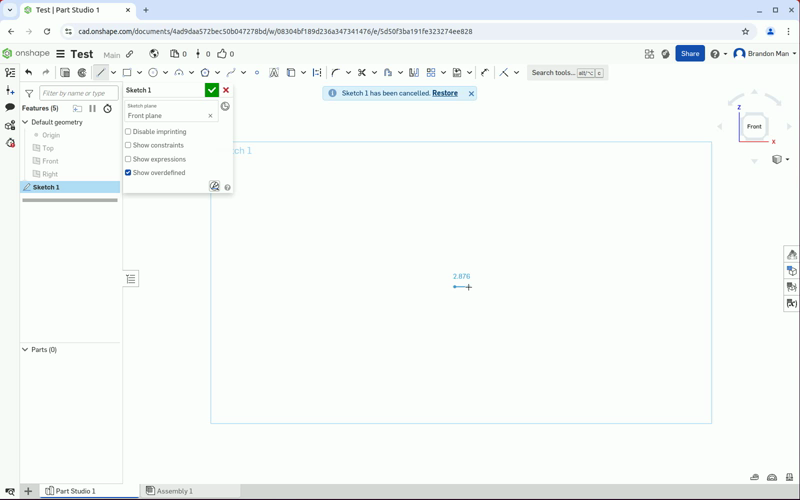
key_down(shift)
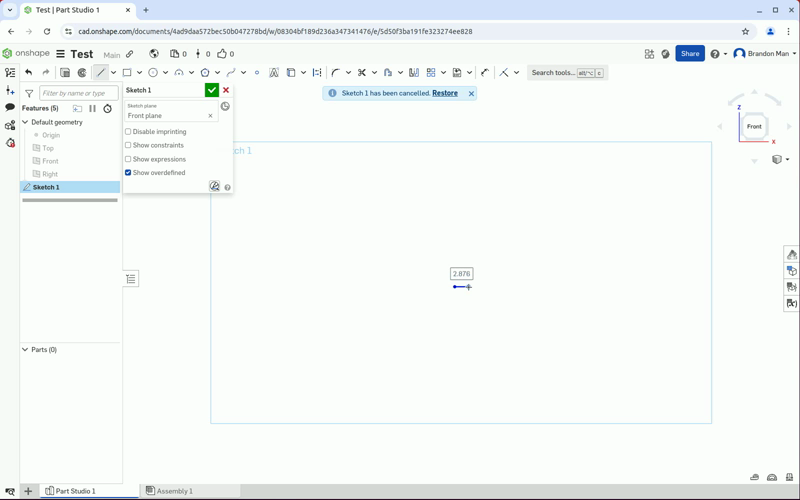
mouse_move(498, 286)
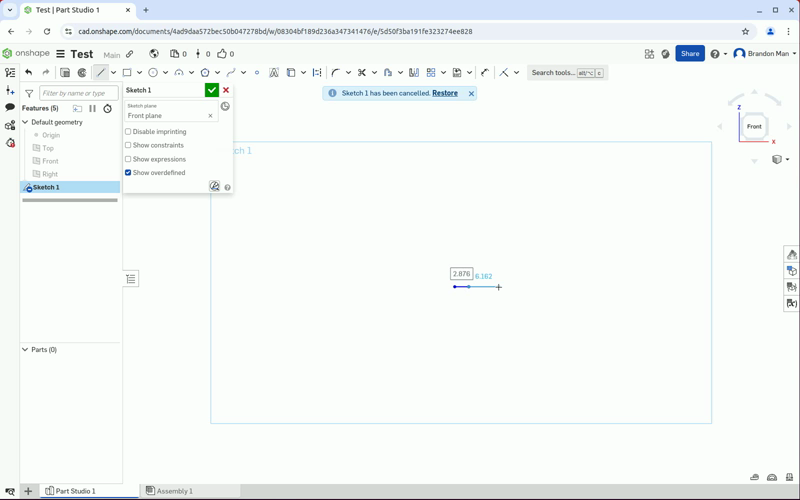
mouse_move(468, 282)
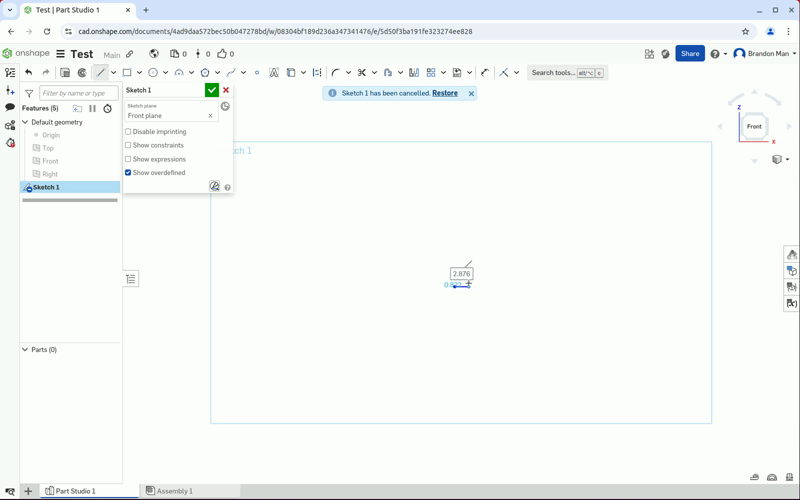
scroll(6)
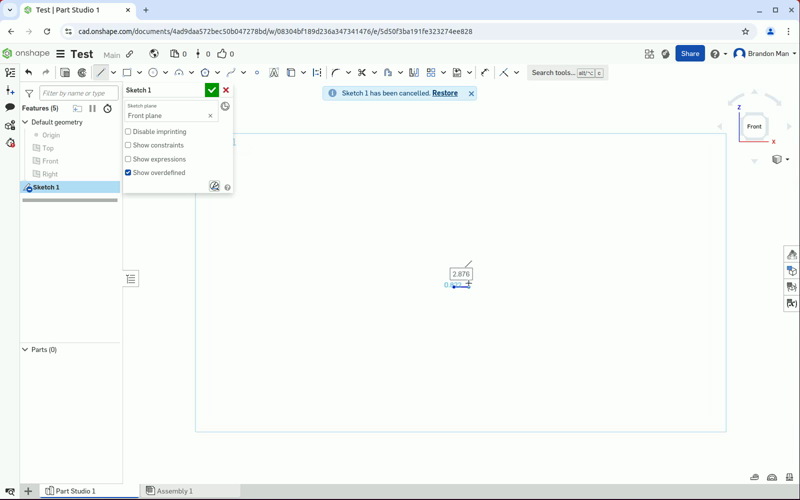
scroll(6)
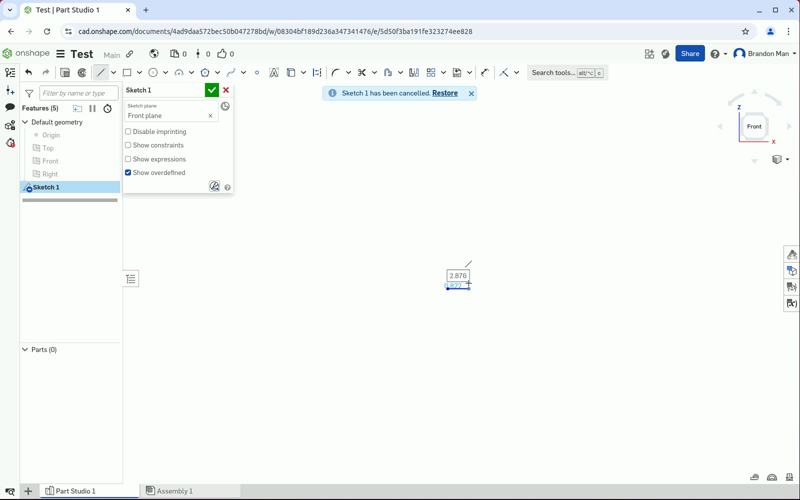
scroll(6)
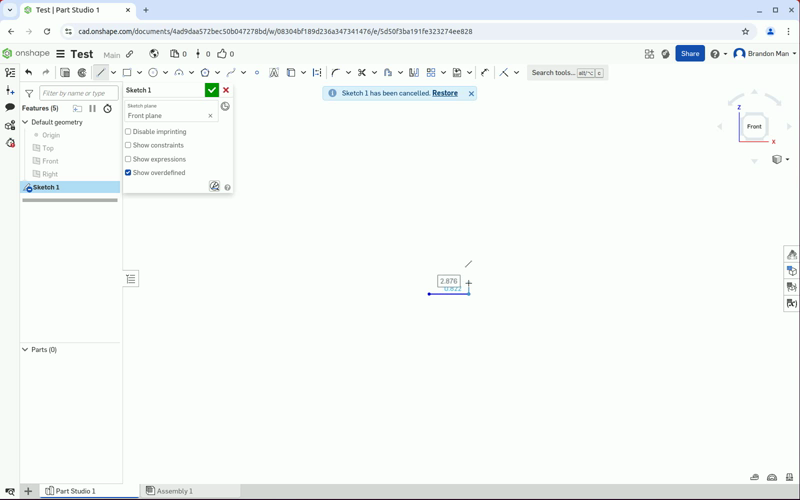
scroll(6)
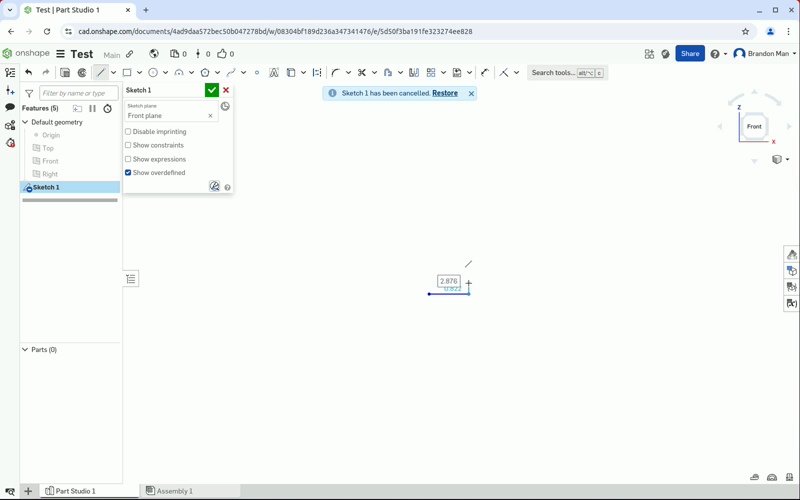
scroll(6)
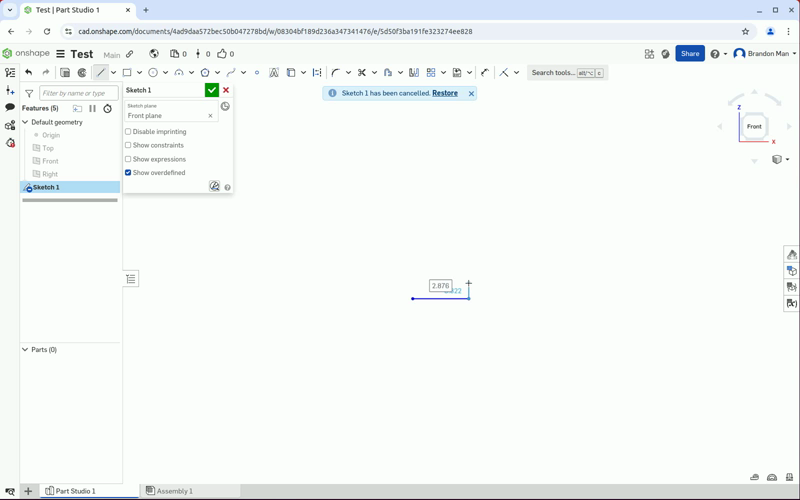
scroll(6)
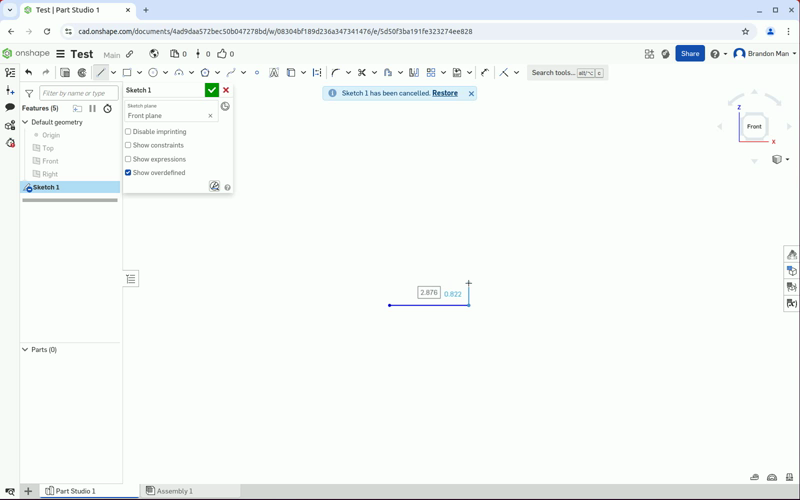
scroll(6)
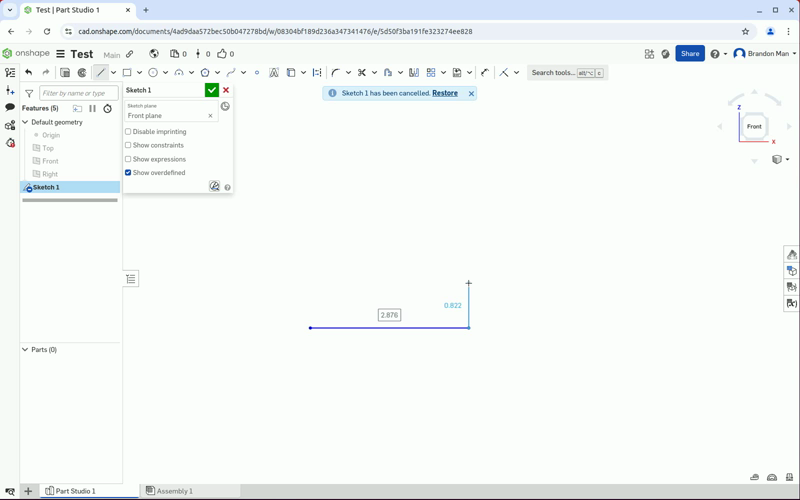
click(468, 282)
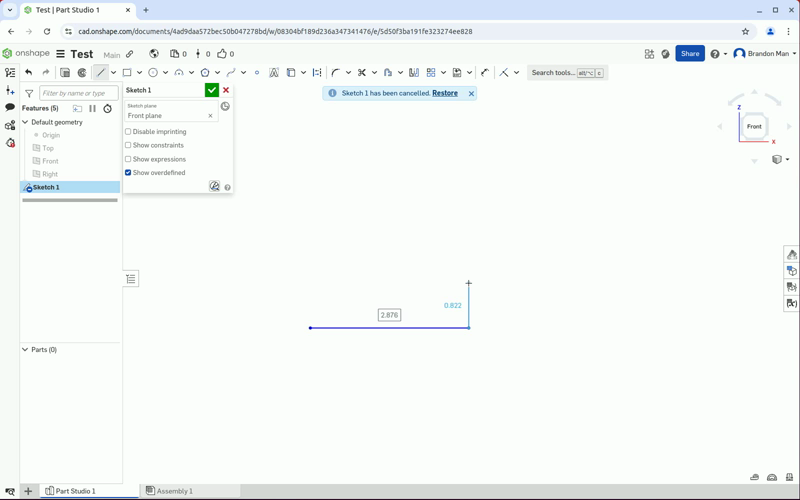
scroll(-6)
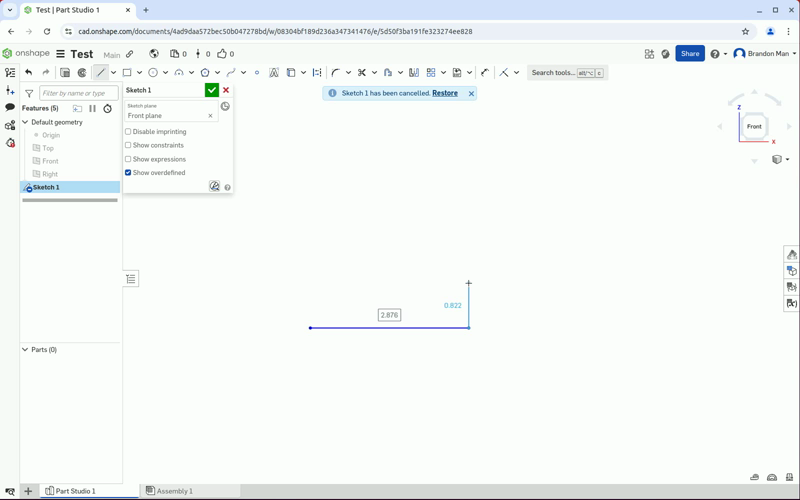
scroll(-6)
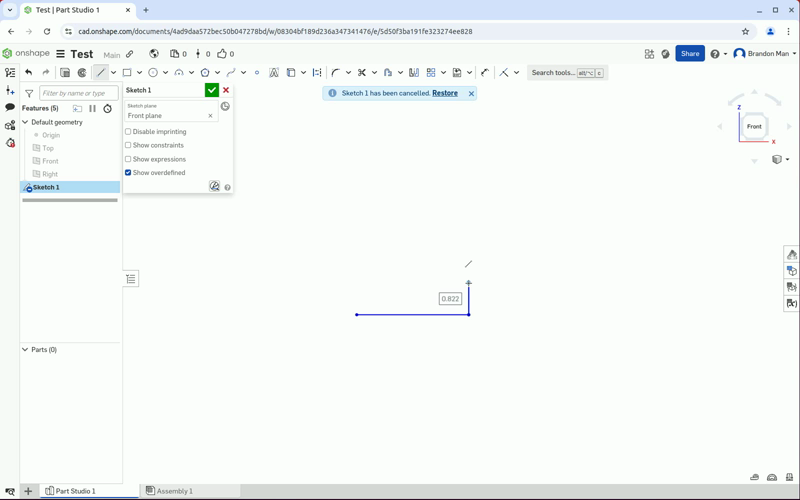
scroll(-6)
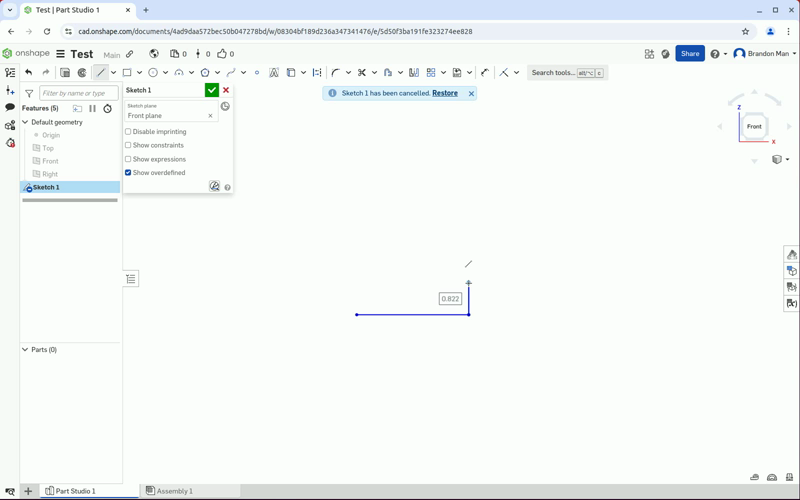
scroll(-6)
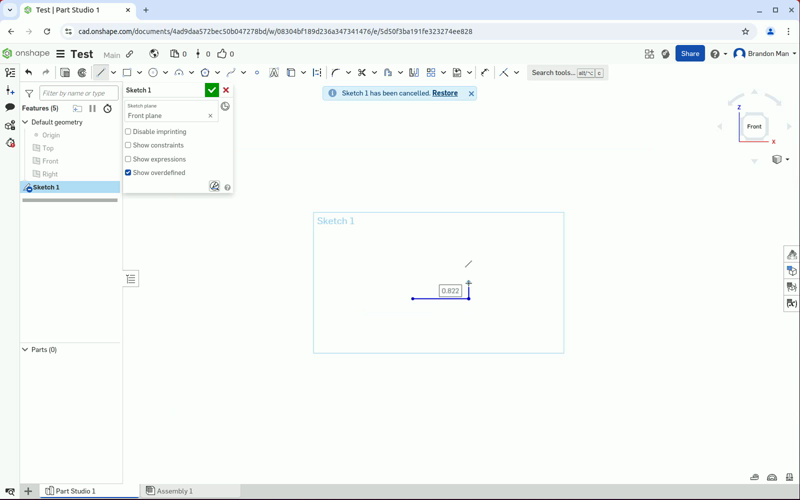
scroll(-6)
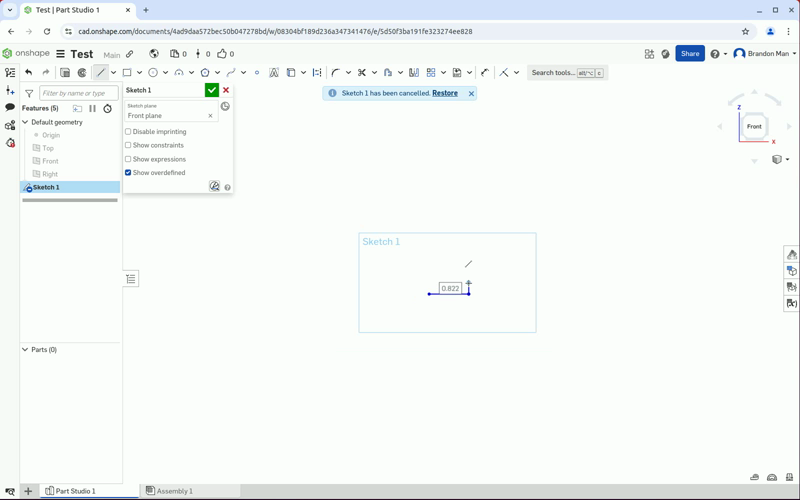
scroll(-6)
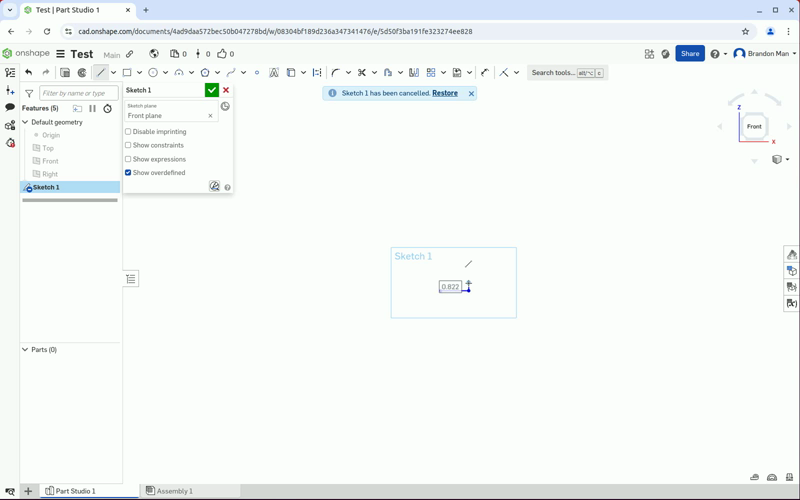
scroll(-6)
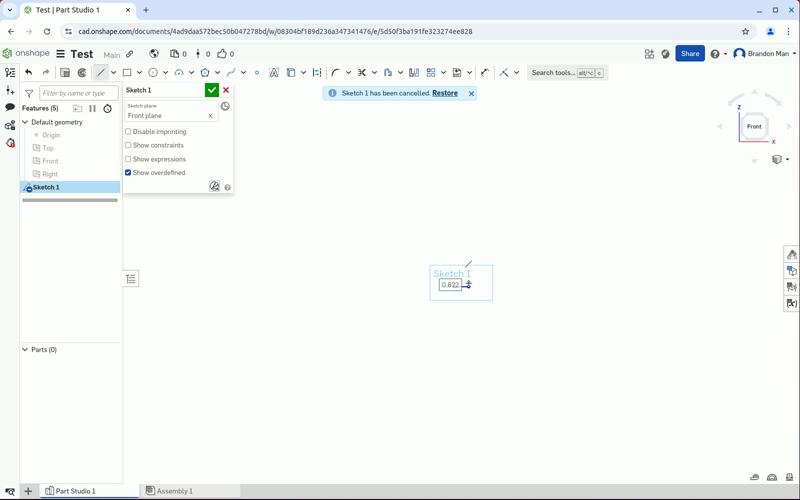
key_up(shift)
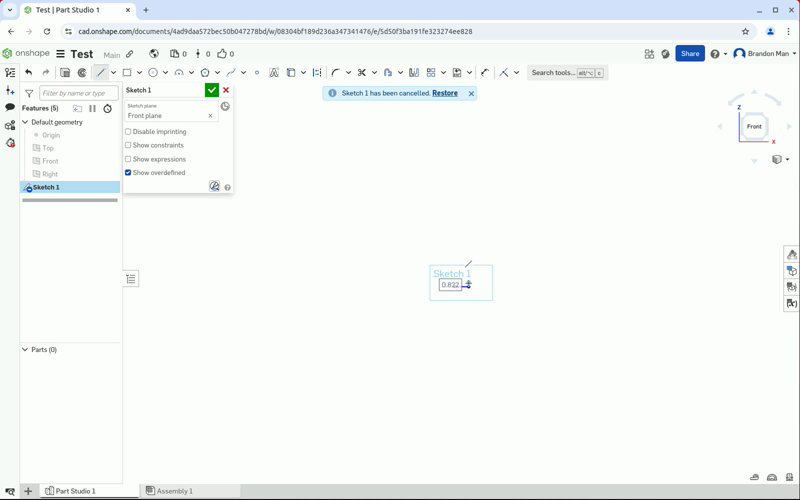
key_down(shift)
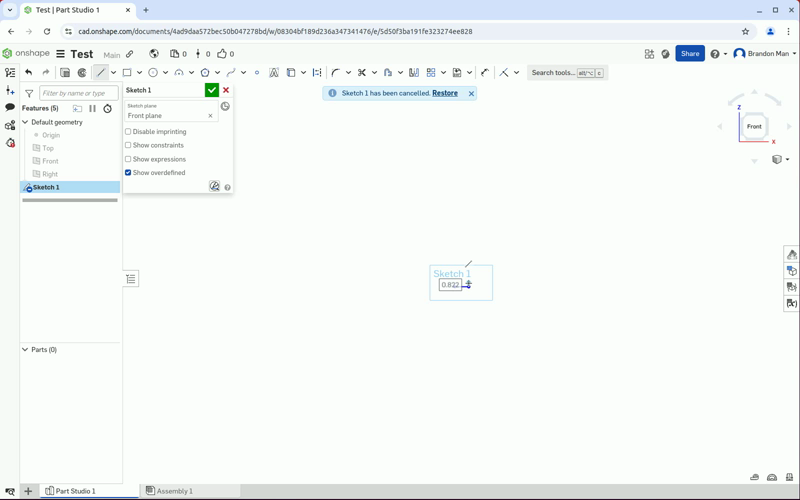
mouse_move(498, 282)
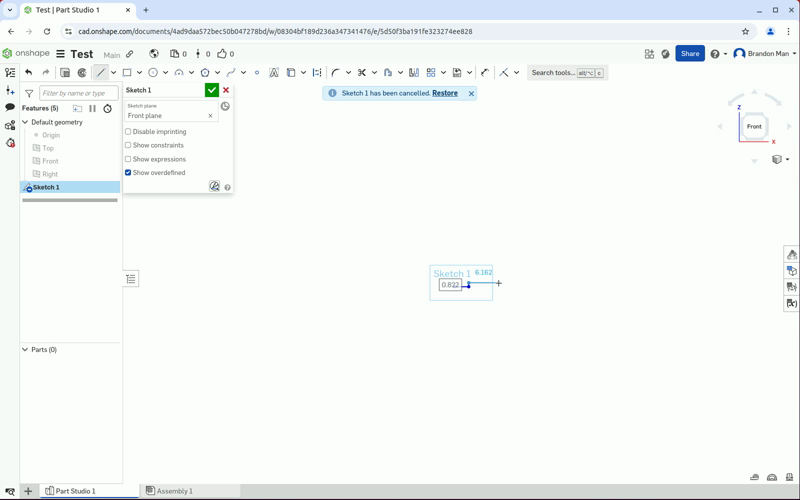
mouse_move(465, 282)
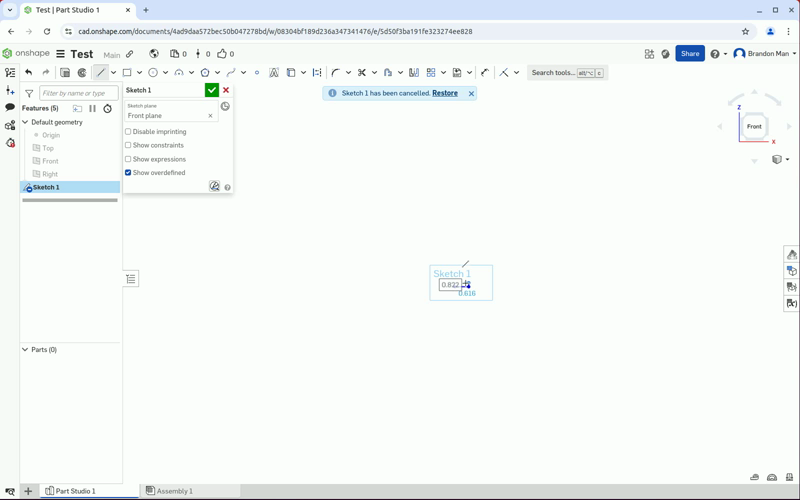
scroll(6)
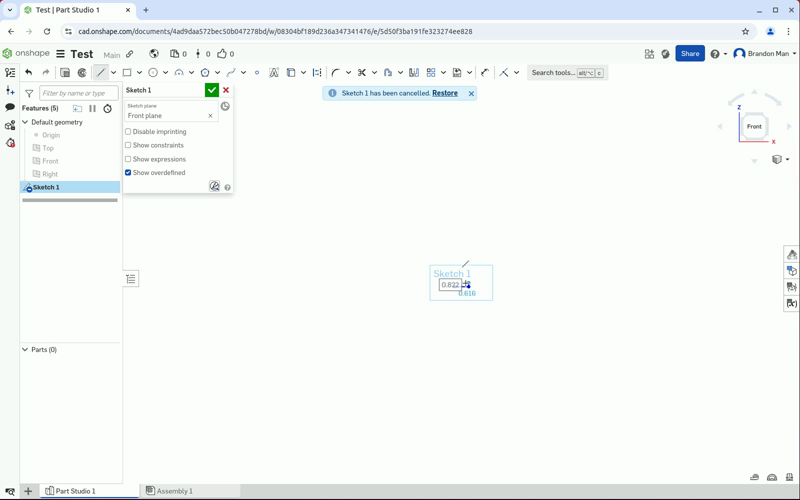
scroll(6)
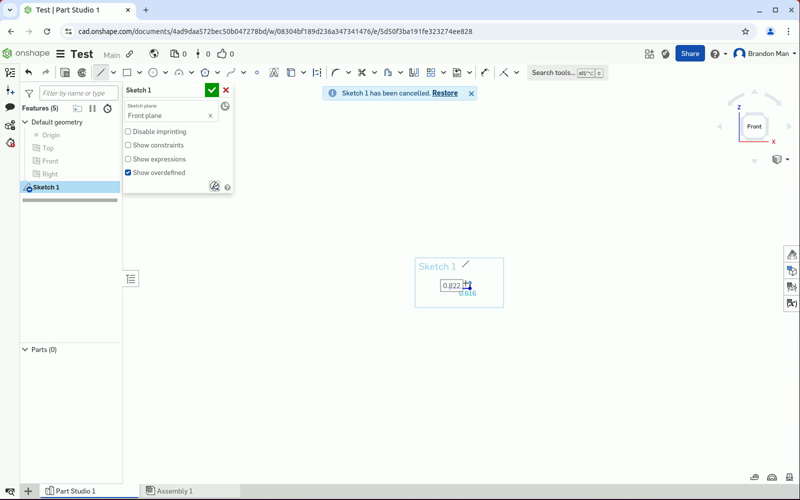
scroll(6)
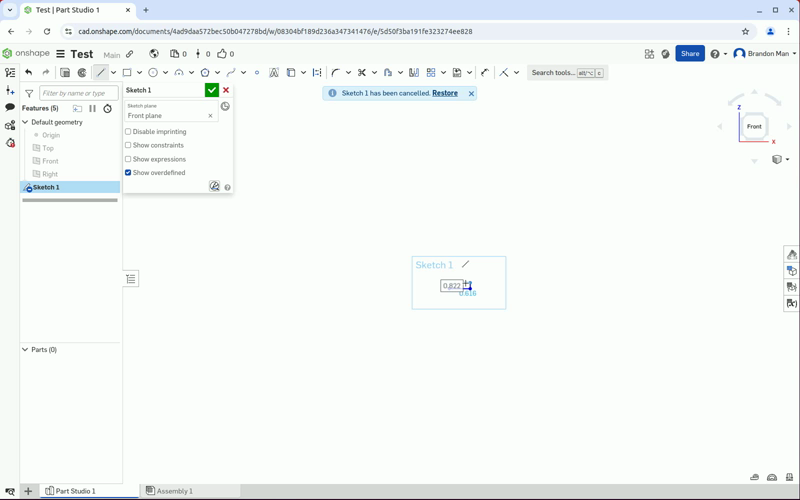
scroll(6)
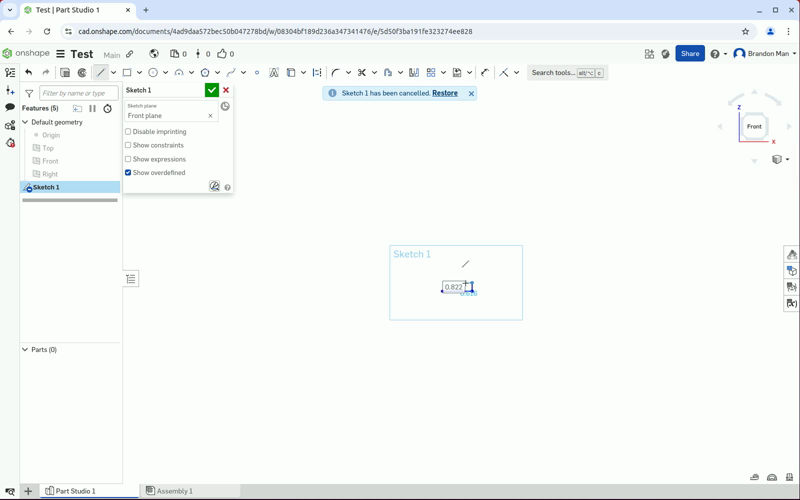
scroll(6)
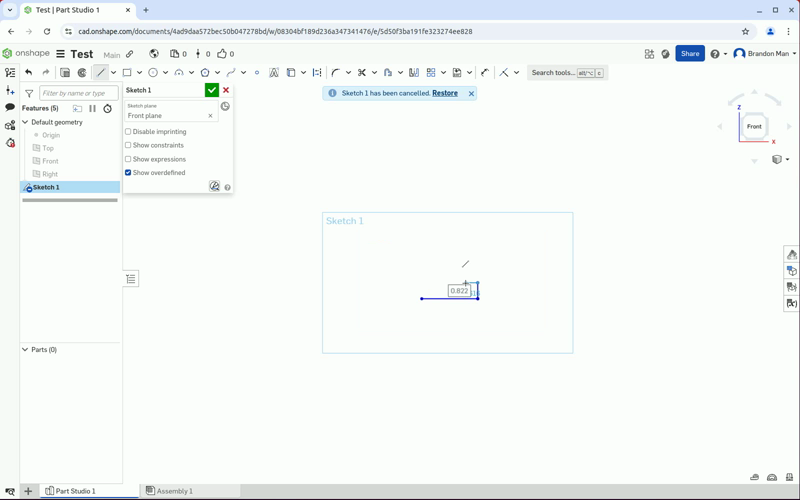
scroll(6)
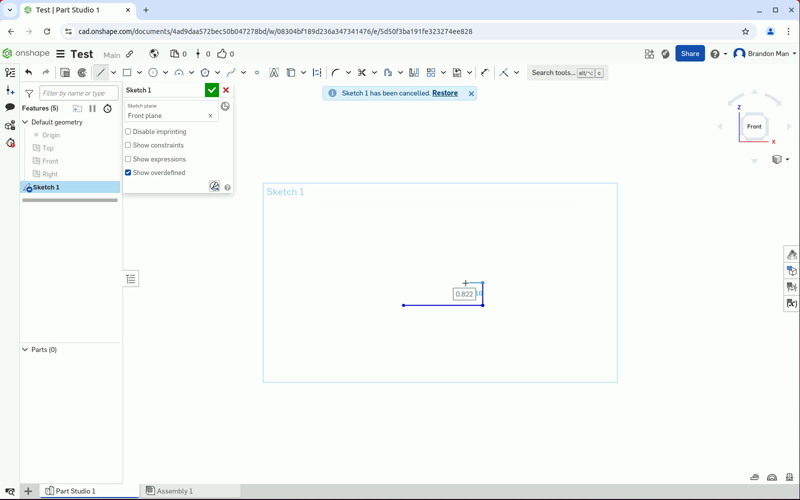
scroll(6)
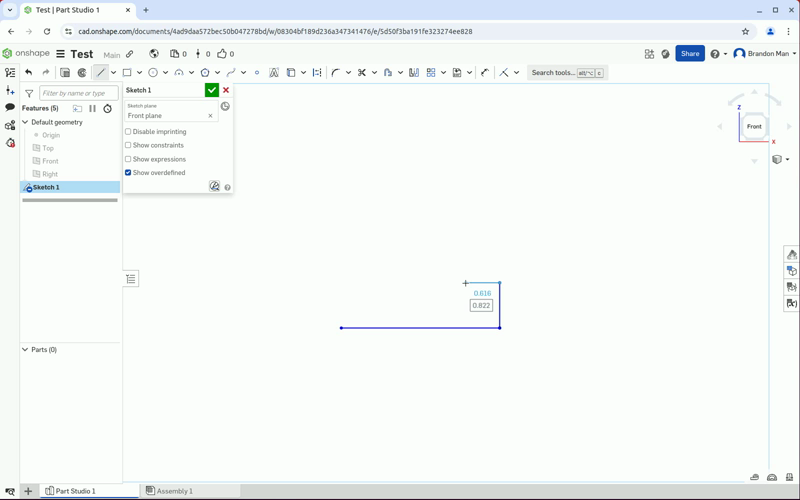
click(465, 282)
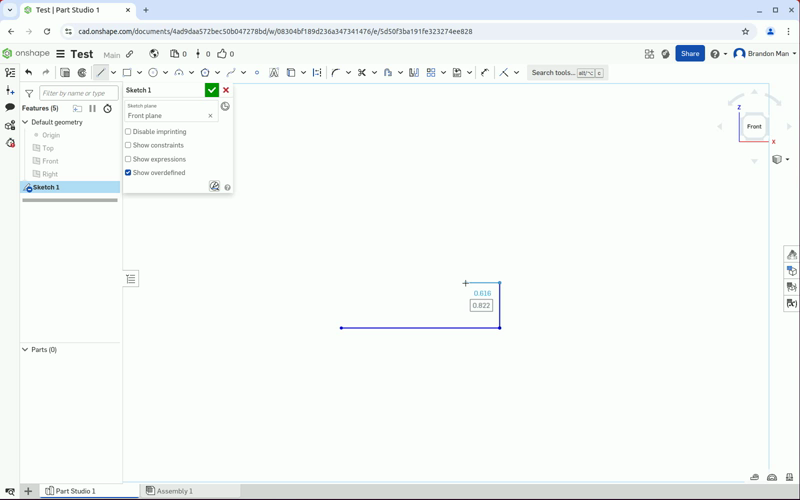
scroll(-6)
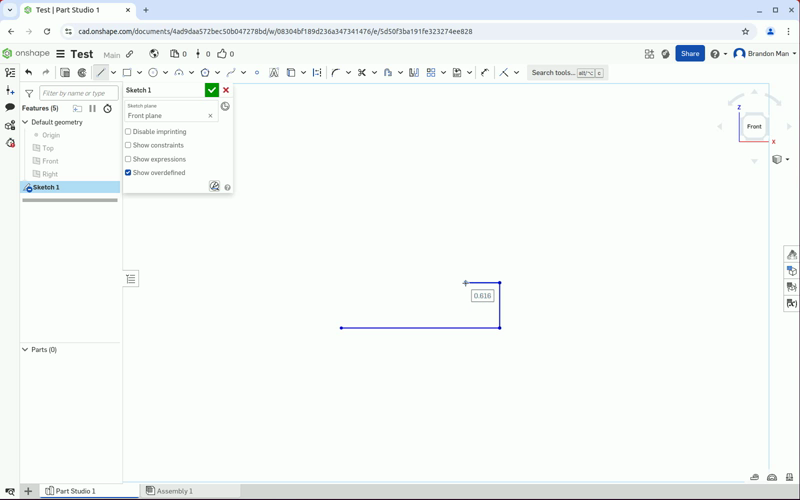
scroll(-6)
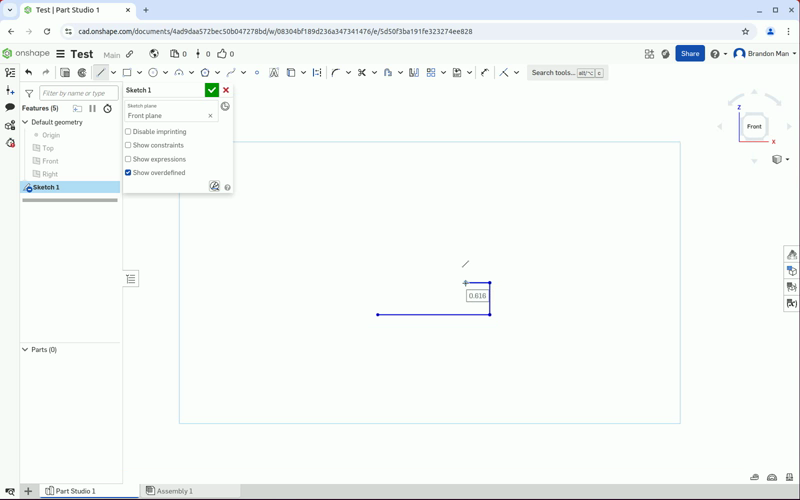
scroll(-6)
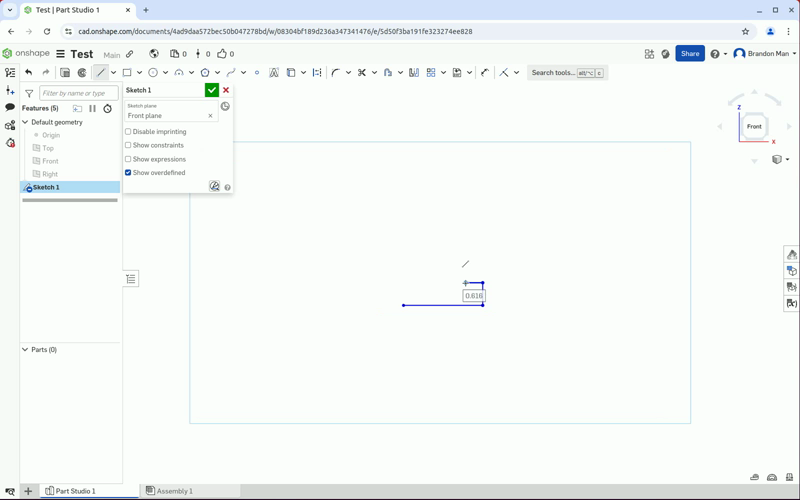
scroll(-6)
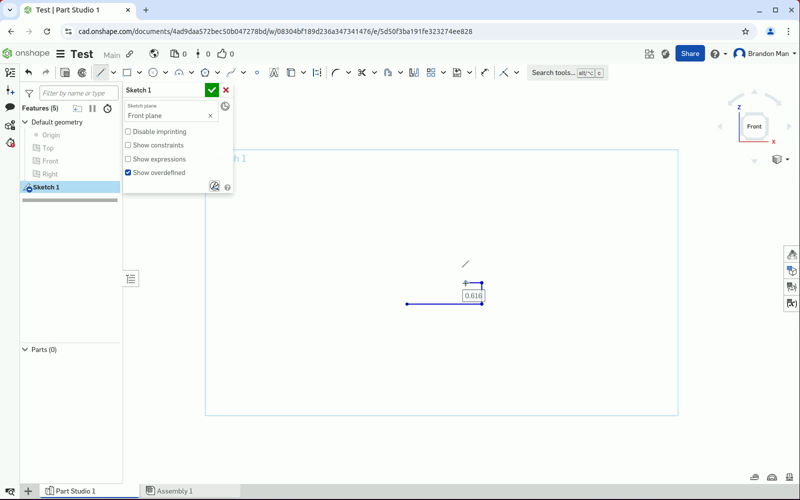
scroll(-6)
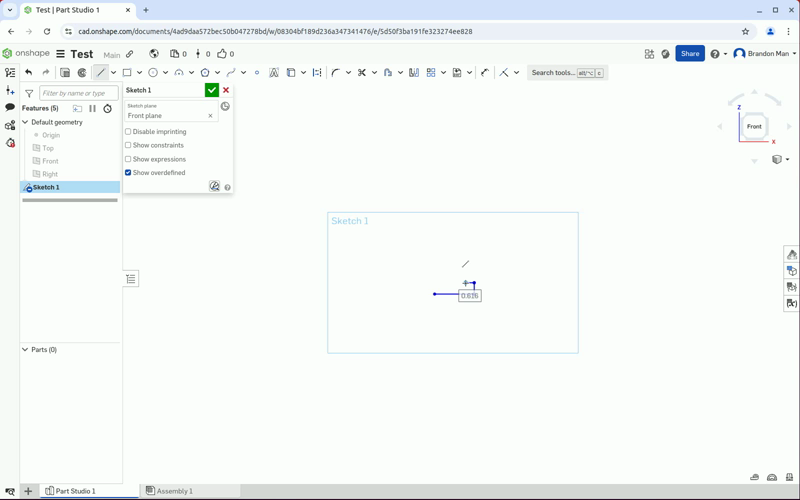
scroll(-6)
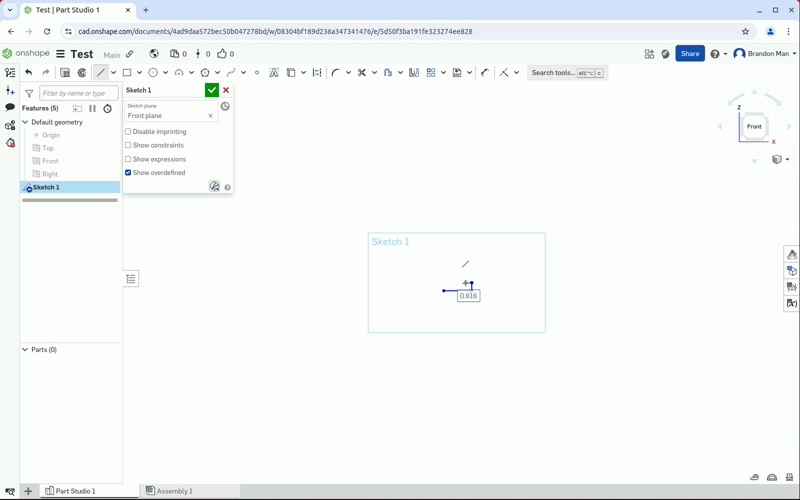
scroll(-6)
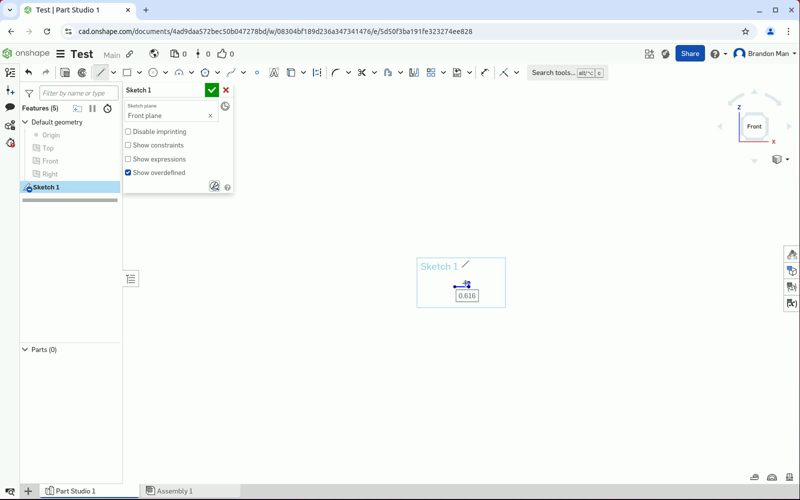
key_up(shift)
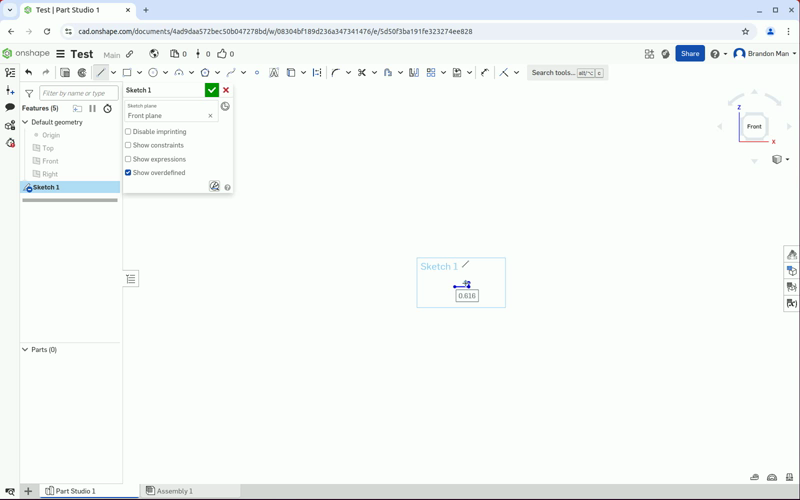
key_down(shift)
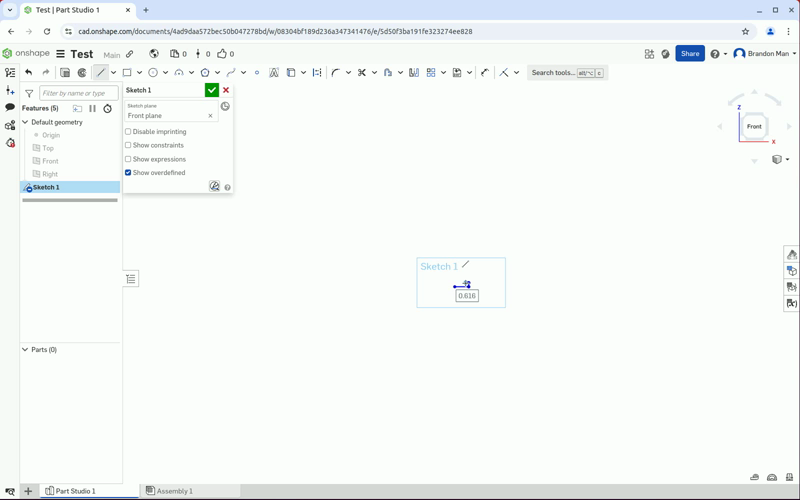
mouse_move(495, 282)
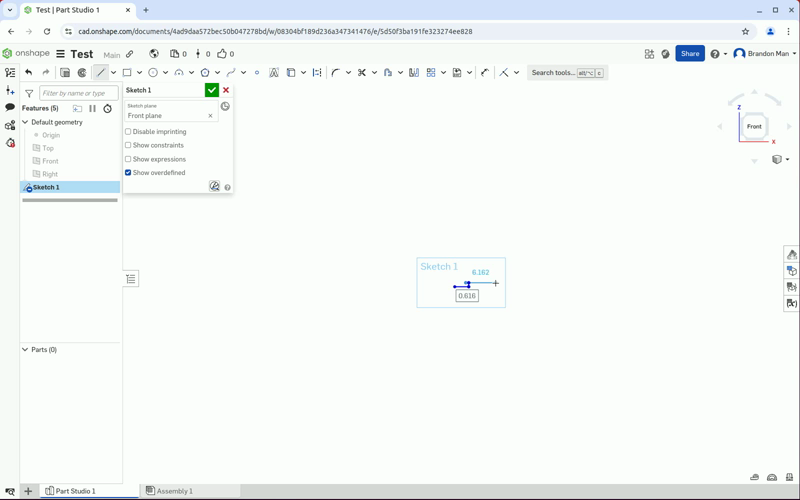
mouse_move(465, 279)
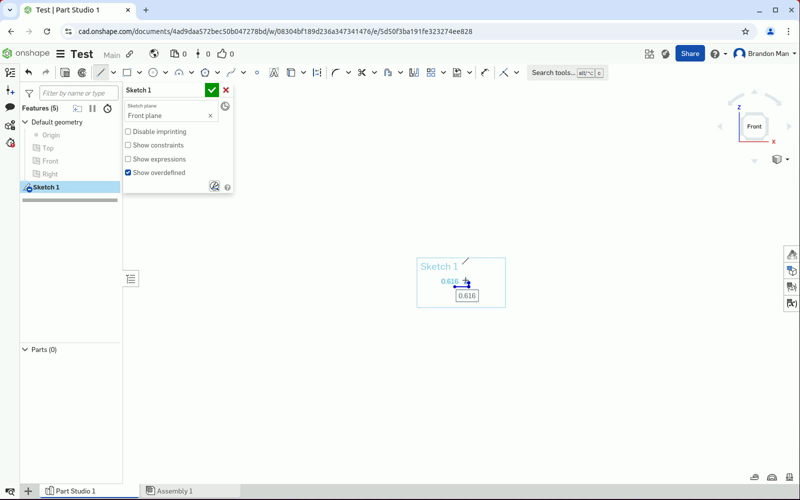
scroll(6)
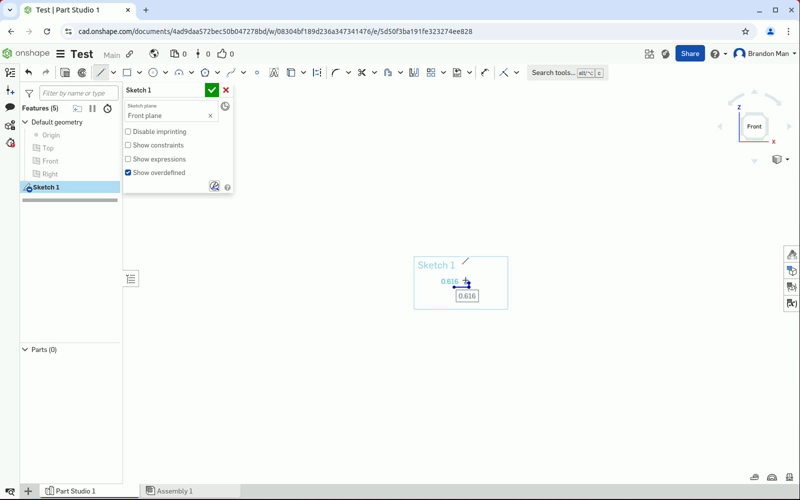
scroll(6)
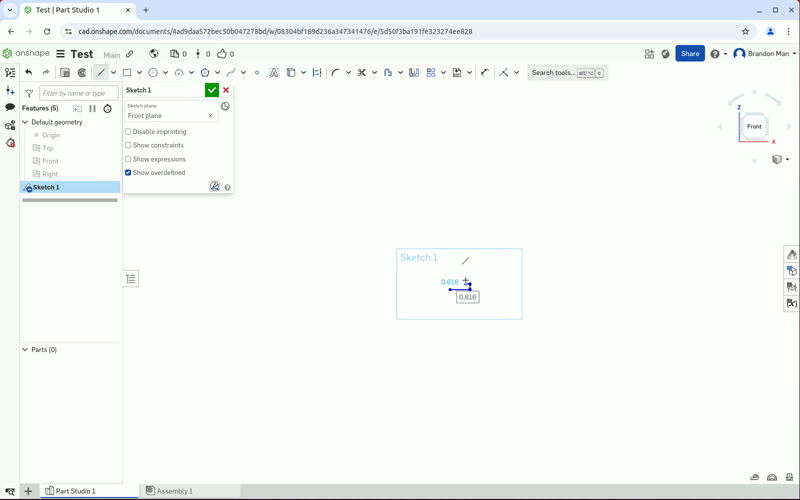
scroll(6)
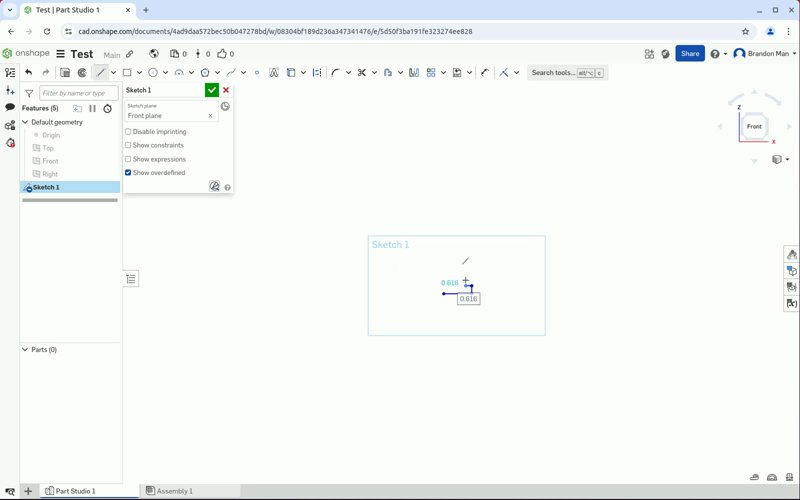
scroll(6)
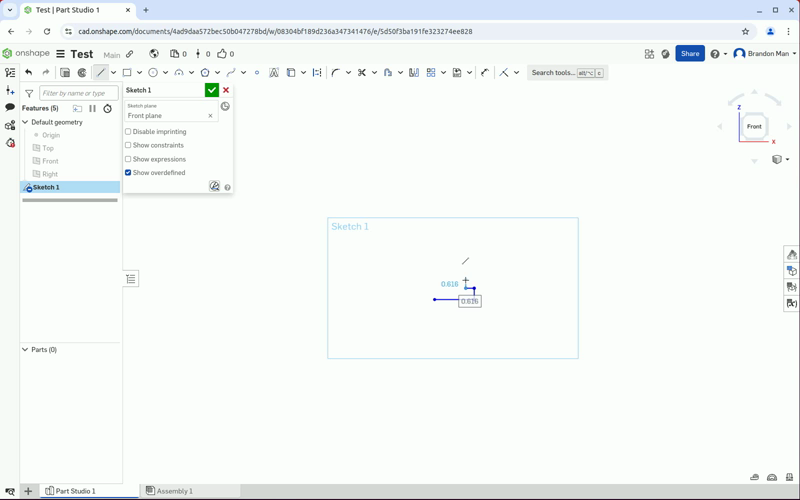
scroll(6)
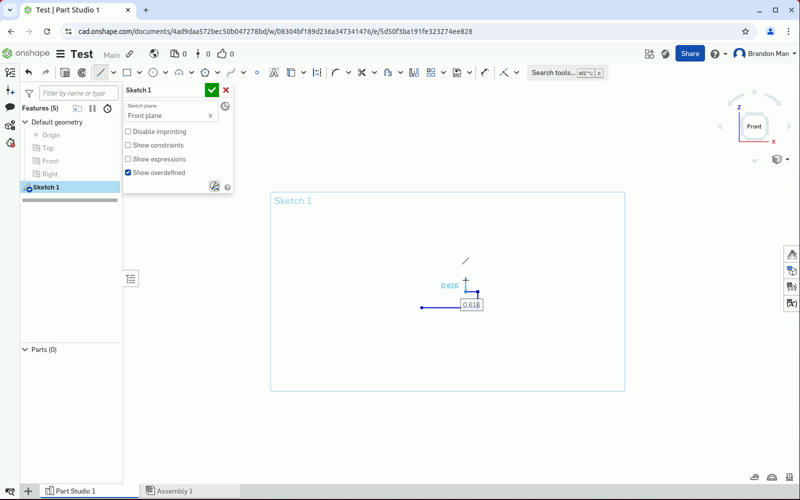
scroll(6)
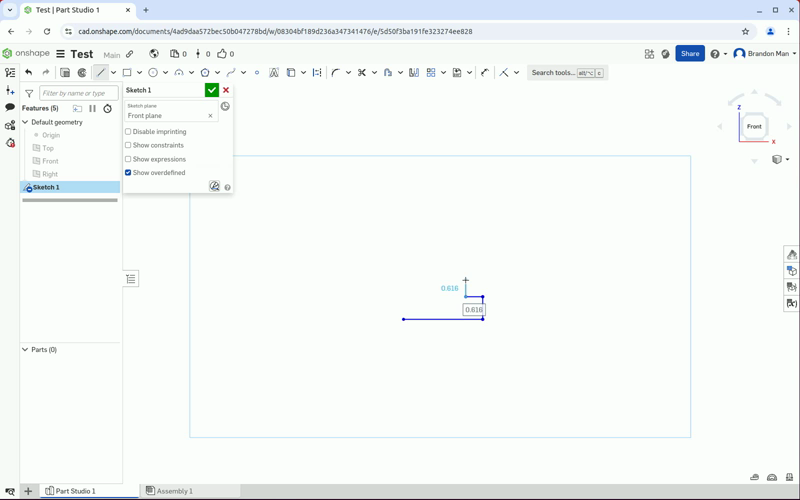
scroll(6)
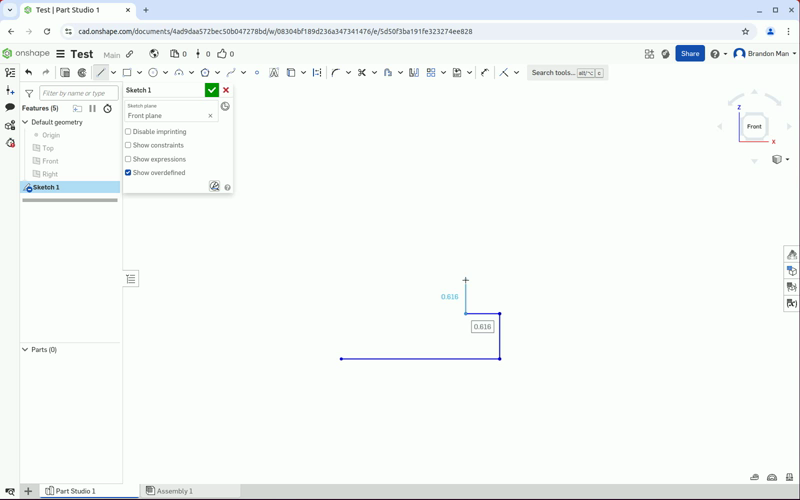
click(465, 279)
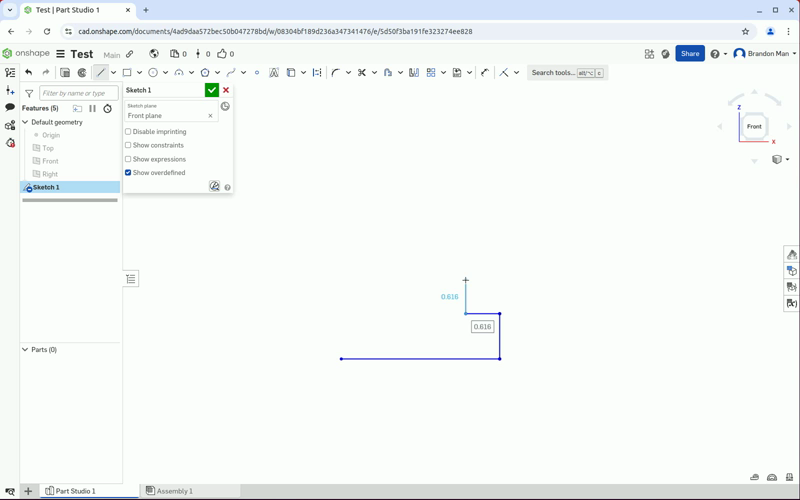
scroll(-6)
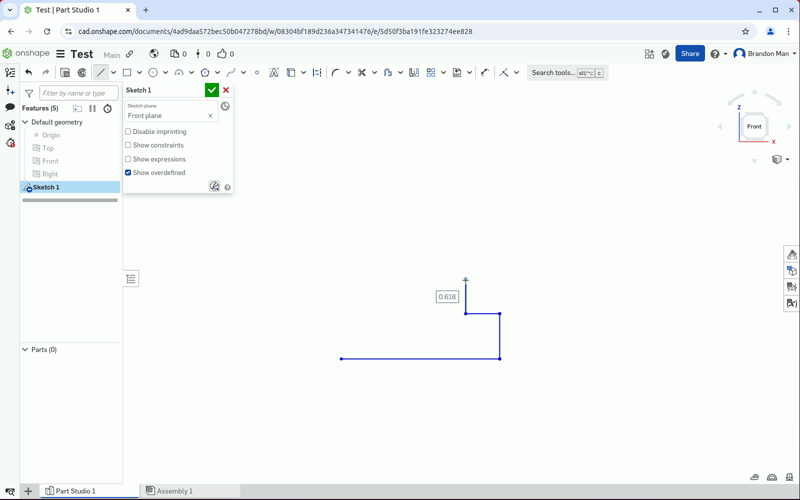
scroll(-6)
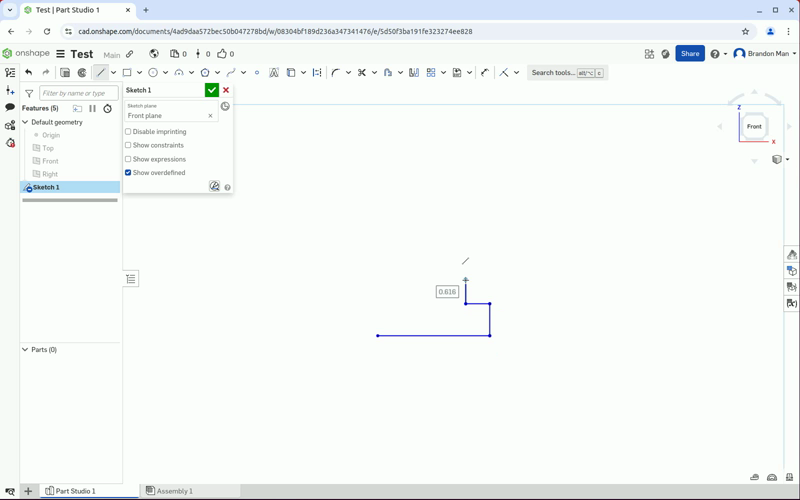
scroll(-6)
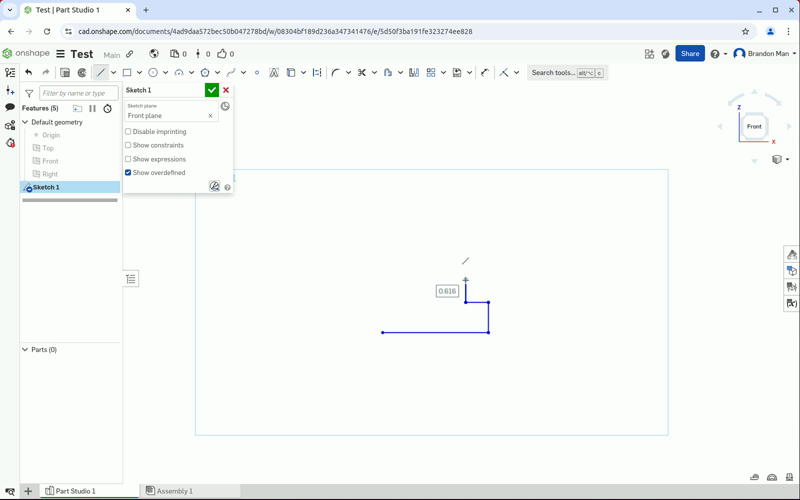
scroll(-6)
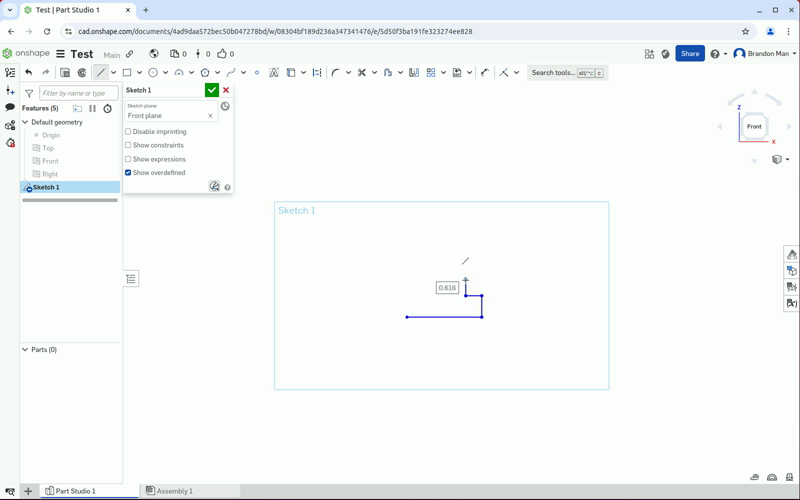
scroll(-6)
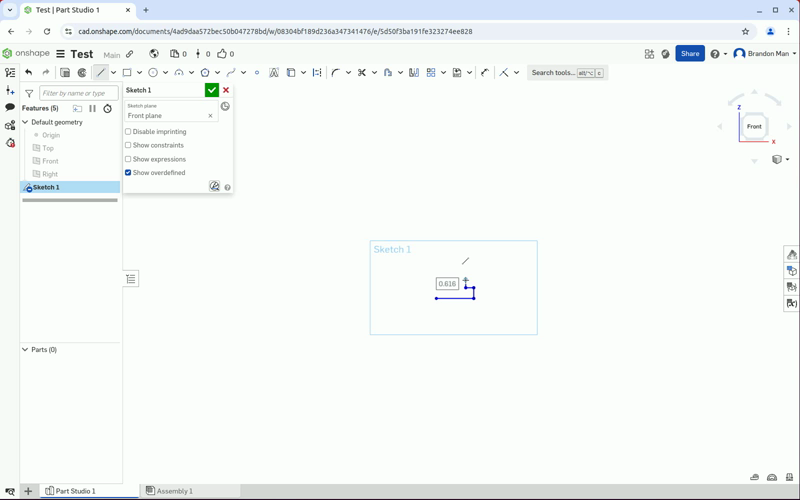
scroll(-6)
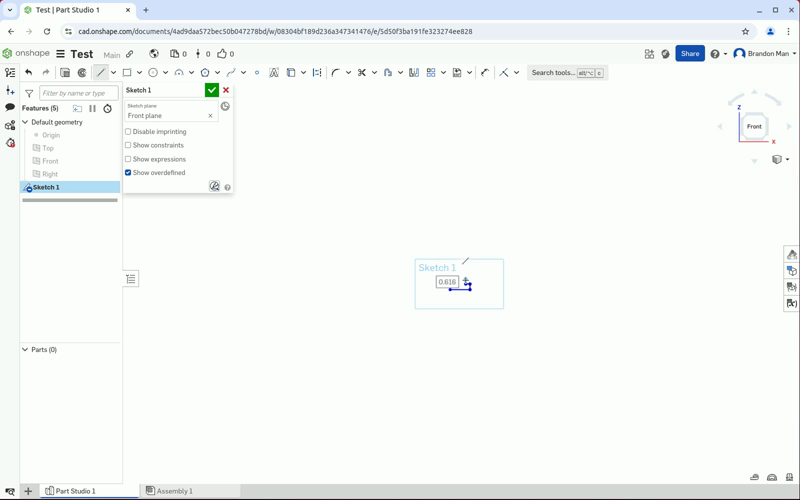
scroll(-6)
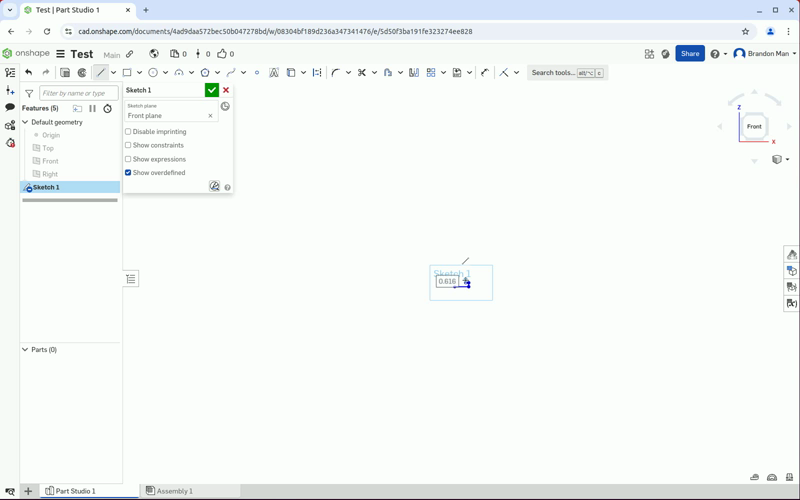
key_up(shift)
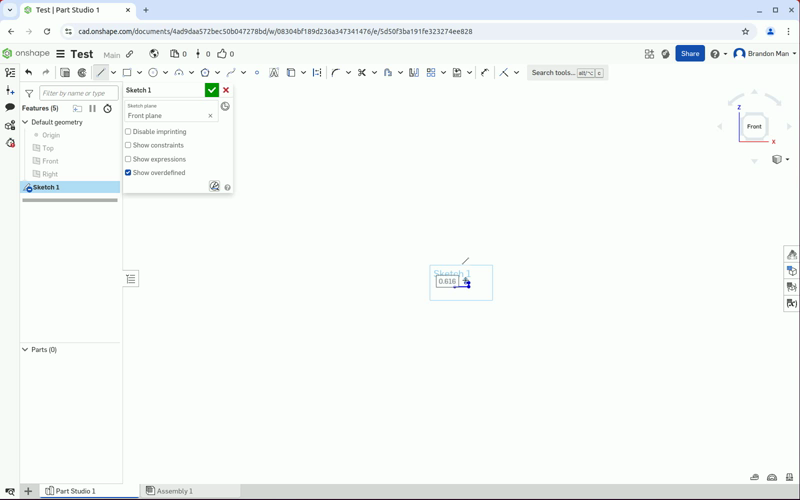
key_down(shift)
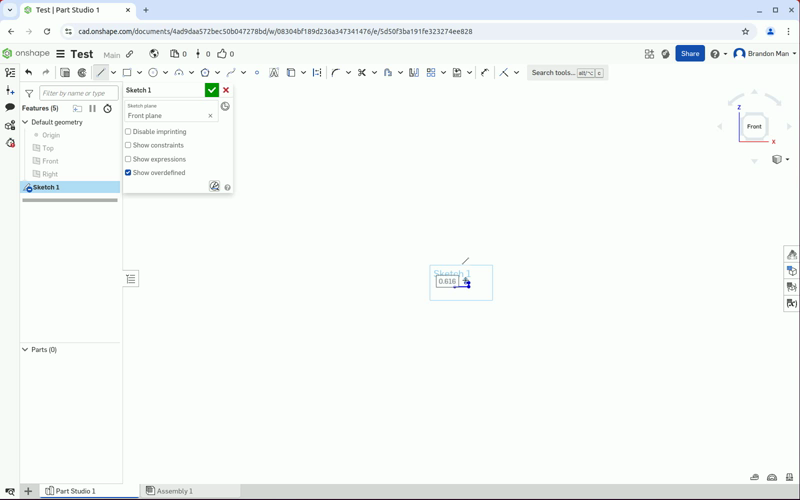
mouse_move(495, 279)
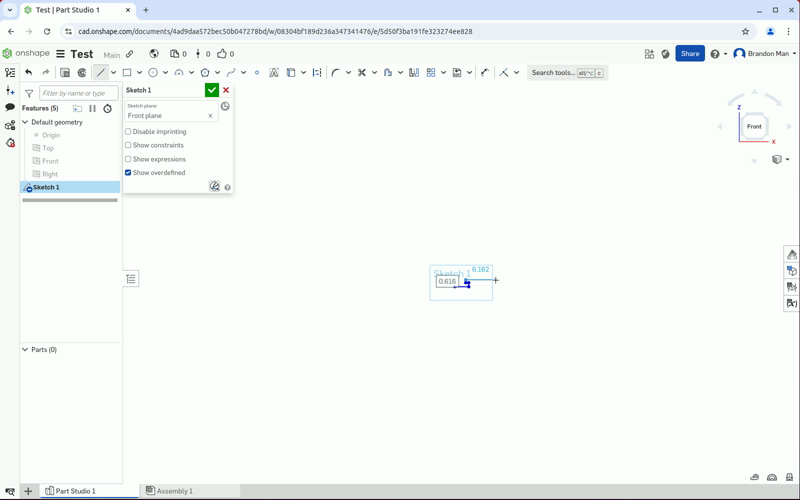
mouse_move(457, 279)
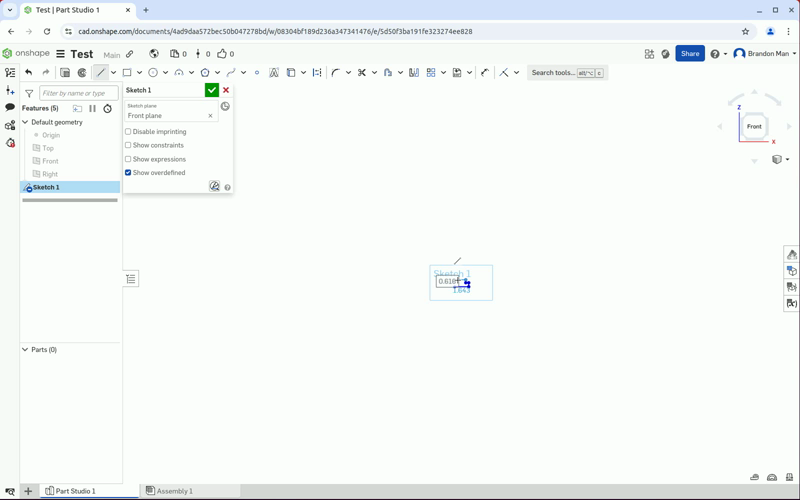
click(457, 279)
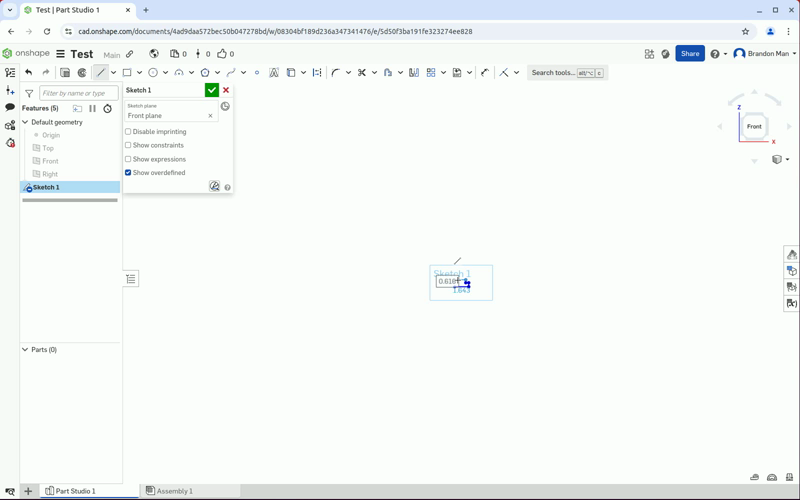
key_up(shift)
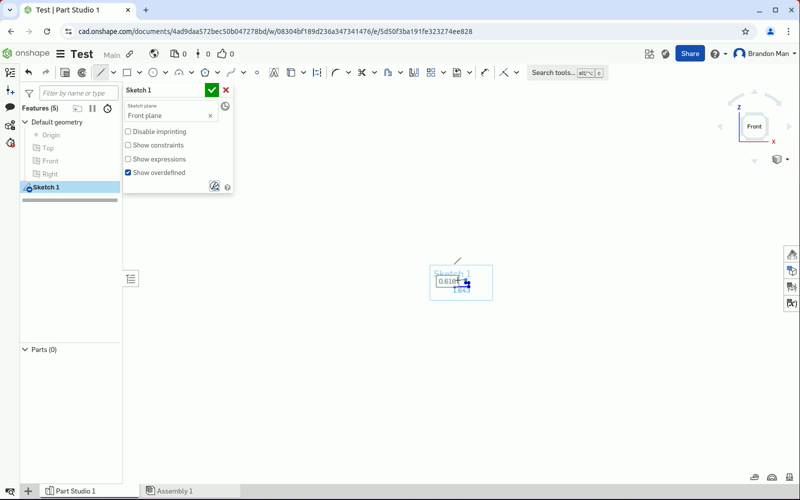
key_down(shift)
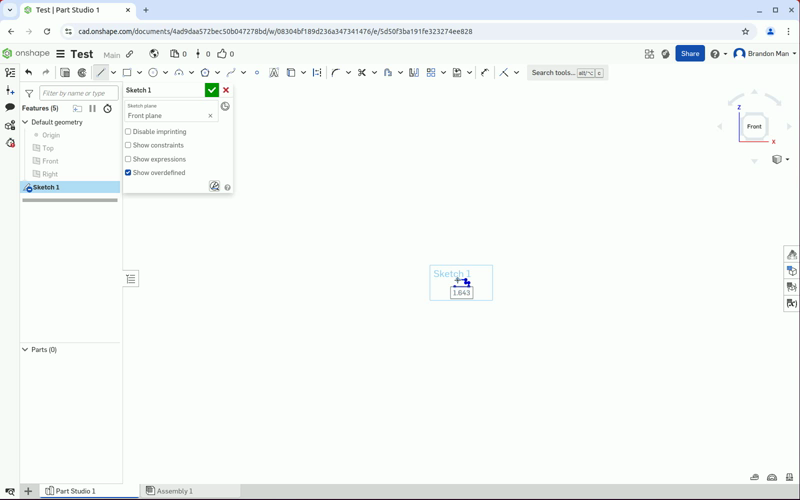
mouse_move(487, 279)
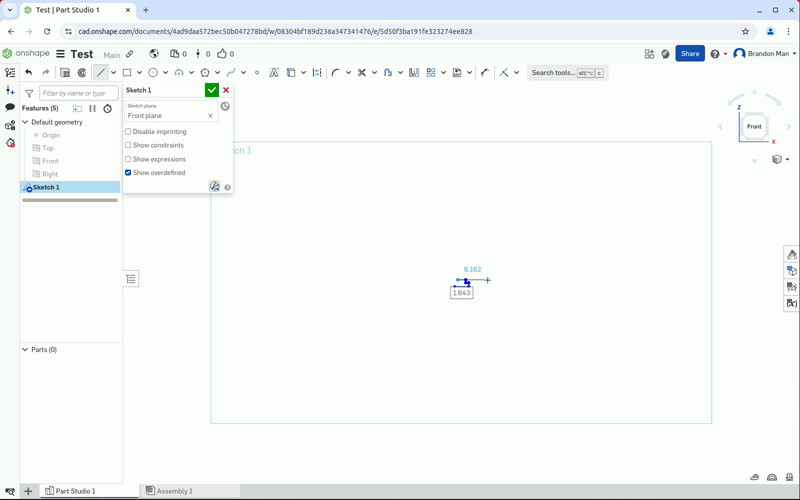
mouse_move(457, 282)
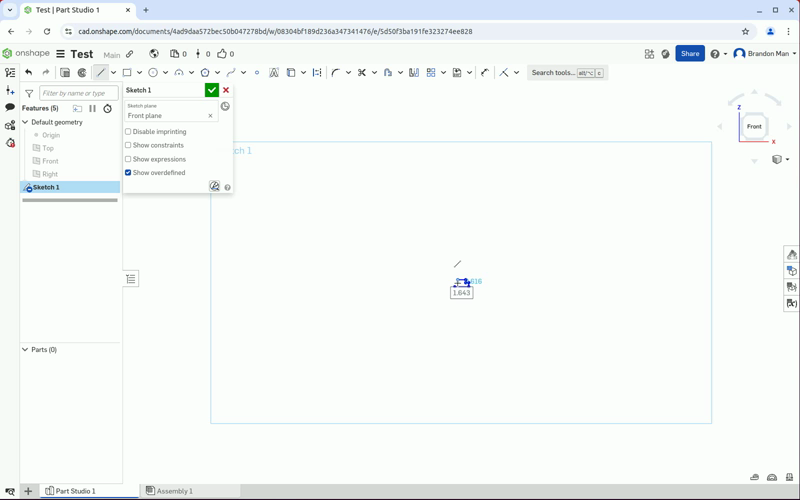
scroll(6)
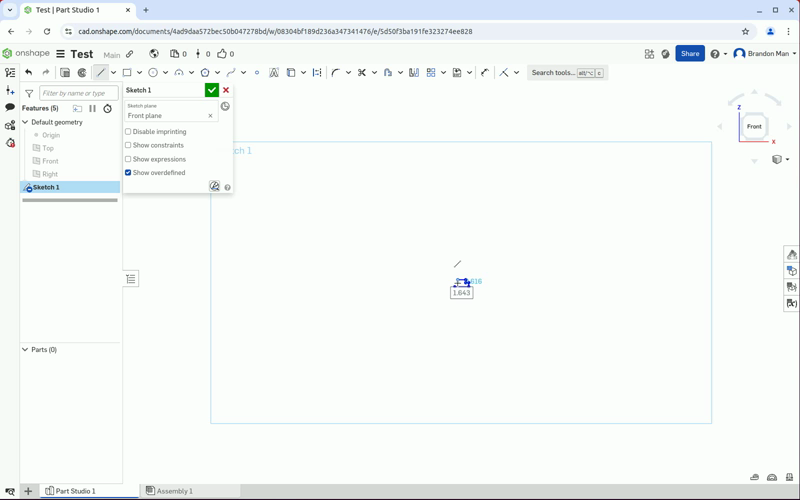
scroll(6)
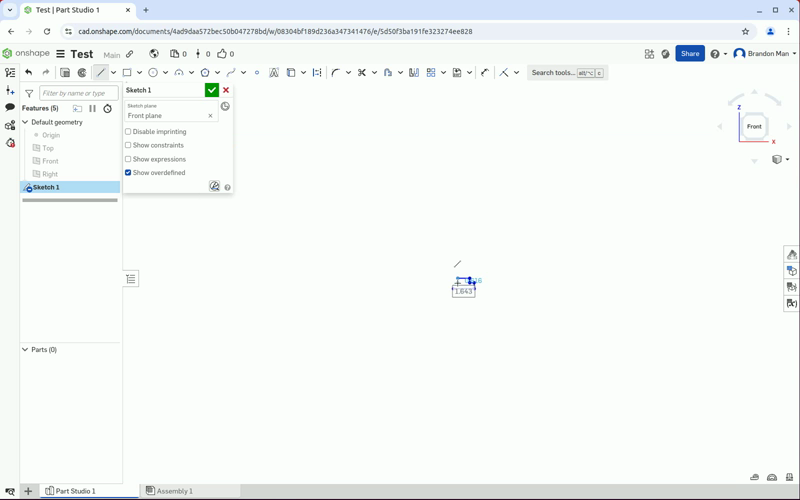
scroll(6)
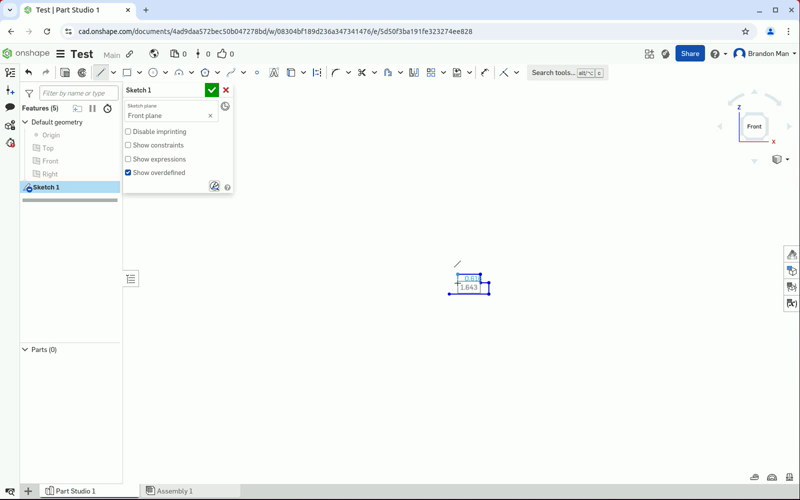
scroll(6)
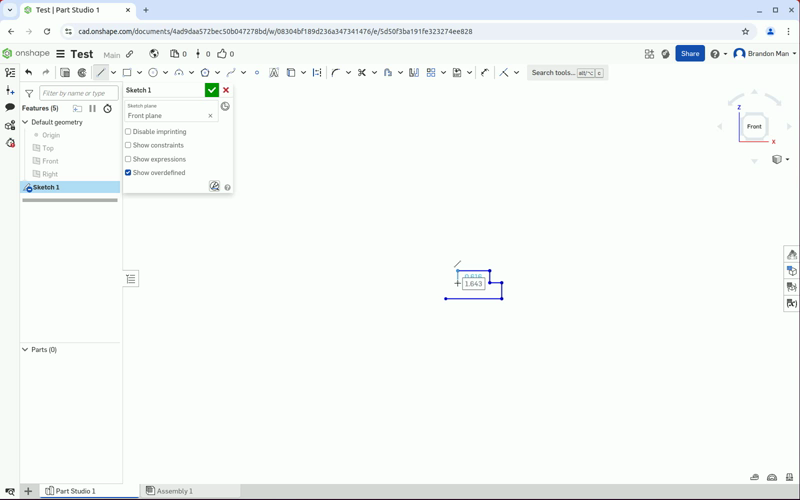
scroll(6)
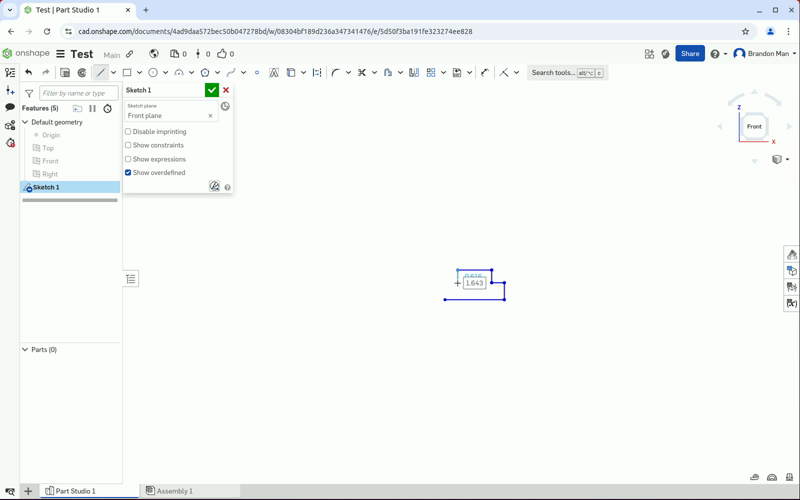
scroll(6)
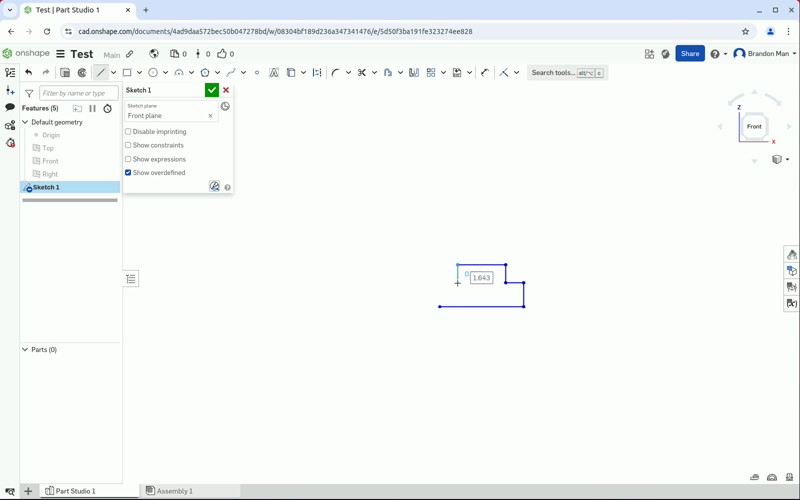
scroll(6)
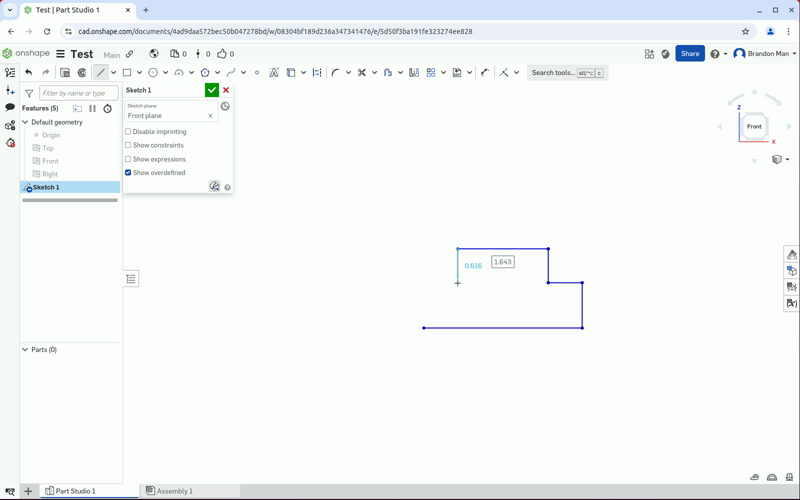
click(457, 282)
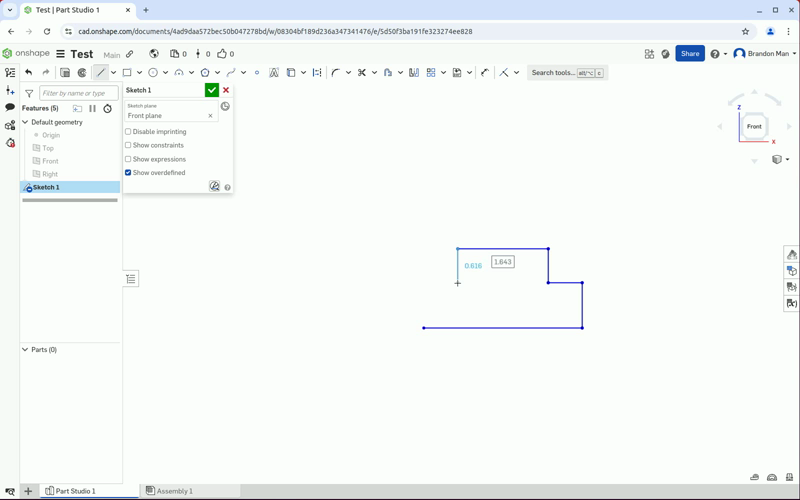
scroll(-6)
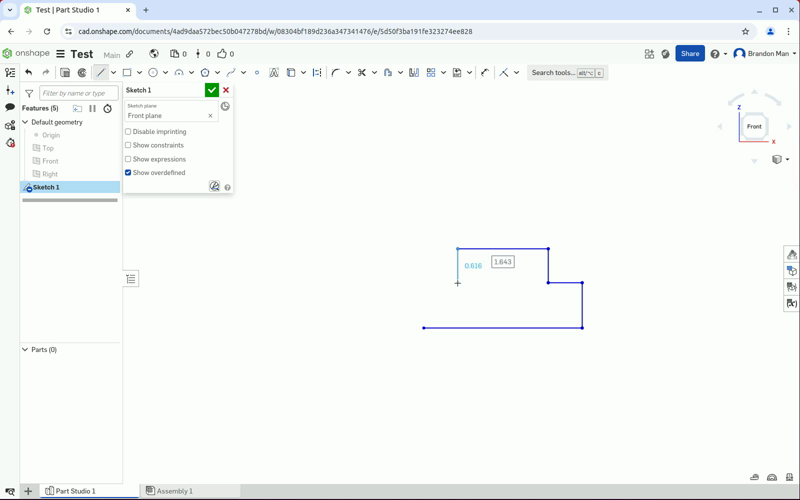
scroll(-6)
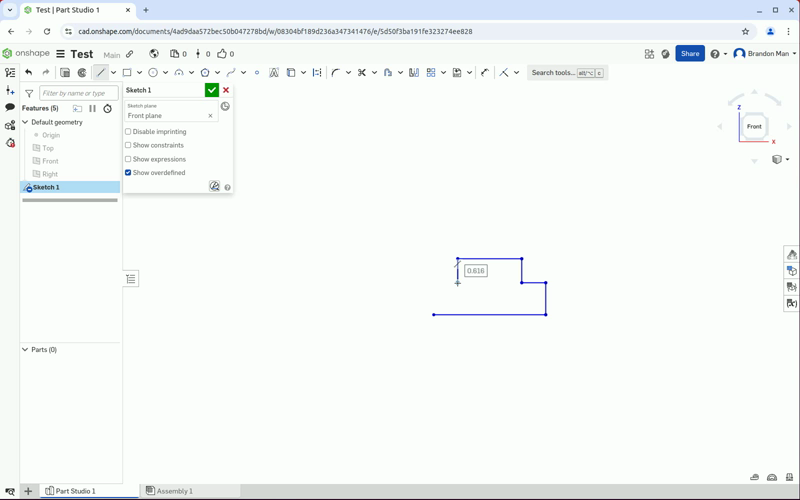
scroll(-6)
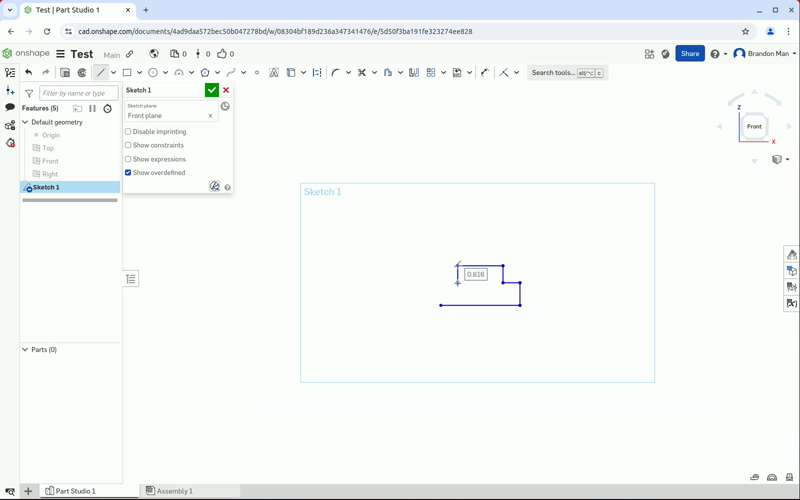
scroll(-6)
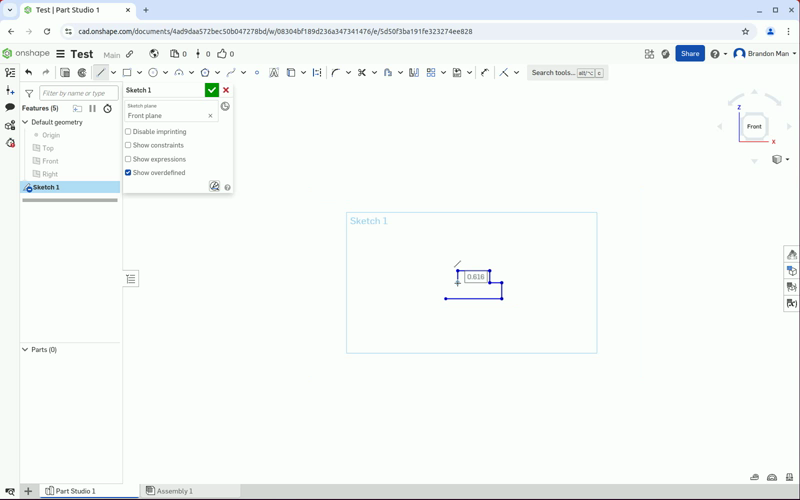
scroll(-6)
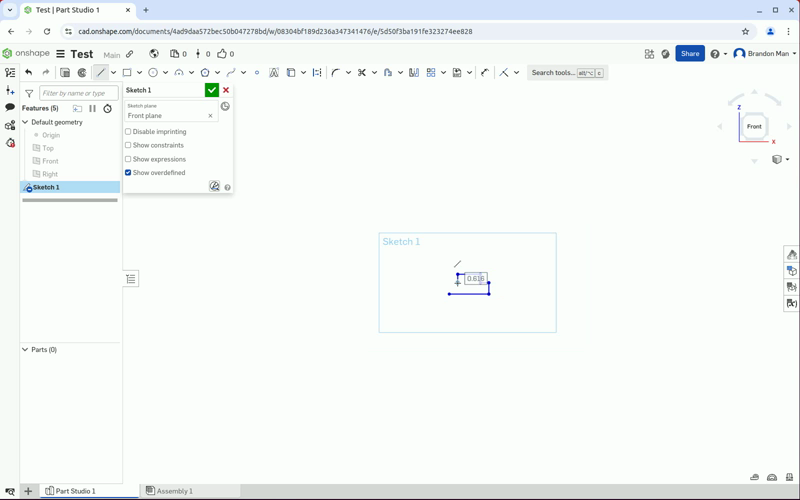
scroll(-6)
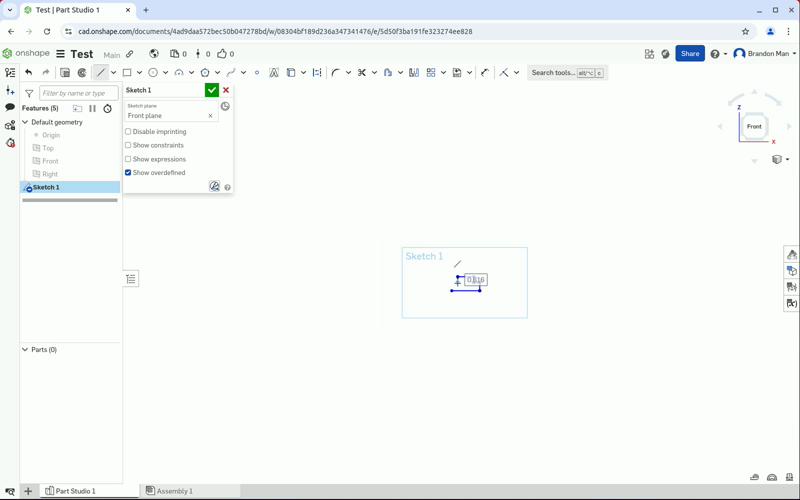
scroll(-6)
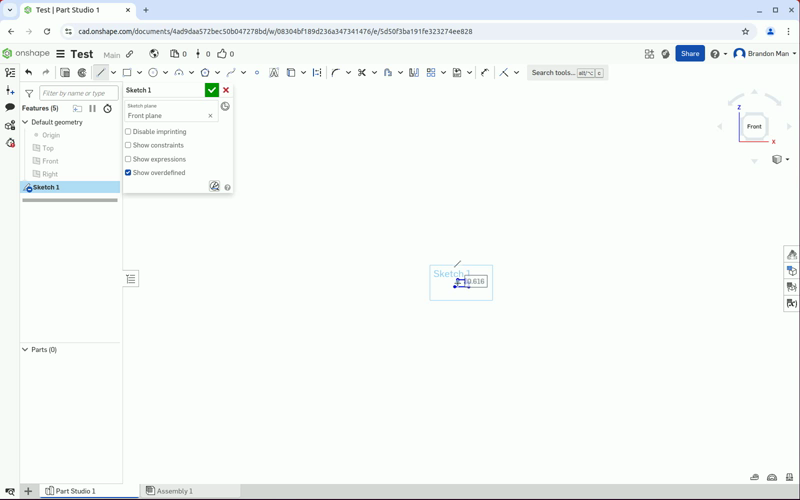
key_up(shift)
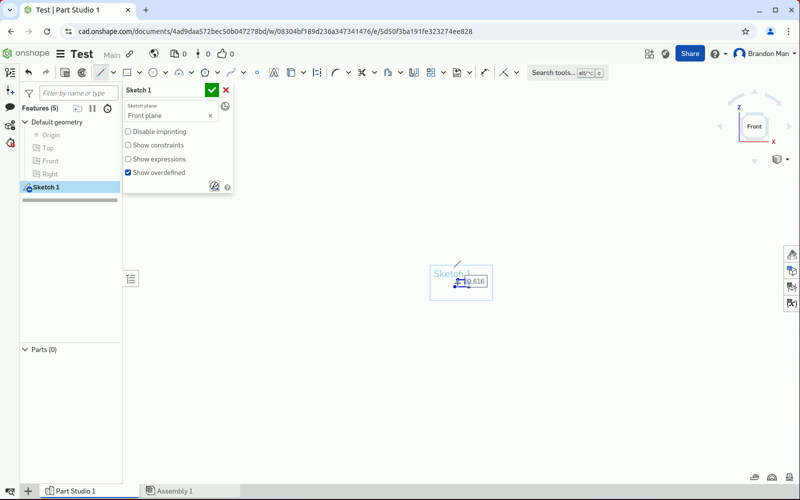
key_down(shift)
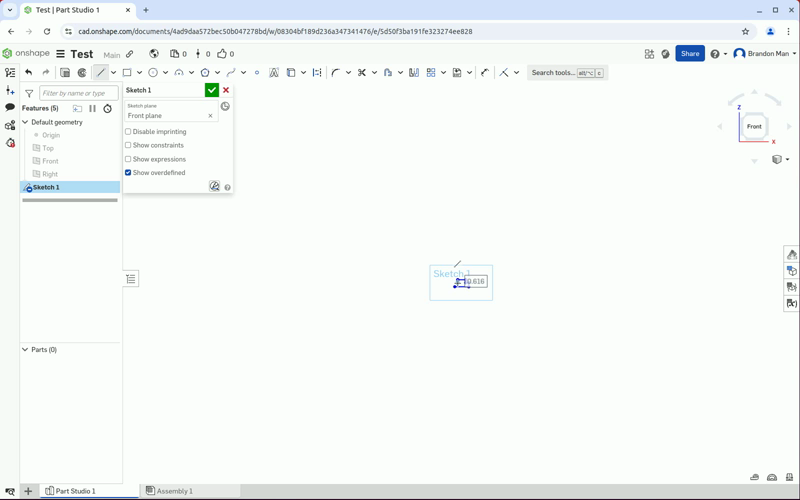
mouse_move(487, 282)
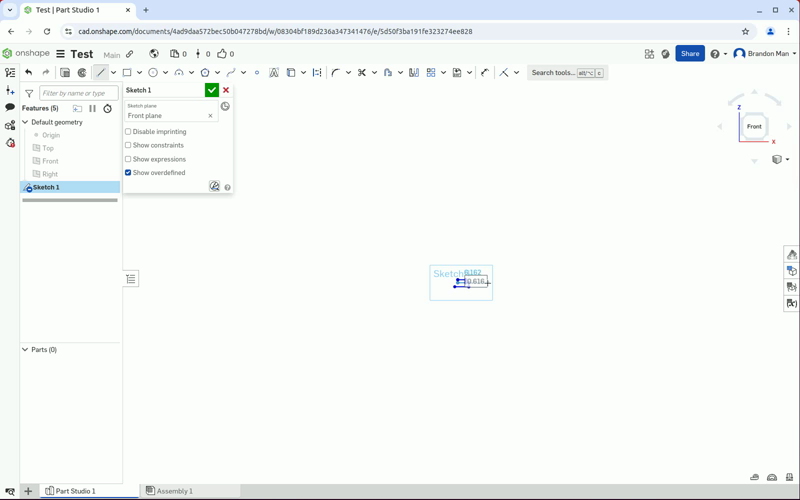
mouse_move(454, 282)
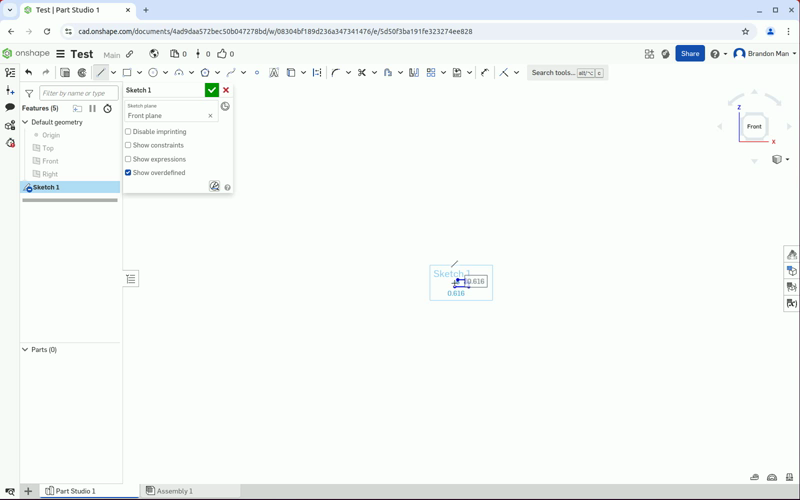
scroll(6)
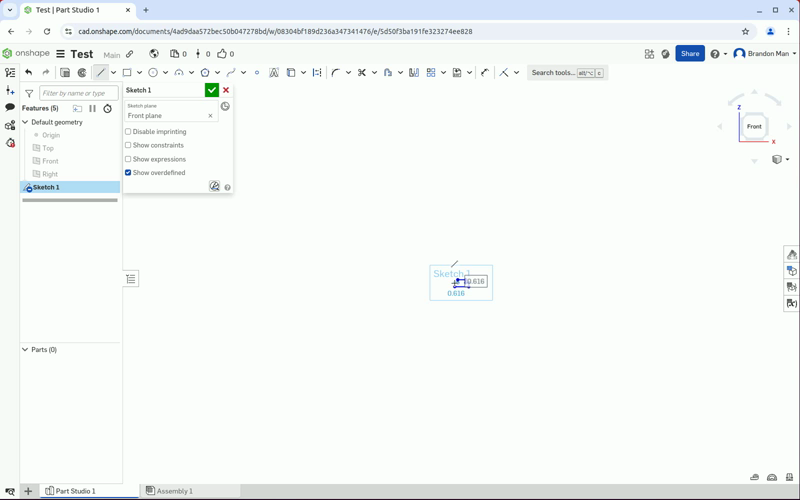
scroll(6)
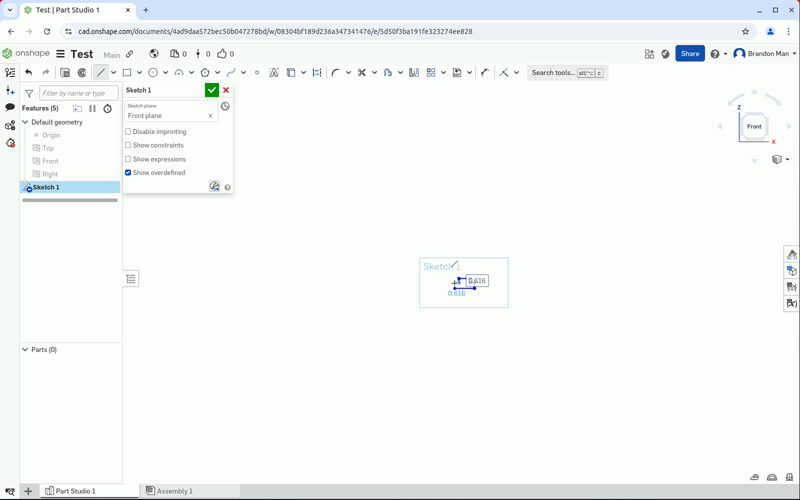
scroll(6)
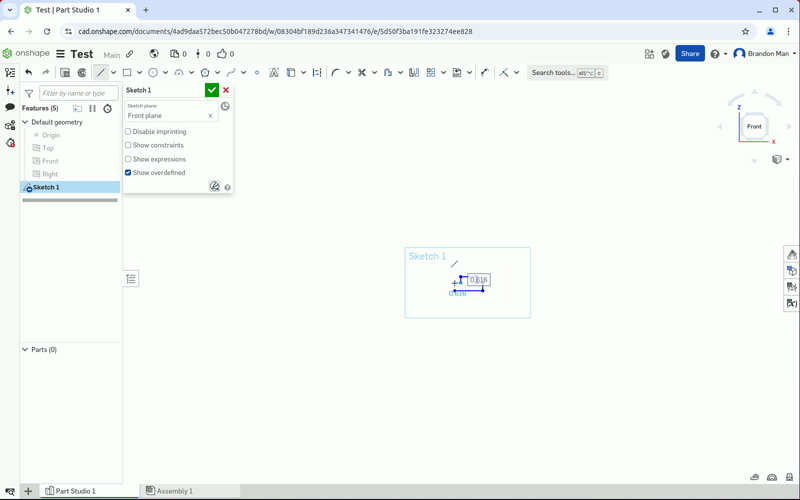
scroll(6)
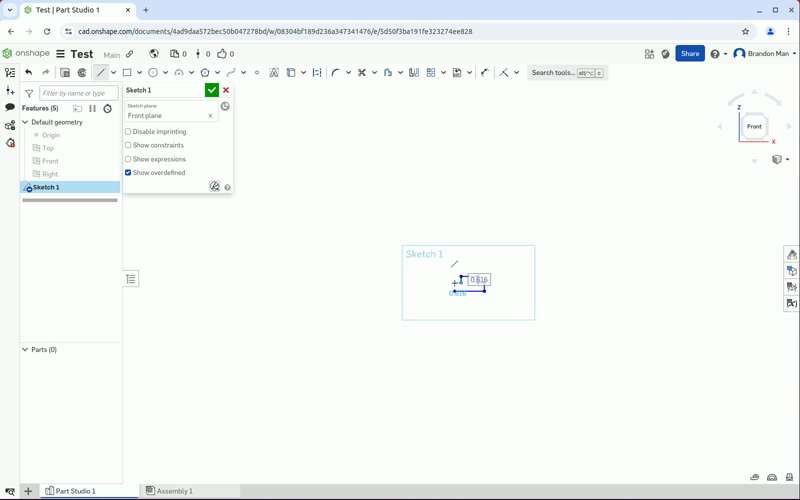
scroll(6)
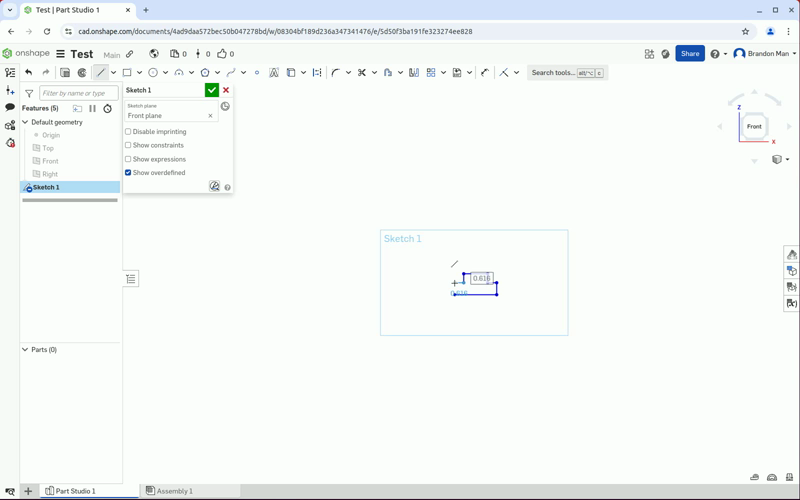
scroll(6)
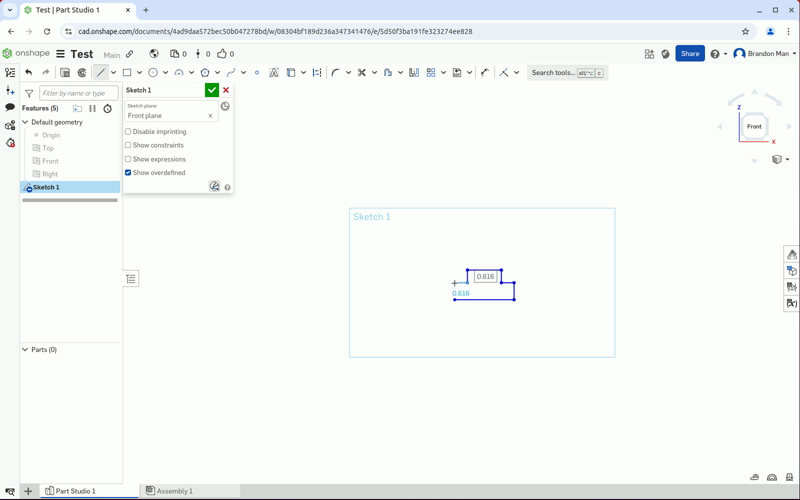
scroll(6)
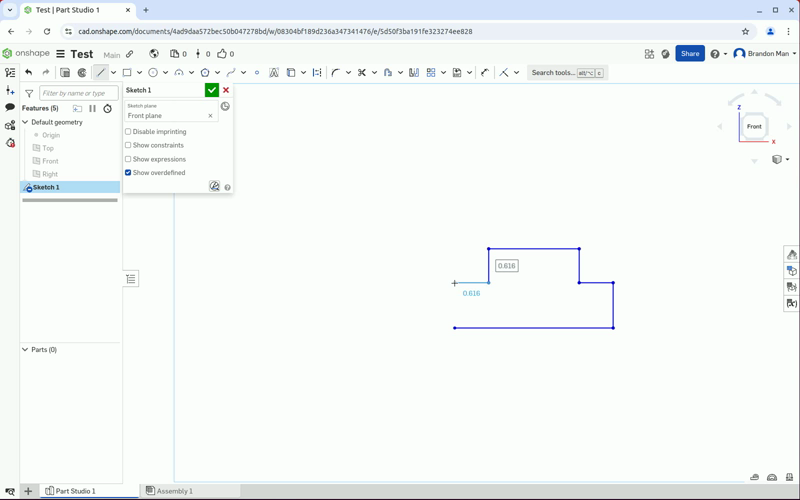
click(454, 282)
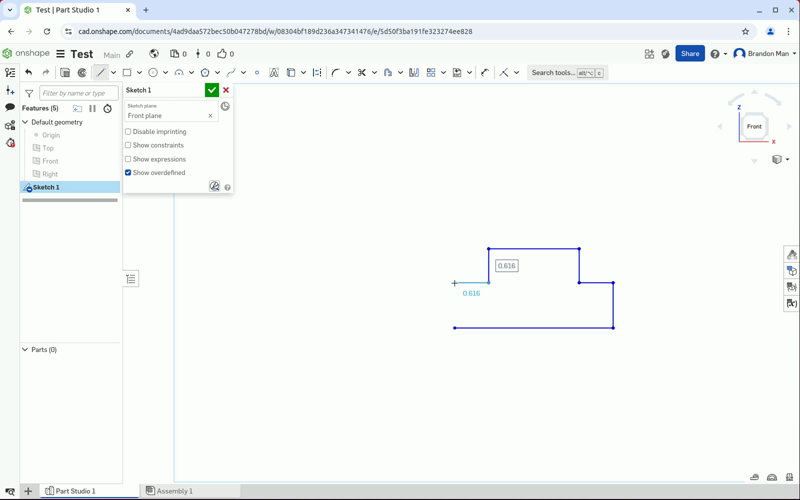
scroll(-6)
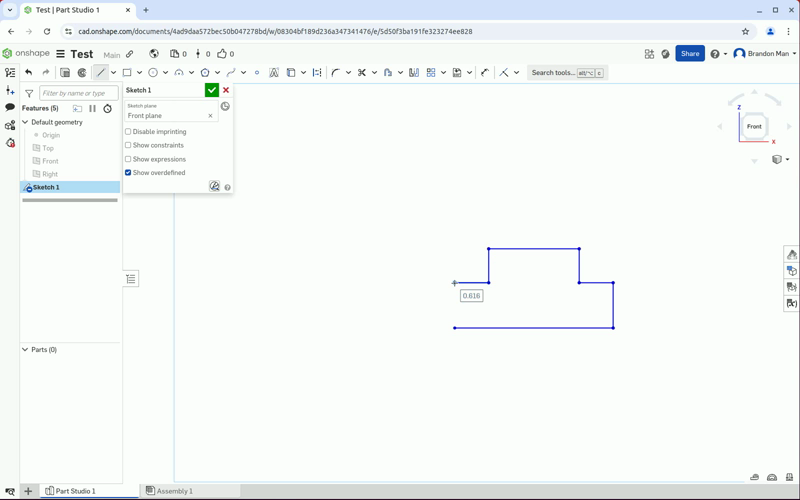
scroll(-6)
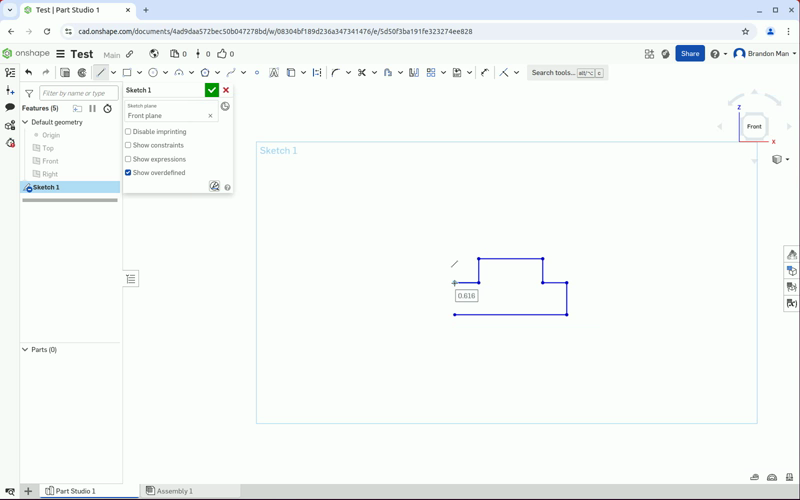
scroll(-6)
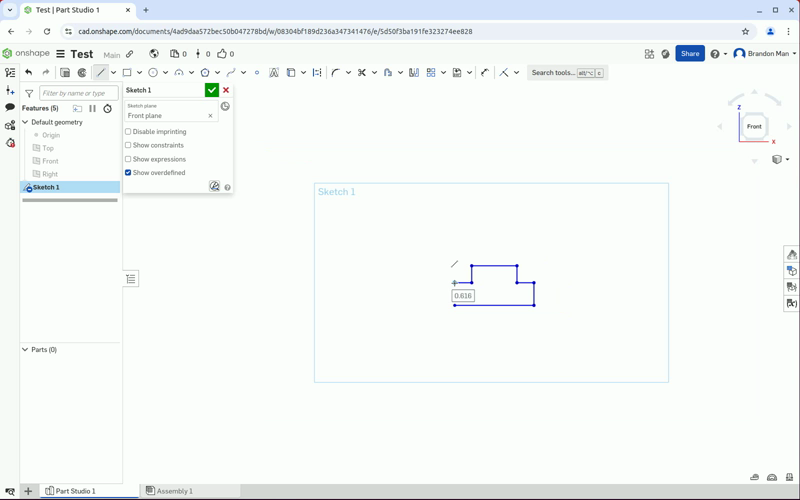
scroll(-6)
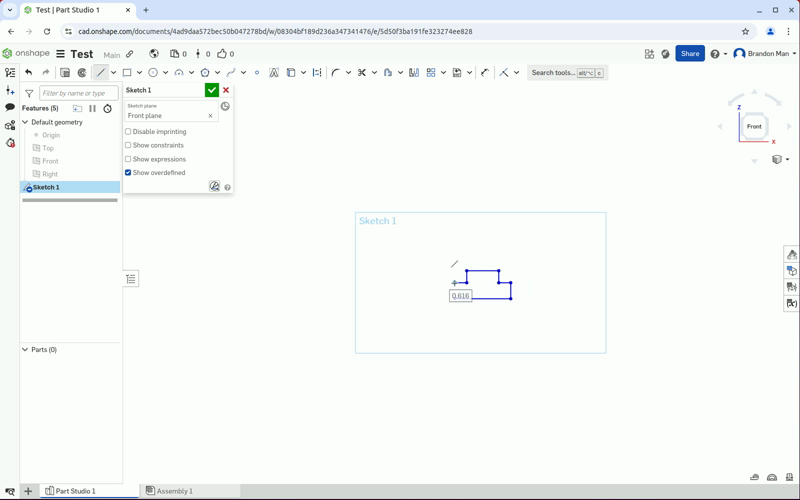
scroll(-6)
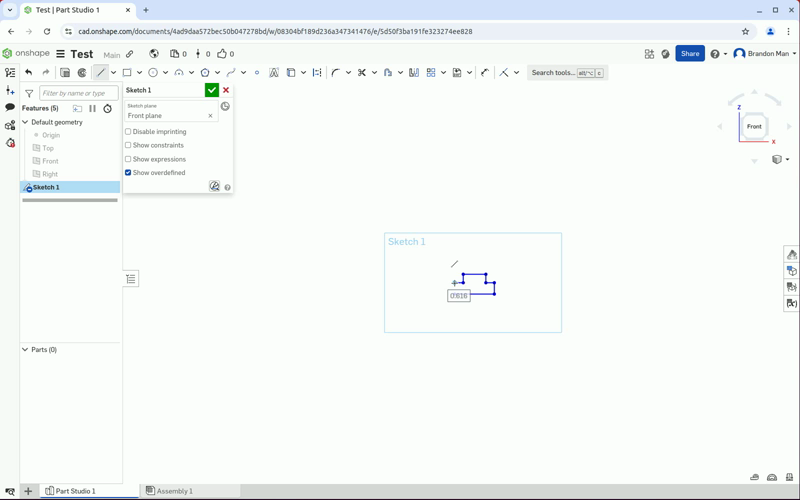
scroll(-6)
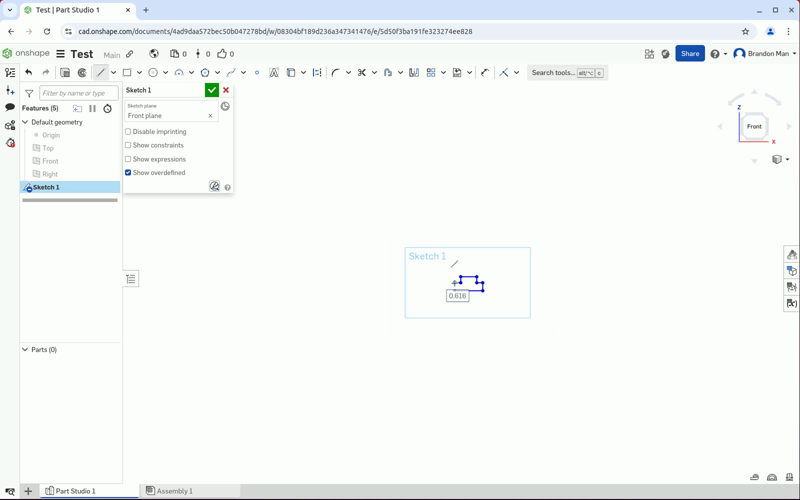
scroll(-6)
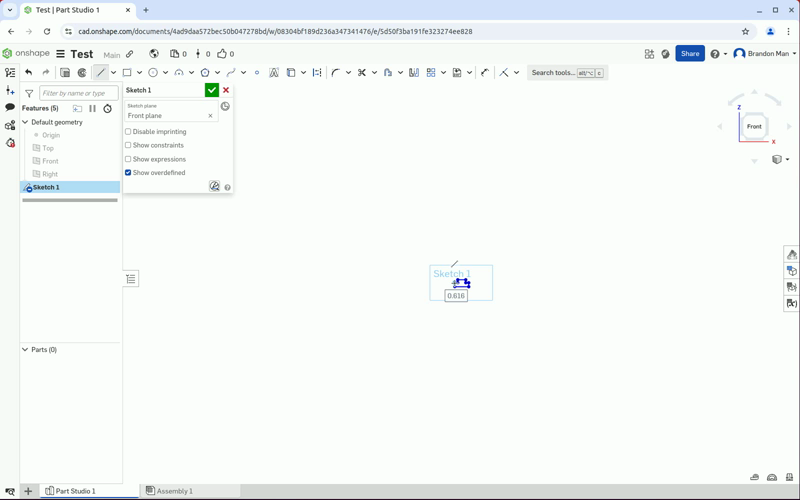
key_up(shift)
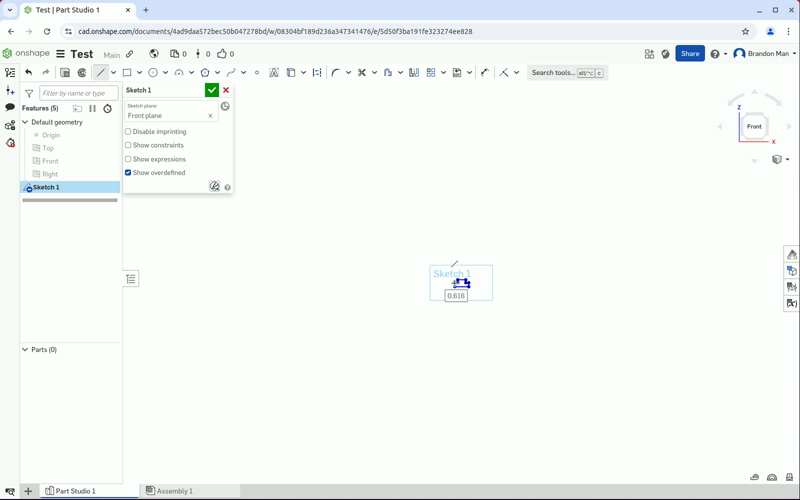
mouse_move(484, 282)
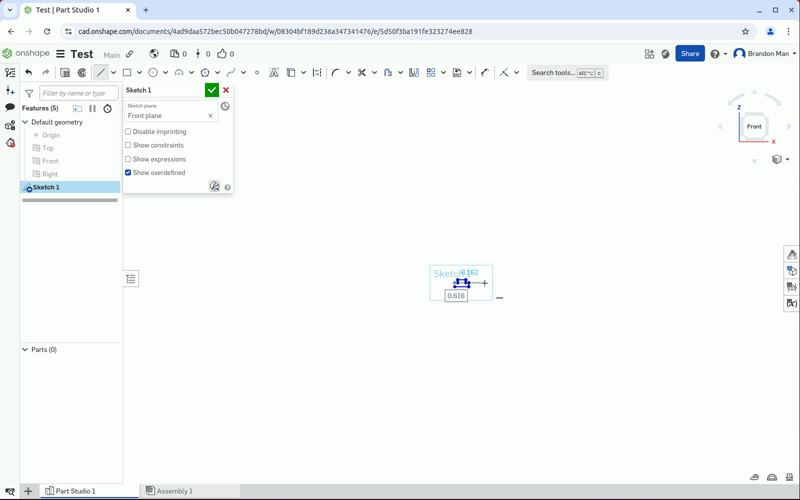
key_down(shift)
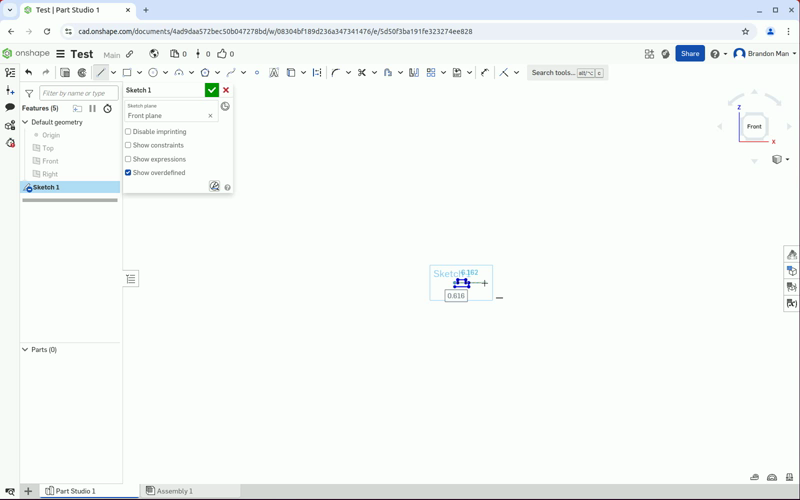
mouse_move(454, 286)
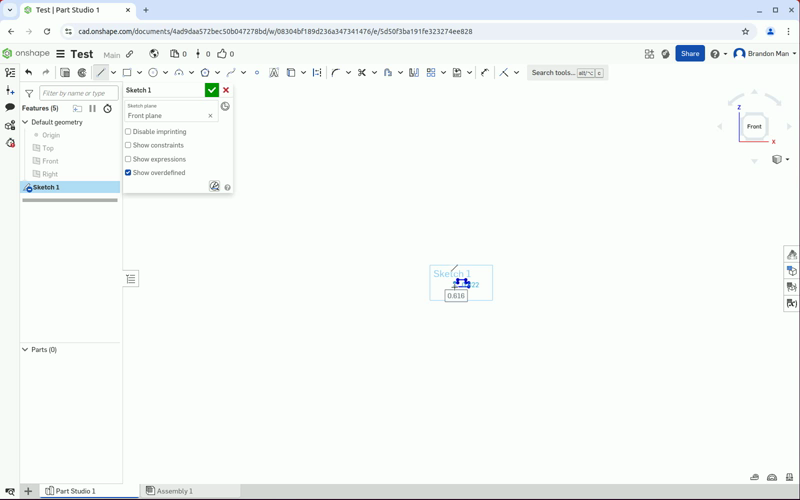
scroll(6)
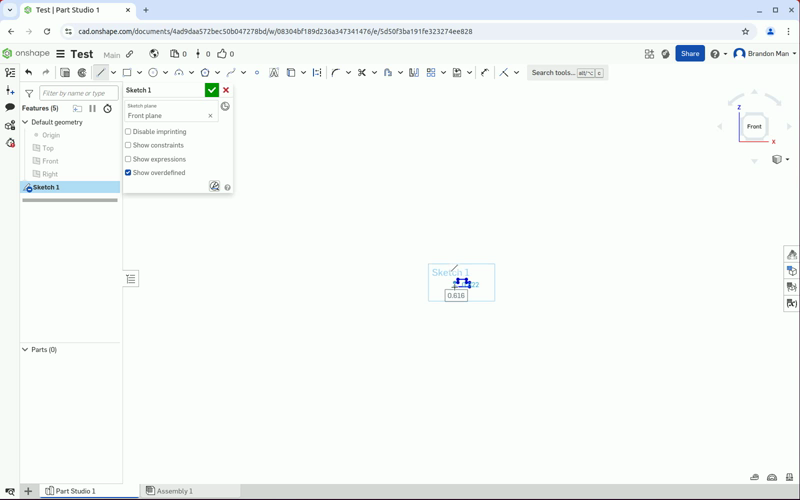
scroll(6)
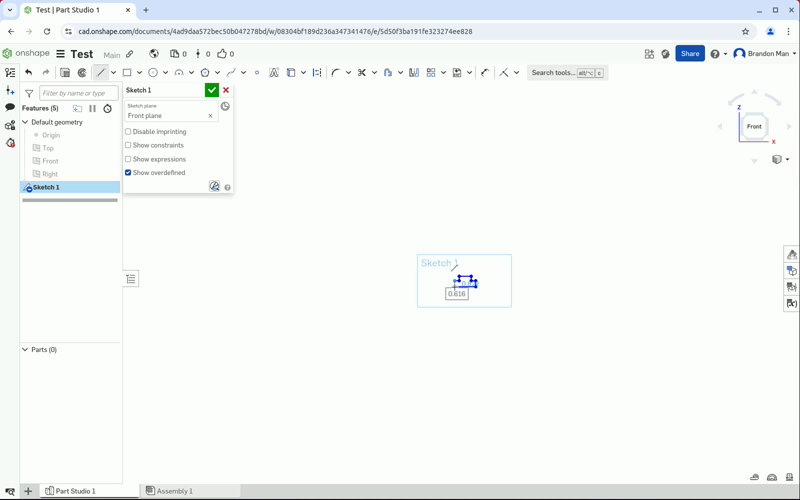
scroll(6)
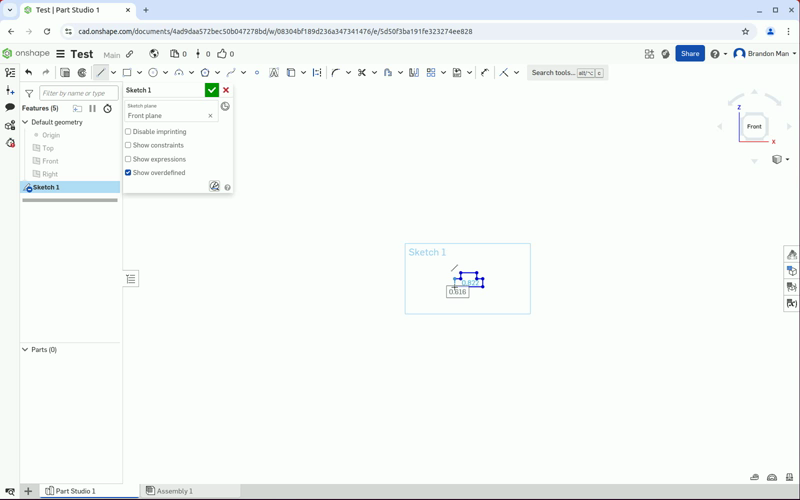
scroll(6)
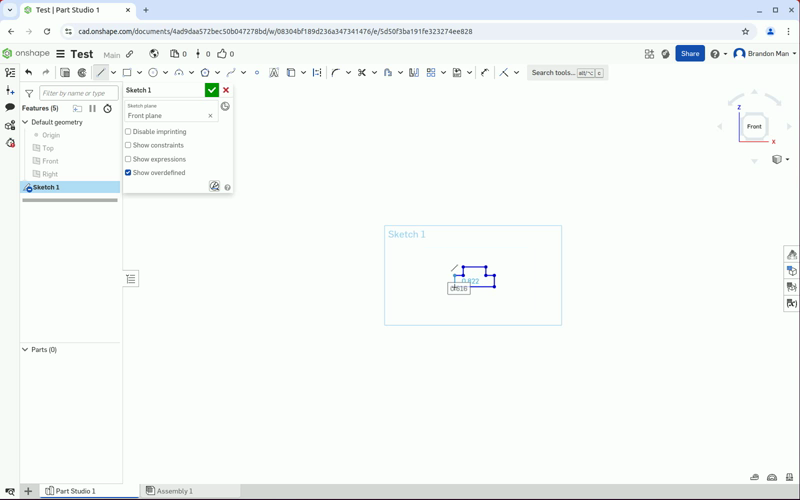
scroll(6)
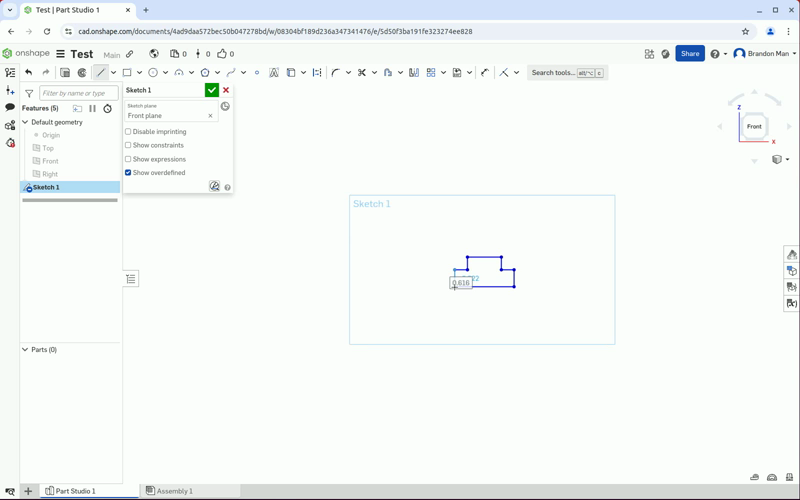
scroll(6)
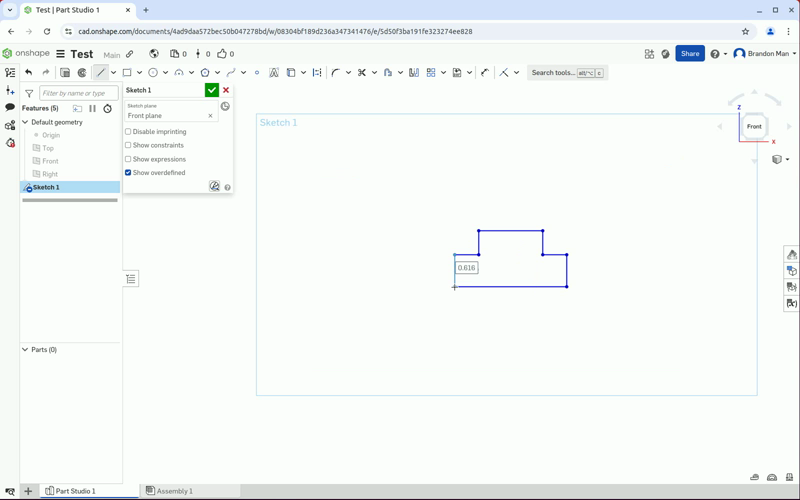
scroll(6)
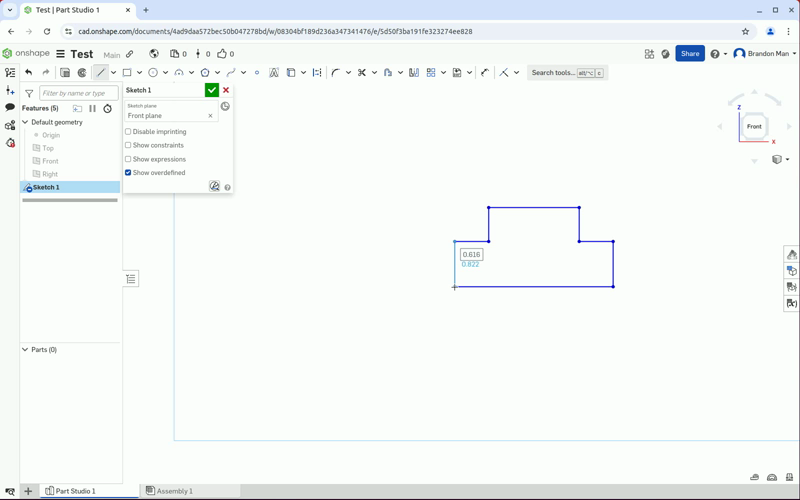
key_up(shift)
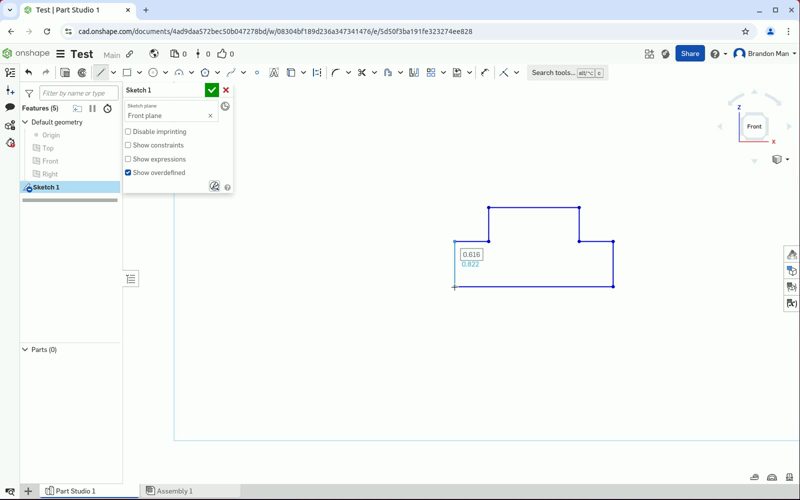
click(454, 286)
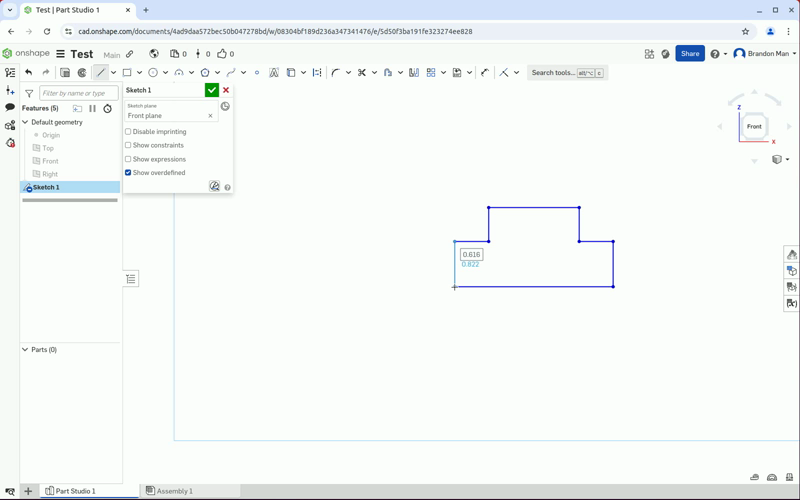
scroll(-6)
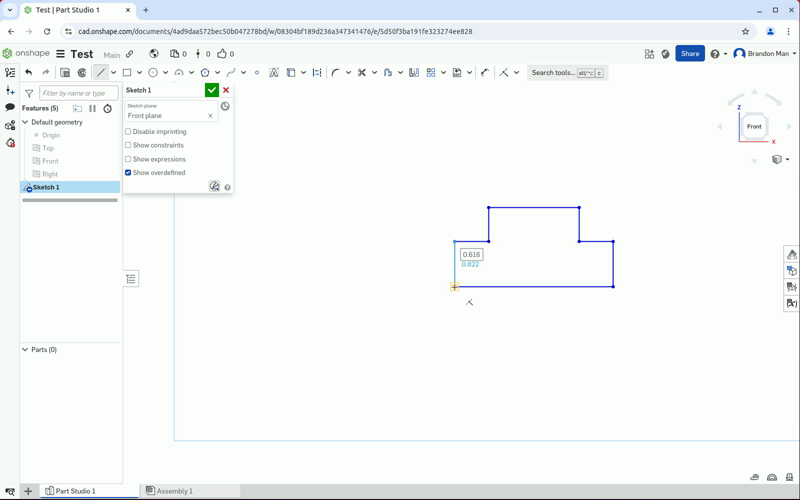
scroll(-6)
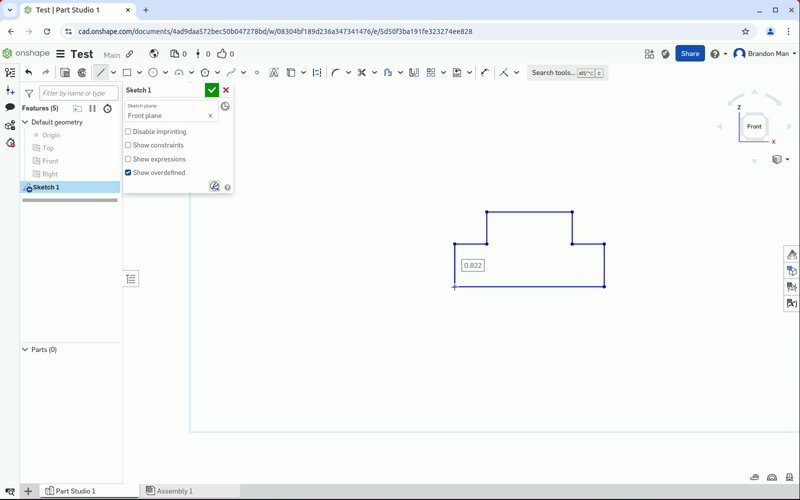
scroll(-6)
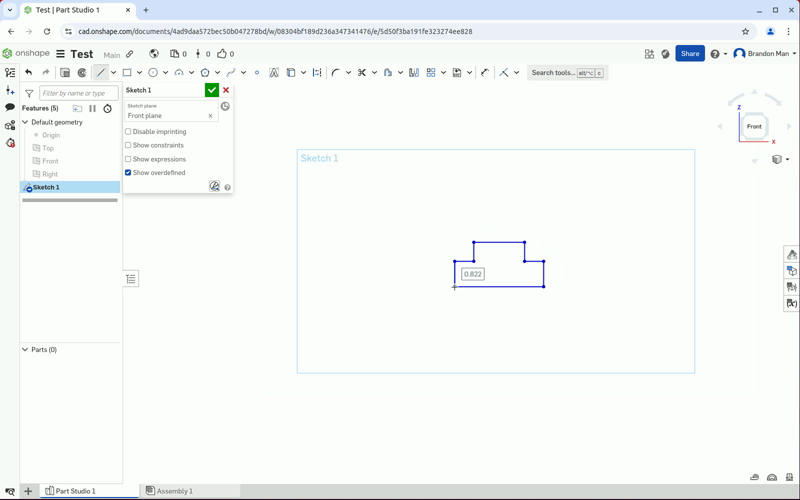
scroll(-6)
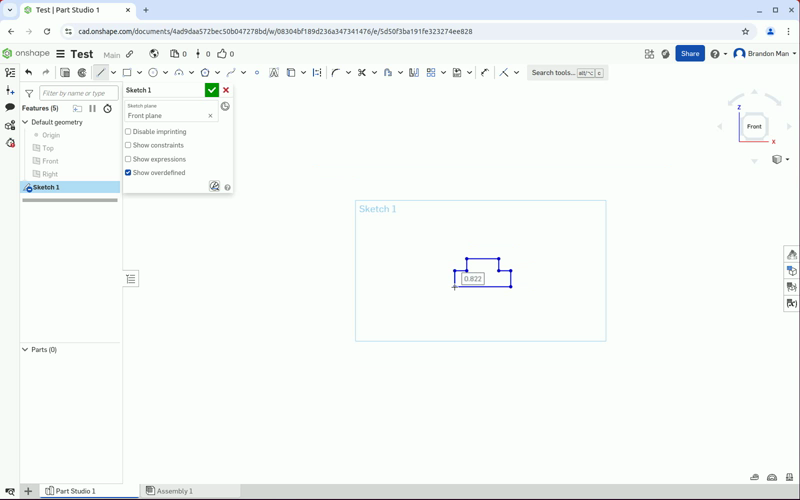
scroll(-6)
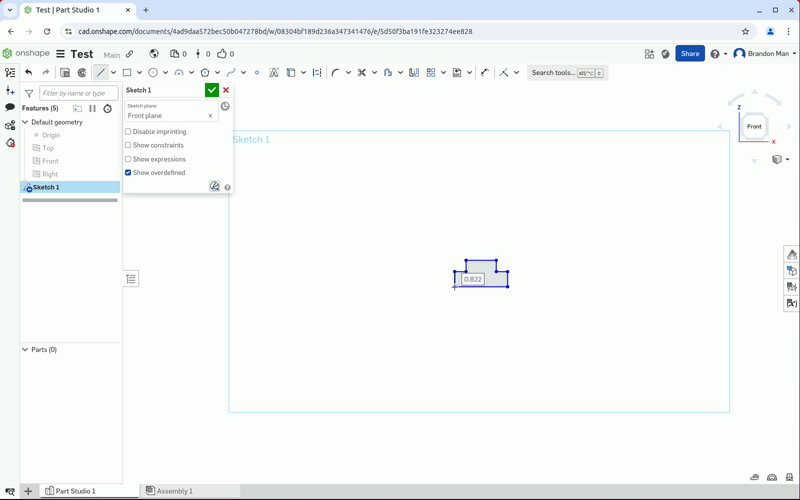
scroll(-6)
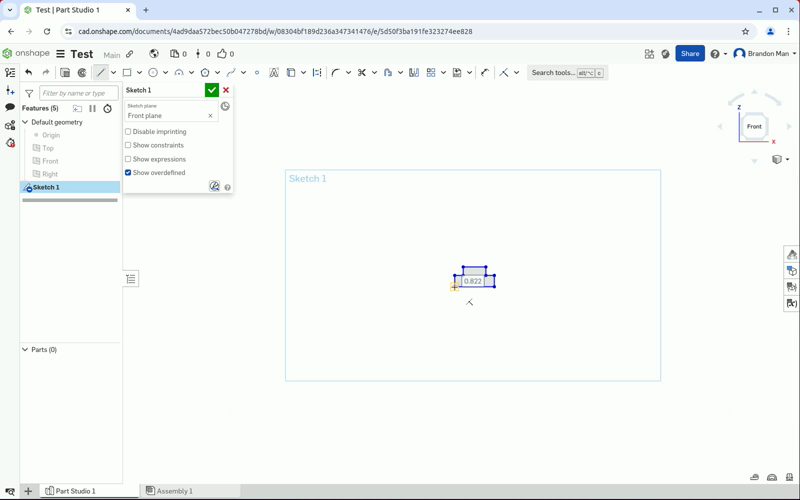
scroll(-6)
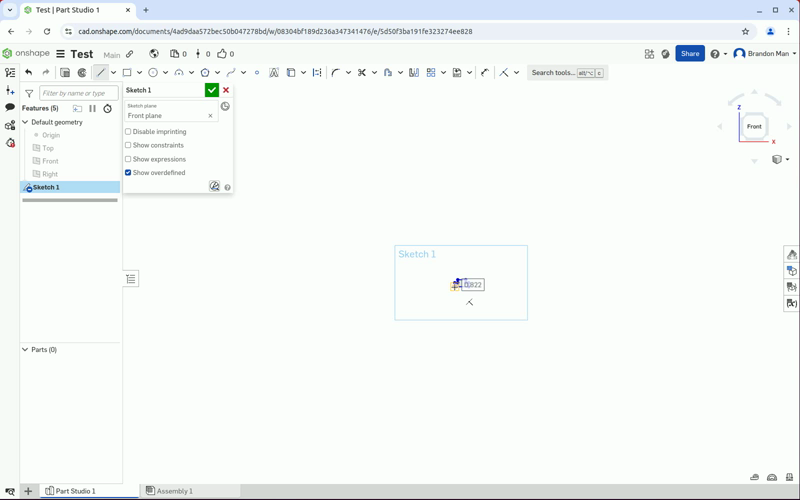
key(esc)
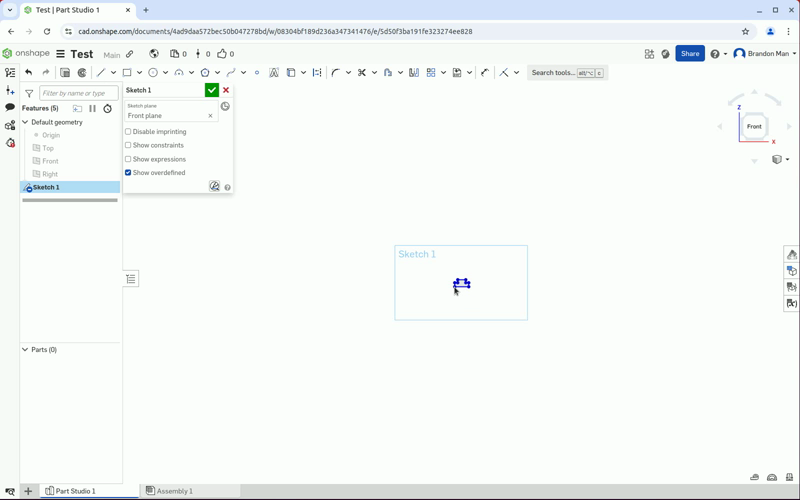
mouse_move(457, 285)
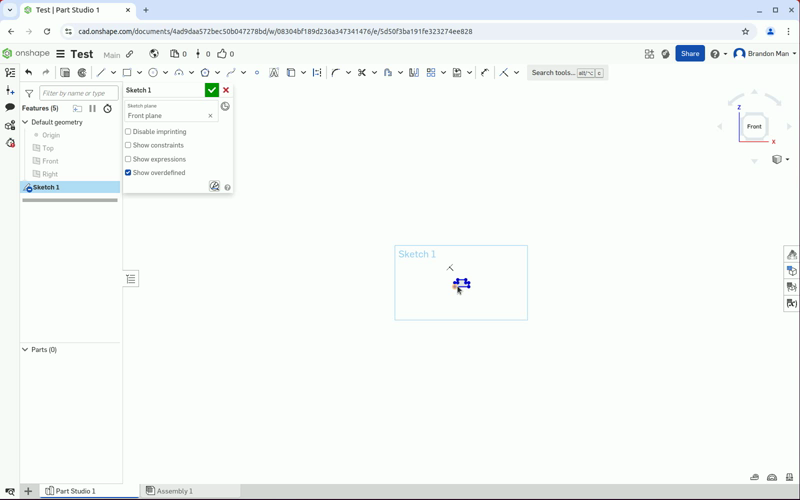
scroll(6)
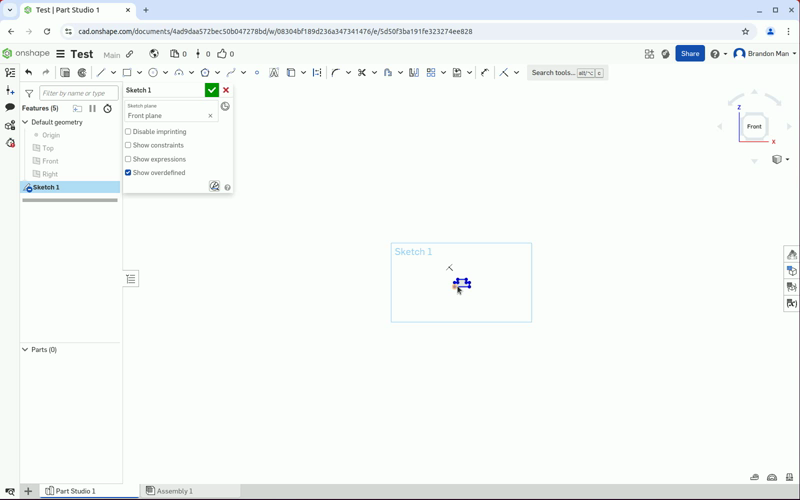
scroll(6)
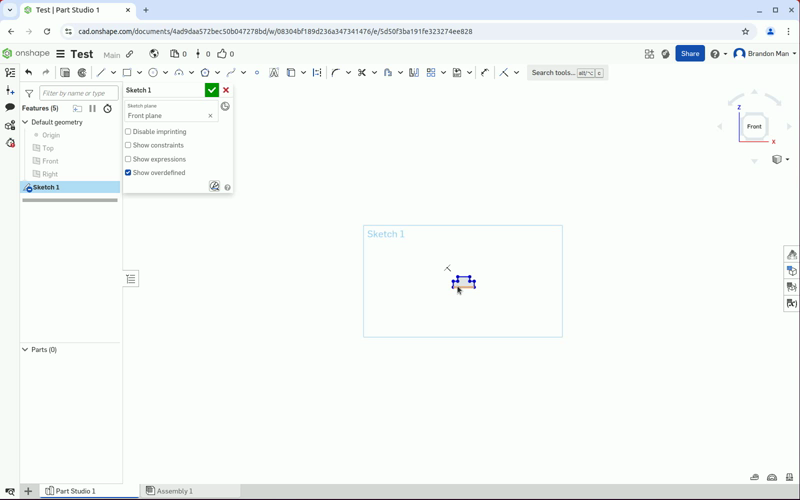
scroll(6)
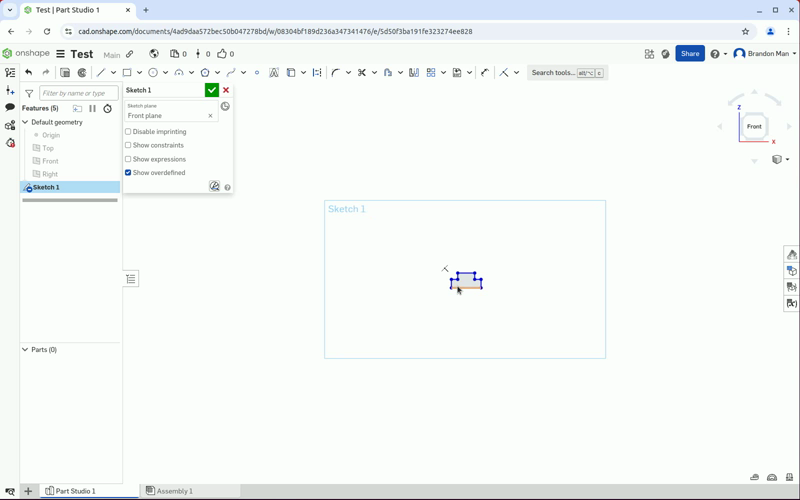
scroll(6)
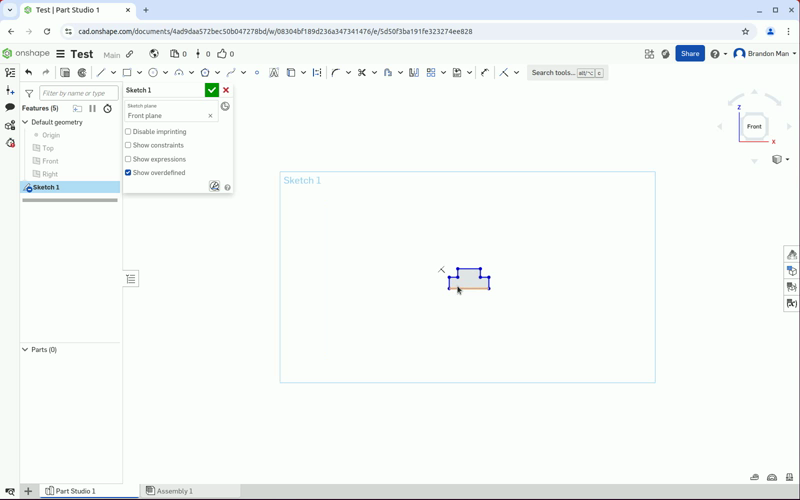
scroll(6)
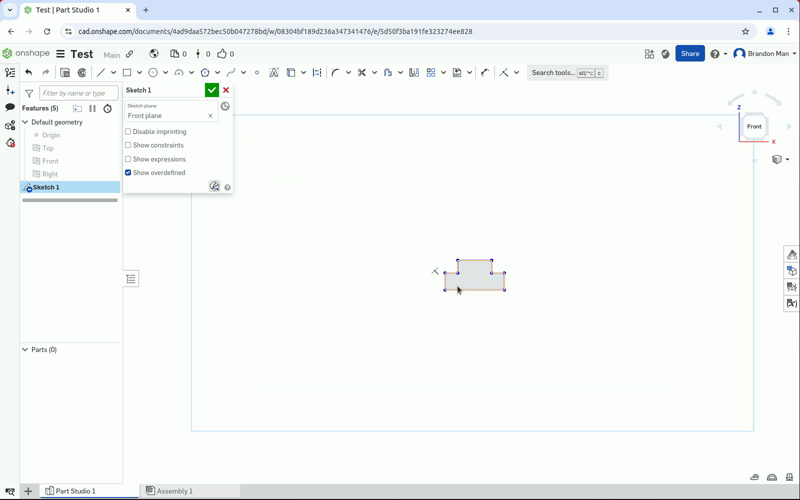
scroll(6)
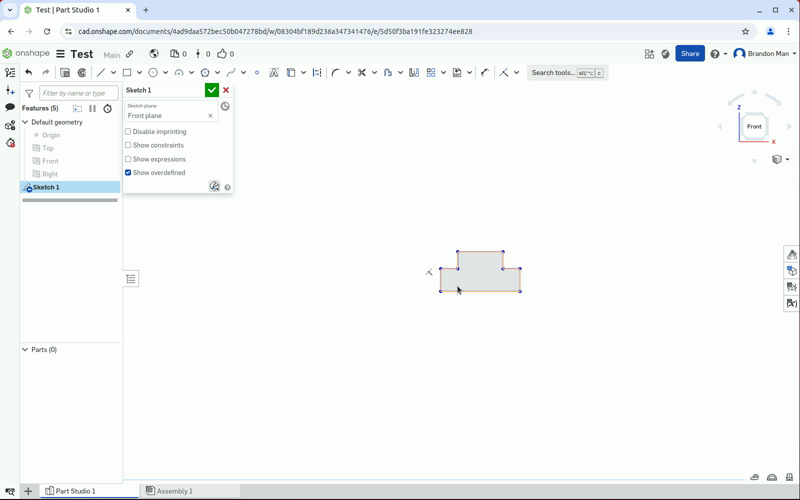
scroll(6)
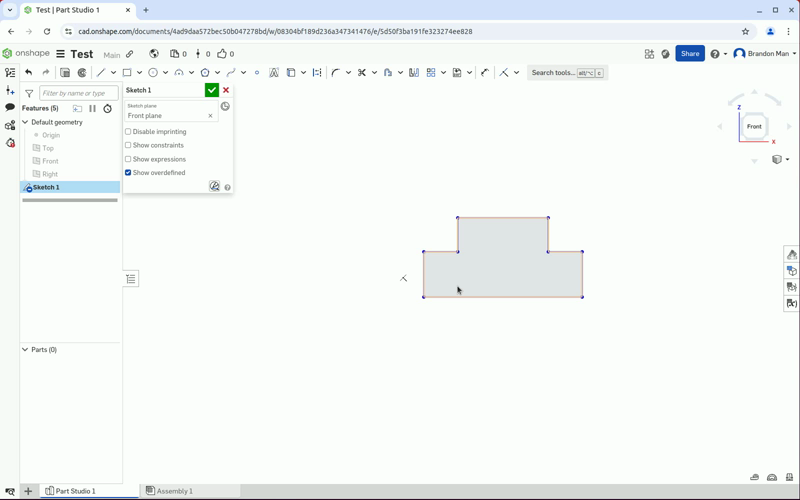
click(457, 285)
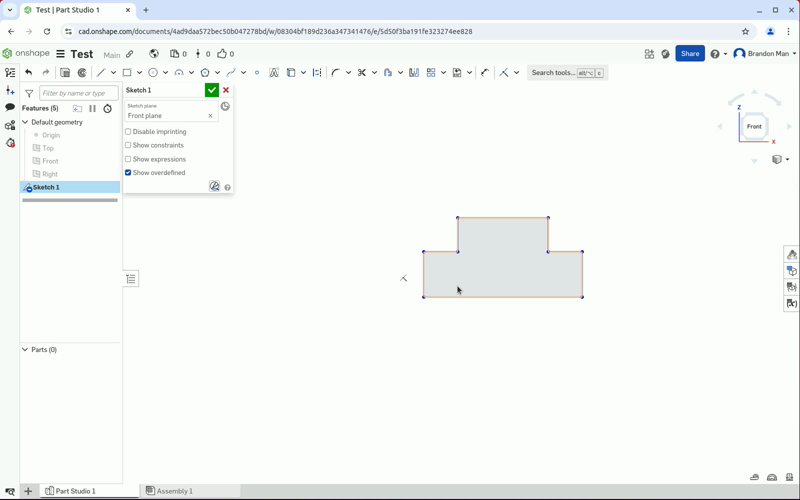
scroll(-6)
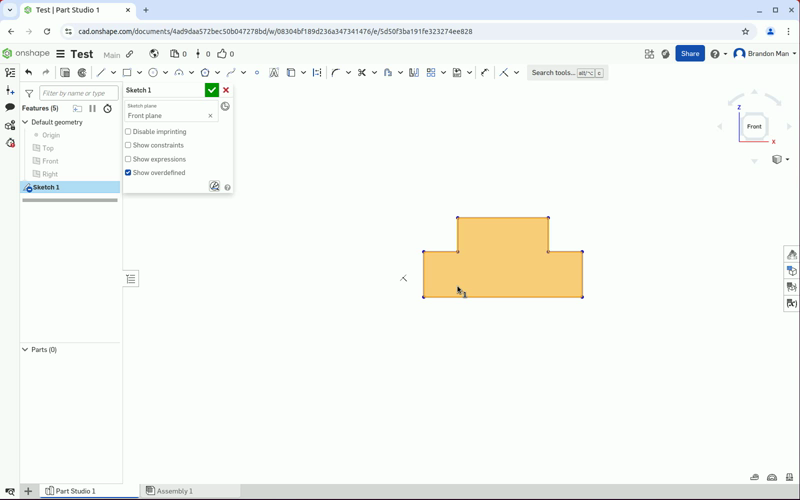
scroll(-6)
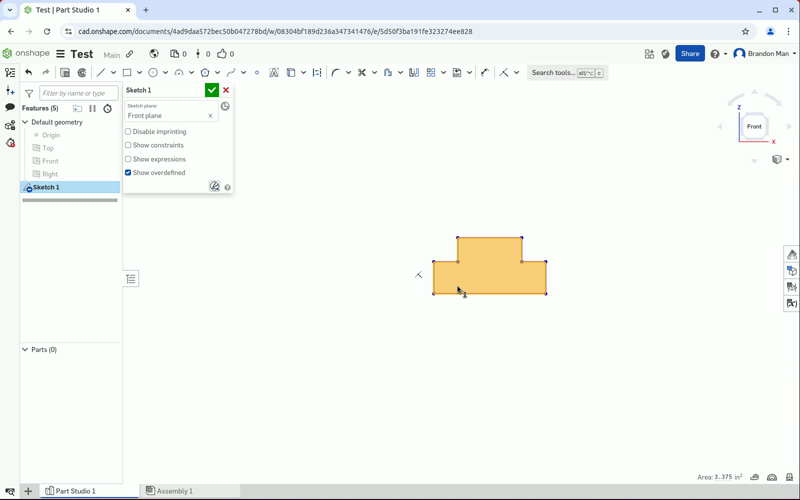
scroll(-6)
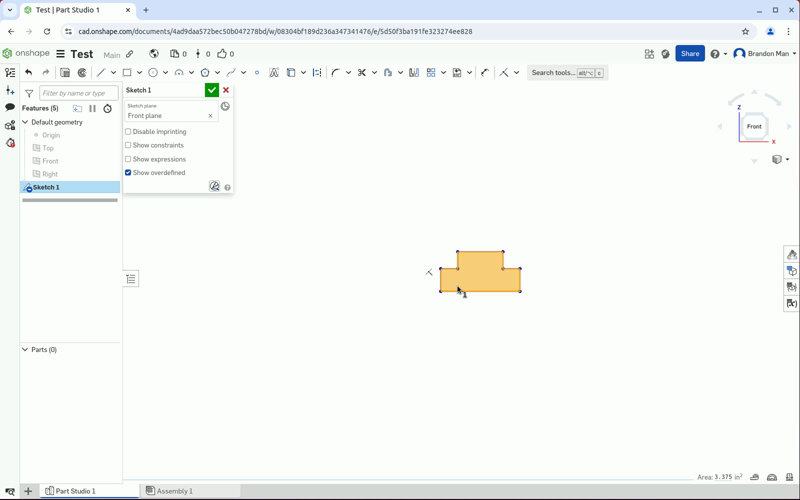
scroll(-6)
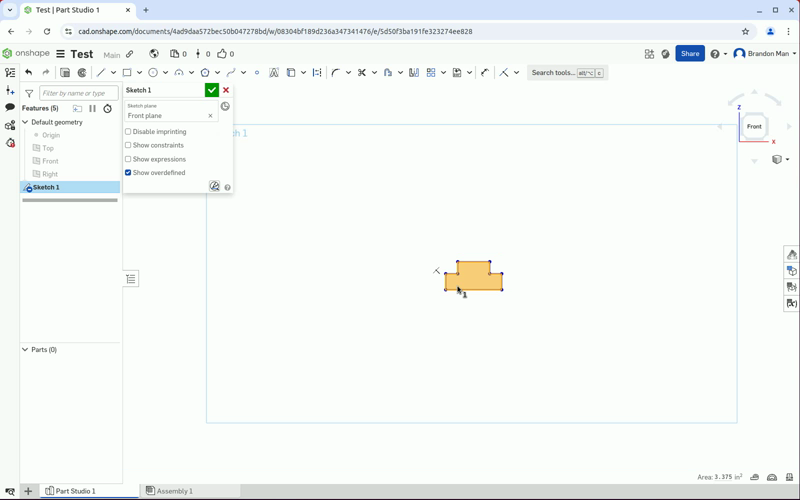
scroll(-6)
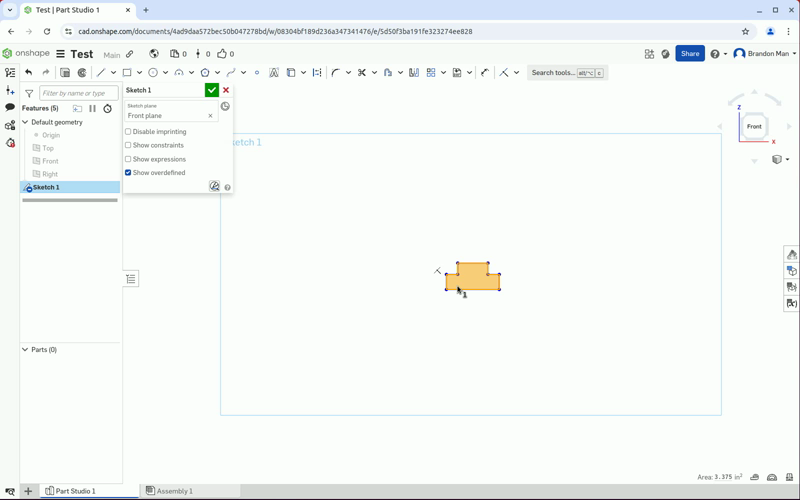
scroll(-6)
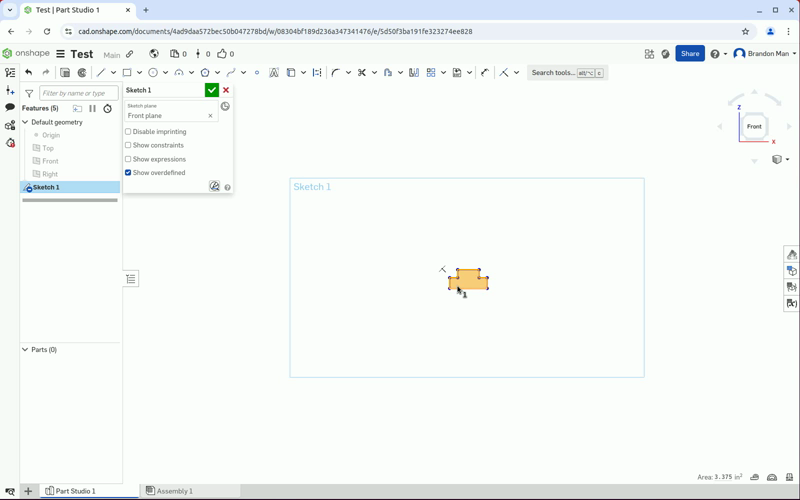
scroll(-6)
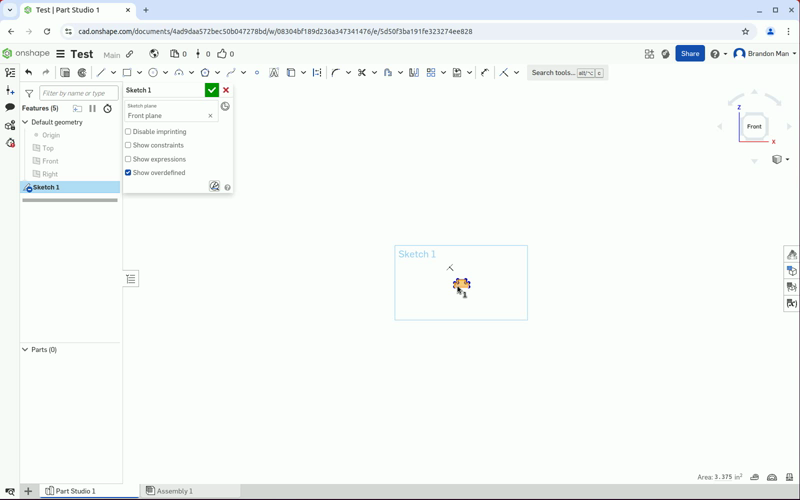
mouse_move(73, 352)
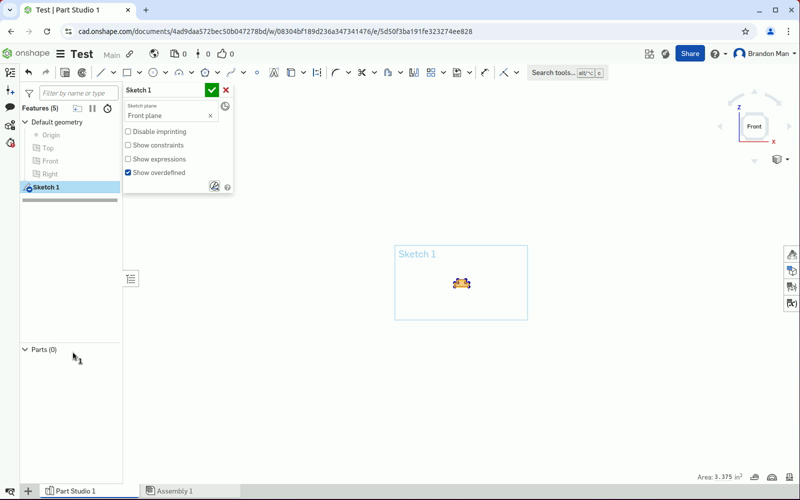
key(shift+y)
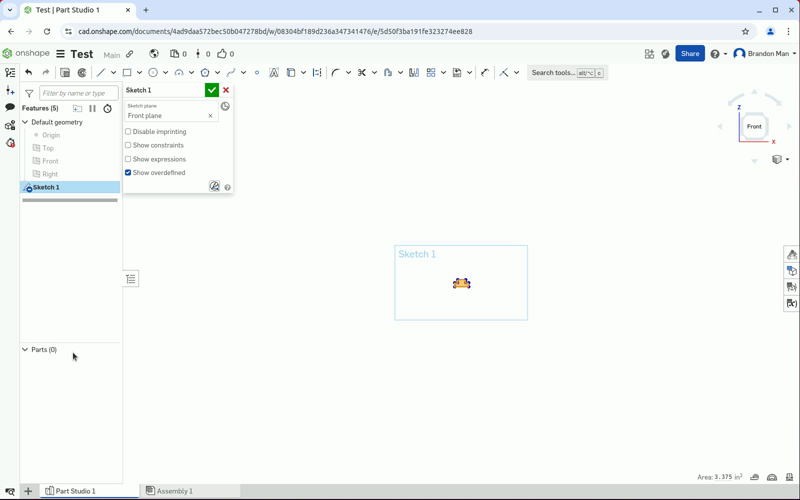
key(shift+e)
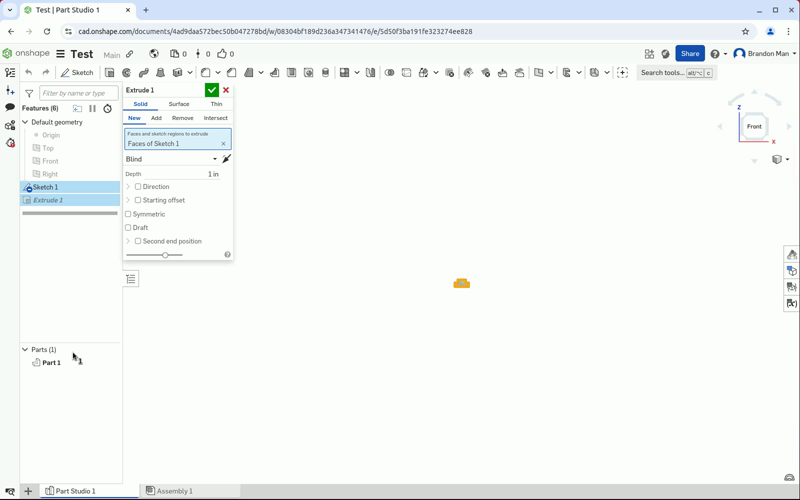
mouse_move(143, 106)
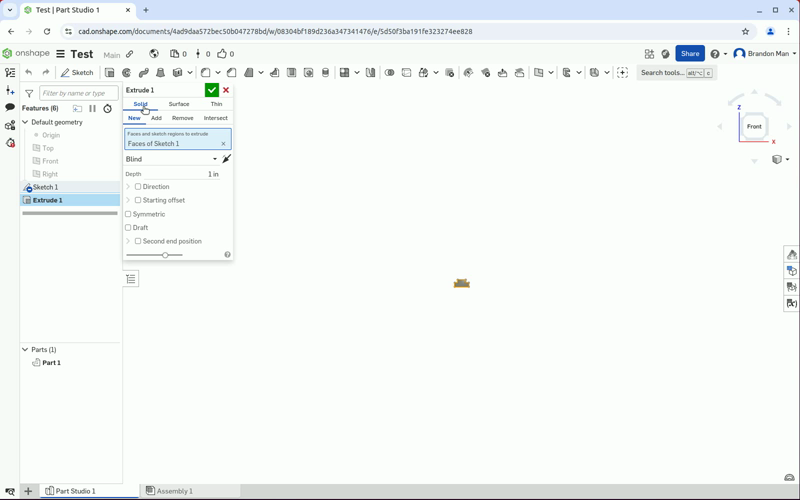
click(143, 106)
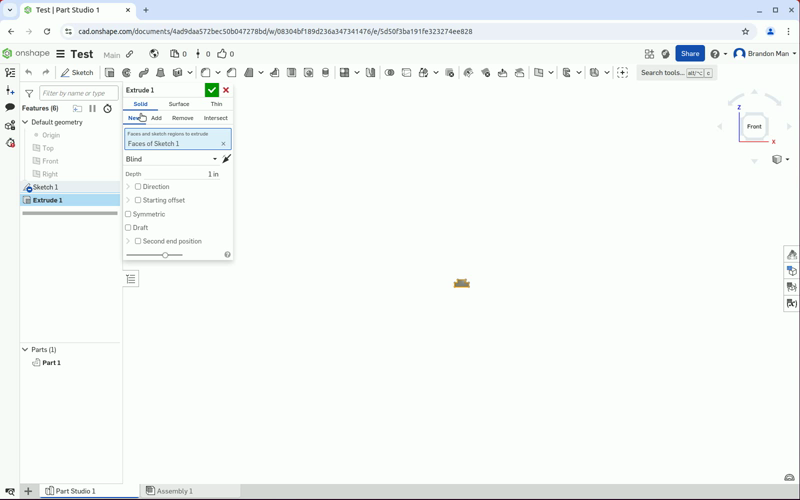
mouse_move(137, 120)
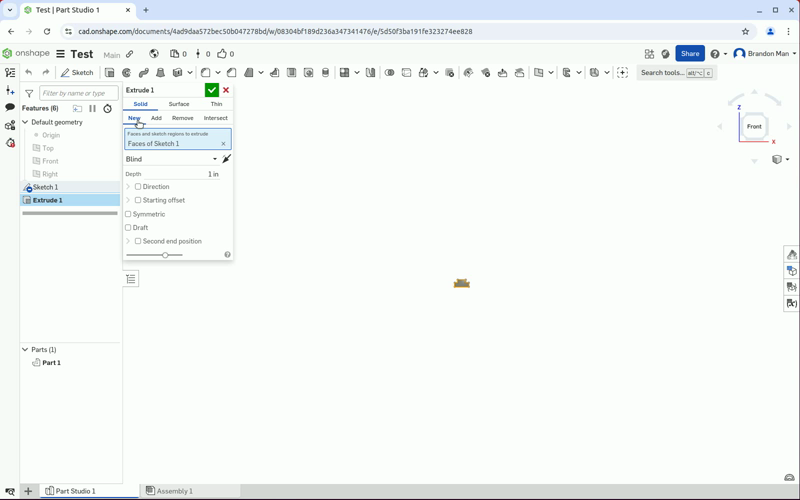
click(137, 120)
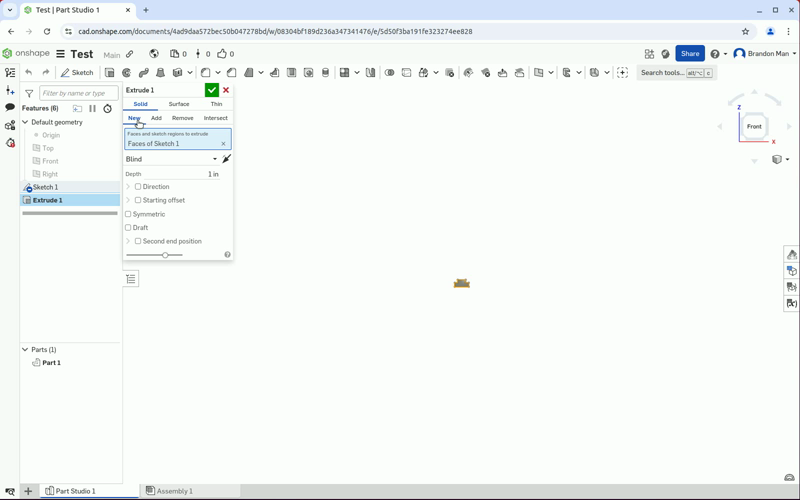
key(tab, 4)
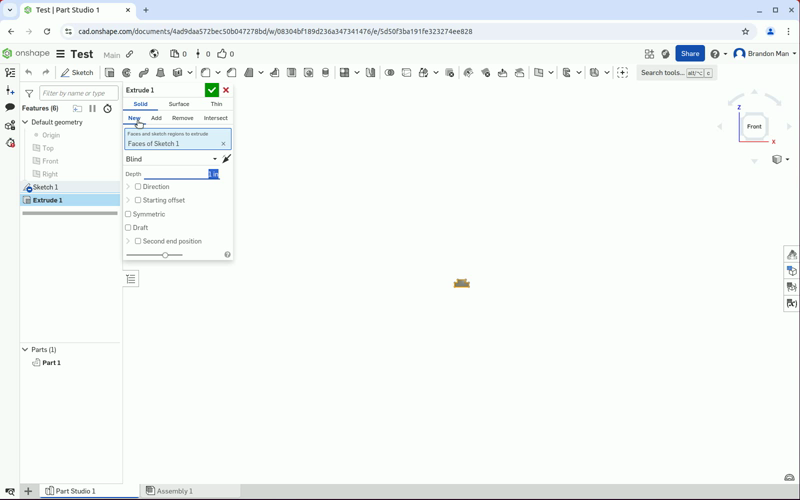
text(23.108)
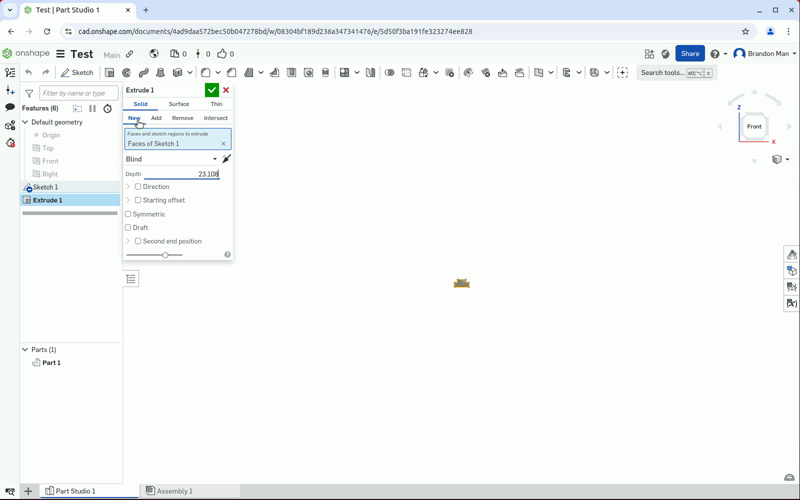
key(enter)
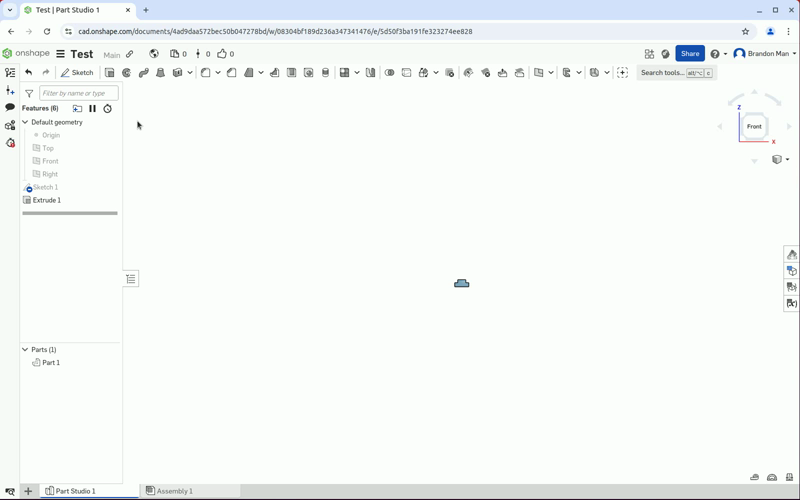
key(shift+h)
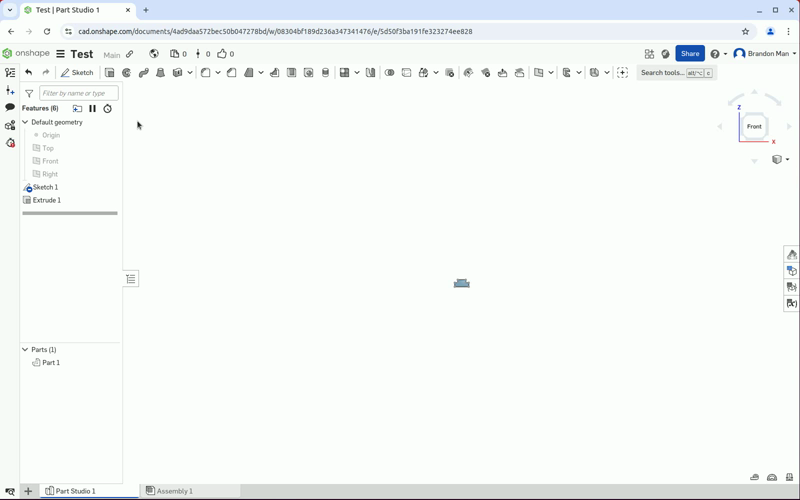
key(shift+h)
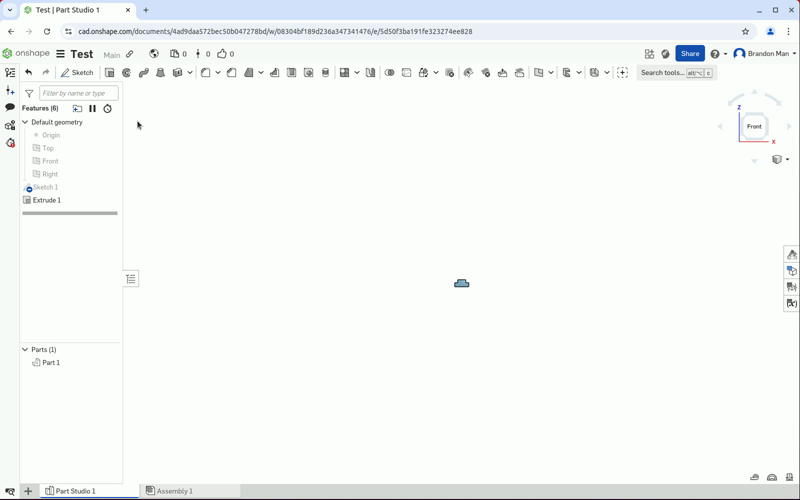
mouse_move(73, 189)
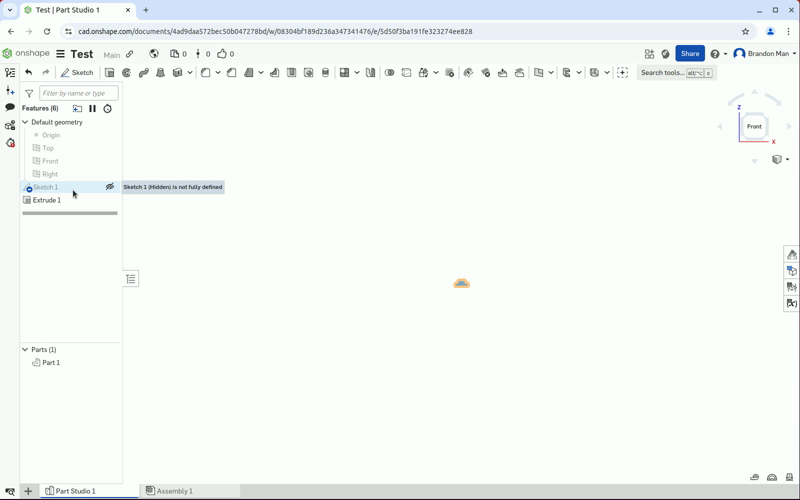
click(73, 189)
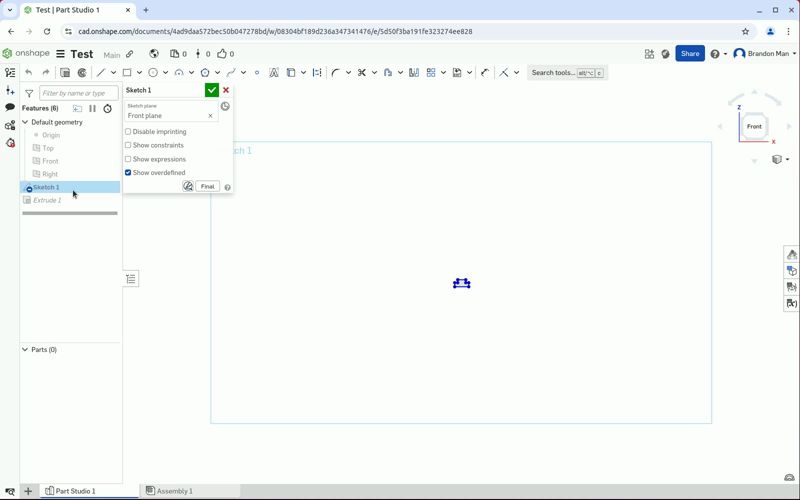
mouse_move(229, 92)
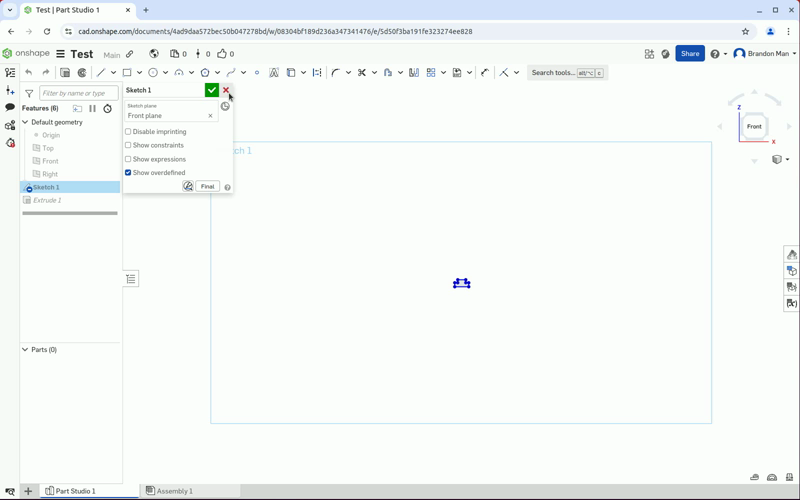
click(229, 92)
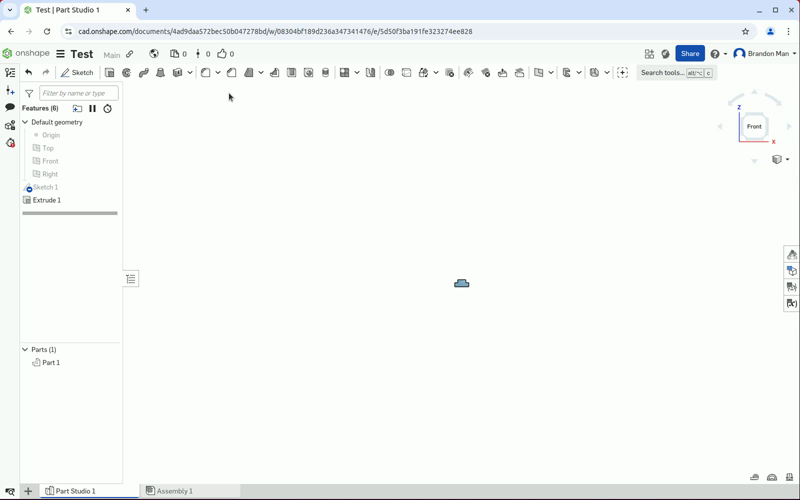
mouse_move(73, 352)
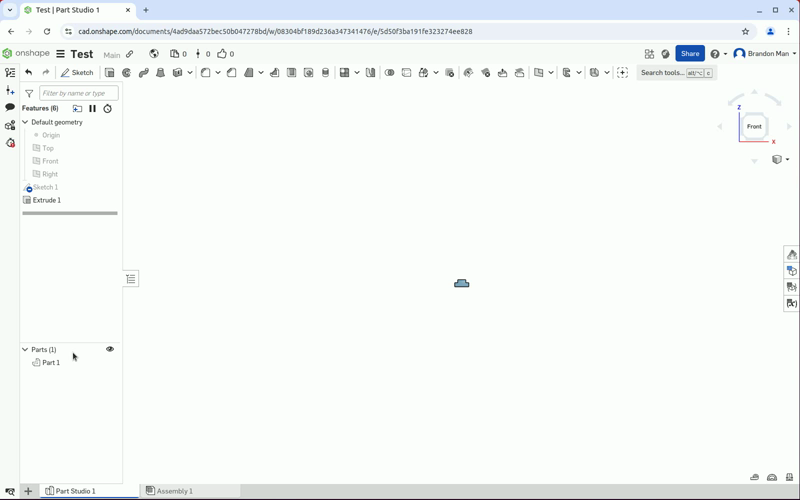
key(y)
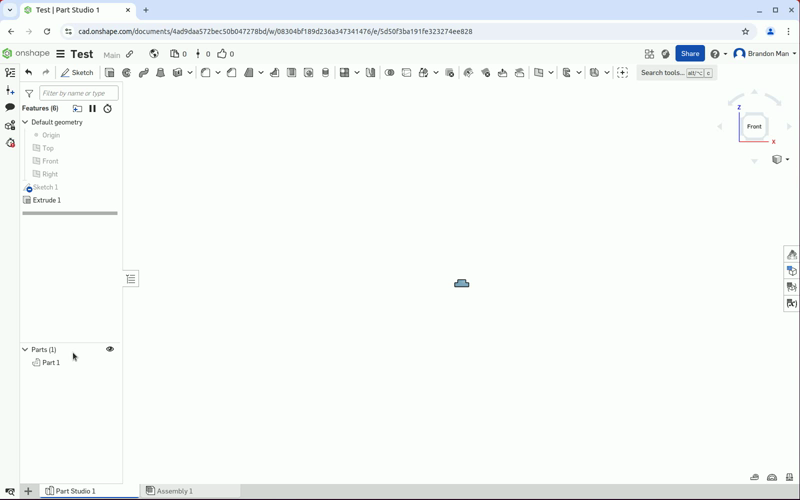
key(shift+p)
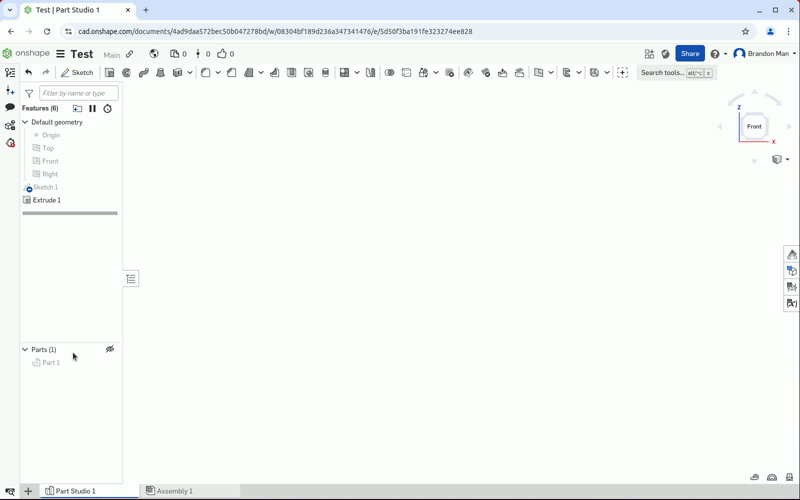
key(space)
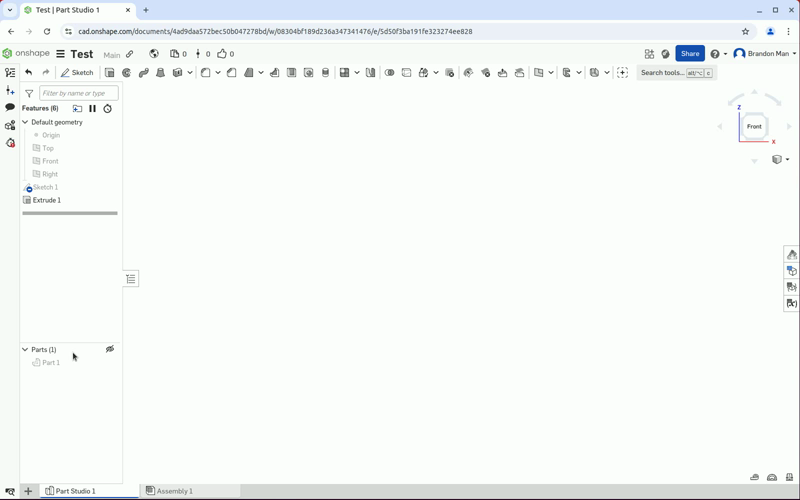
key_down(shift)
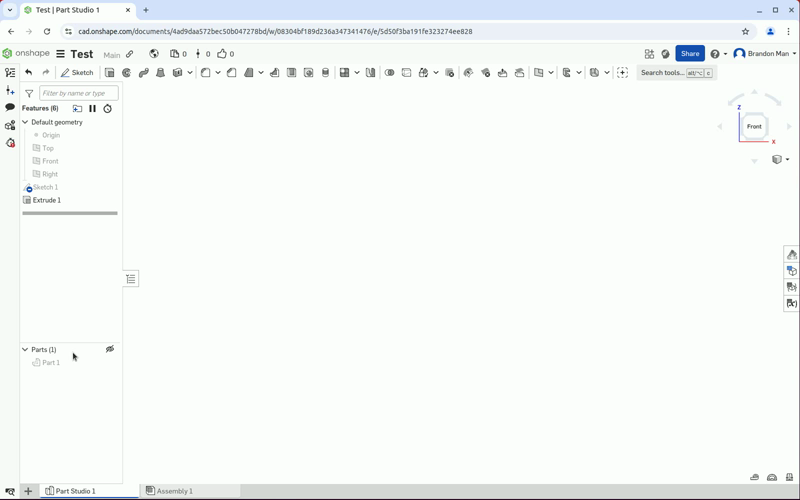
key(down)
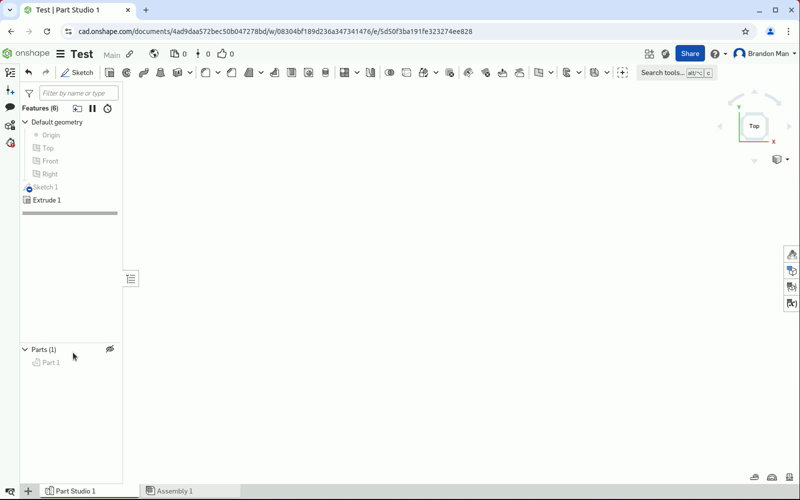
key_up(shift)
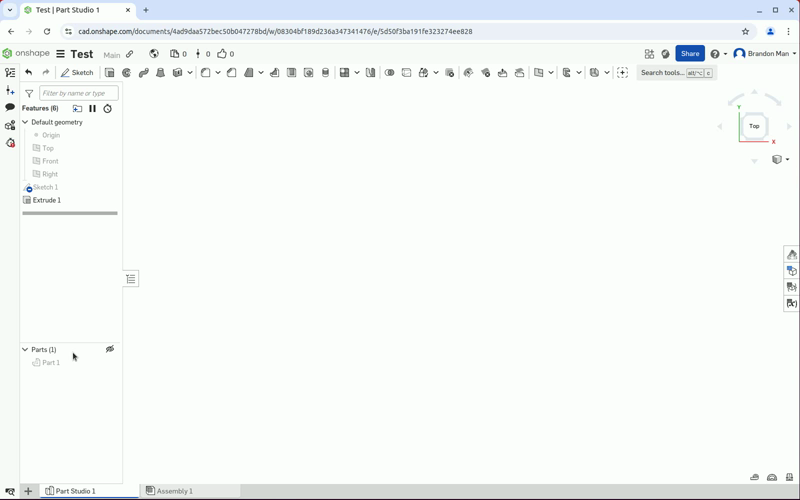
mouse_move(73, 352)
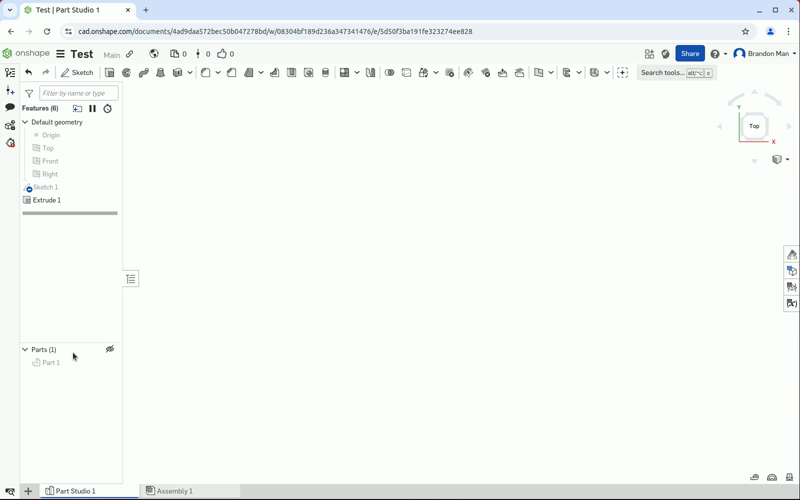
key(shift+y)
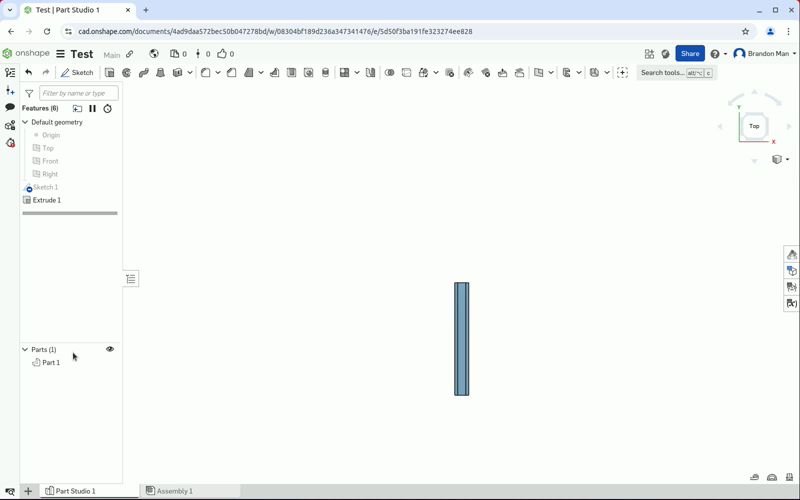
mouse_move(541, 75)
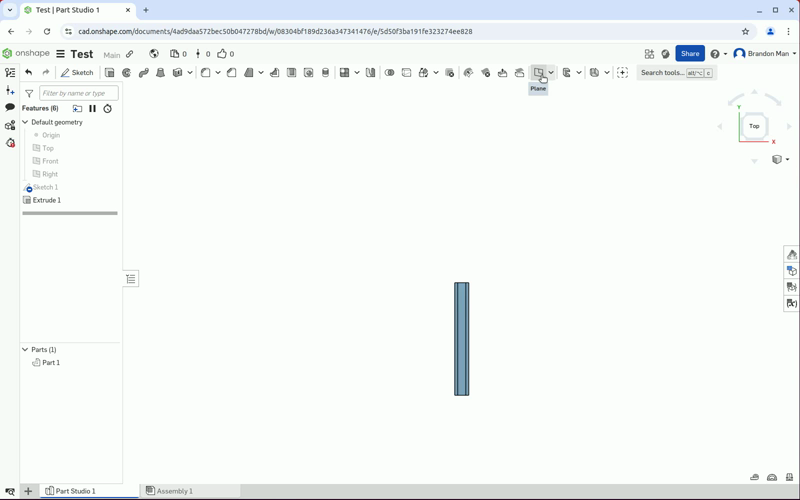
click(541, 75)
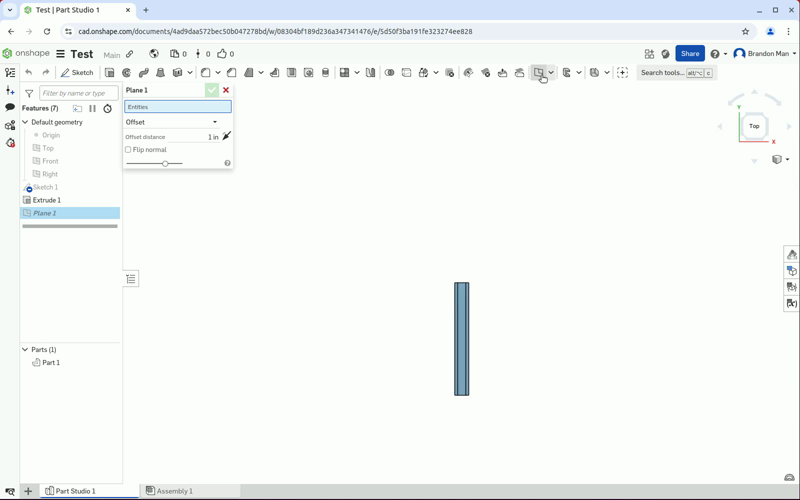
mouse_move(73, 150)
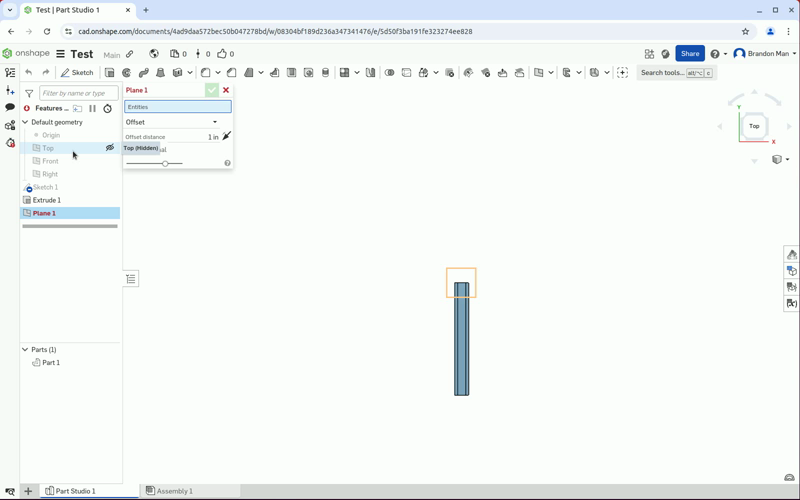
click(73, 150)
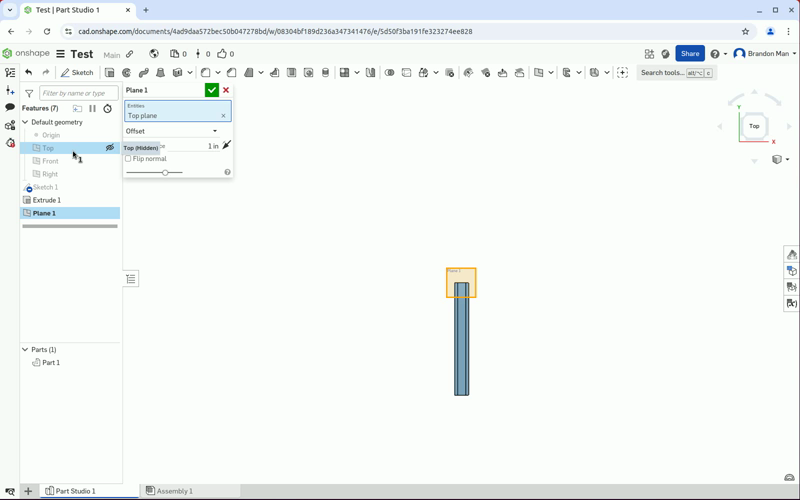
key(tab, 2)
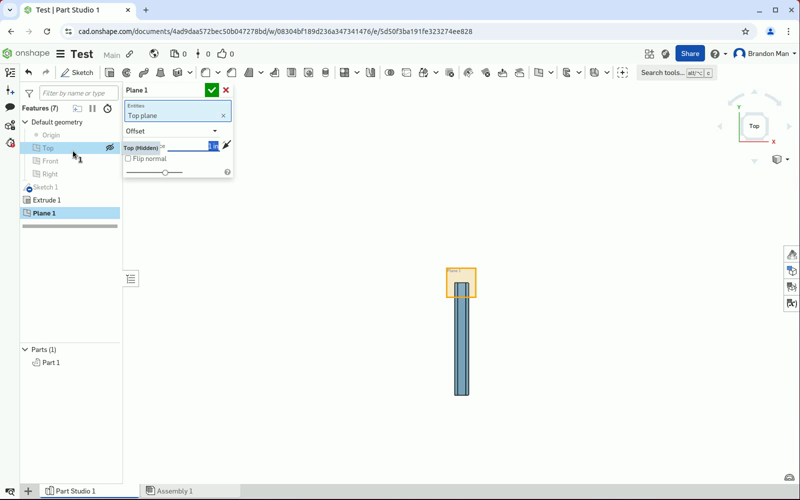
text(0.709)
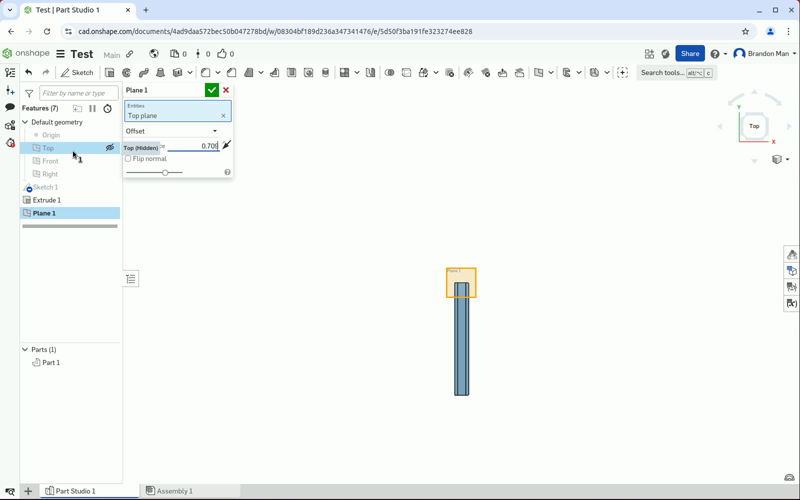
key(enter, 2)
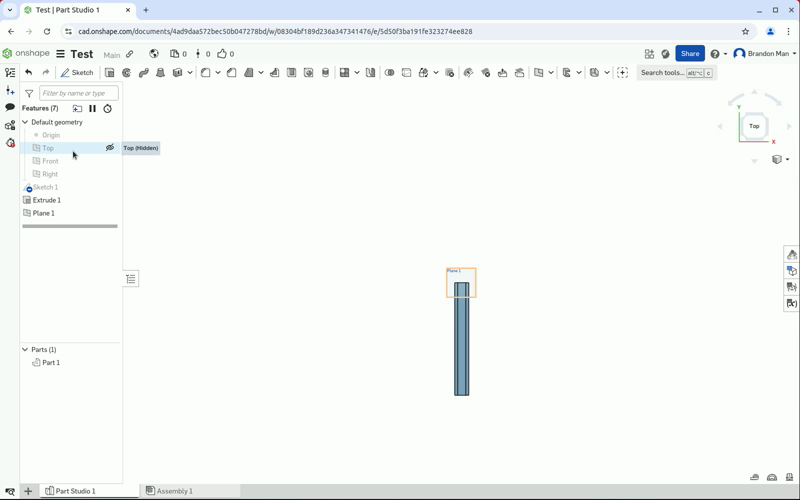
key(shift+s)
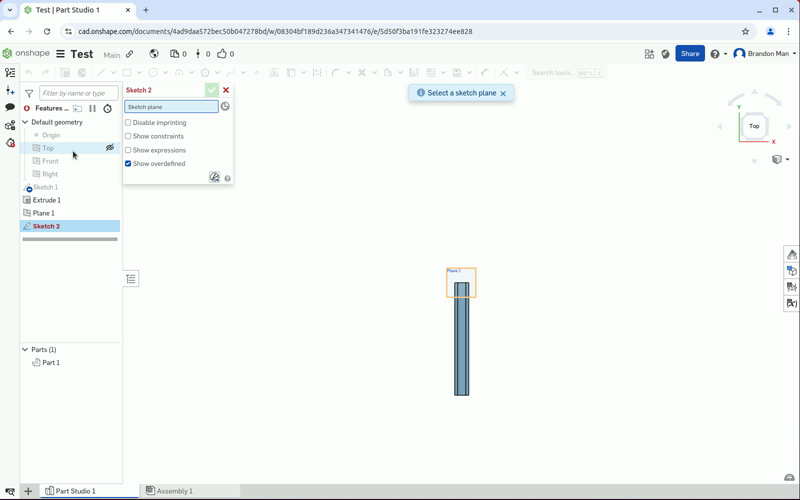
mouse_move(73, 215)
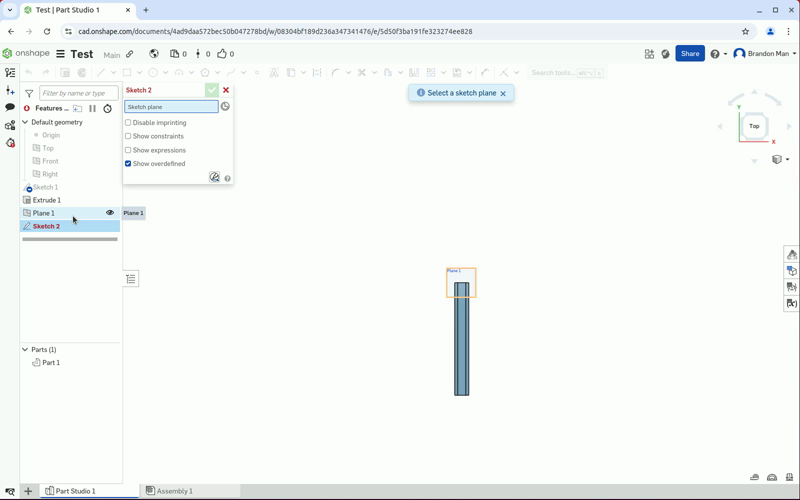
click(73, 215)
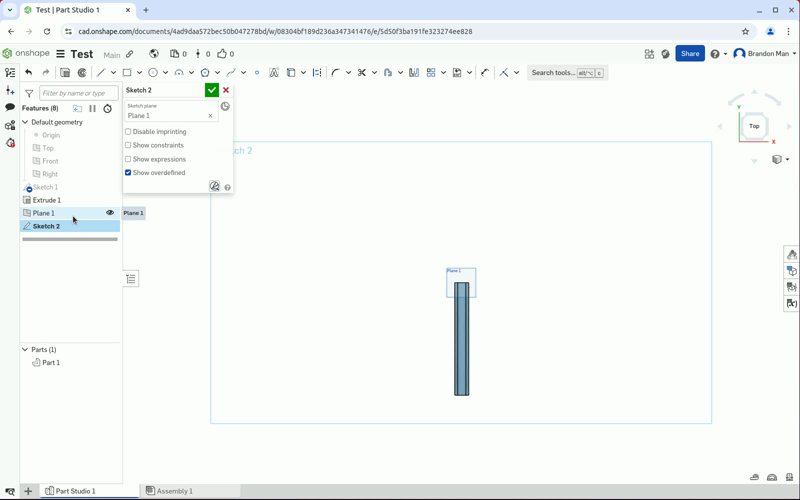
mouse_move(73, 352)
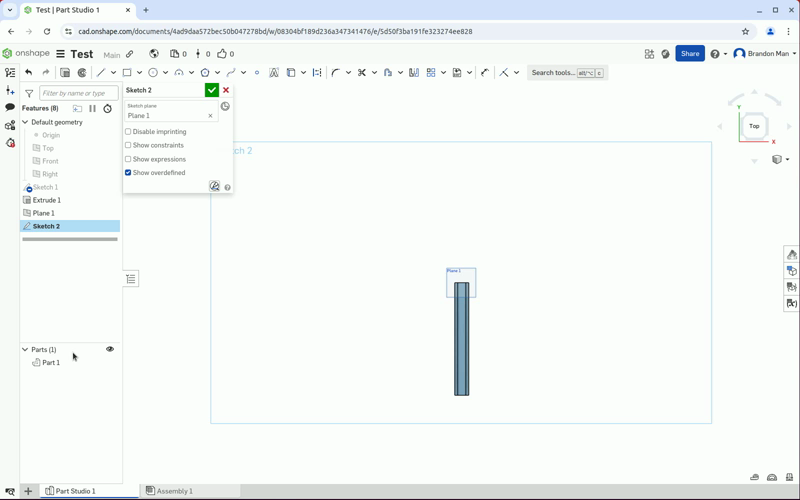
key(y)
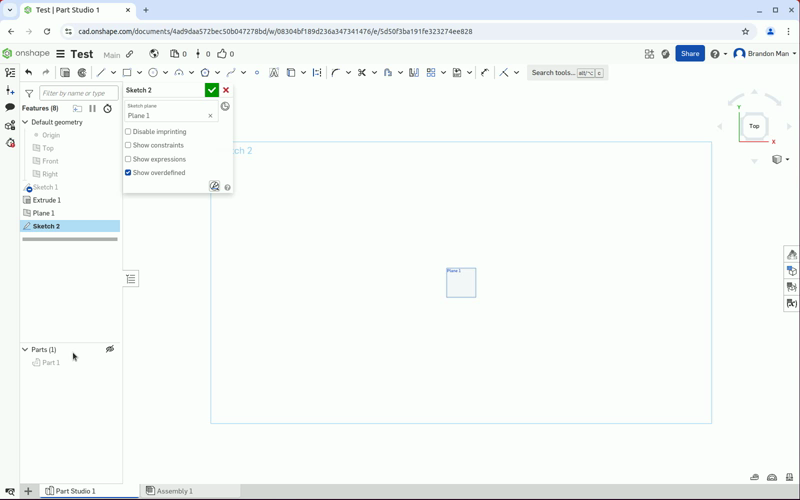
key(c)
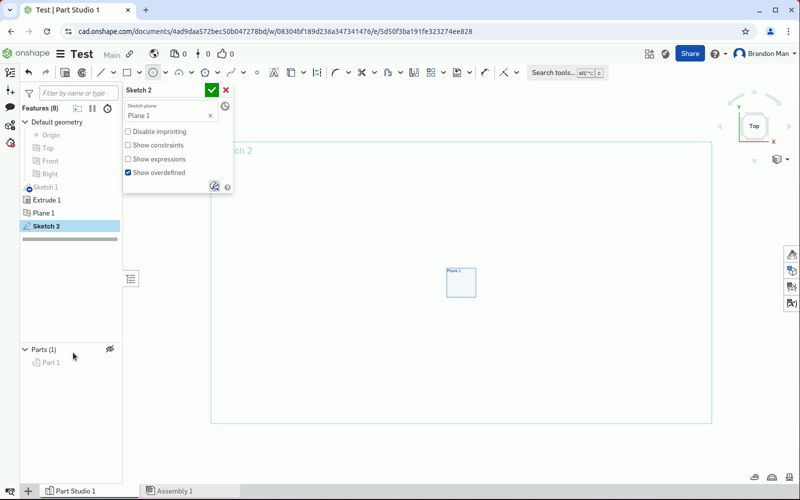
key_down(shift)
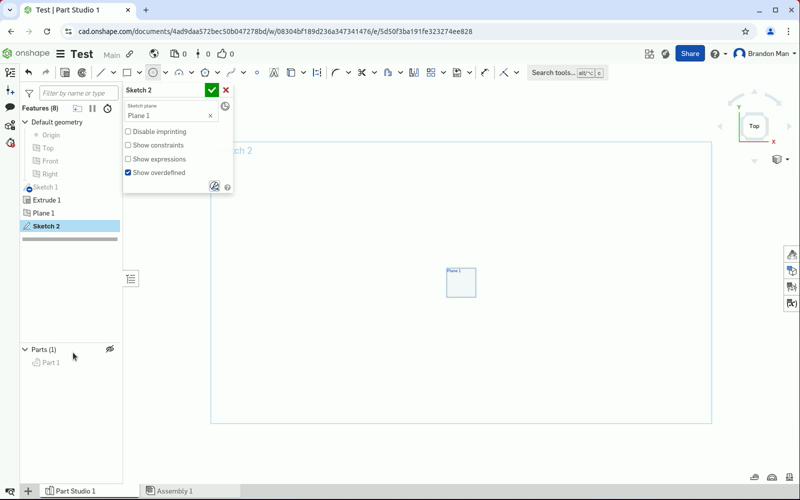
mouse_move(461, 370)
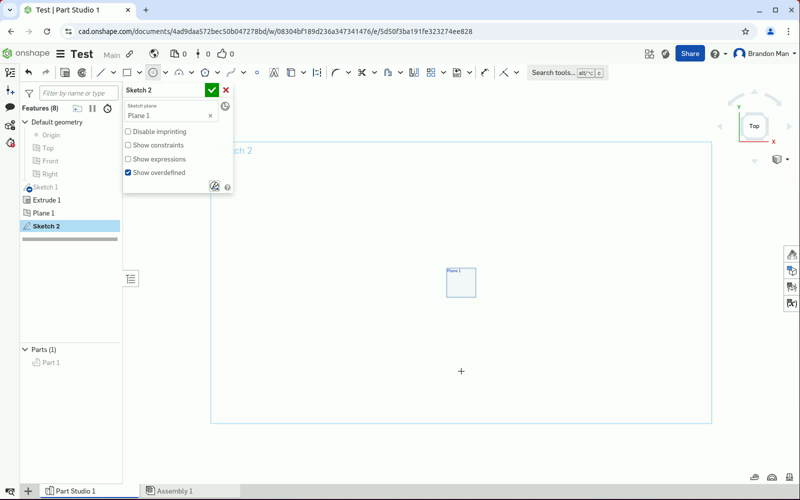
click(461, 370)
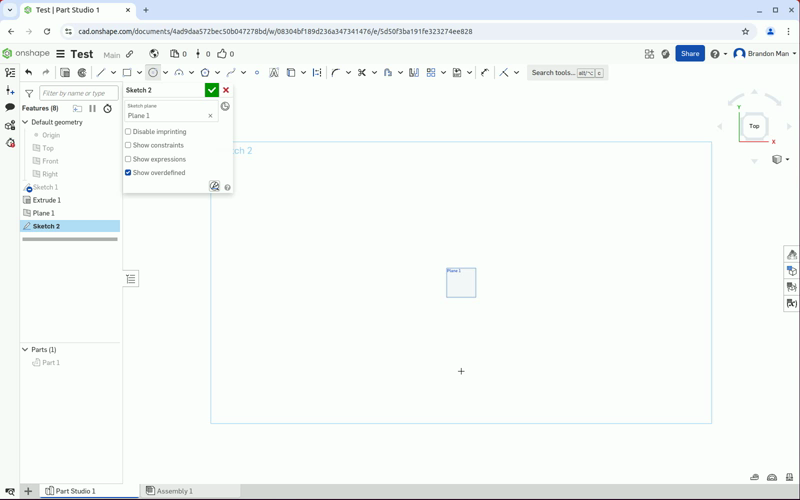
key_up(shift)
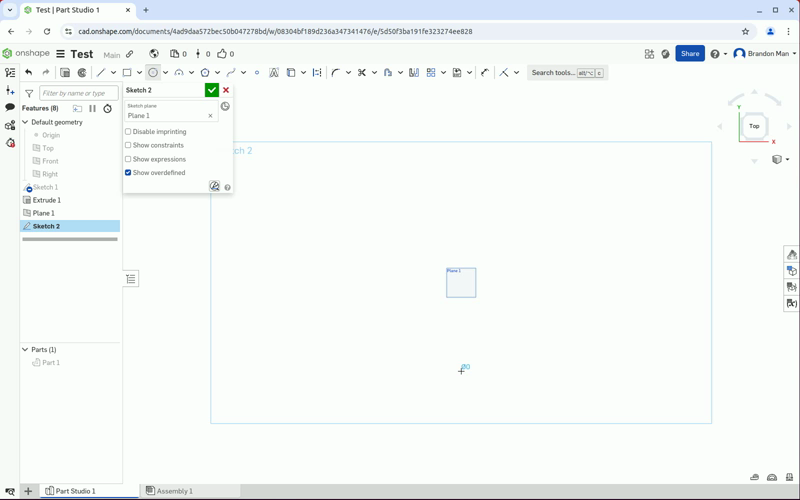
mouse_move(463, 370)
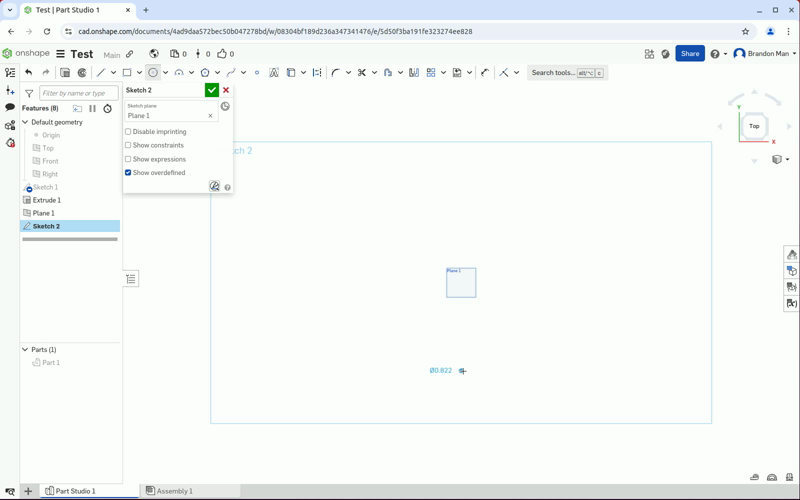
scroll(6)
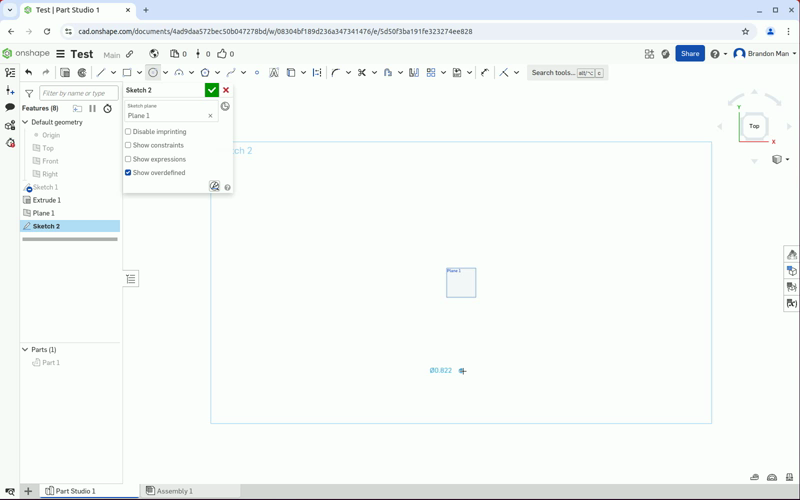
scroll(6)
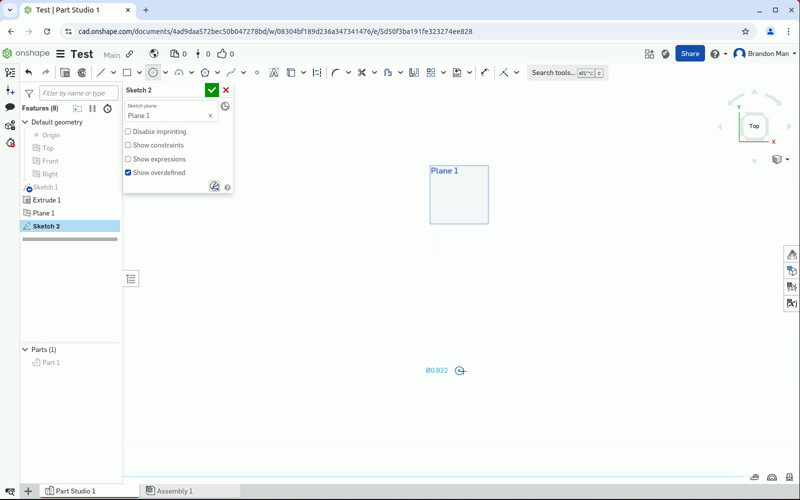
scroll(6)
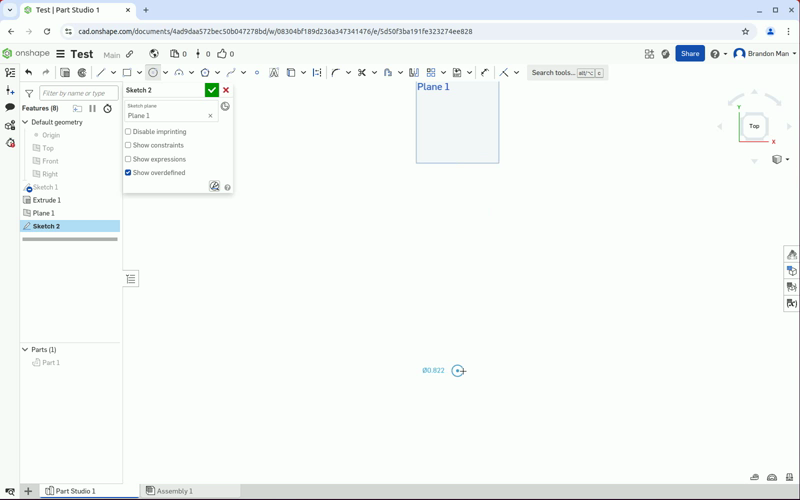
scroll(6)
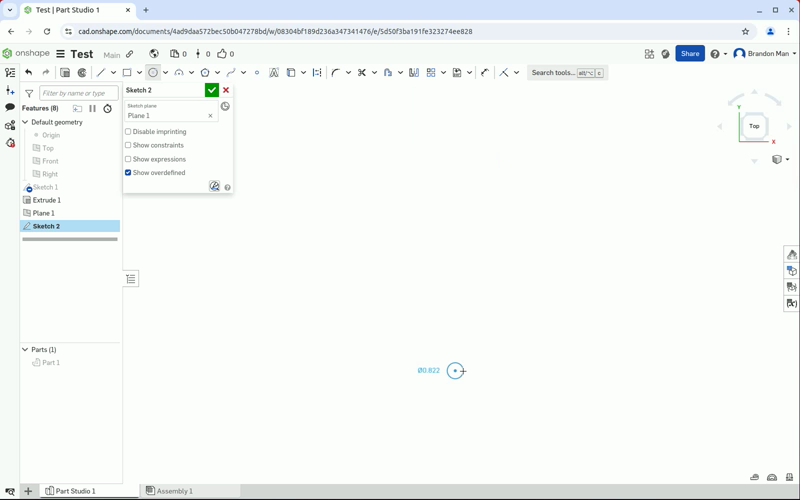
scroll(6)
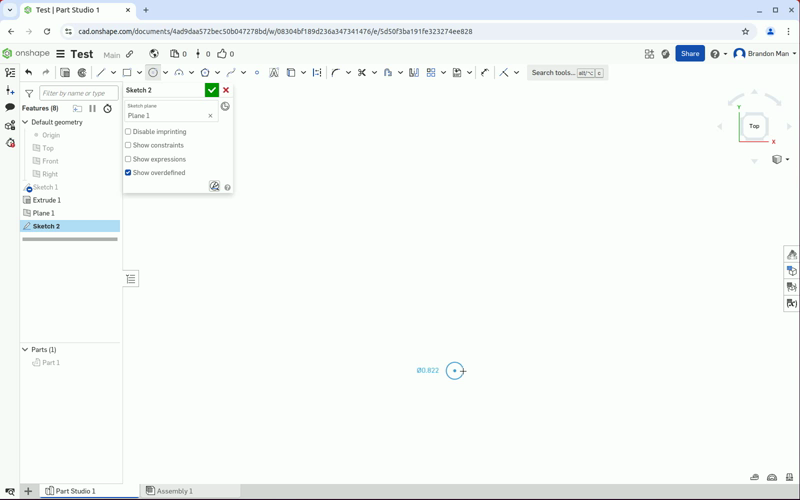
scroll(6)
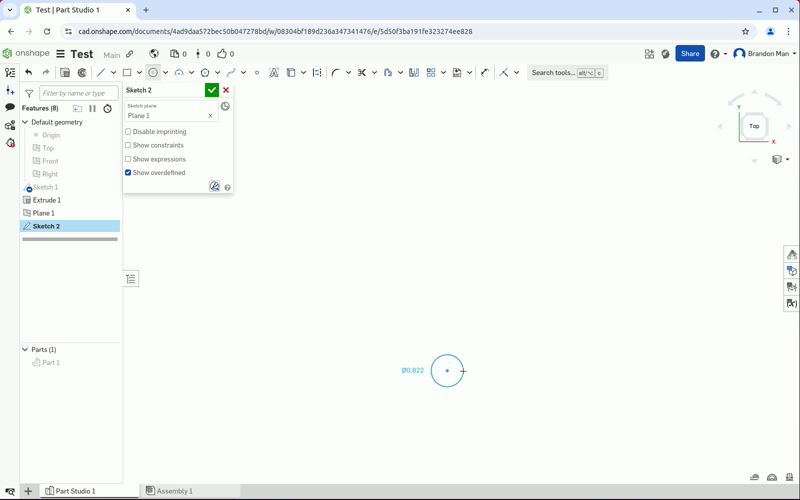
scroll(6)
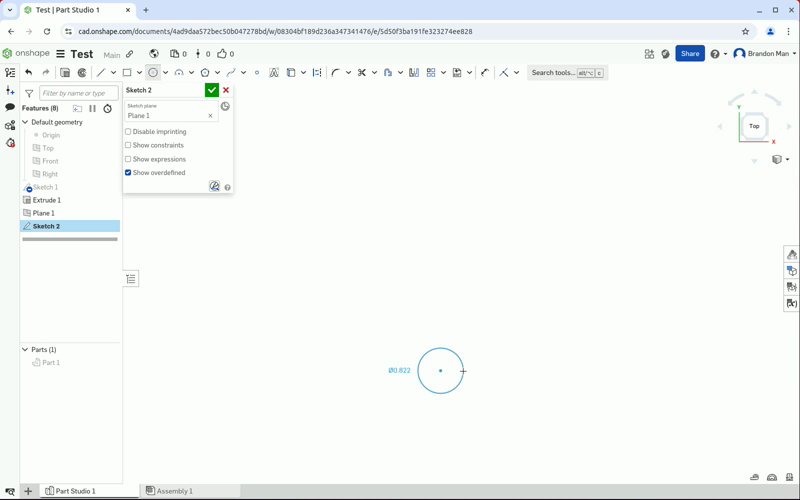
click(463, 370)
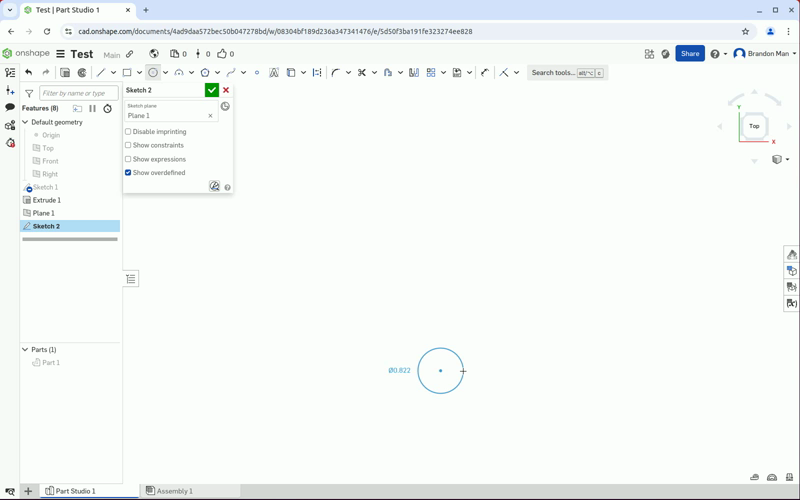
scroll(-6)
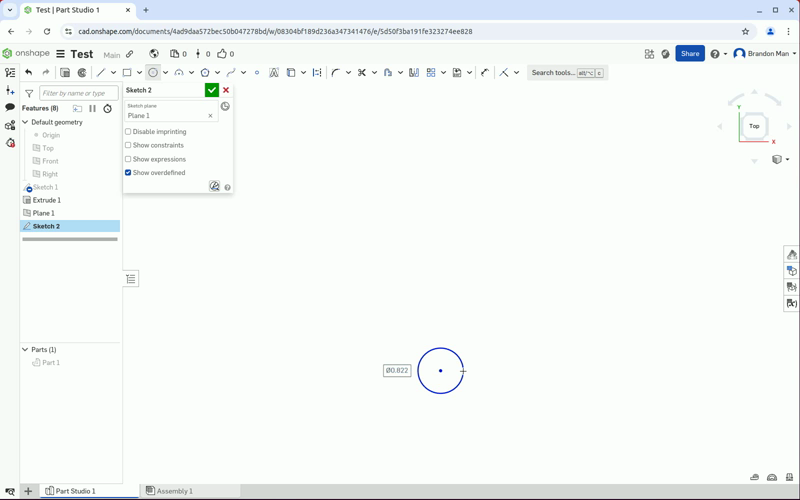
scroll(-6)
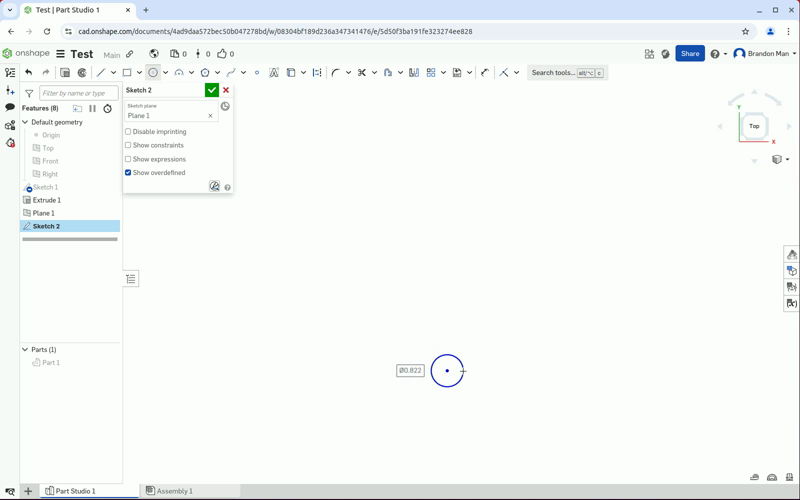
scroll(-6)
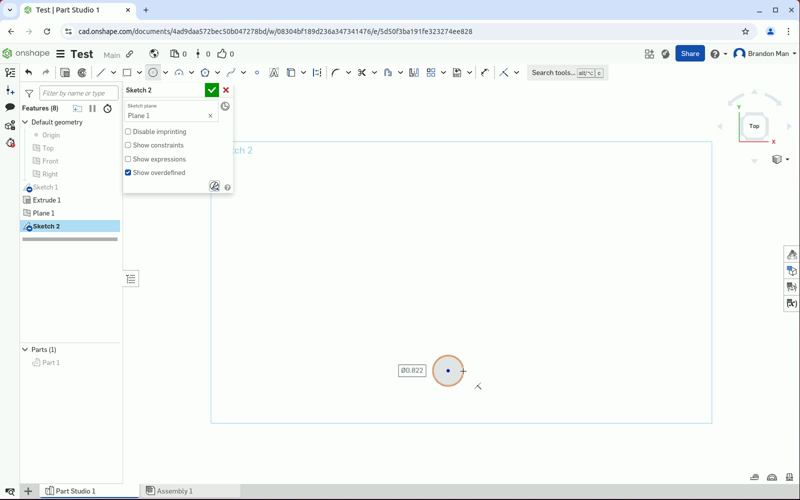
scroll(-6)
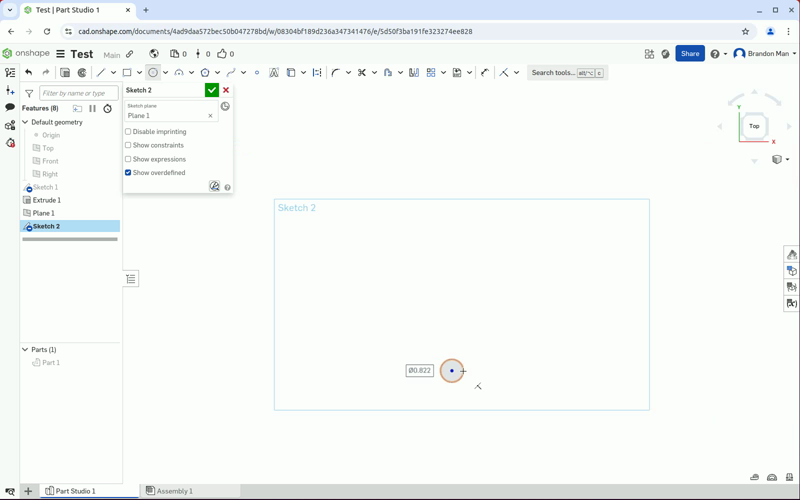
scroll(-6)
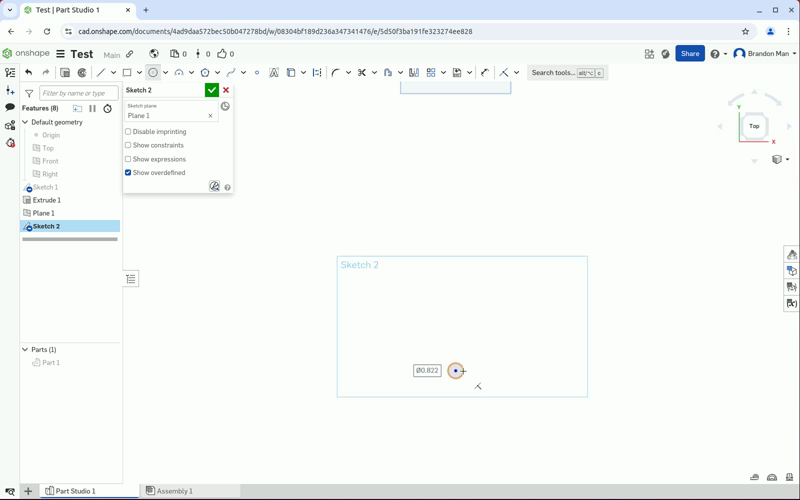
scroll(-6)
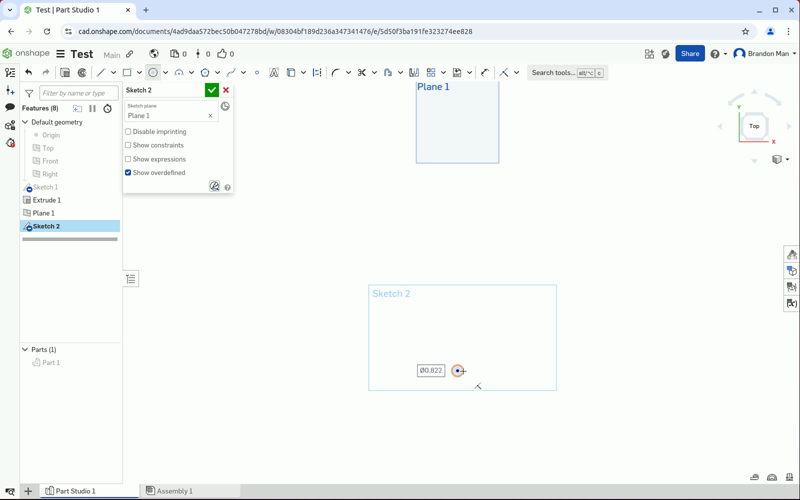
scroll(-6)
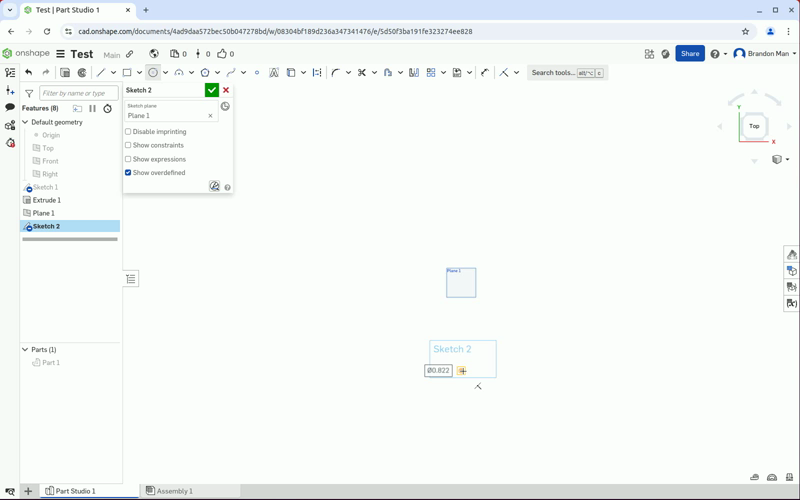
key(esc)
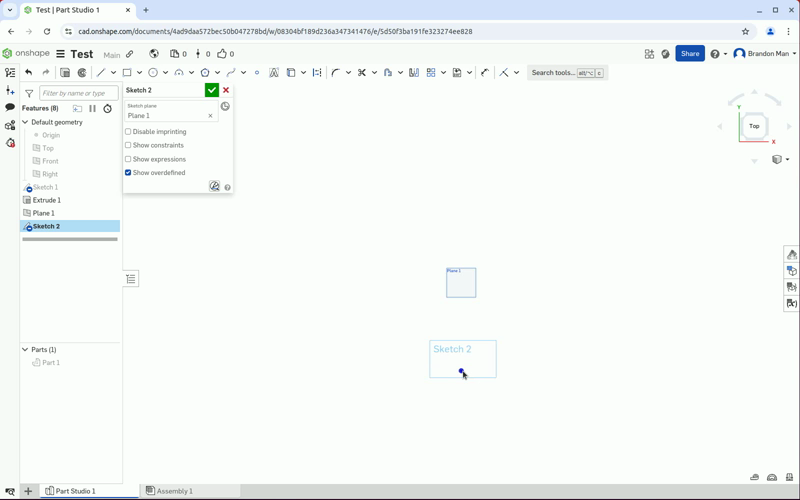
mouse_move(461, 371)
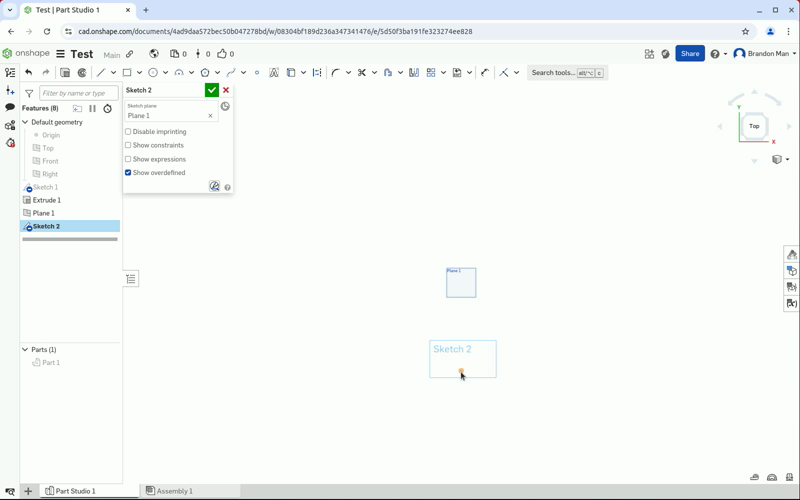
scroll(6)
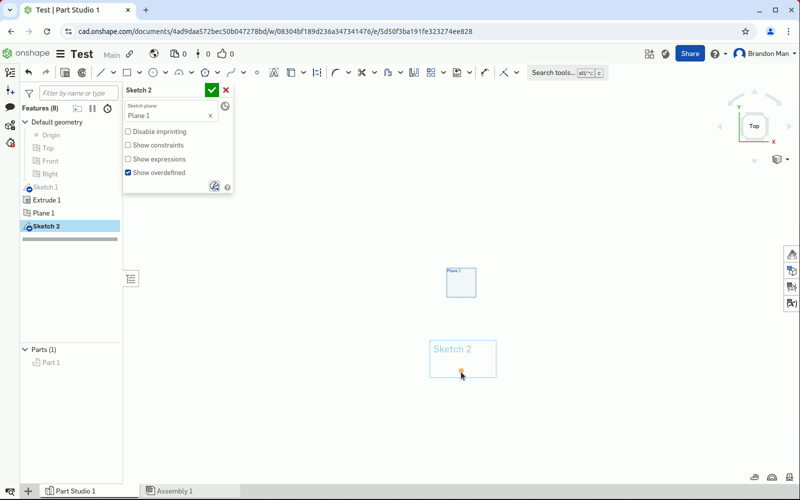
scroll(6)
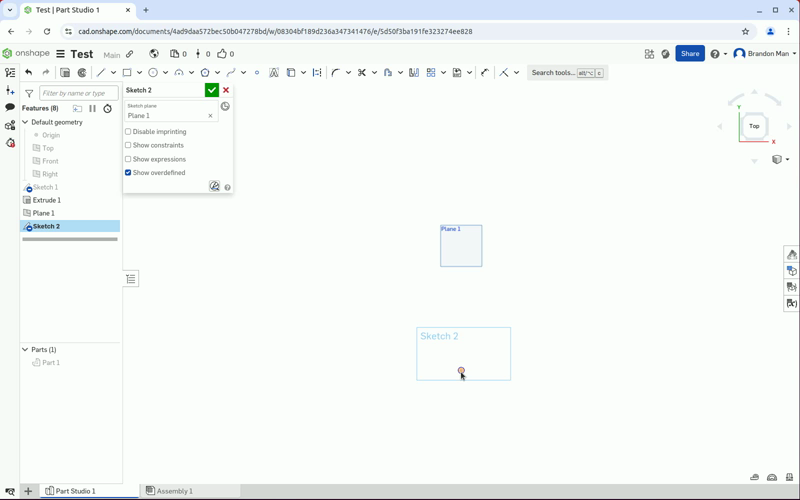
scroll(6)
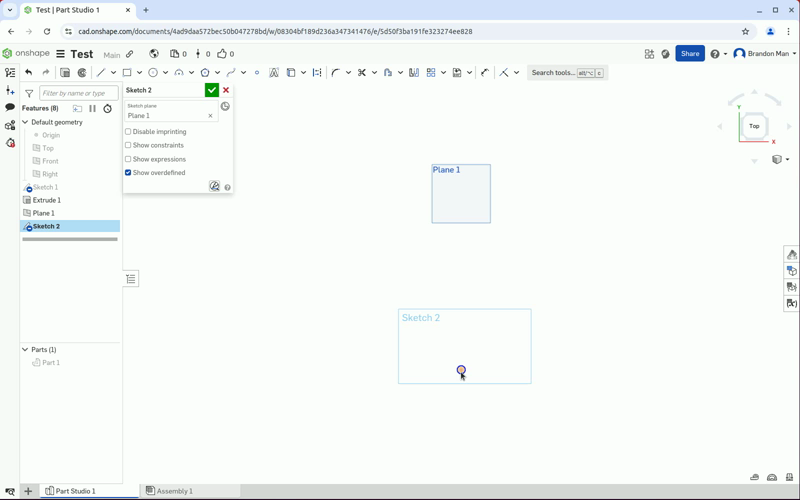
scroll(6)
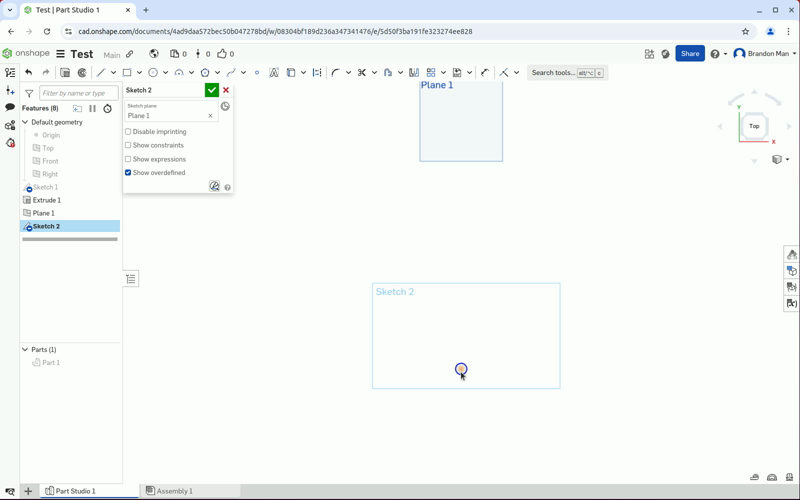
scroll(6)
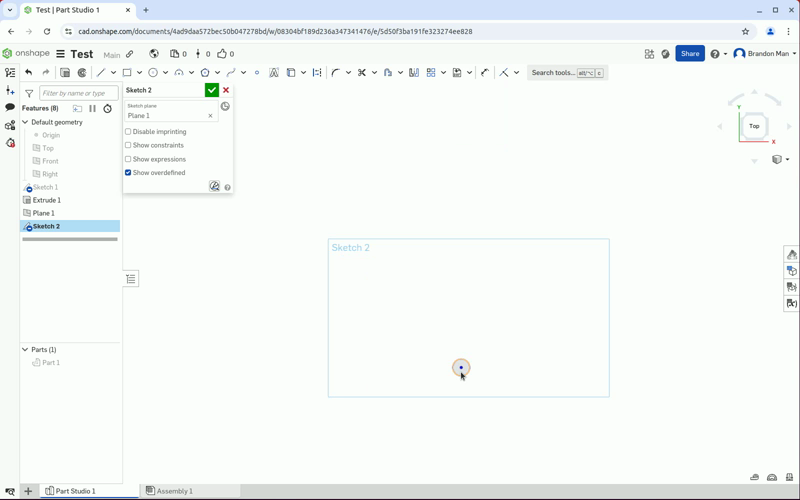
scroll(6)
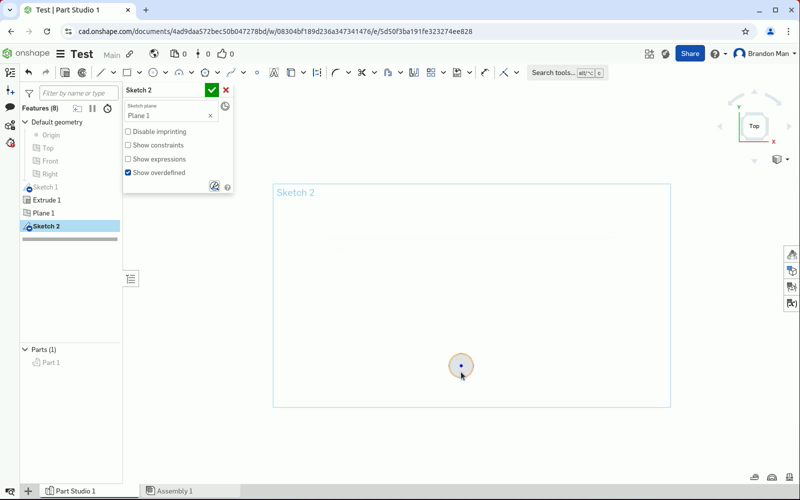
scroll(6)
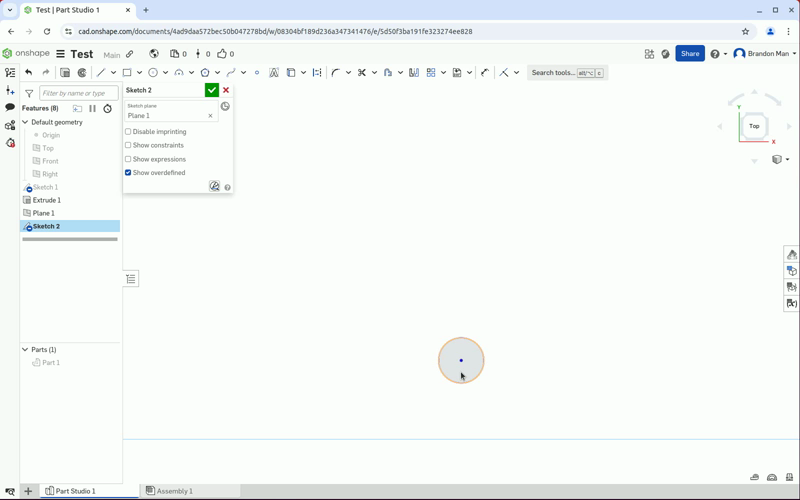
click(461, 371)
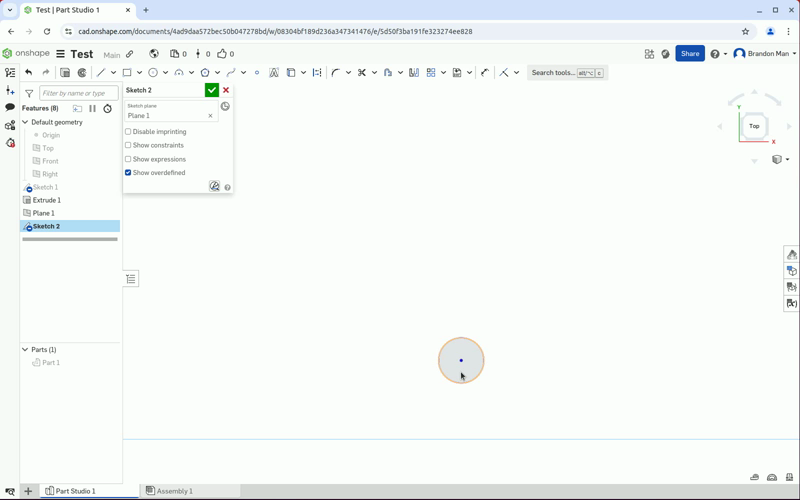
scroll(-6)
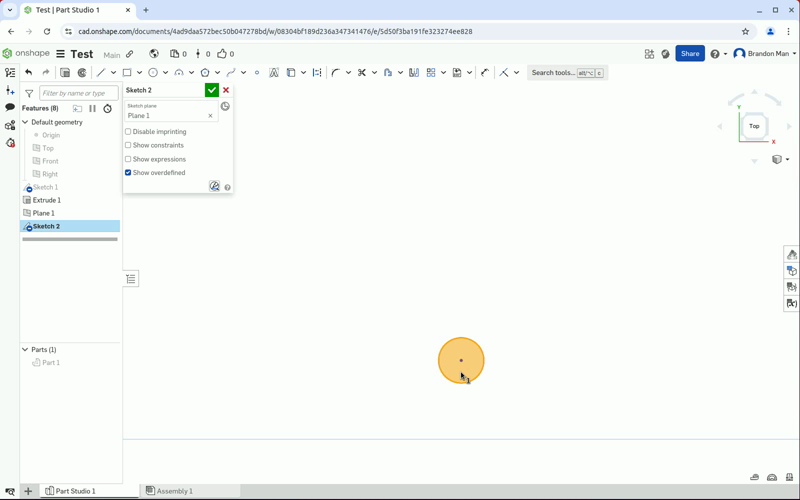
scroll(-6)
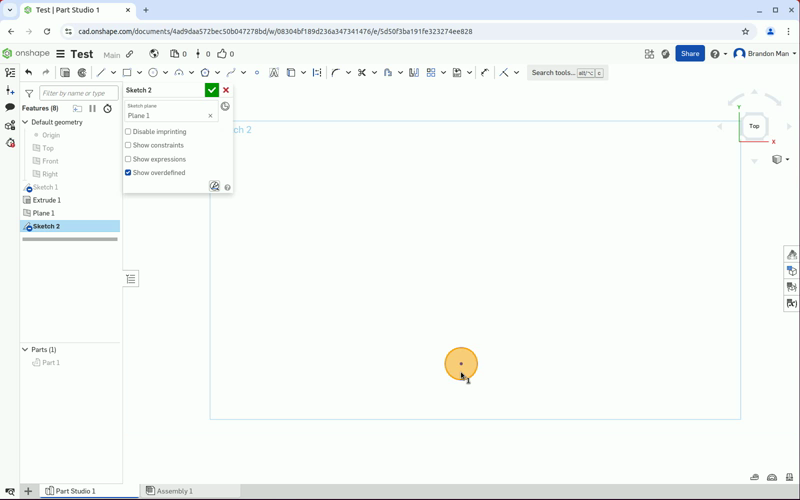
scroll(-6)
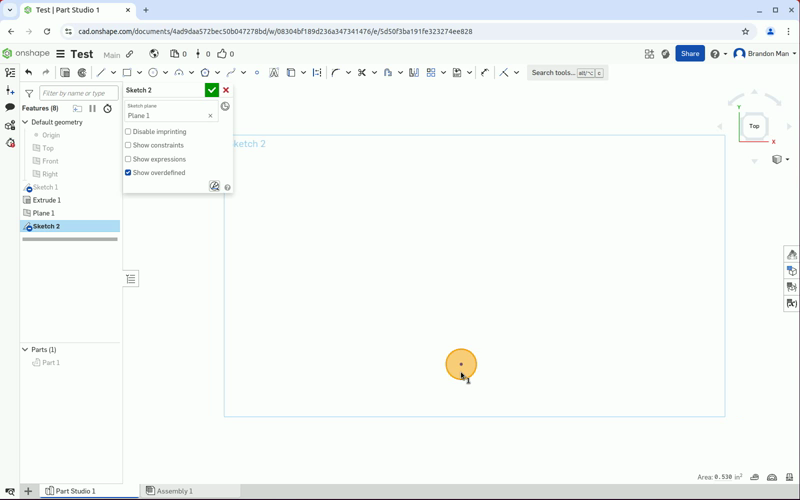
scroll(-6)
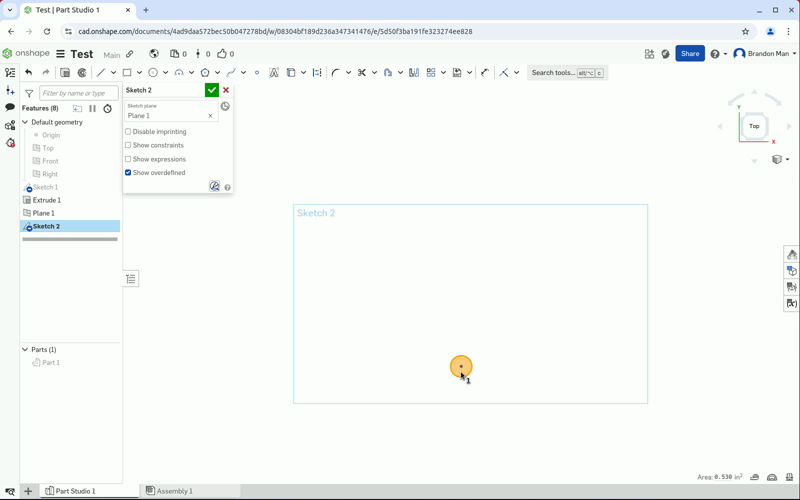
scroll(-6)
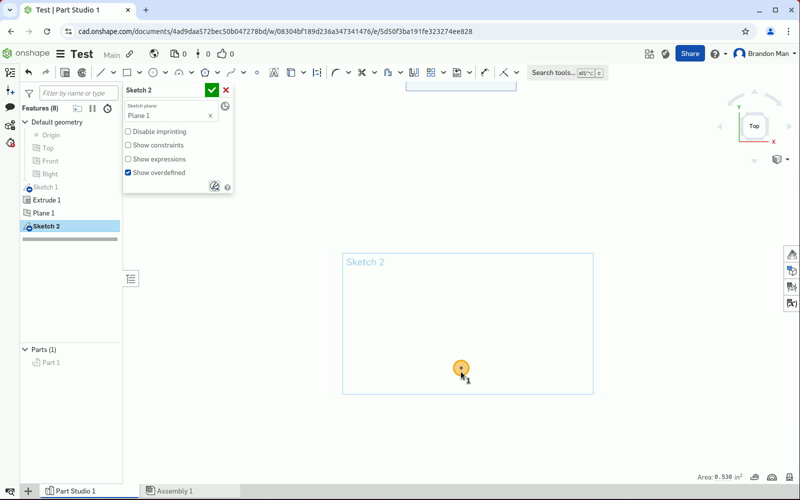
scroll(-6)
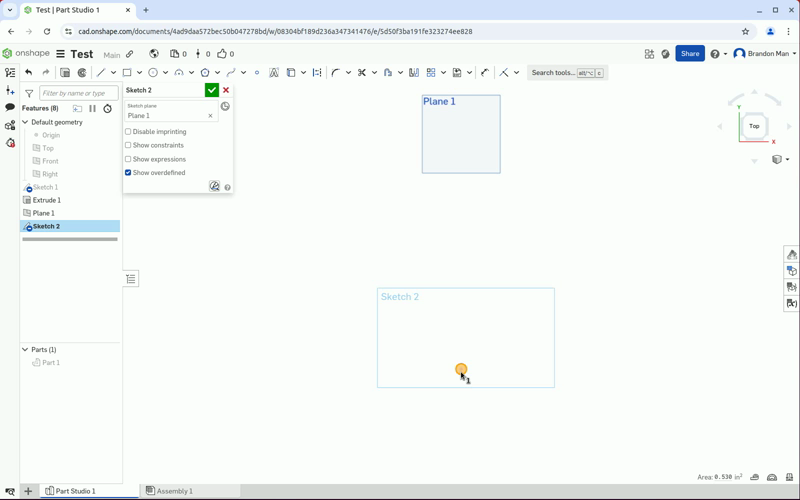
scroll(-6)
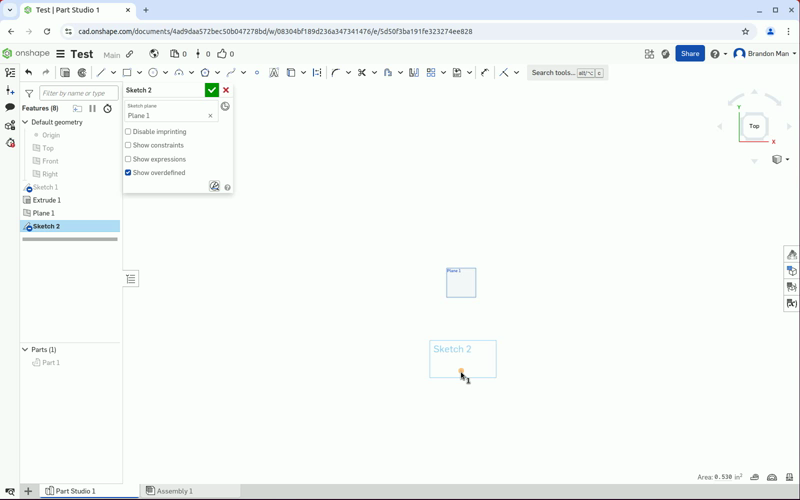
mouse_move(73, 352)
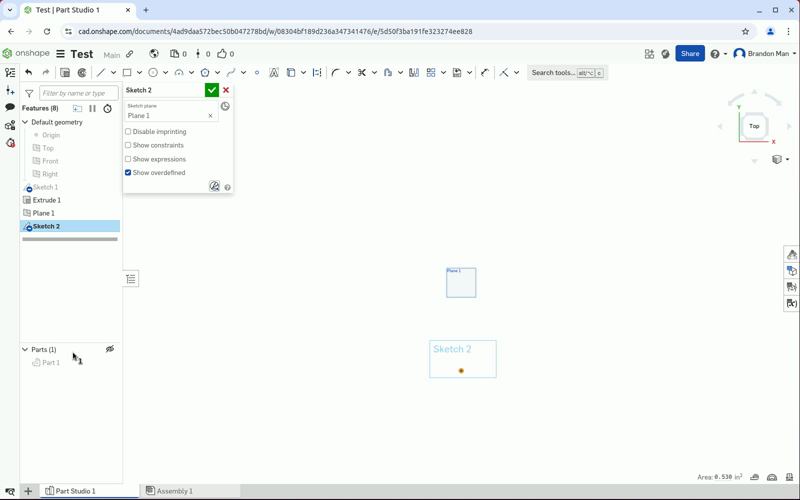
key(shift+y)
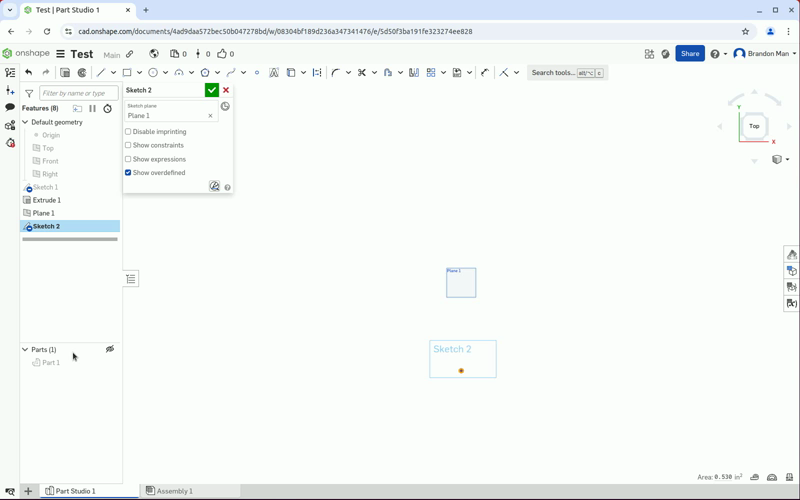
key(shift+e)
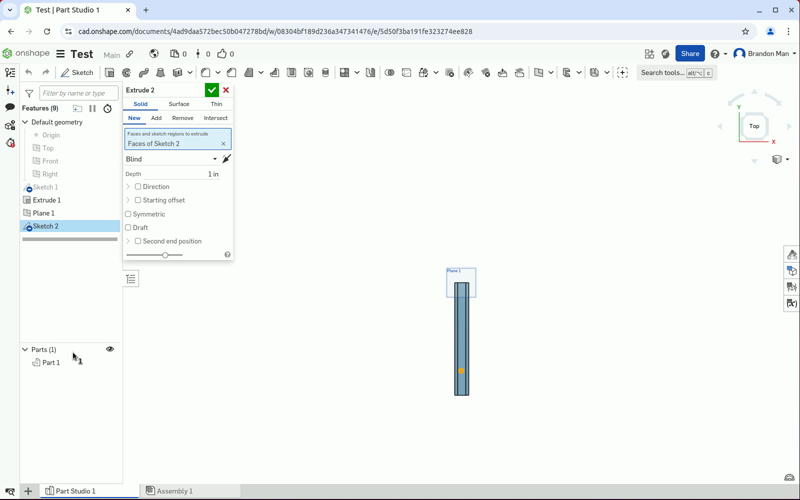
mouse_move(143, 106)
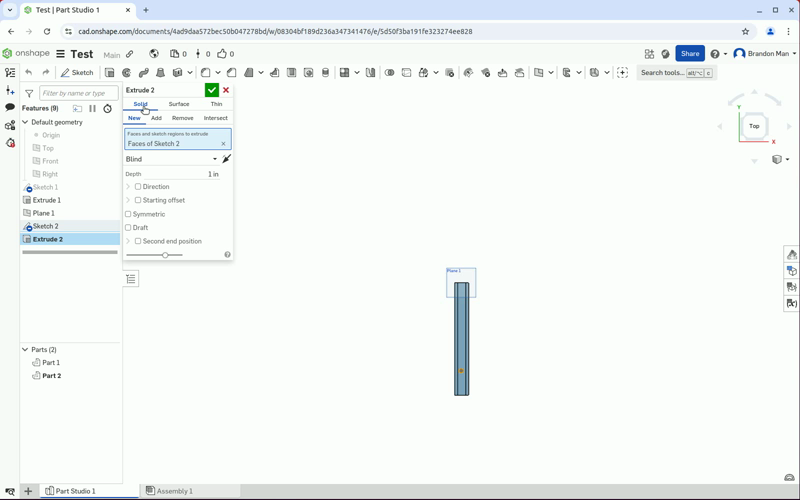
click(143, 106)
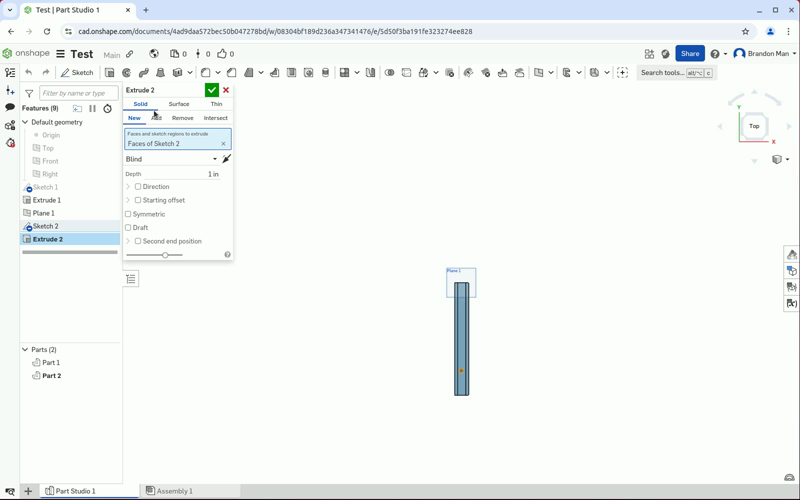
mouse_move(186, 120)
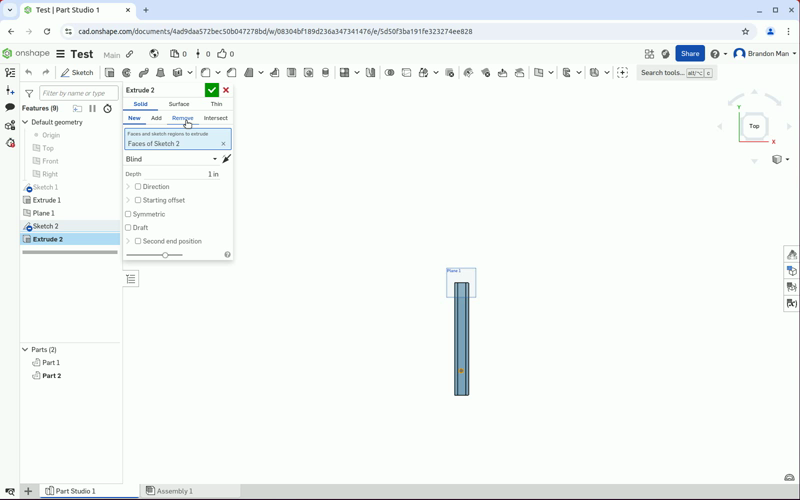
click(186, 120)
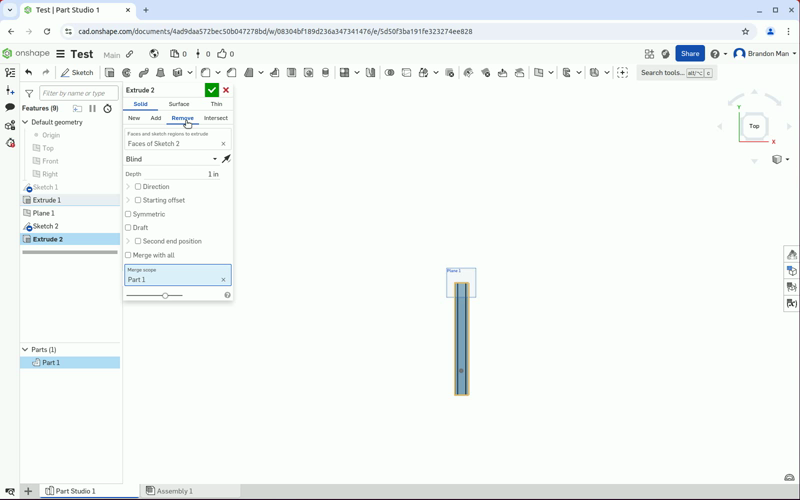
key(tab, 4)
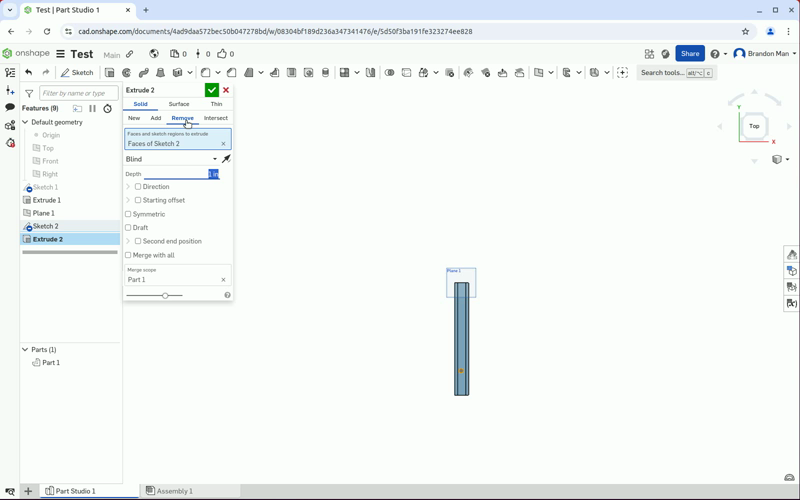
text(3.129)
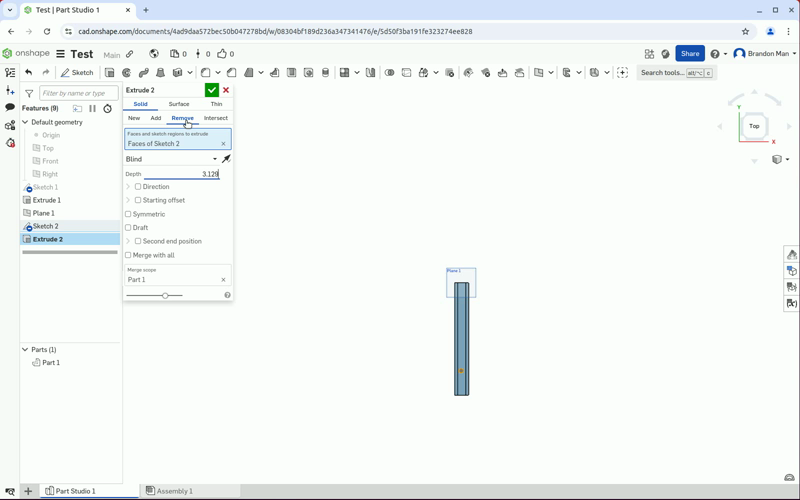
key(tab, 6)
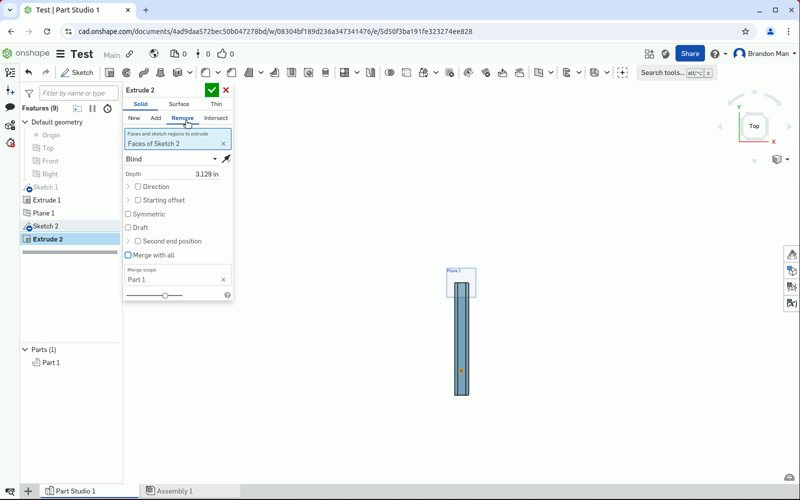
key(space)
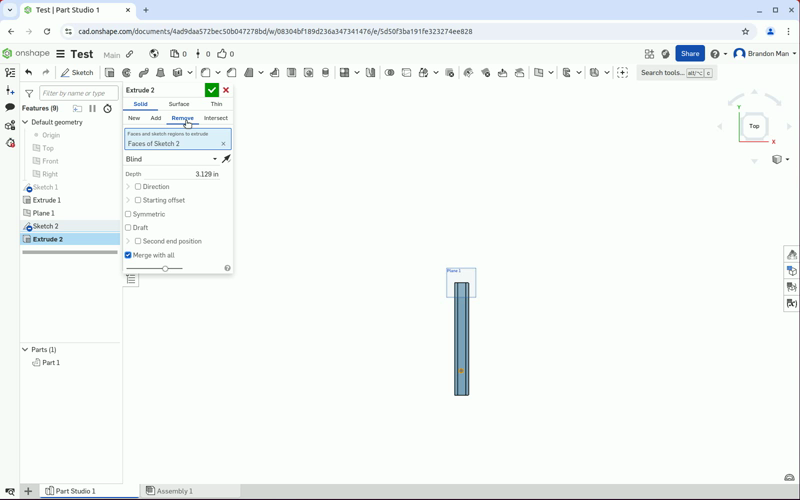
key(enter)
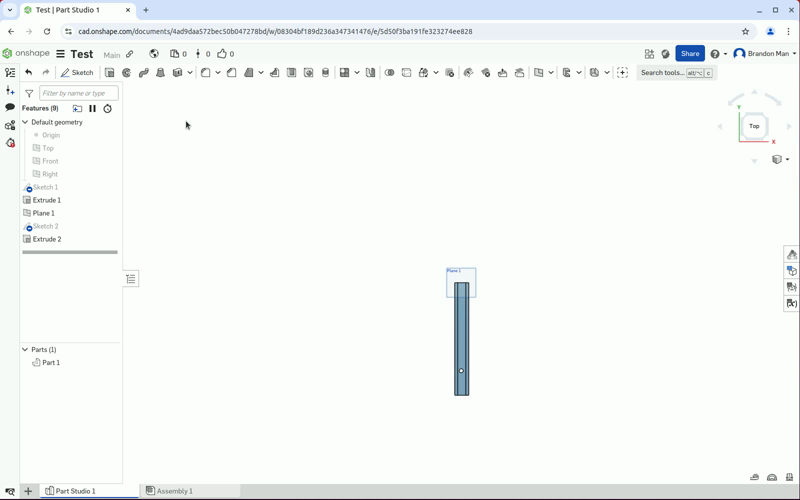
key(shift+h)
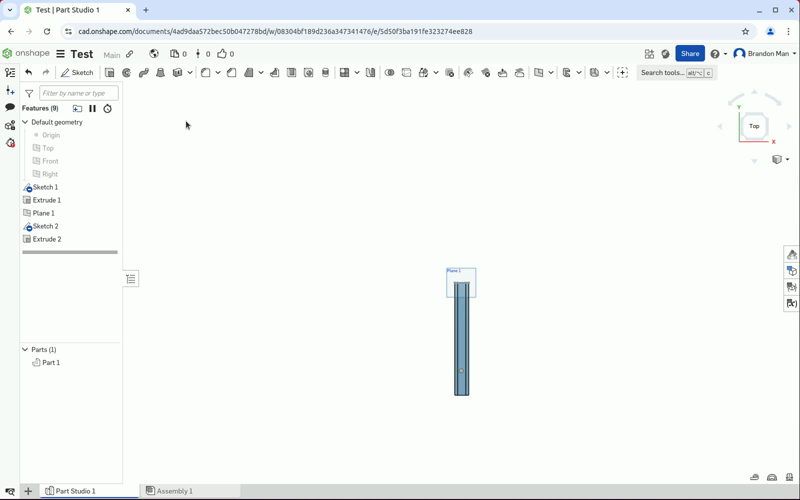
key(shift+h)
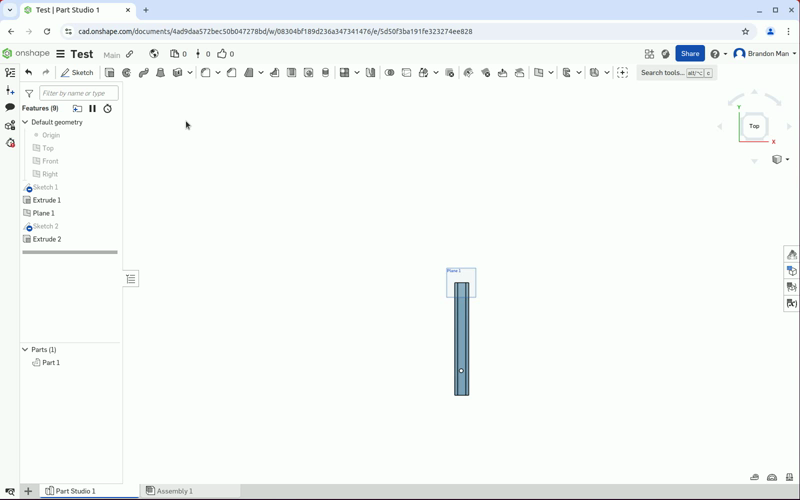
mouse_move(73, 189)
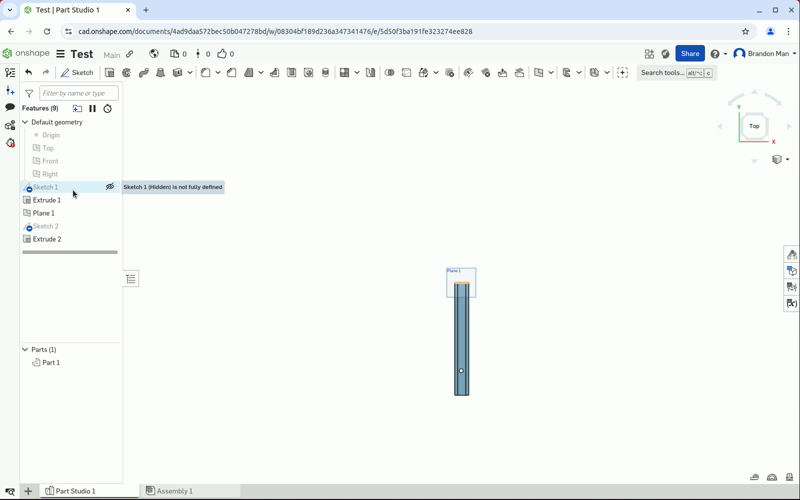
click(73, 189)
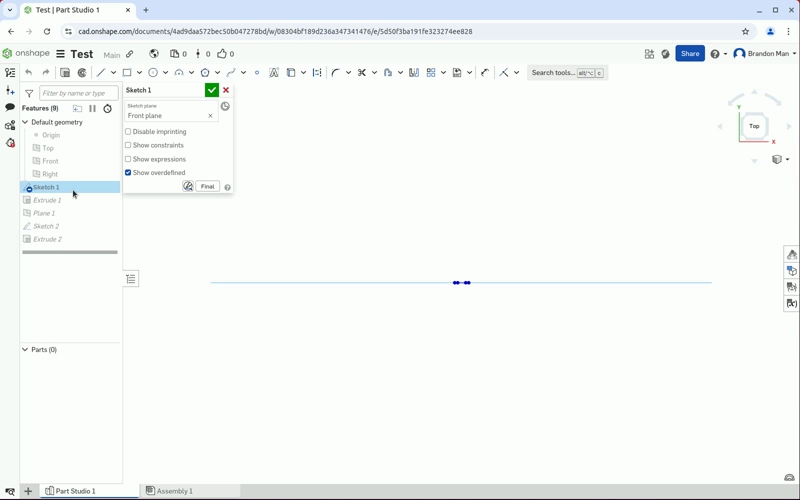
mouse_move(229, 92)
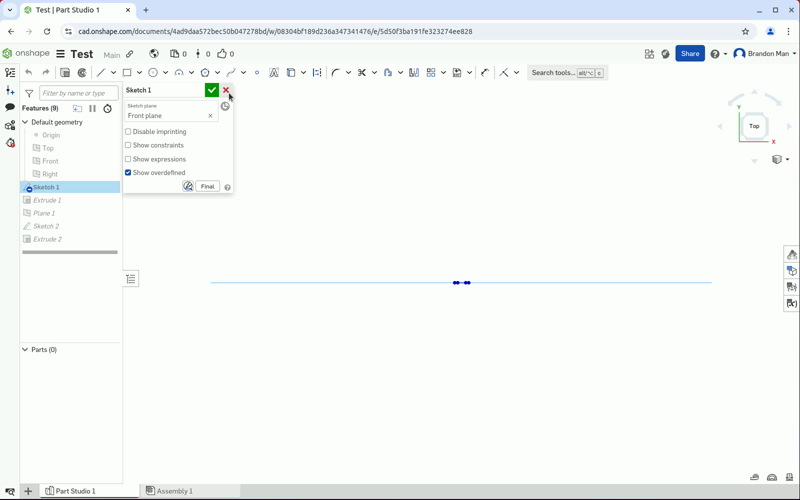
click(229, 92)
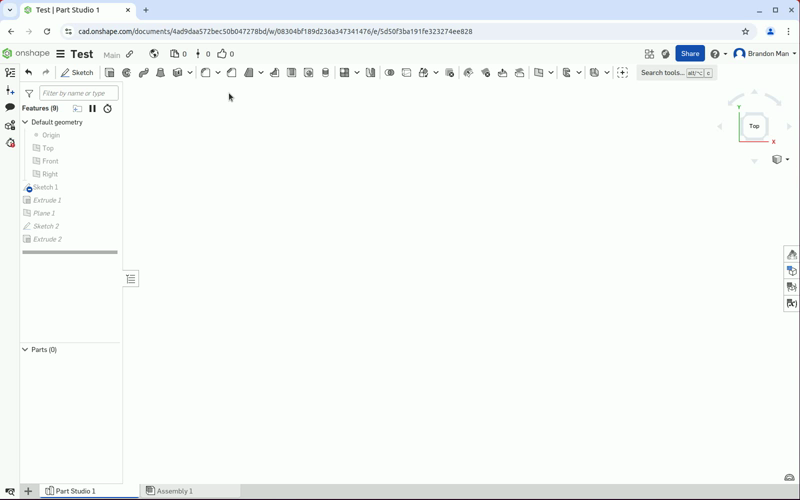
key(shift+s)
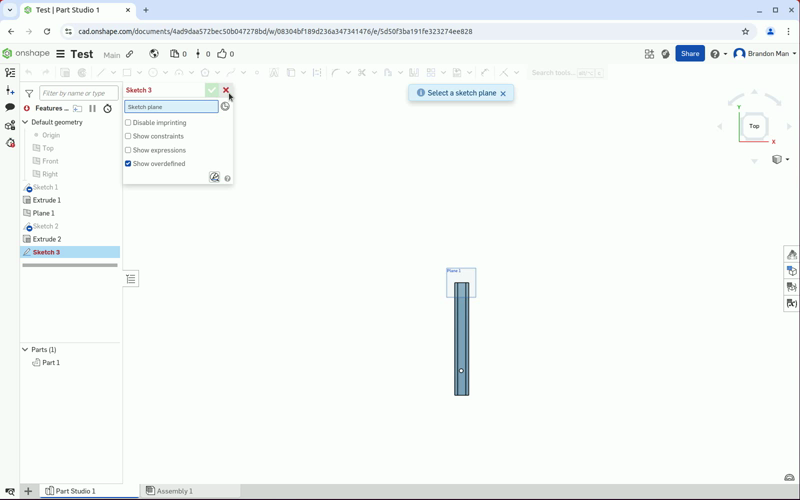
mouse_move(73, 215)
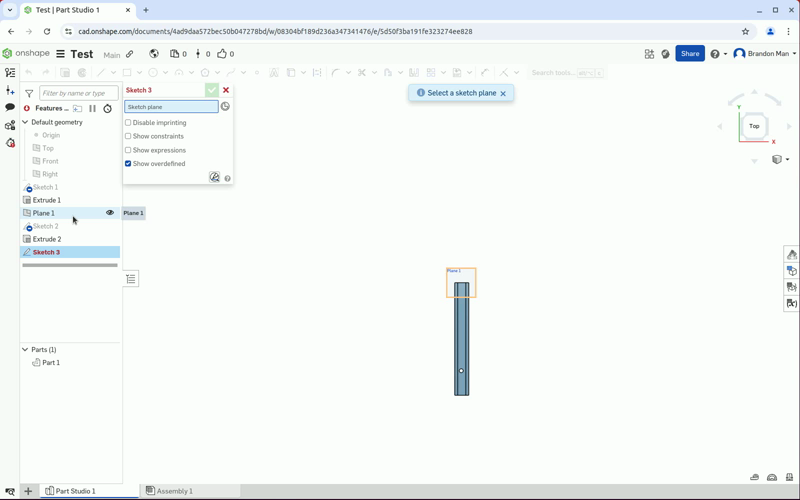
click(73, 215)
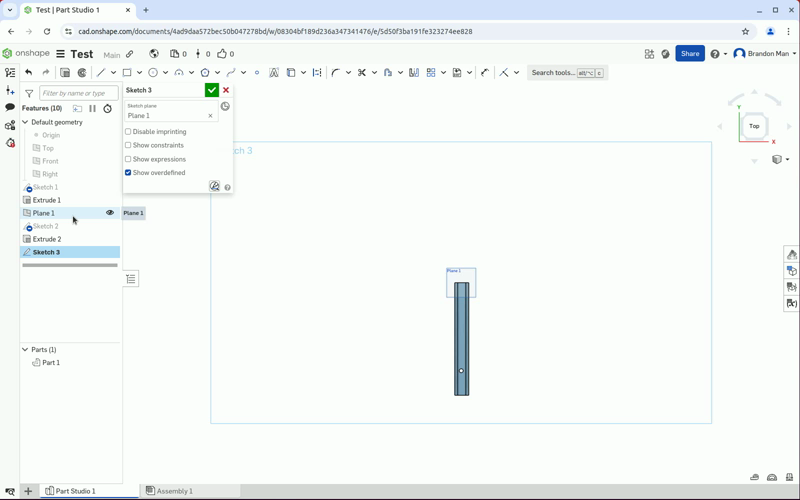
mouse_move(73, 352)
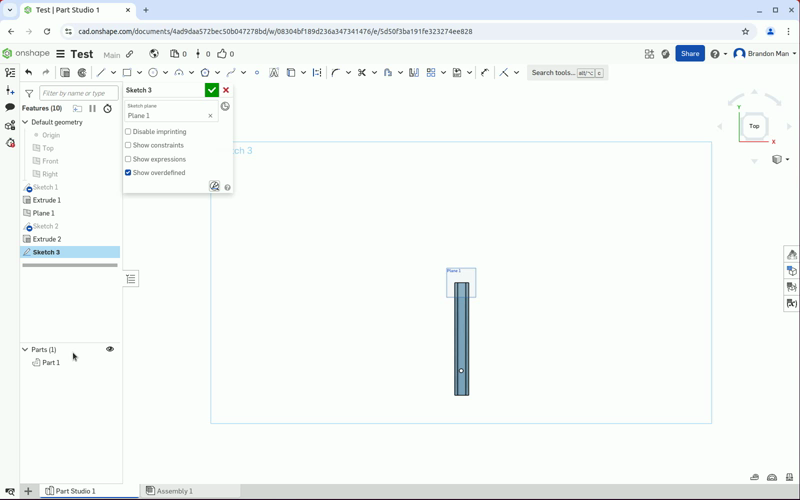
key(y)
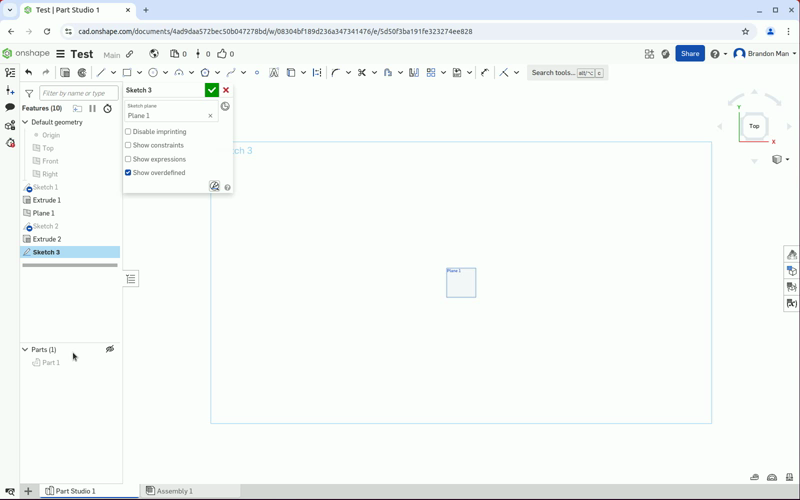
key(c)
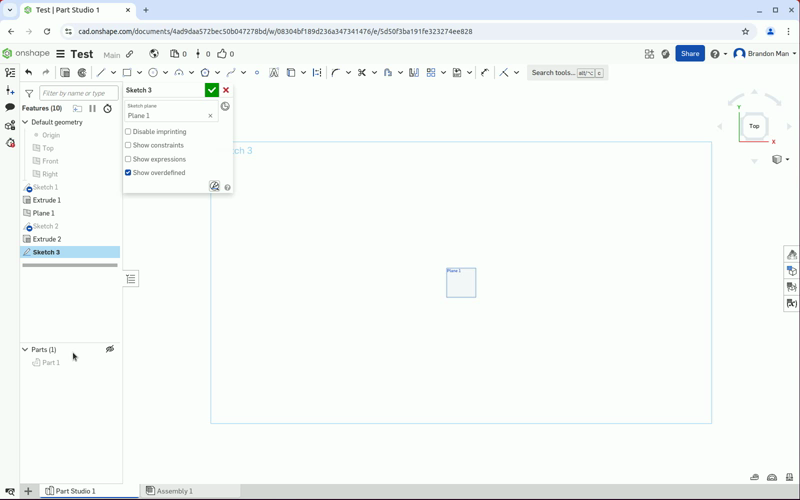
key_down(shift)
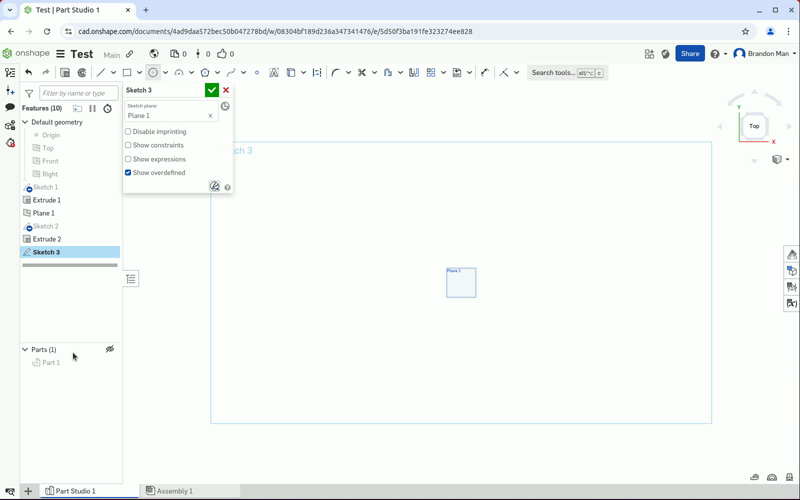
mouse_move(461, 339)
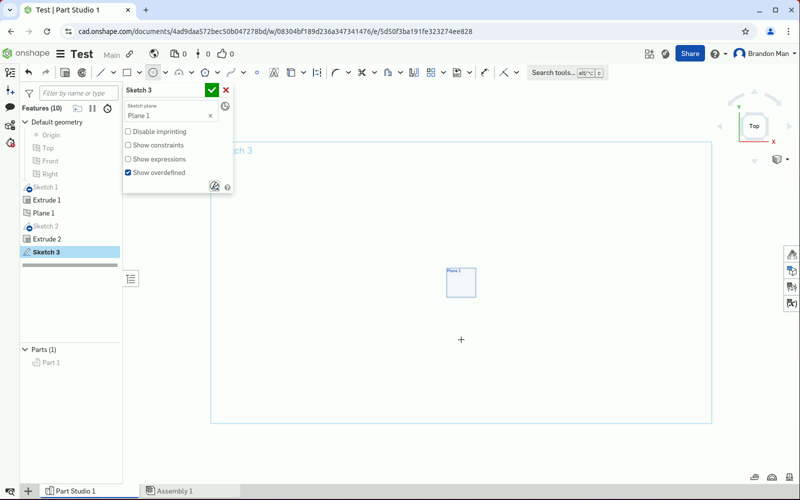
click(461, 339)
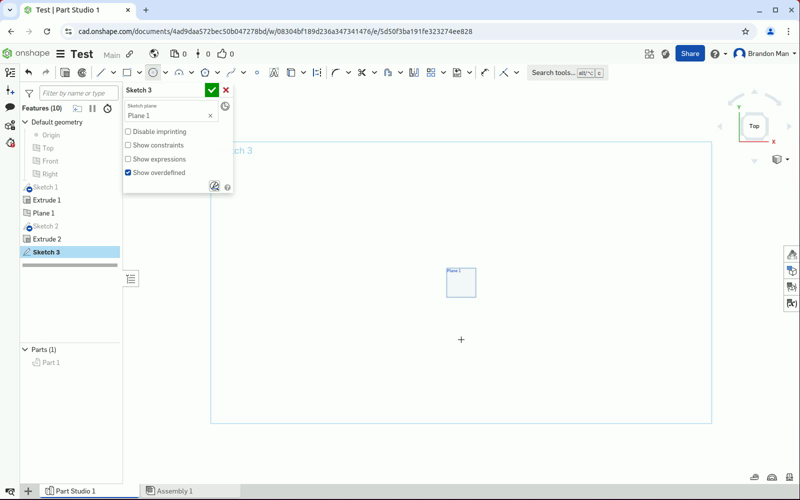
key_up(shift)
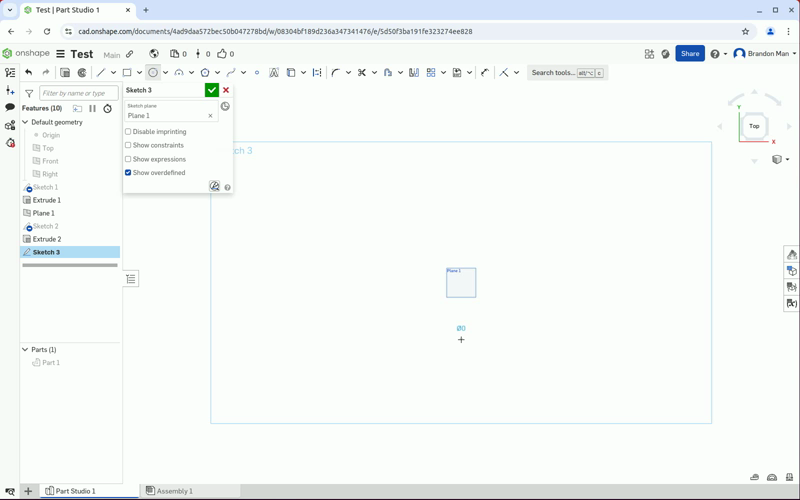
mouse_move(463, 339)
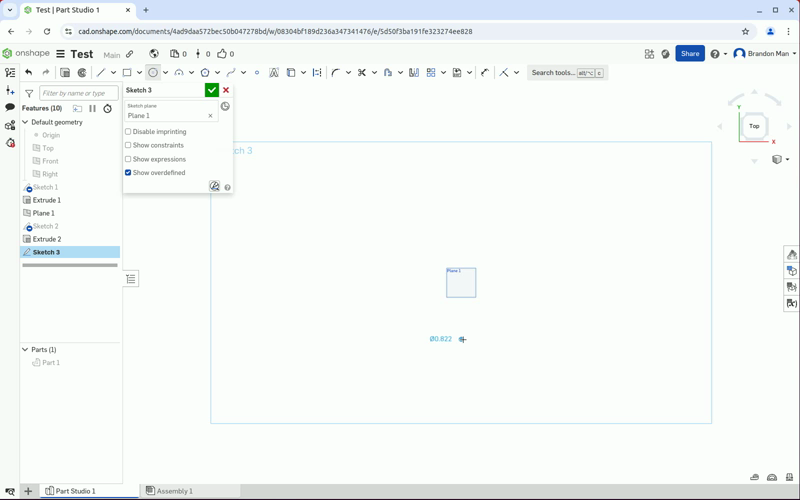
scroll(6)
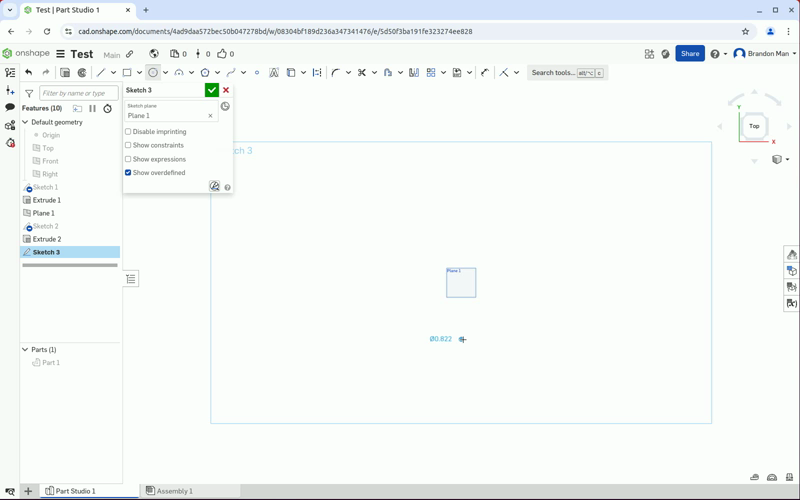
scroll(6)
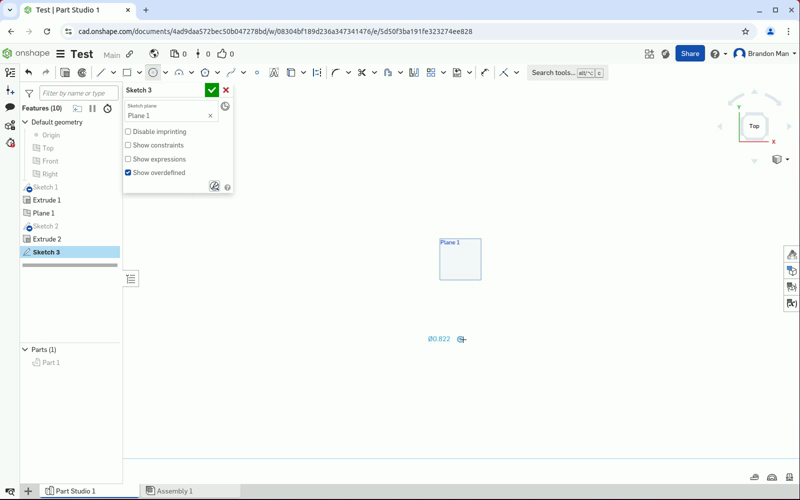
scroll(6)
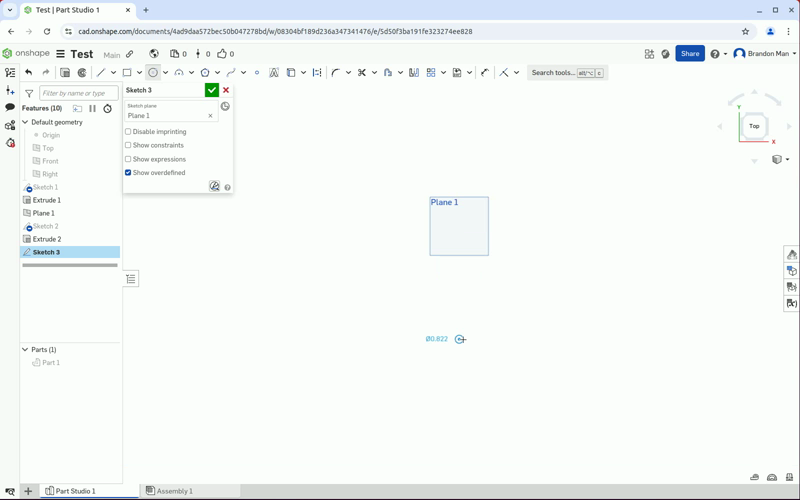
scroll(6)
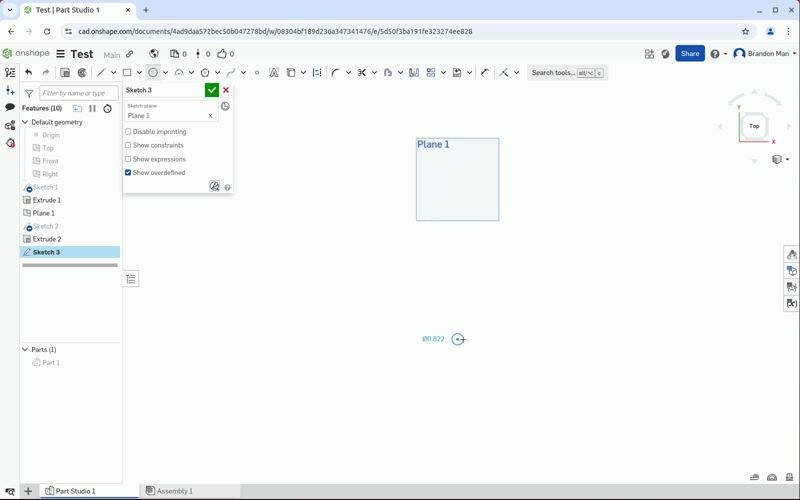
scroll(6)
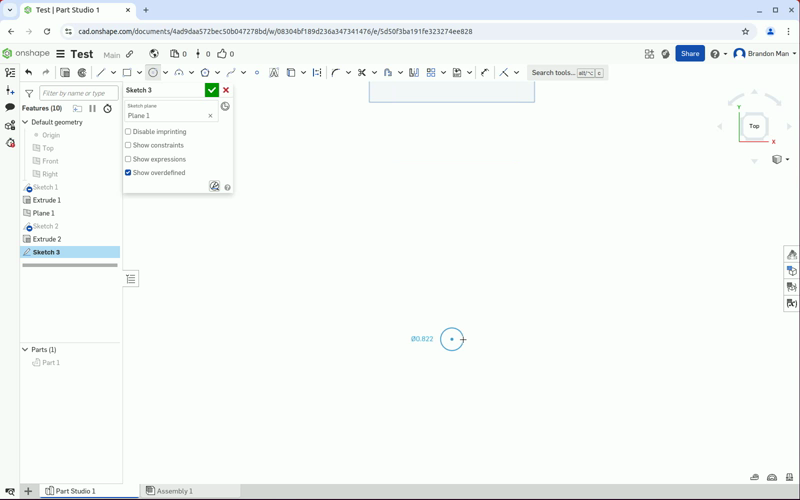
scroll(6)
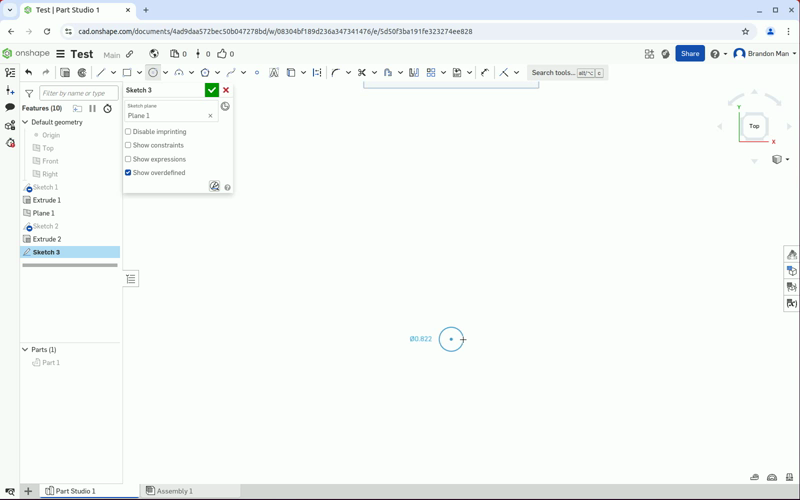
scroll(6)
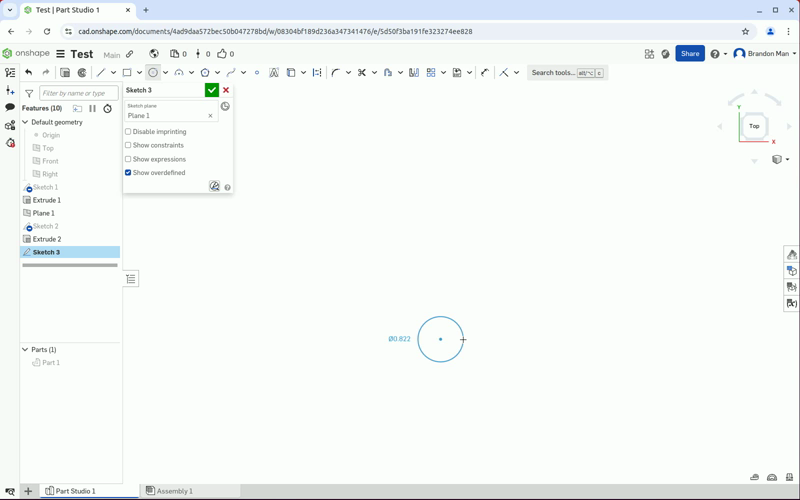
click(463, 339)
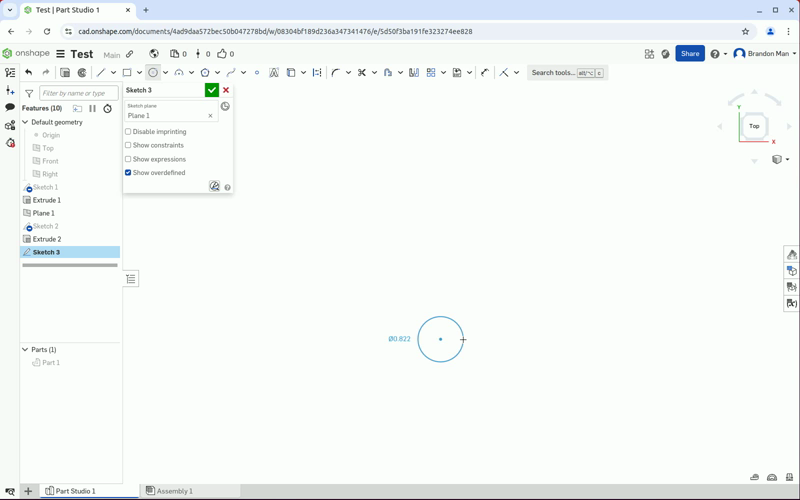
scroll(-6)
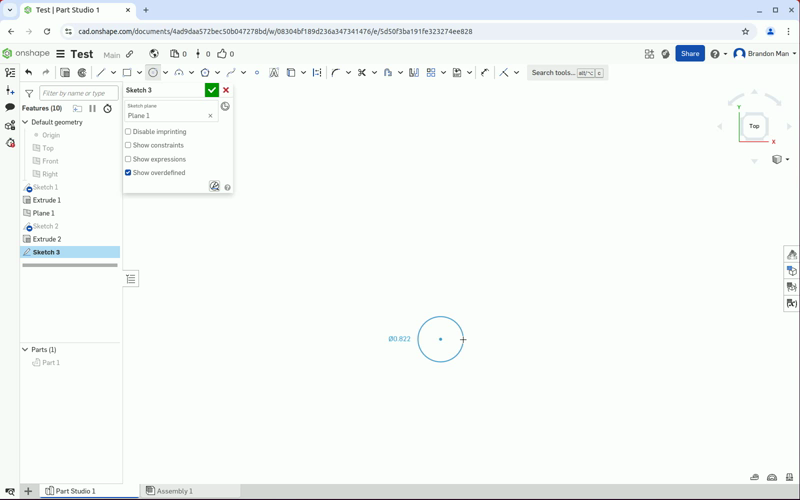
scroll(-6)
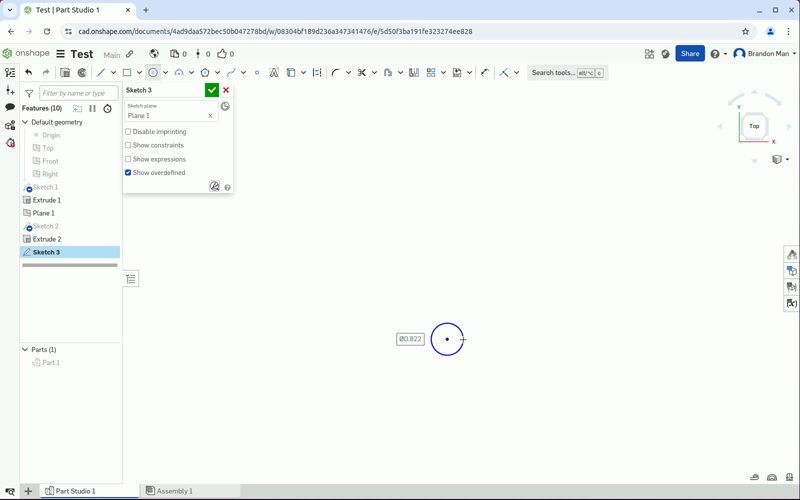
scroll(-6)
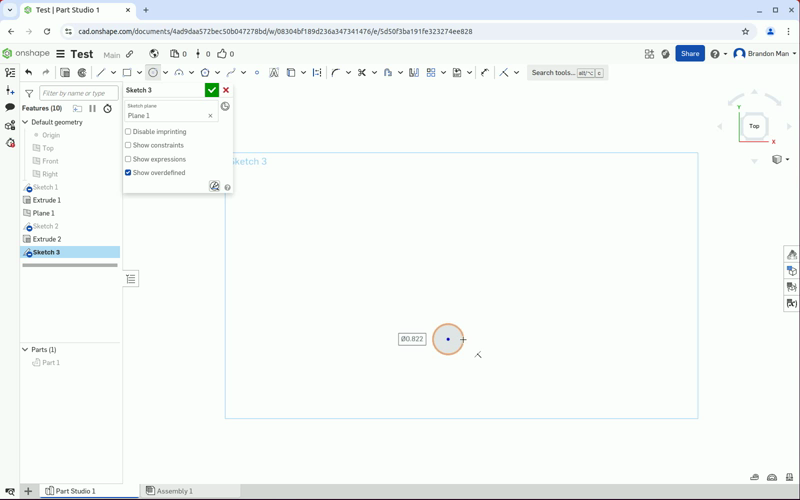
scroll(-6)
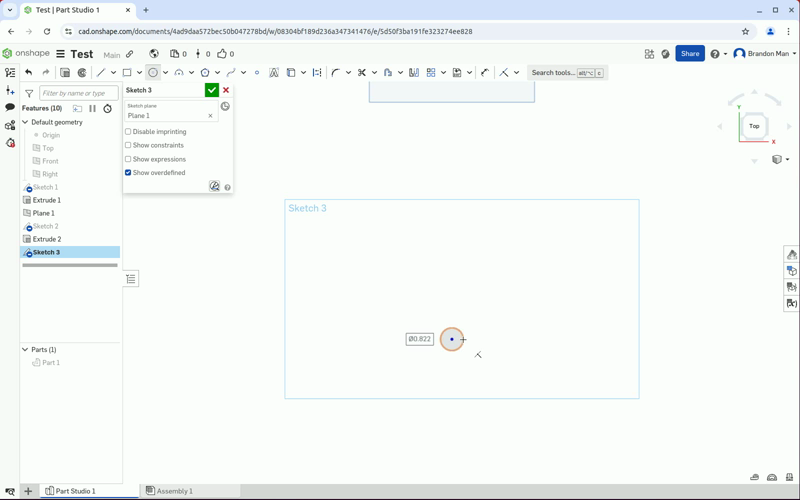
scroll(-6)
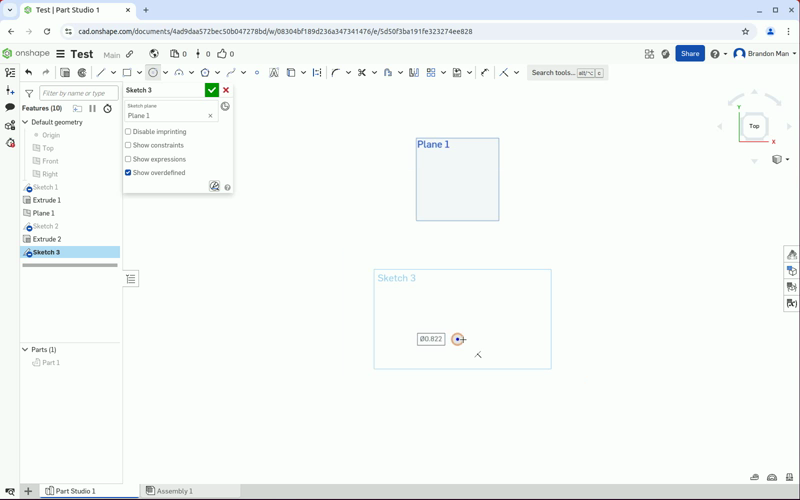
scroll(-6)
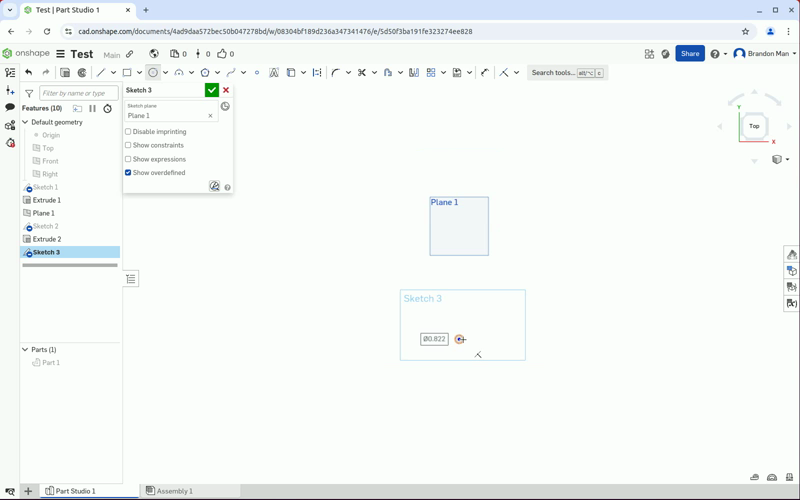
scroll(-6)
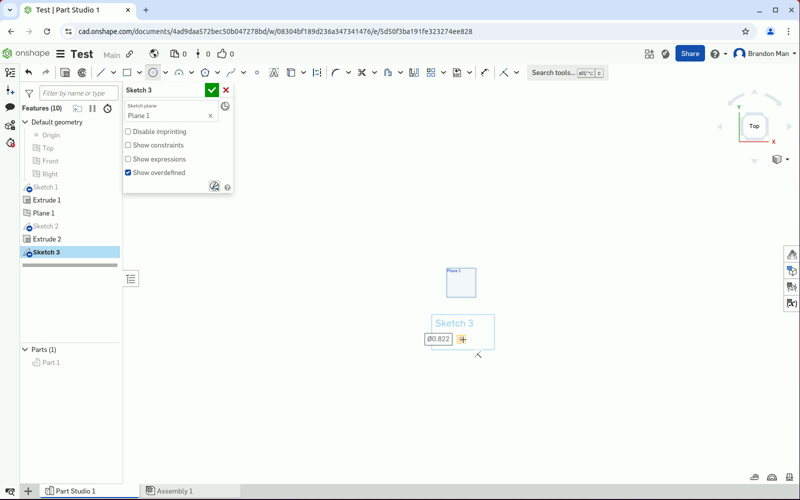
key(esc)
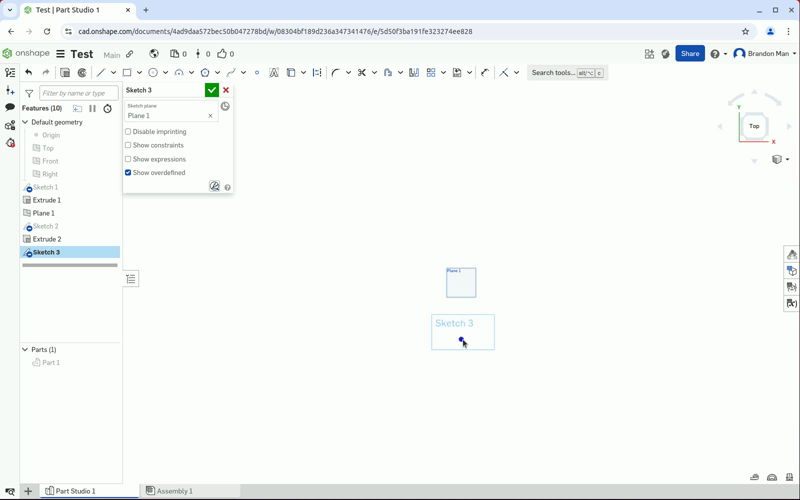
mouse_move(459, 338)
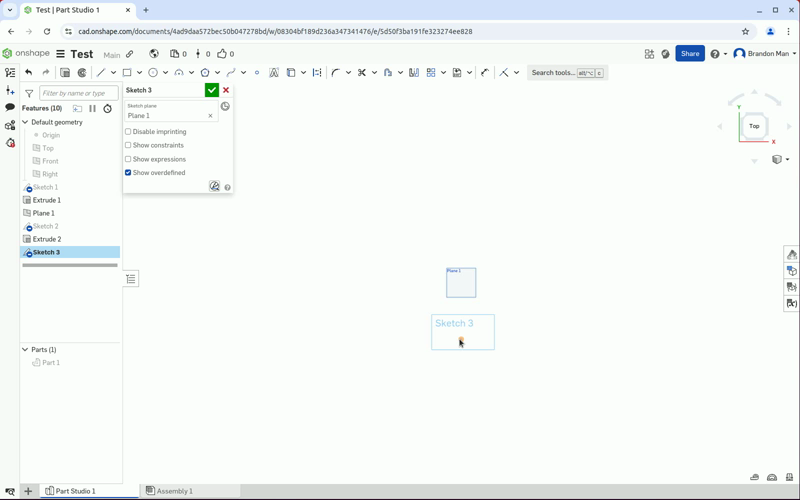
scroll(6)
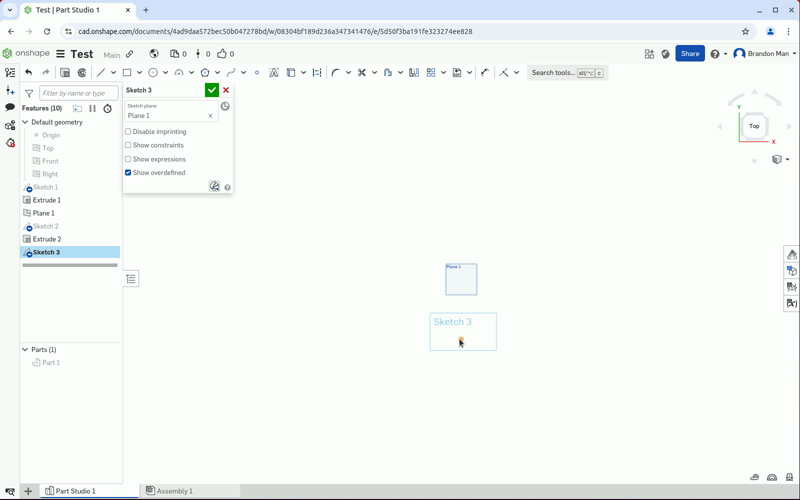
scroll(6)
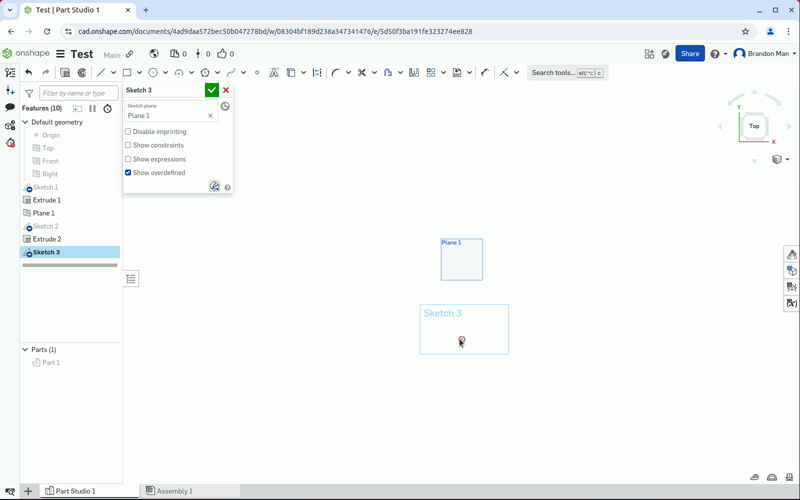
scroll(6)
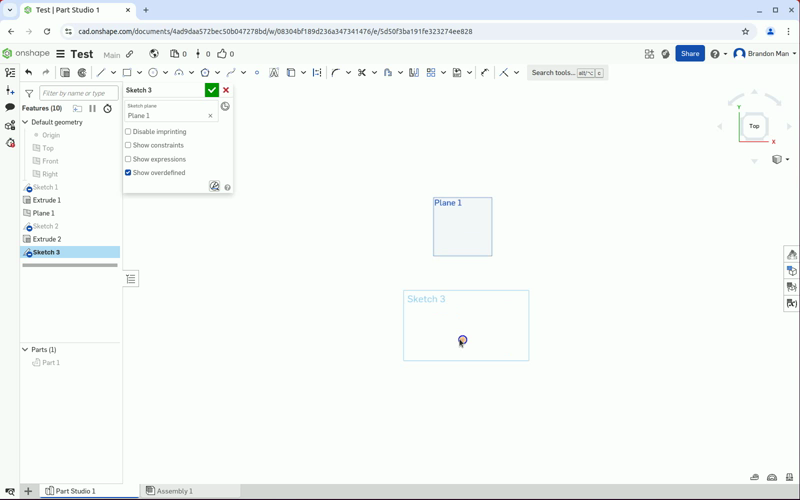
scroll(6)
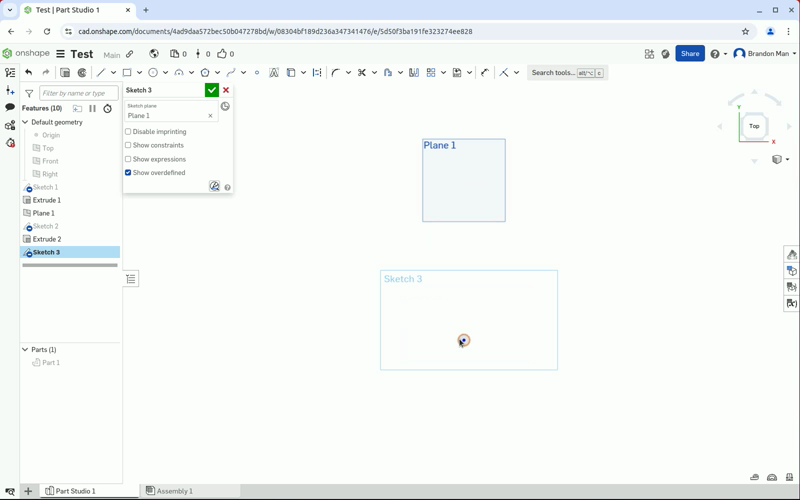
scroll(6)
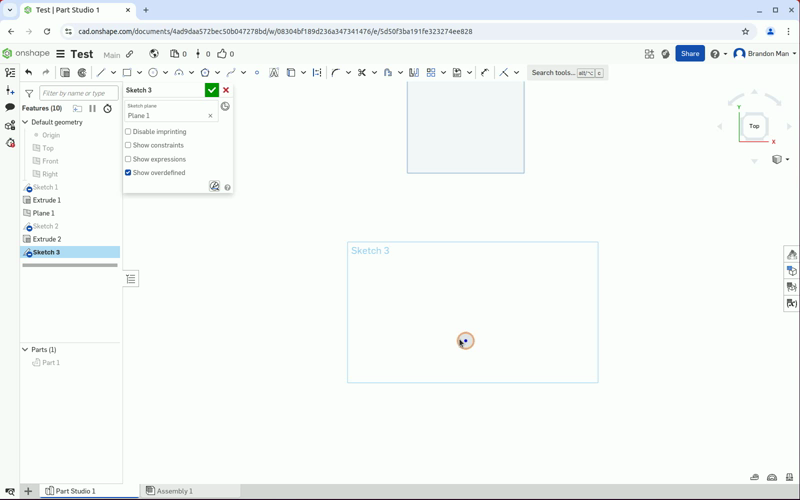
scroll(6)
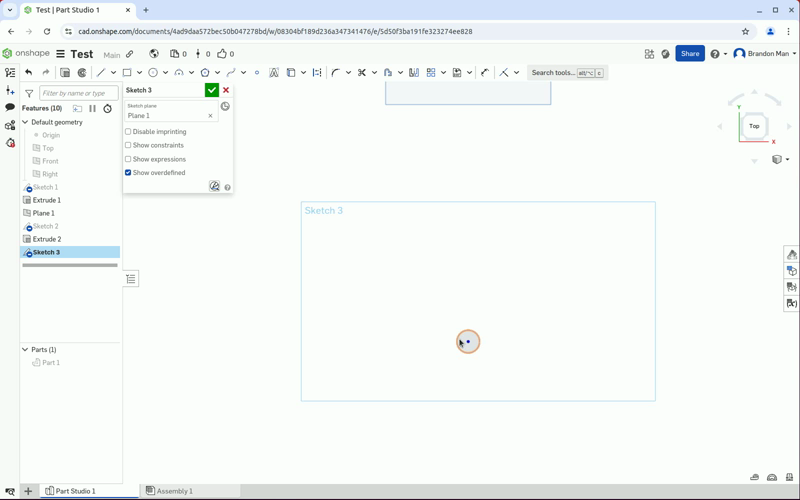
scroll(6)
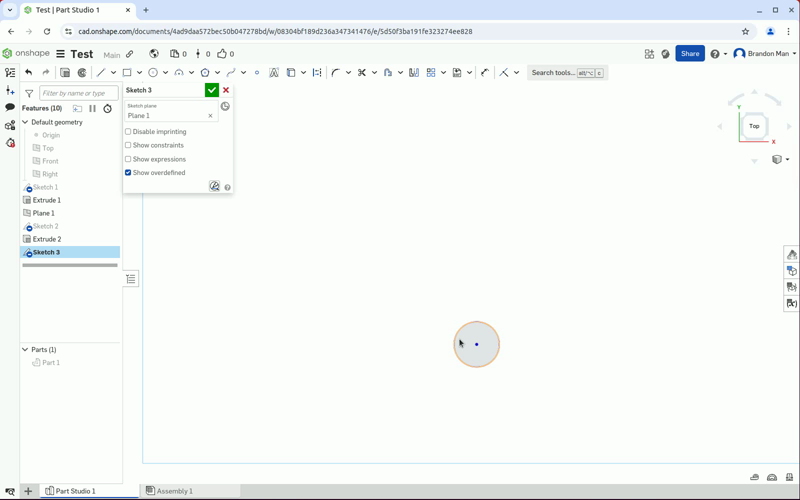
click(459, 338)
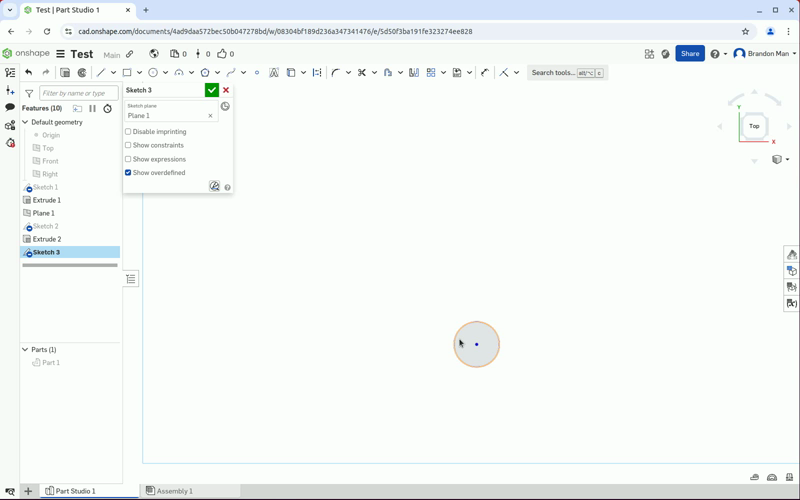
scroll(-6)
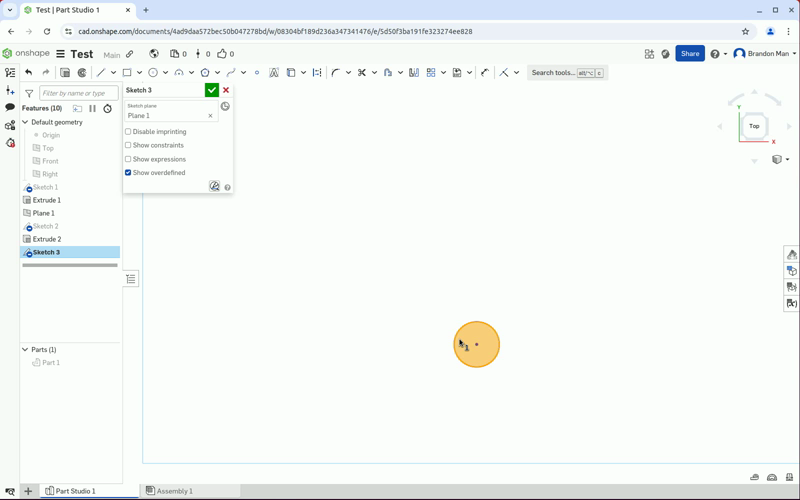
scroll(-6)
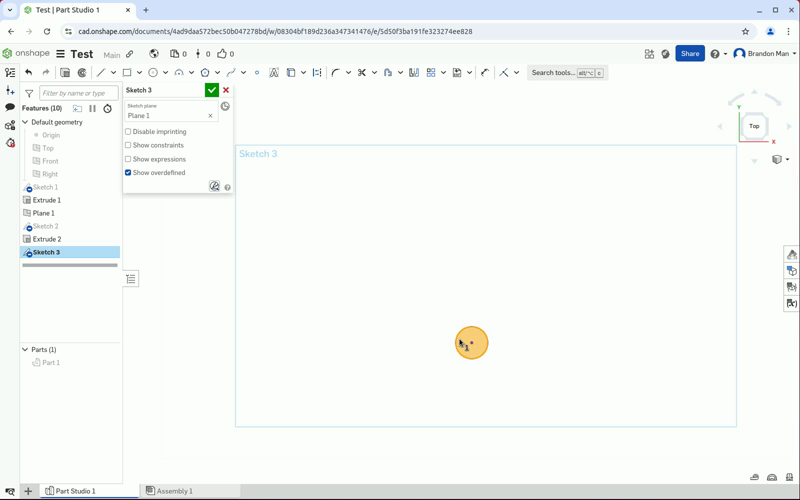
scroll(-6)
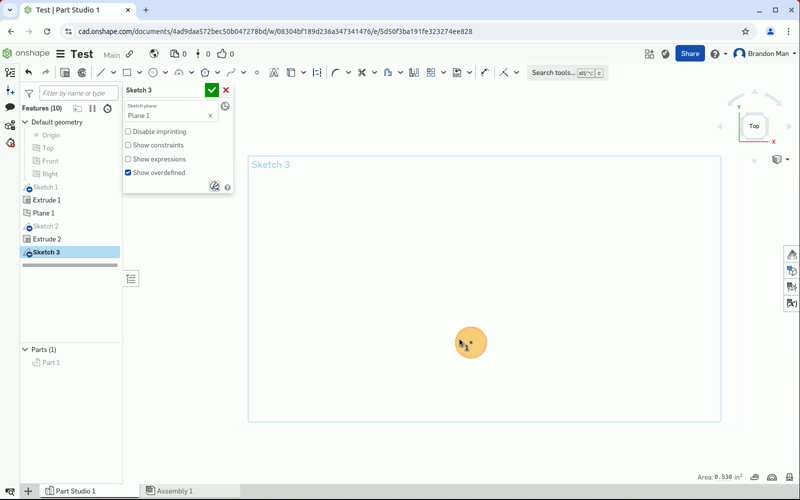
scroll(-6)
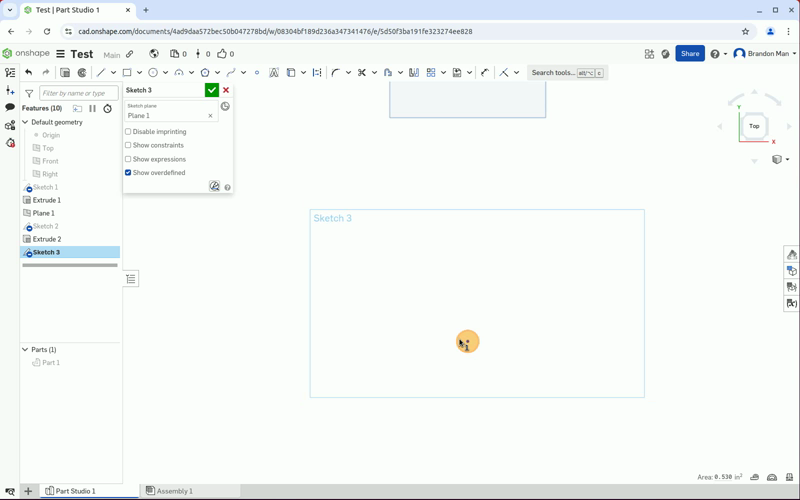
scroll(-6)
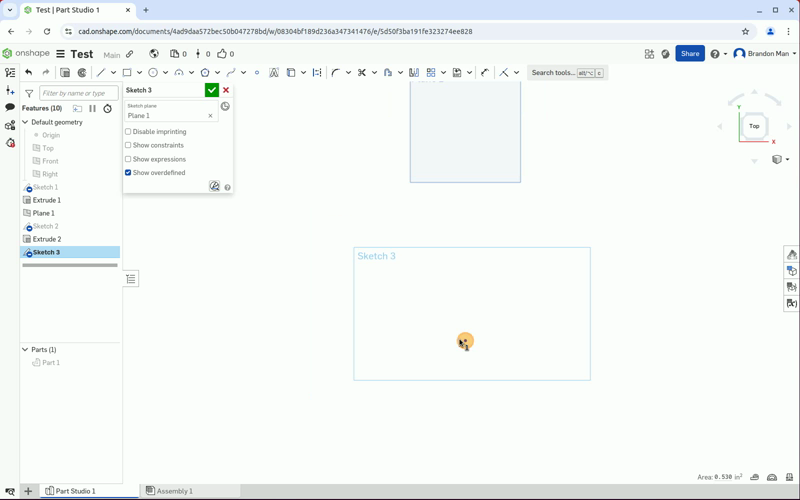
scroll(-6)
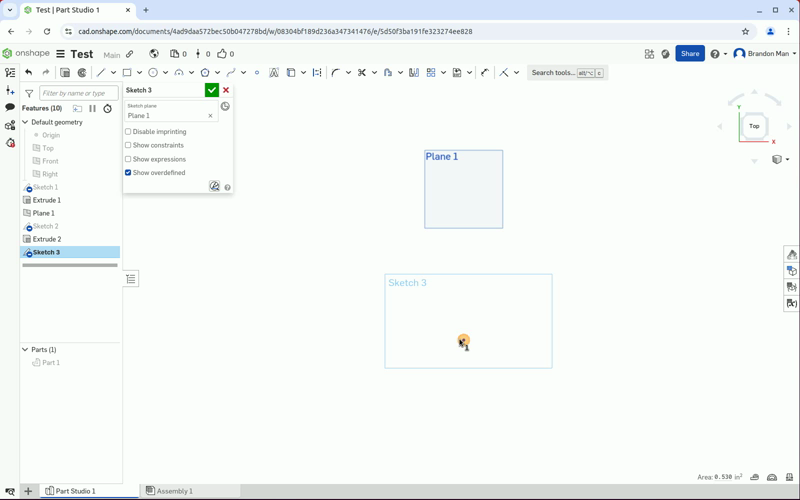
scroll(-6)
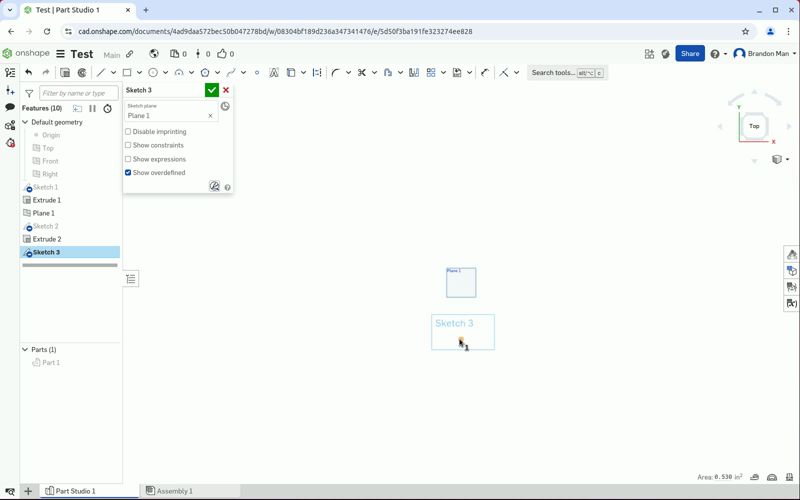
mouse_move(73, 352)
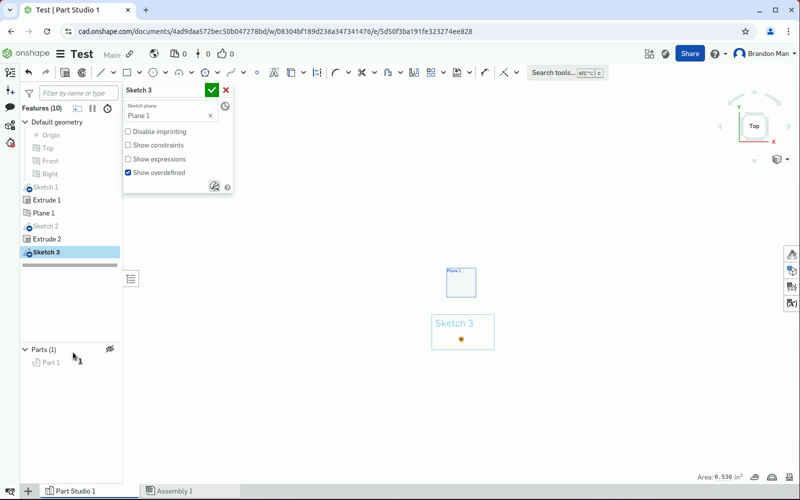
key(shift+y)
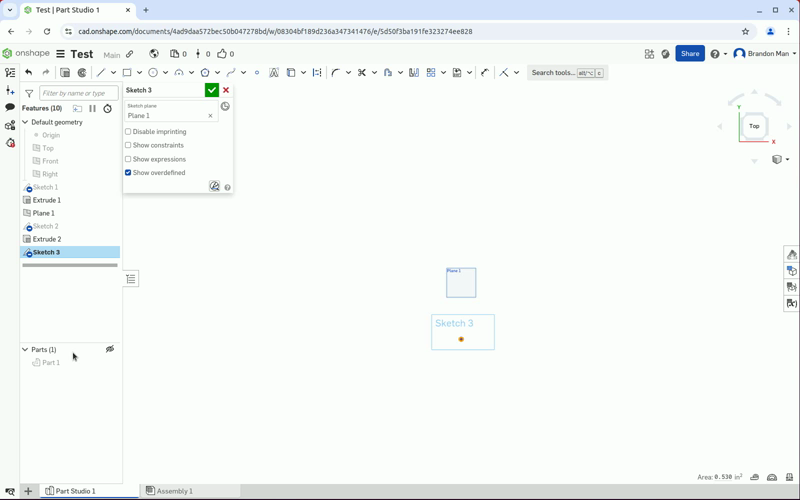
key(shift+e)
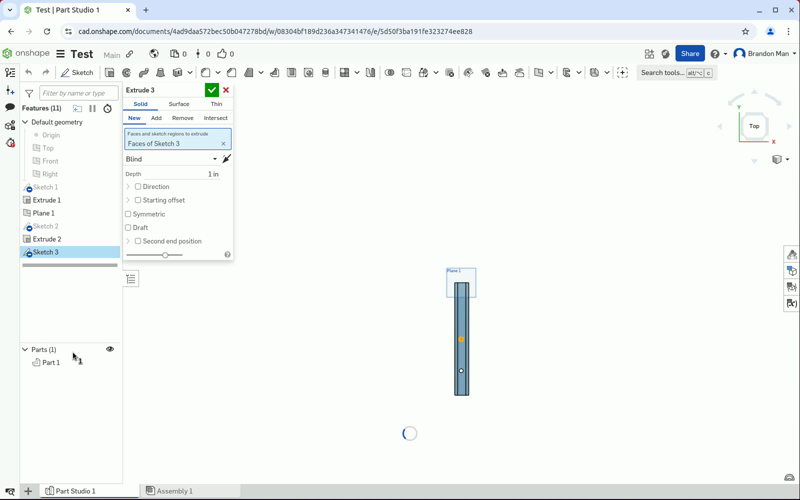
mouse_move(143, 106)
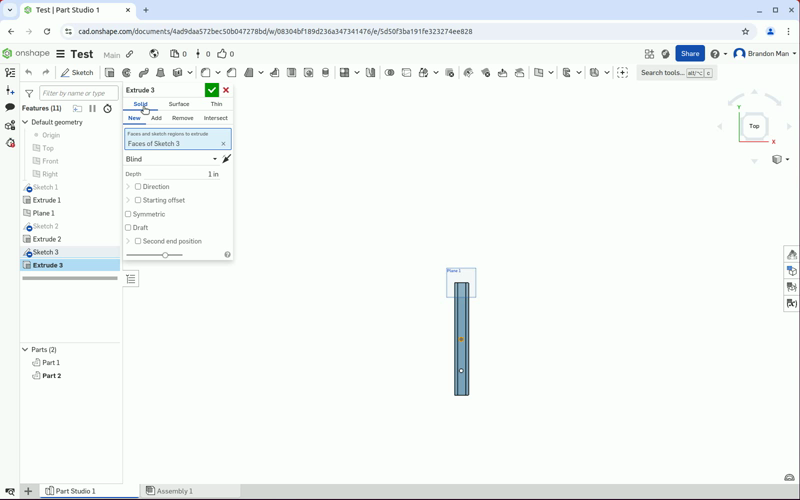
click(143, 106)
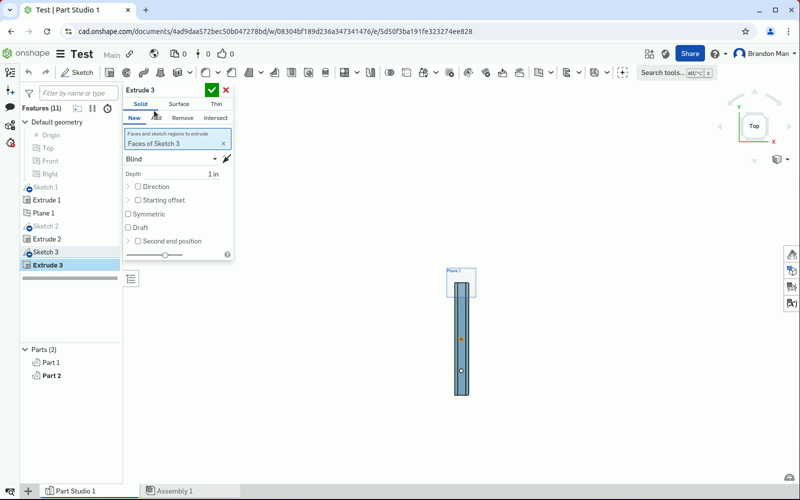
mouse_move(186, 120)
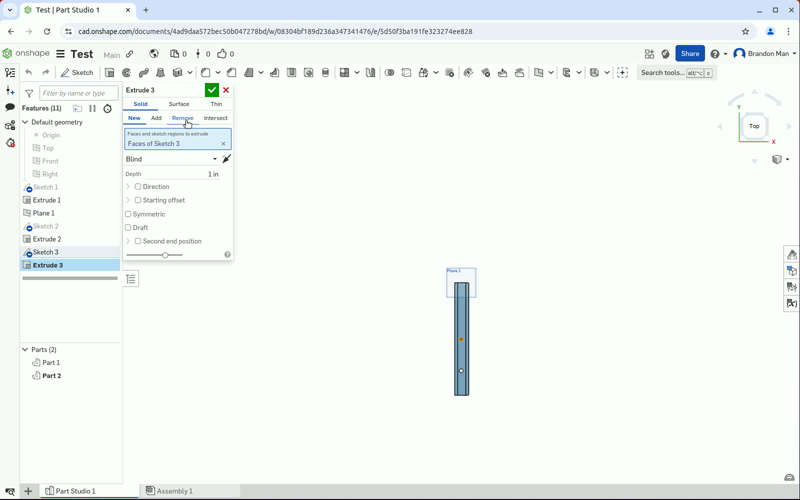
click(186, 120)
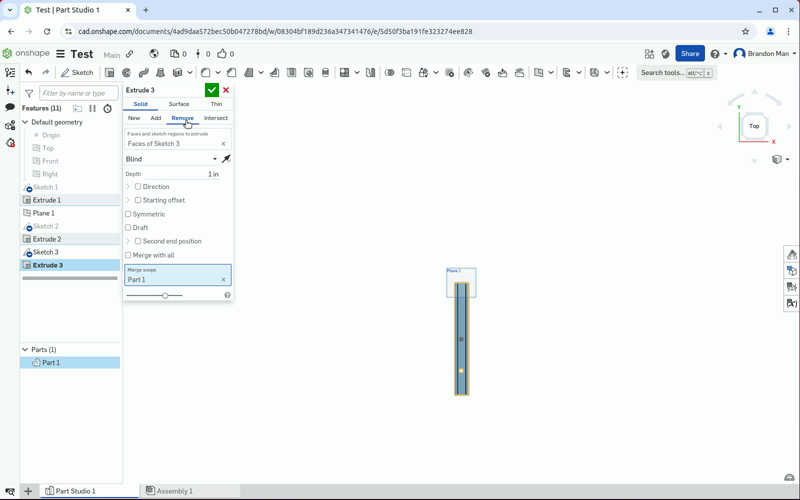
key(tab, 4)
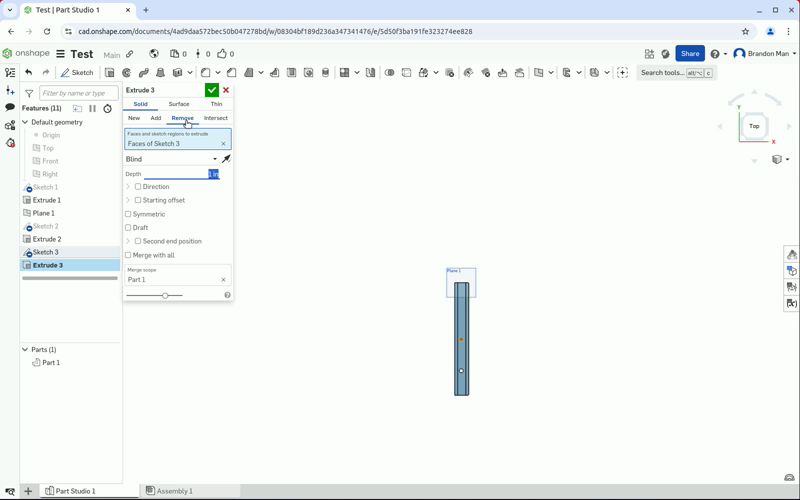
text(3.129)
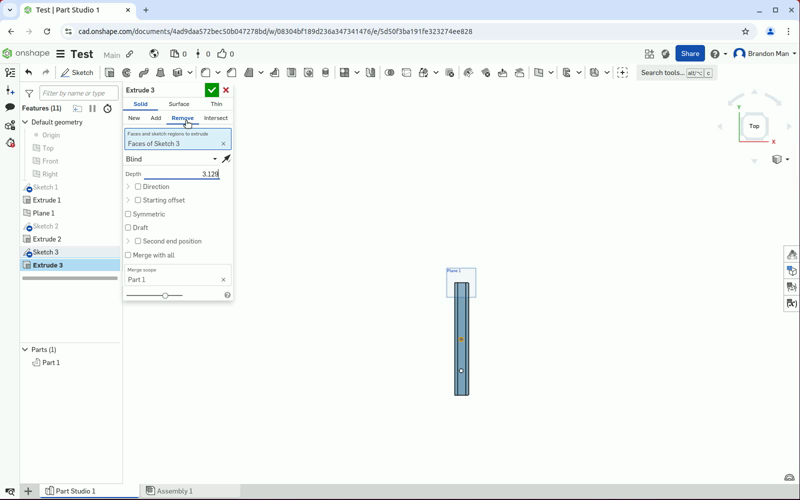
key(tab, 6)
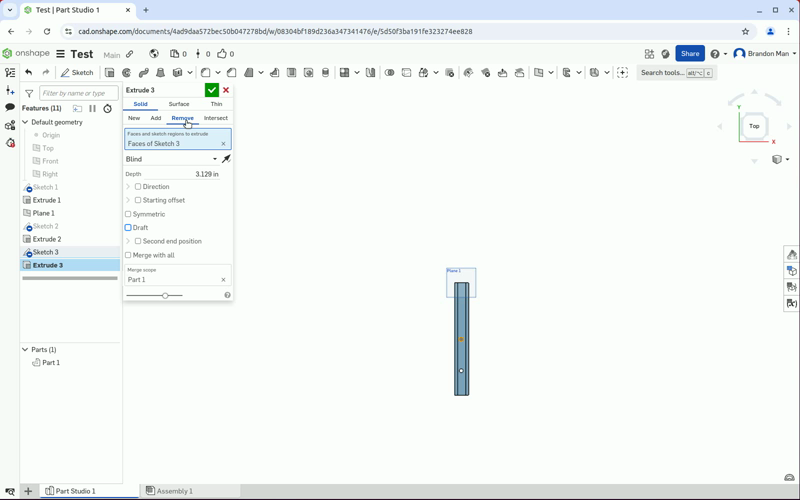
key(space)
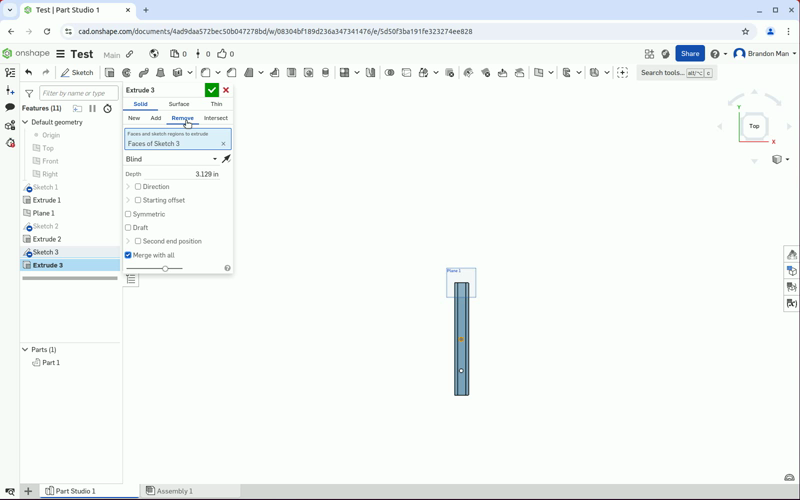
key(enter)
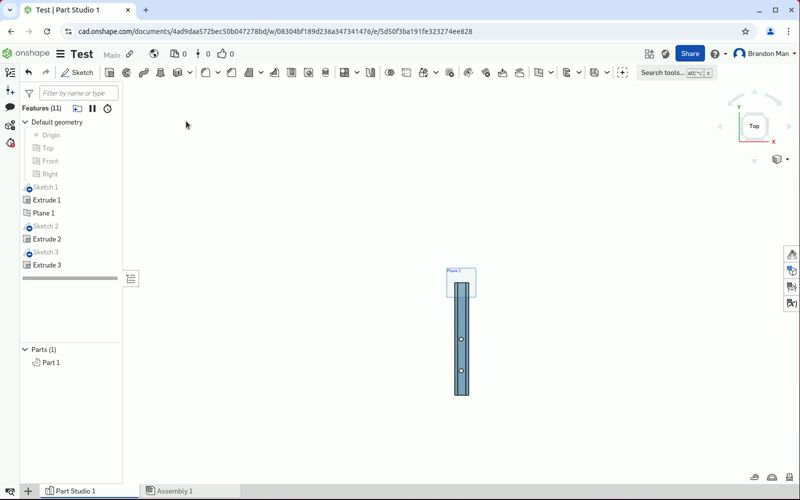
key(shift+h)
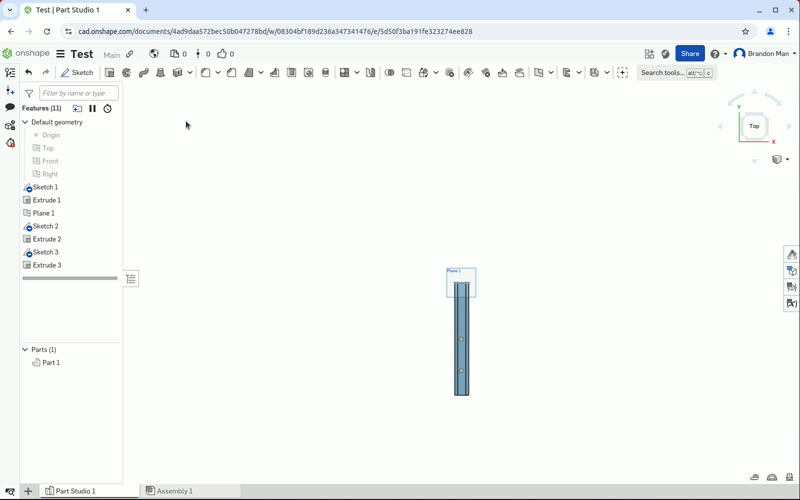
key(shift+h)
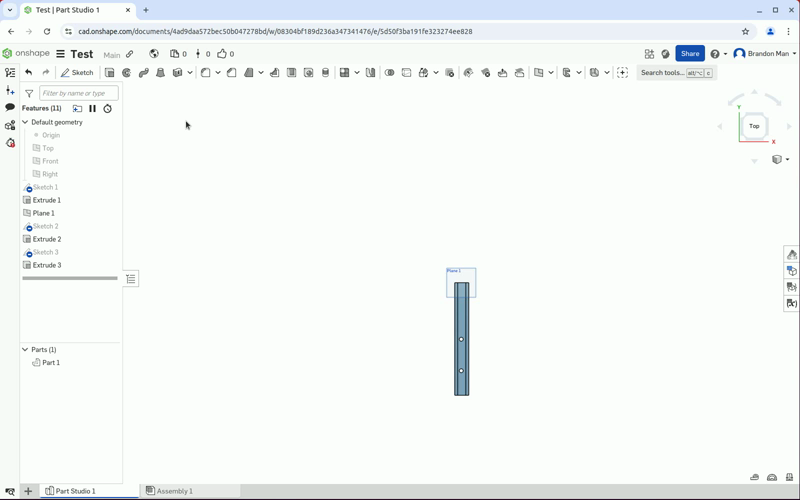
mouse_move(73, 189)
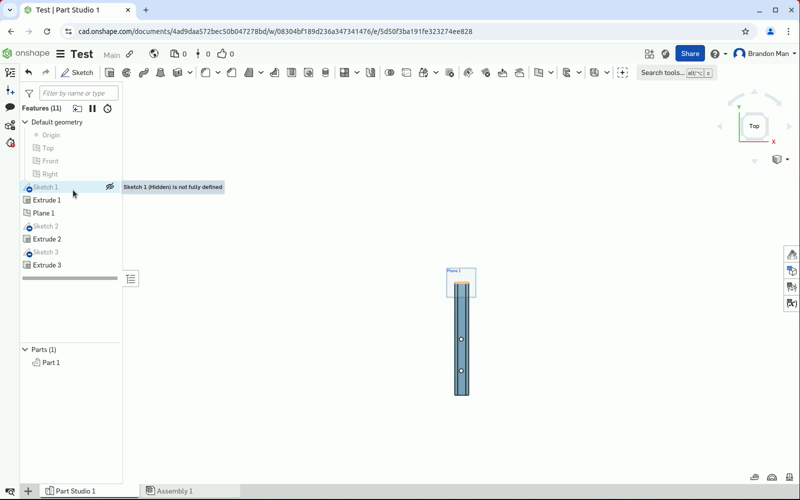
click(73, 189)
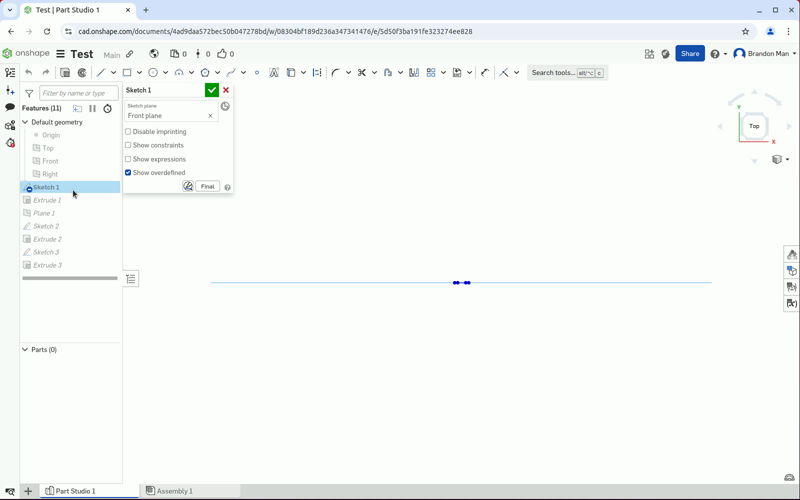
mouse_move(229, 92)
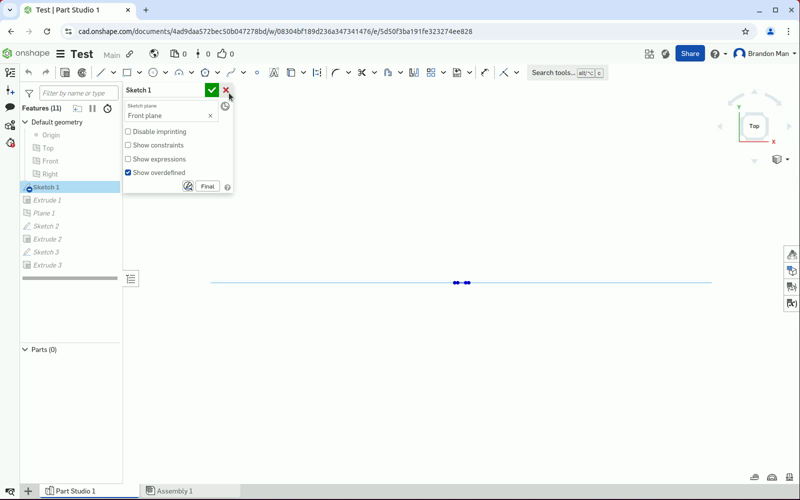
click(229, 92)
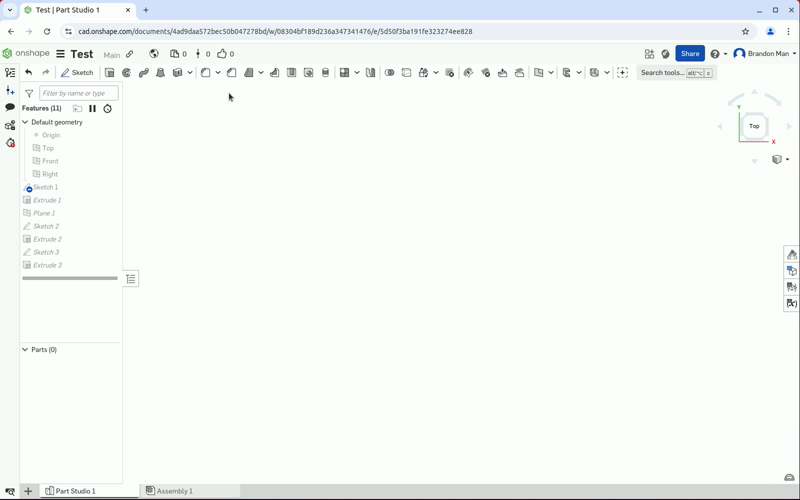
key(shift+s)
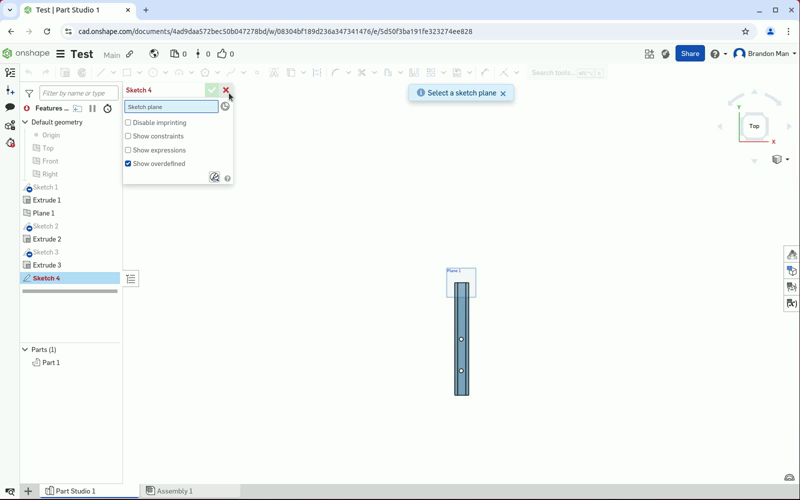
mouse_move(73, 215)
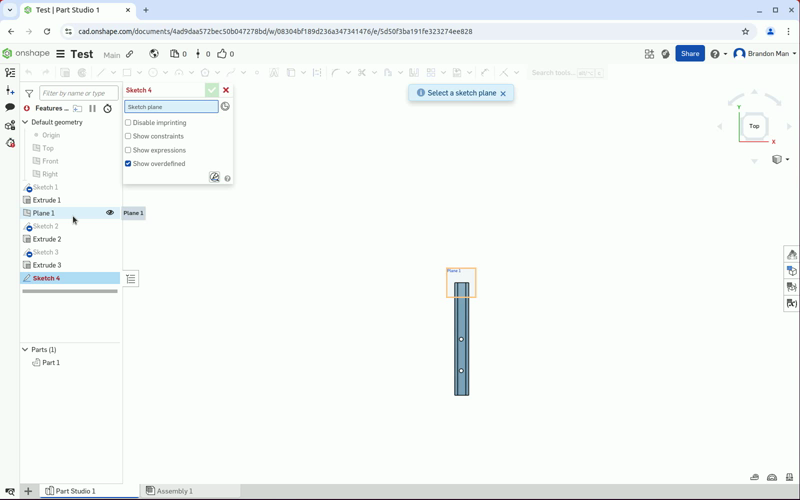
click(73, 215)
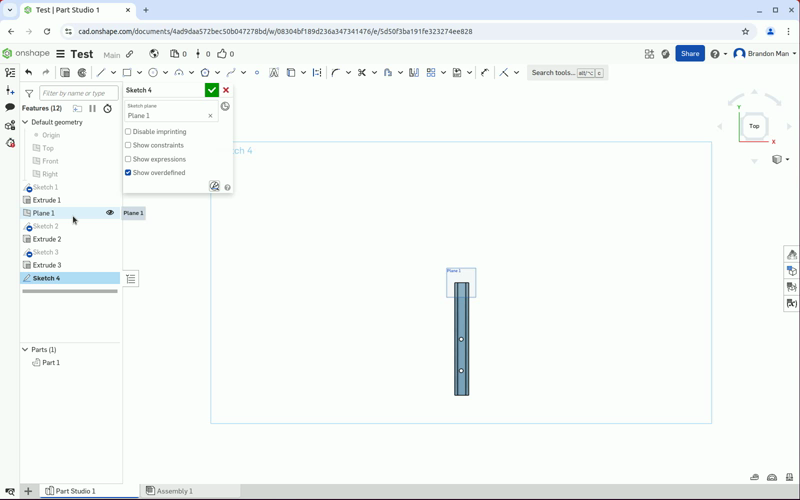
mouse_move(73, 352)
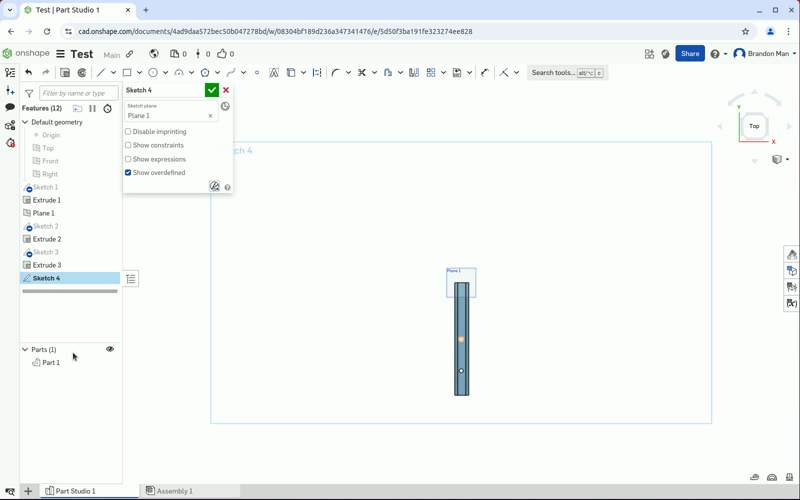
key(y)
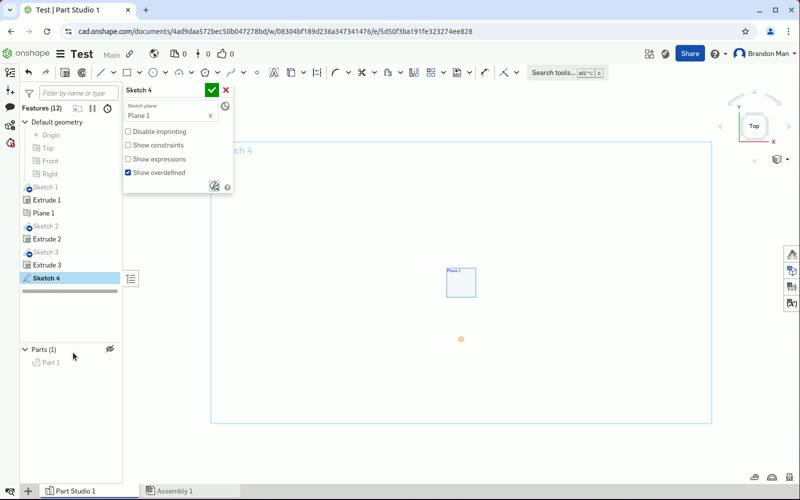
key(c)
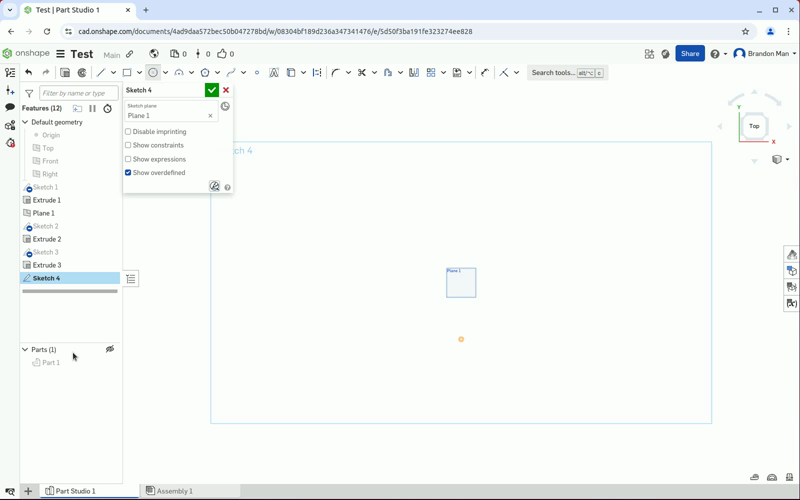
key_down(shift)
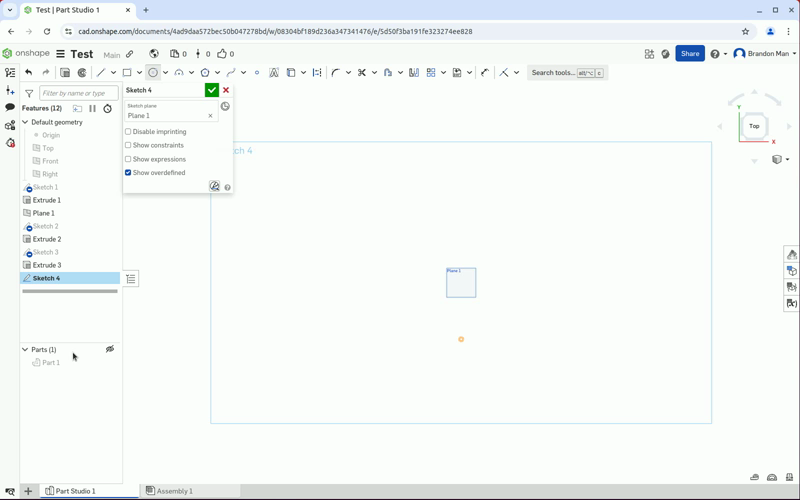
mouse_move(461, 307)
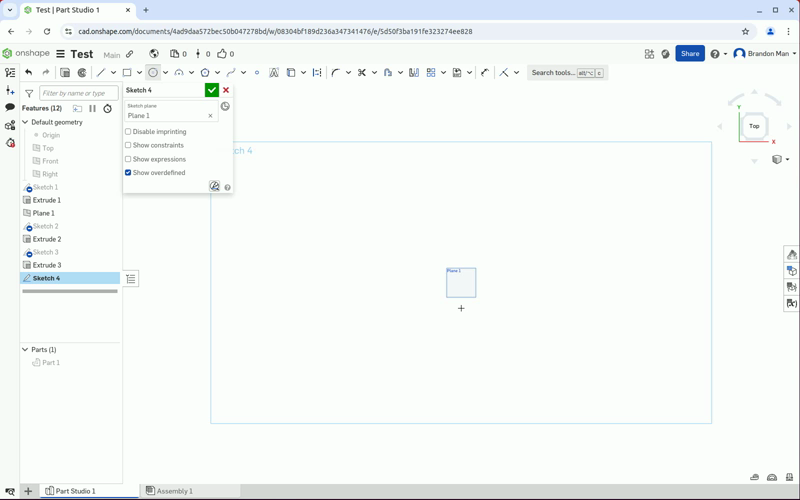
click(461, 307)
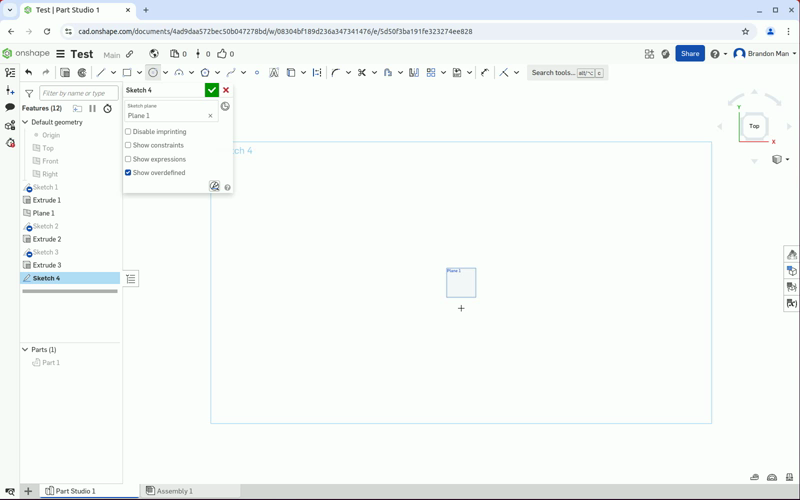
key_up(shift)
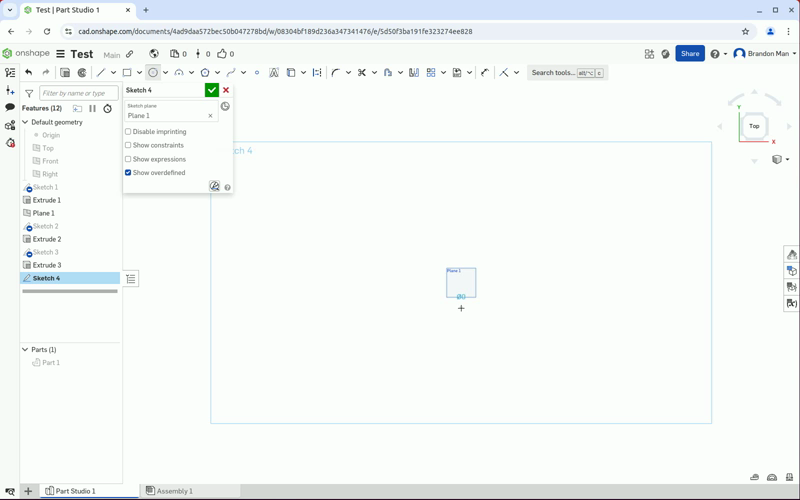
mouse_move(463, 307)
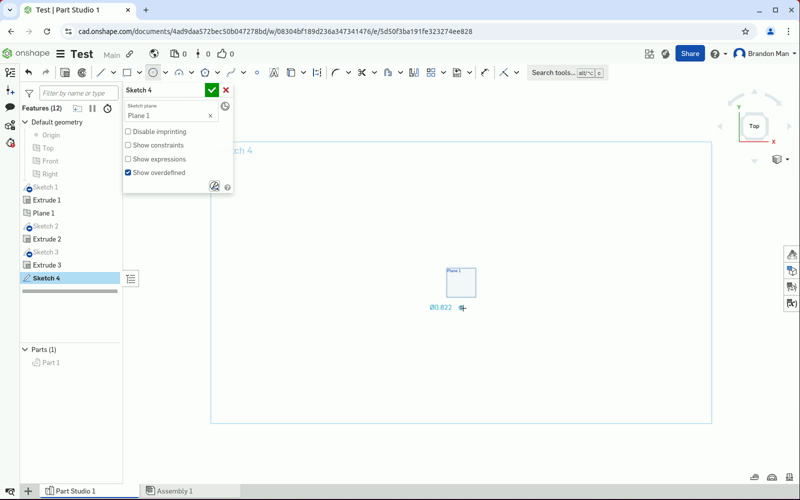
scroll(6)
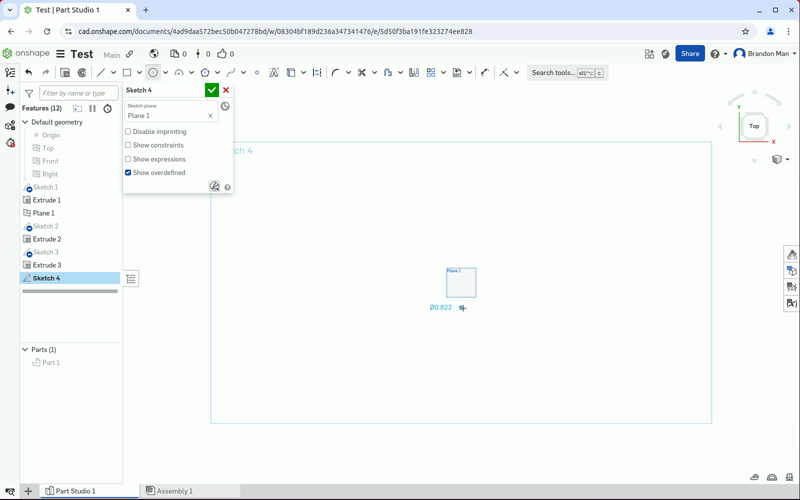
scroll(6)
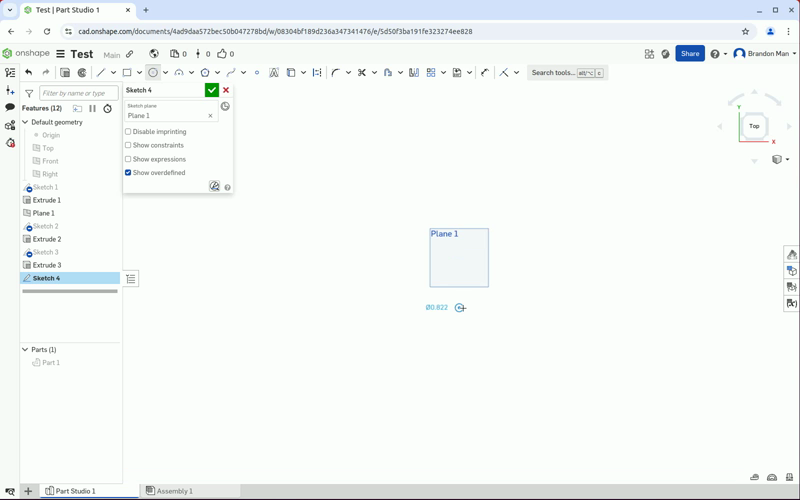
scroll(6)
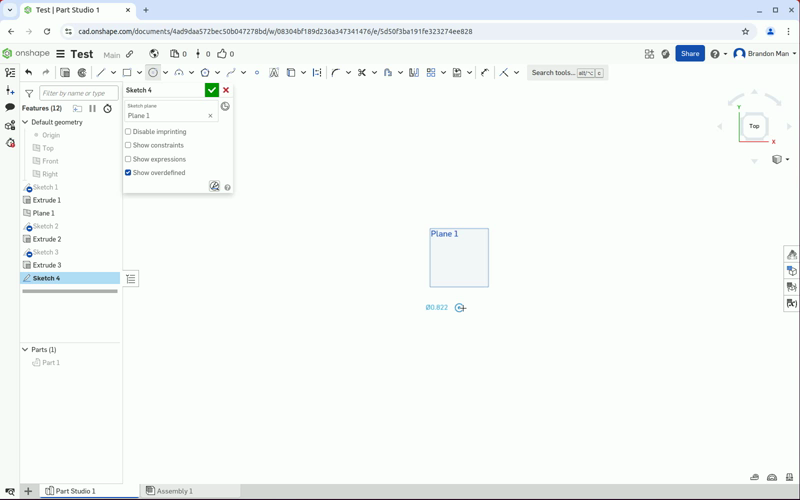
scroll(6)
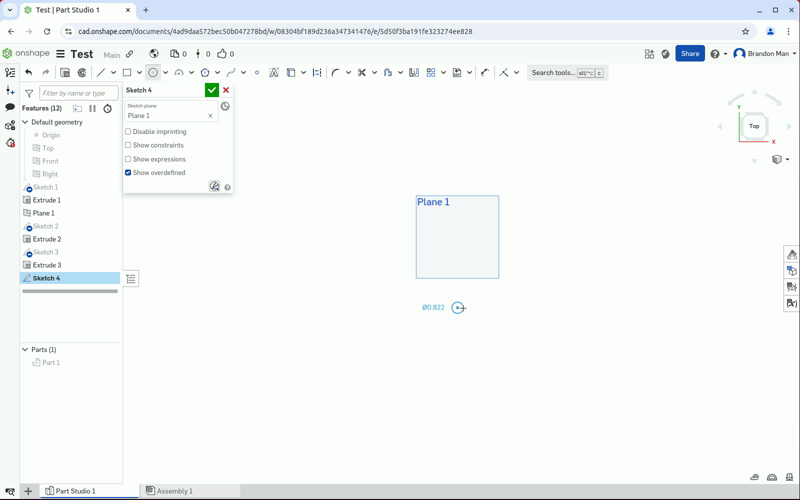
scroll(6)
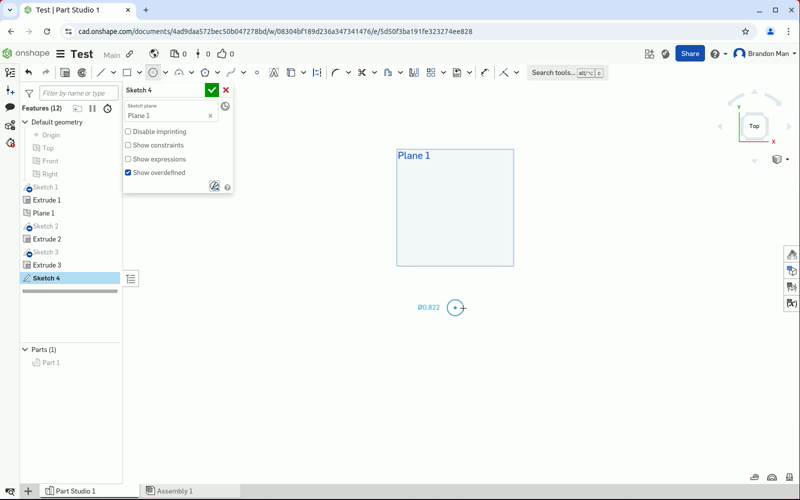
scroll(6)
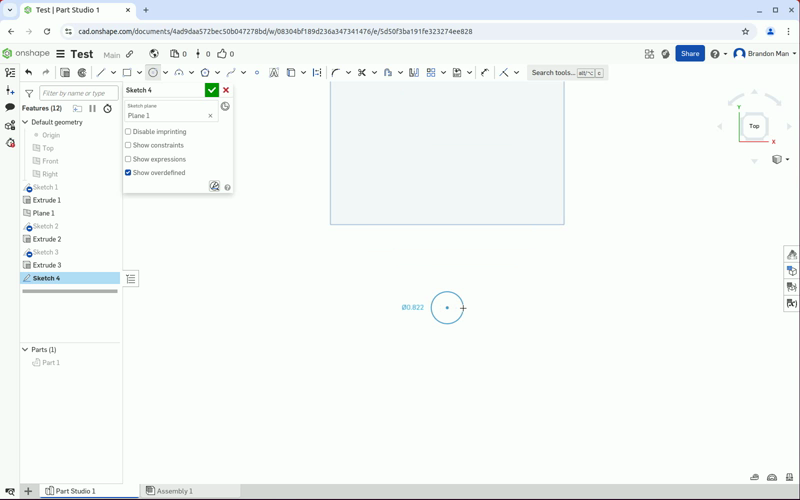
scroll(6)
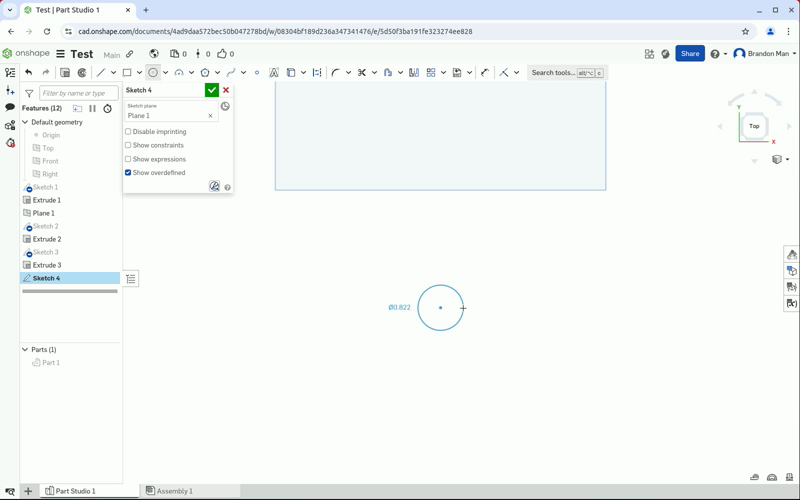
click(463, 307)
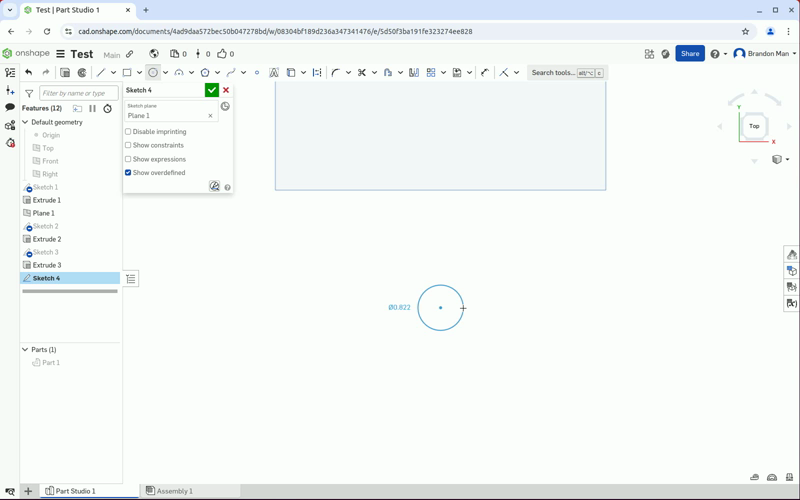
scroll(-6)
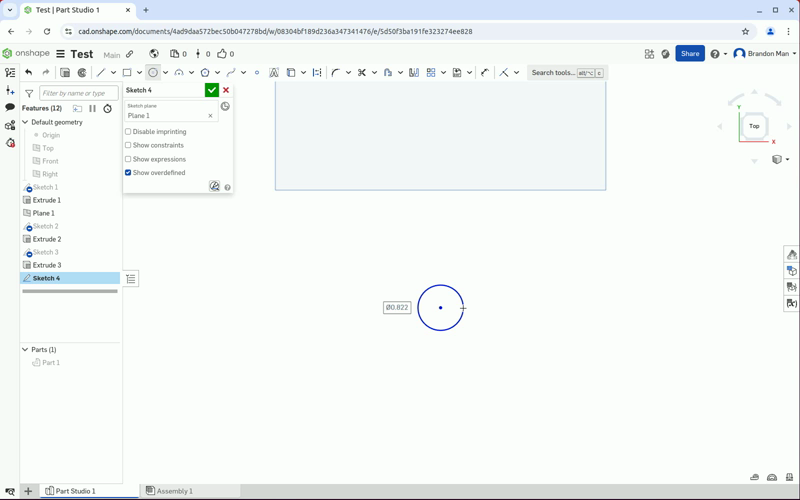
scroll(-6)
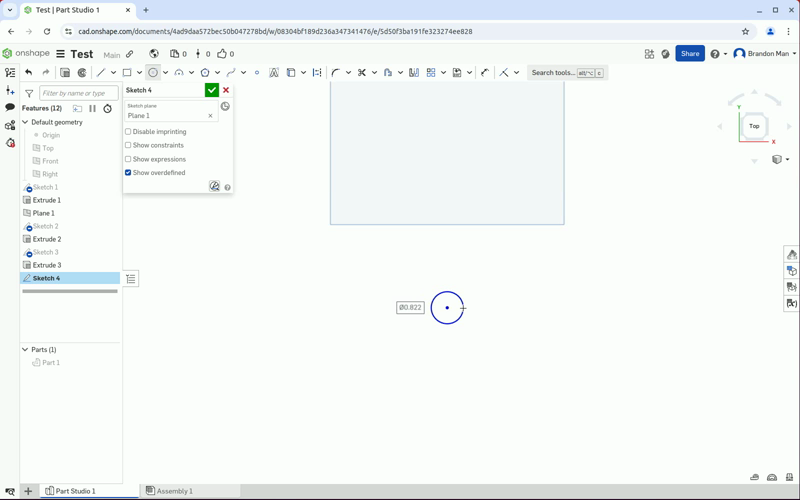
scroll(-6)
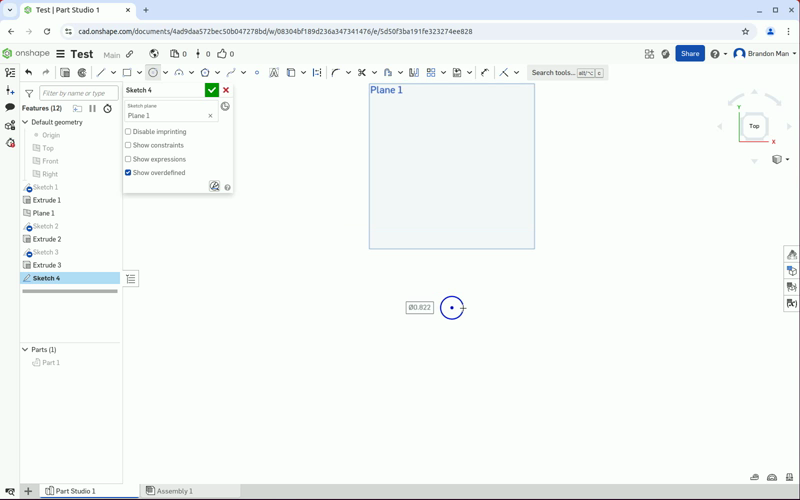
scroll(-6)
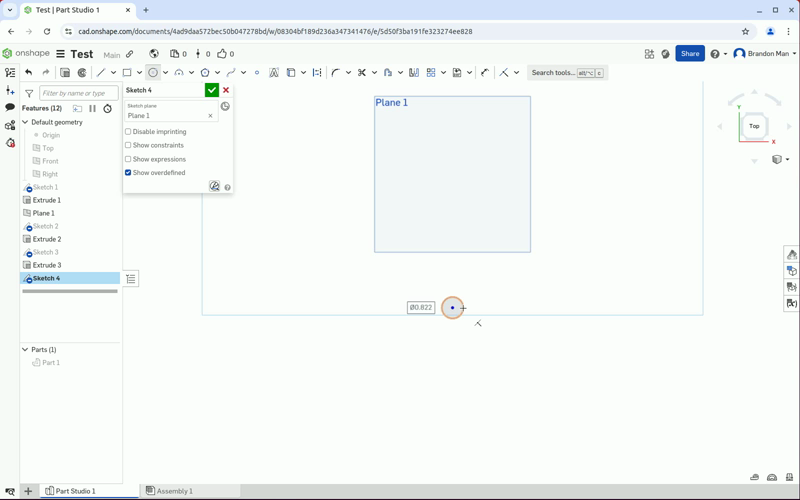
scroll(-6)
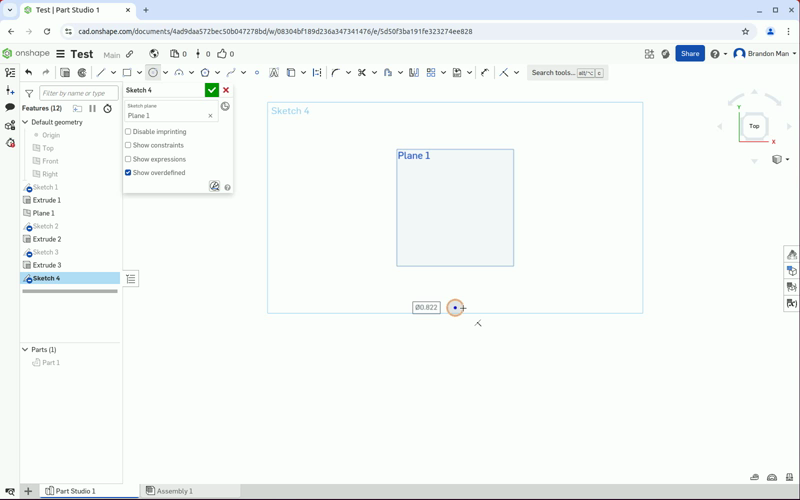
scroll(-6)
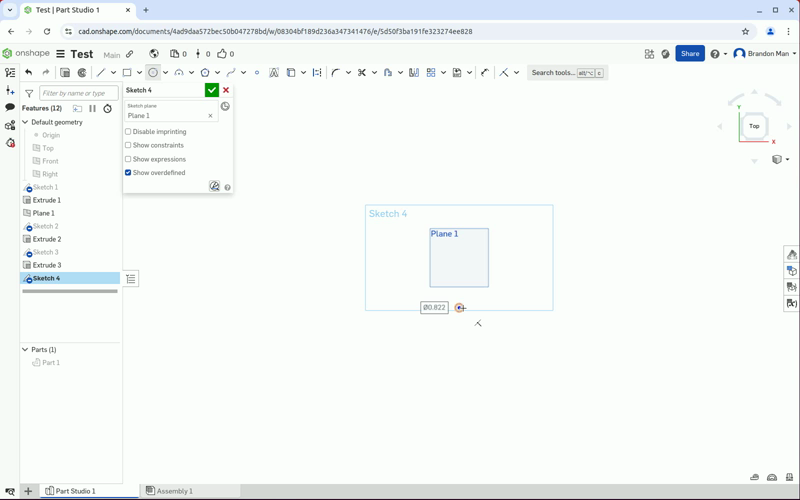
scroll(-6)
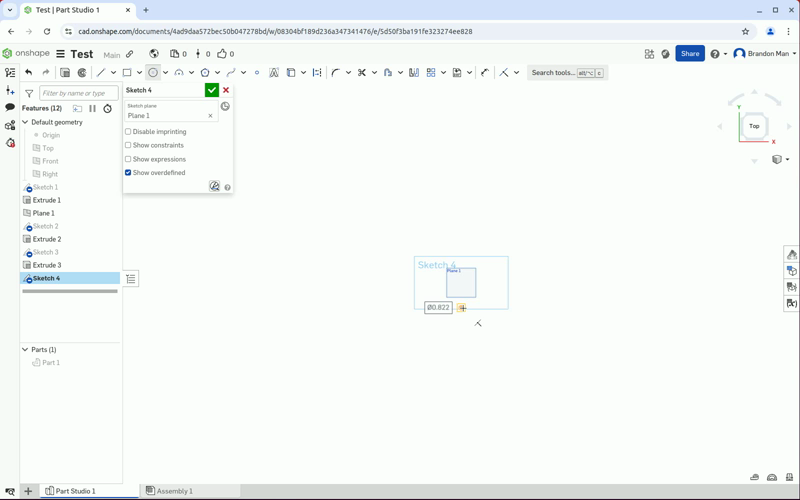
key(esc)
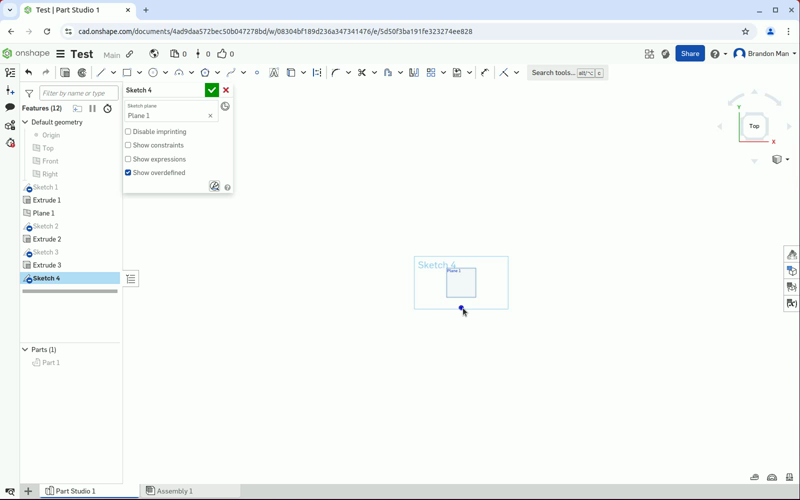
mouse_move(462, 307)
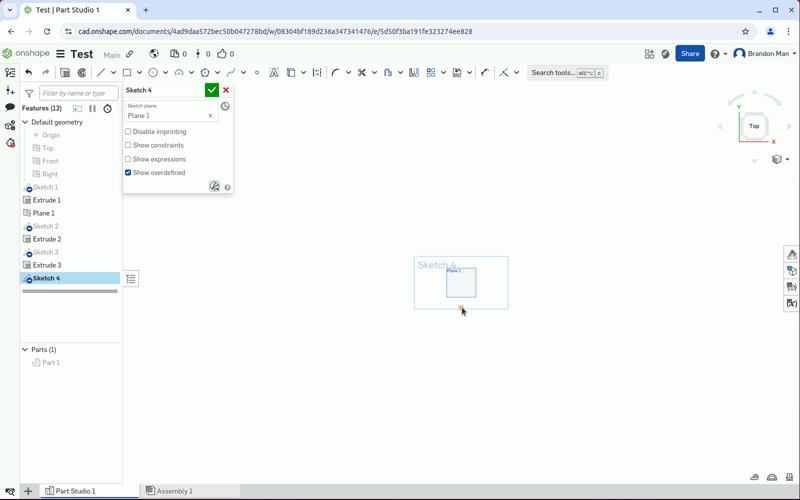
scroll(6)
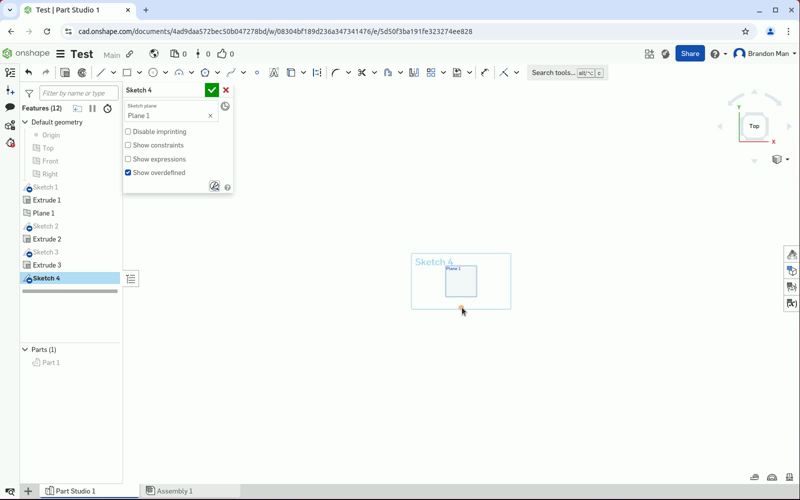
scroll(6)
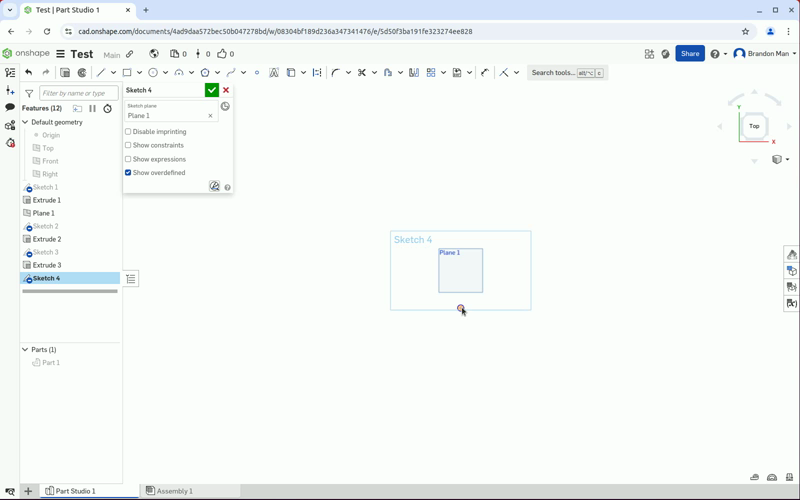
scroll(6)
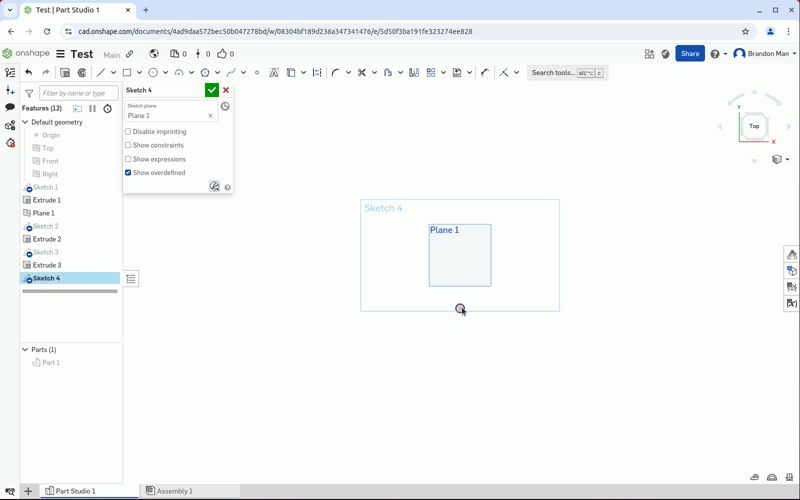
scroll(6)
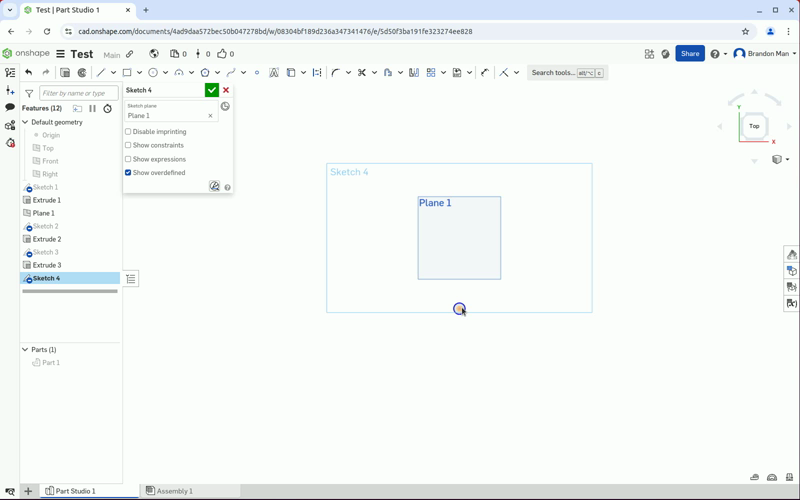
scroll(6)
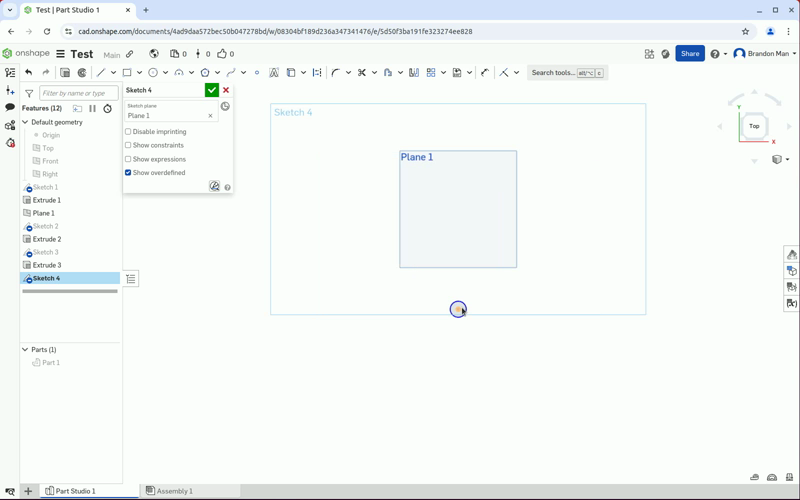
scroll(6)
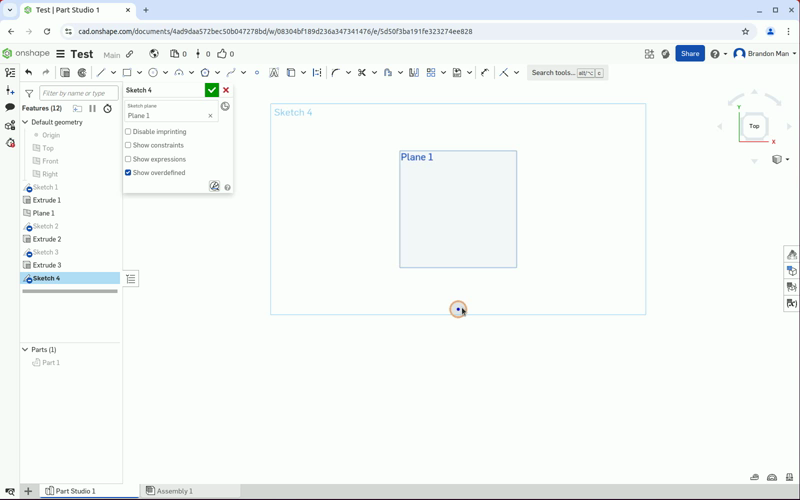
scroll(6)
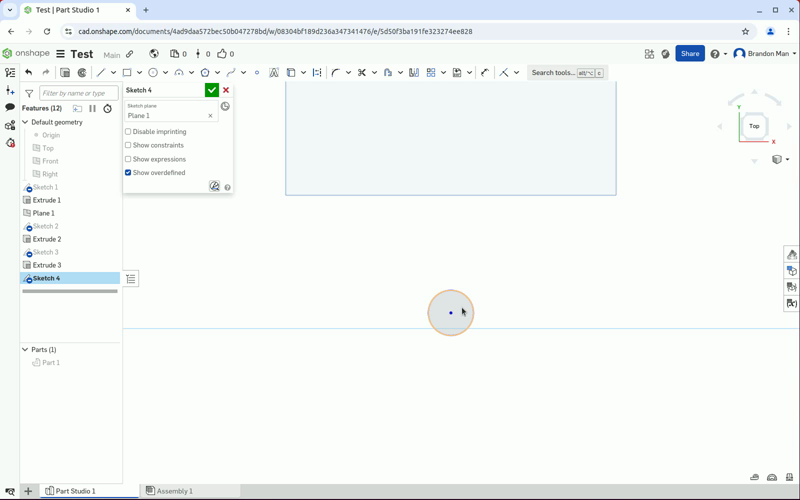
click(462, 307)
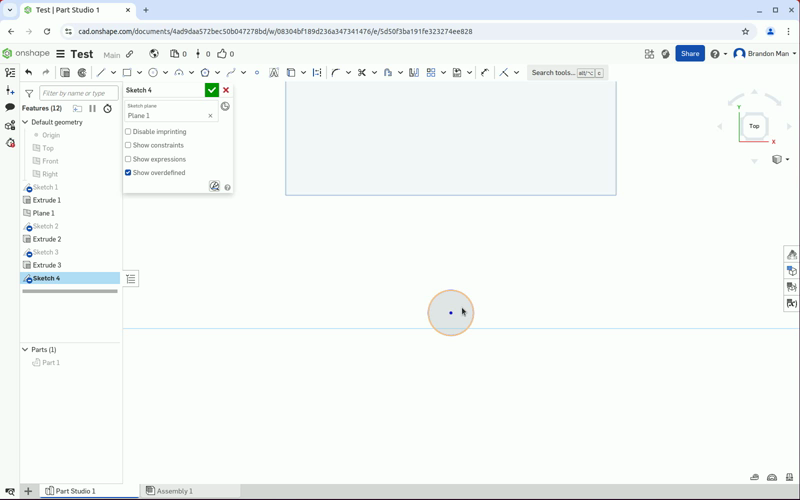
scroll(-6)
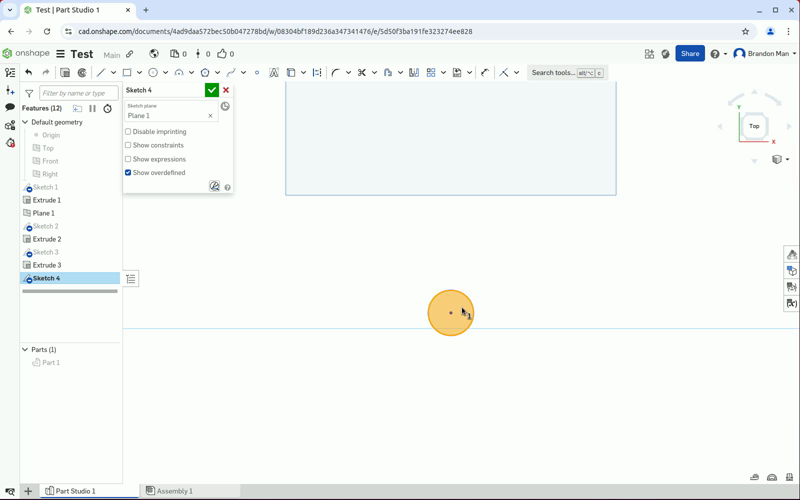
scroll(-6)
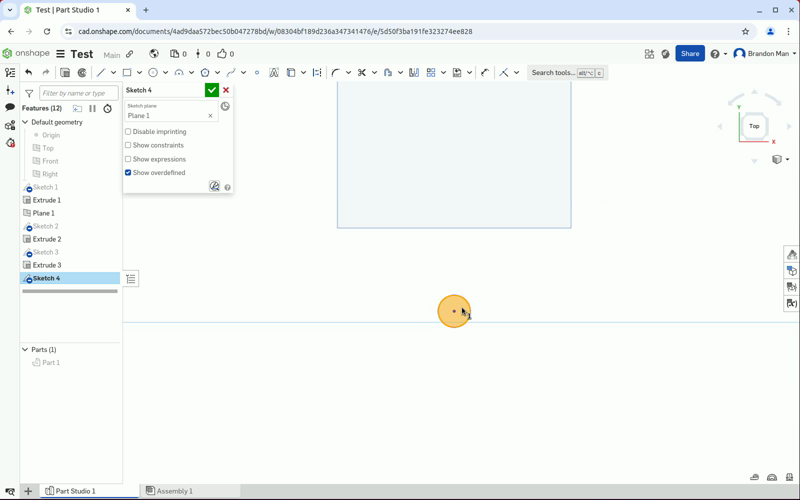
scroll(-6)
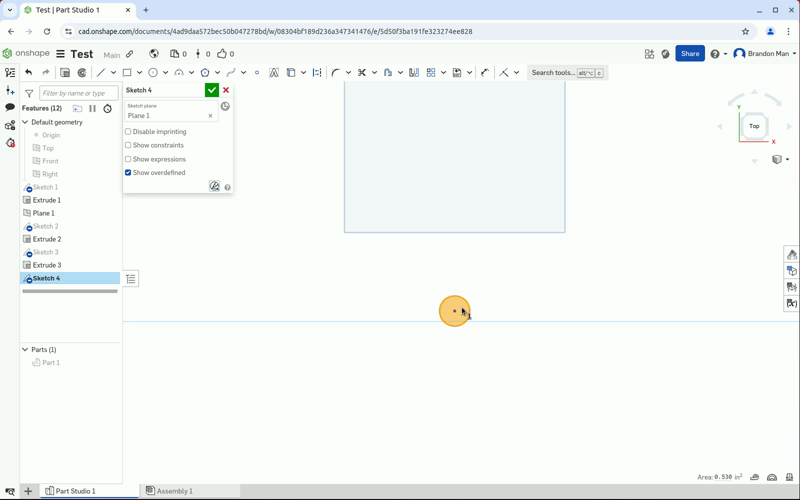
scroll(-6)
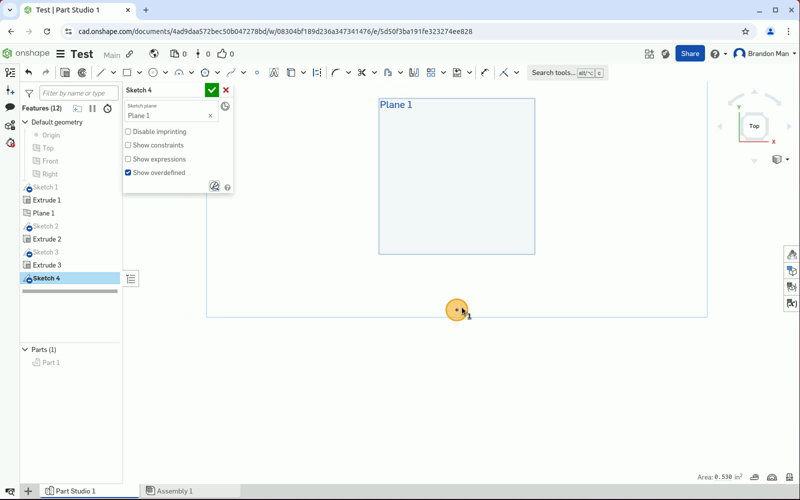
scroll(-6)
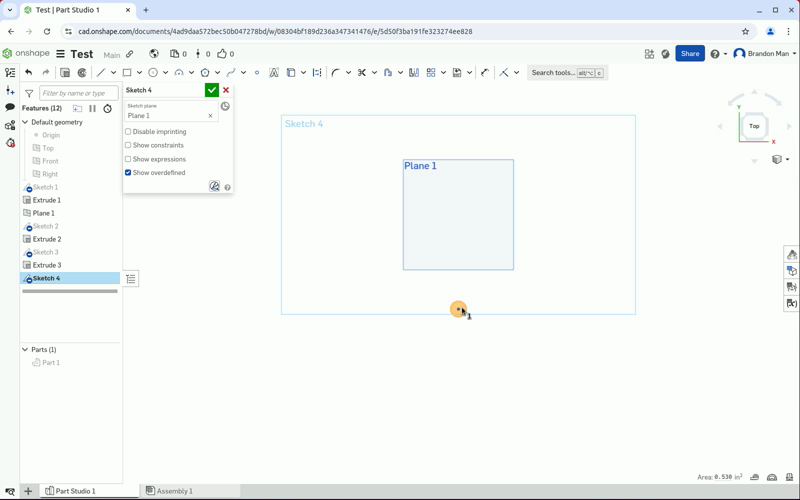
scroll(-6)
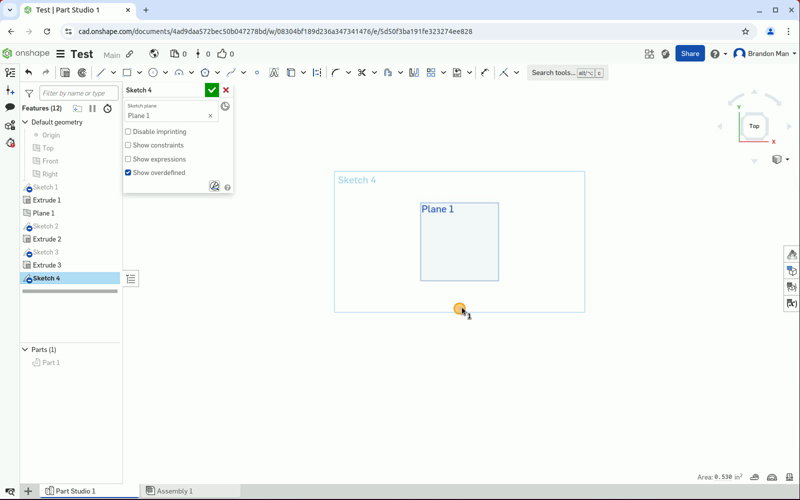
scroll(-6)
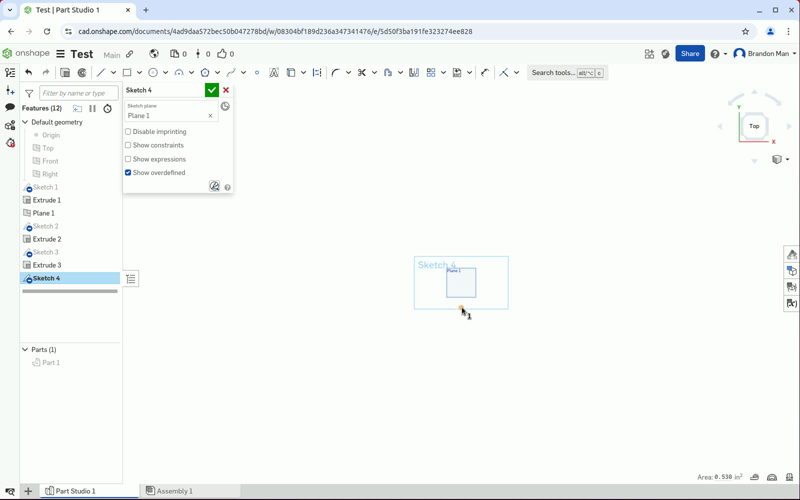
mouse_move(73, 352)
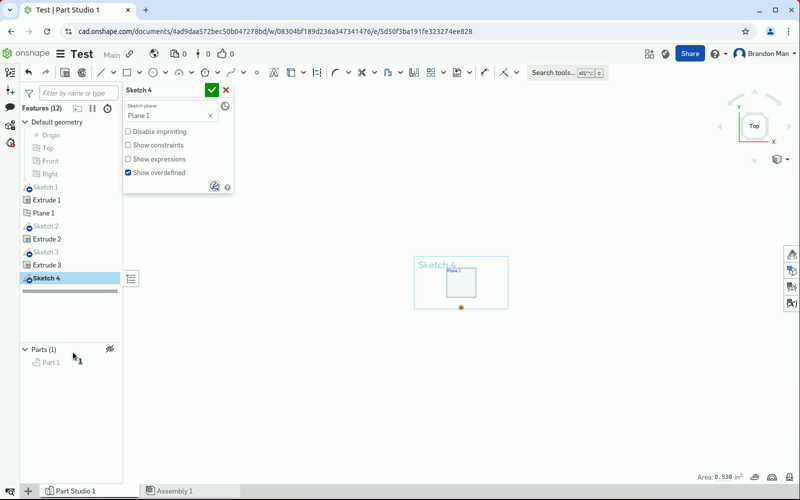
key(shift+y)
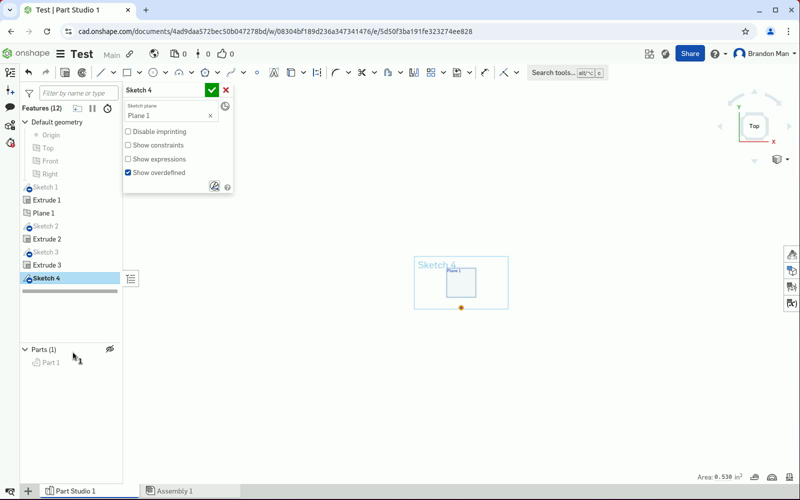
key(shift+e)
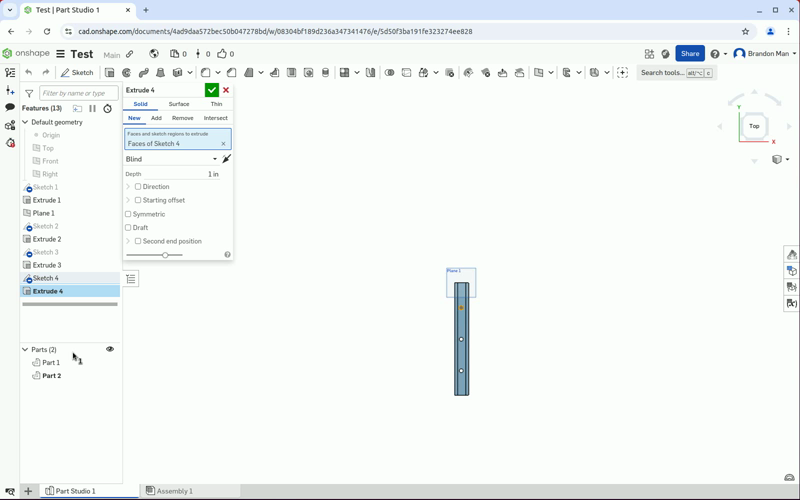
mouse_move(143, 106)
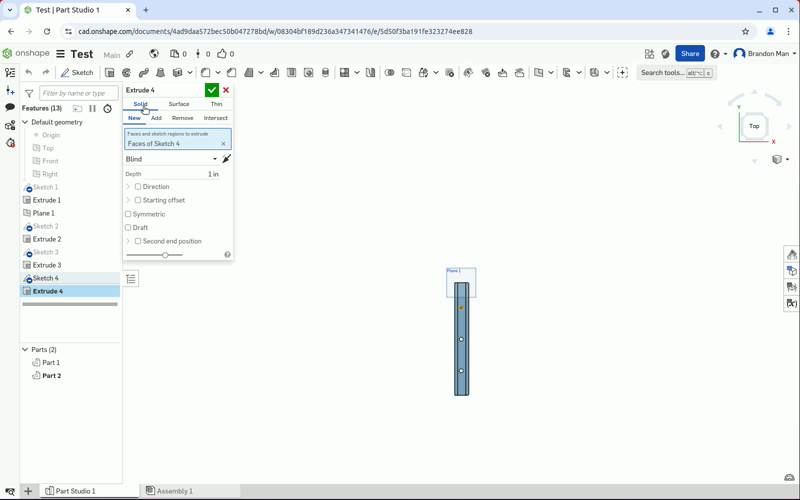
click(143, 106)
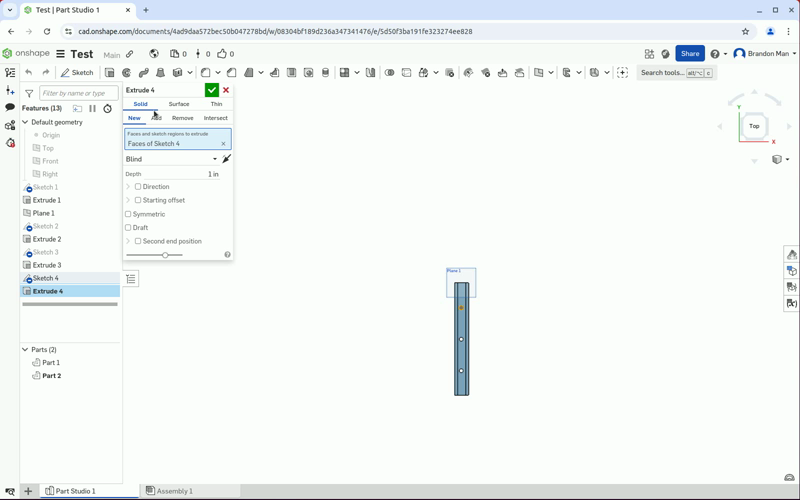
mouse_move(186, 120)
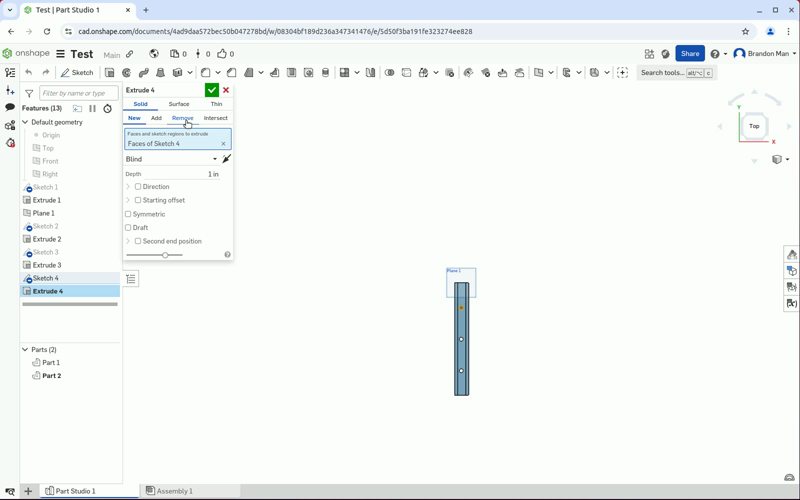
click(186, 120)
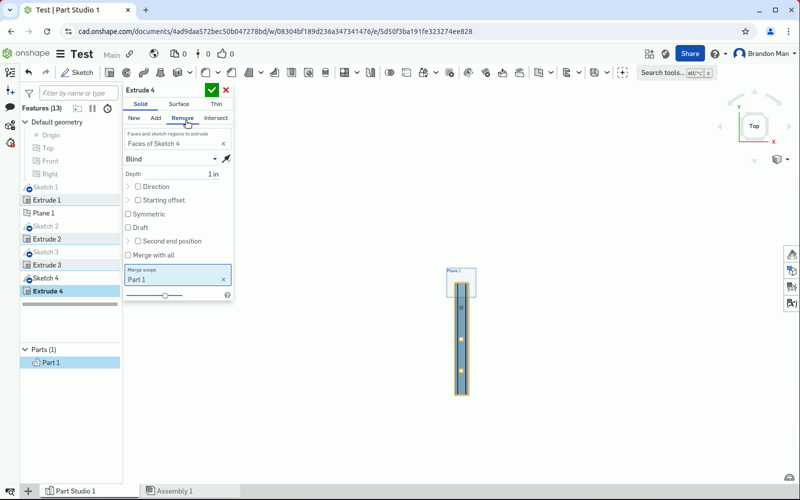
key(tab, 4)
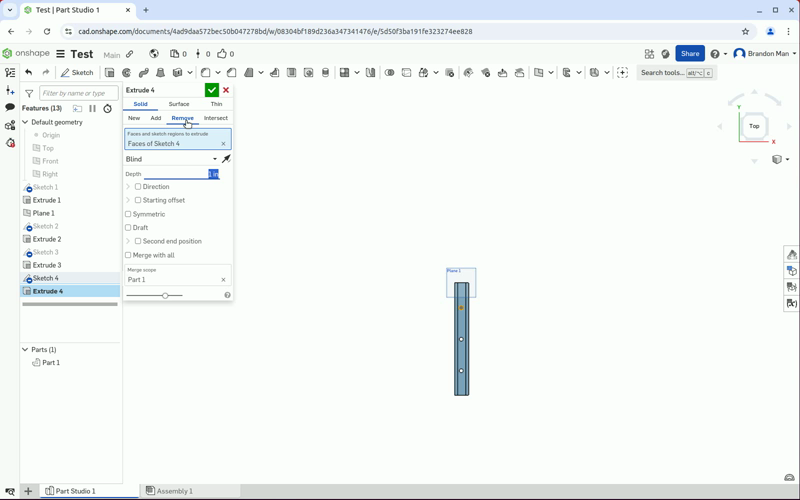
text(3.129)
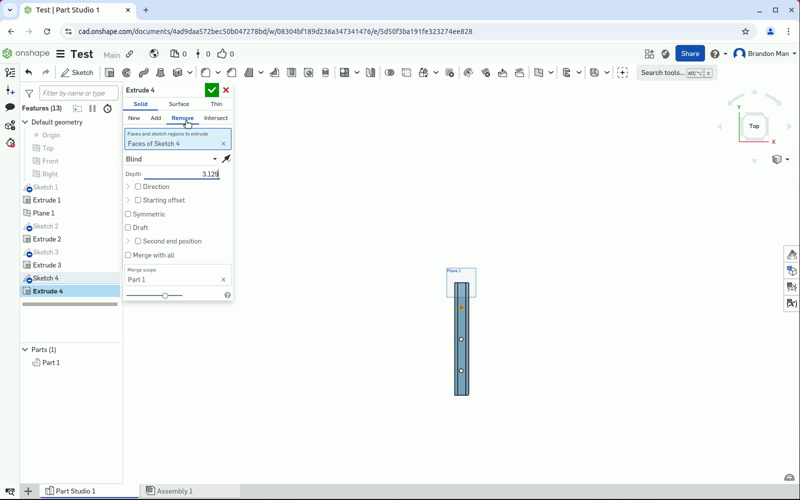
key(tab, 6)
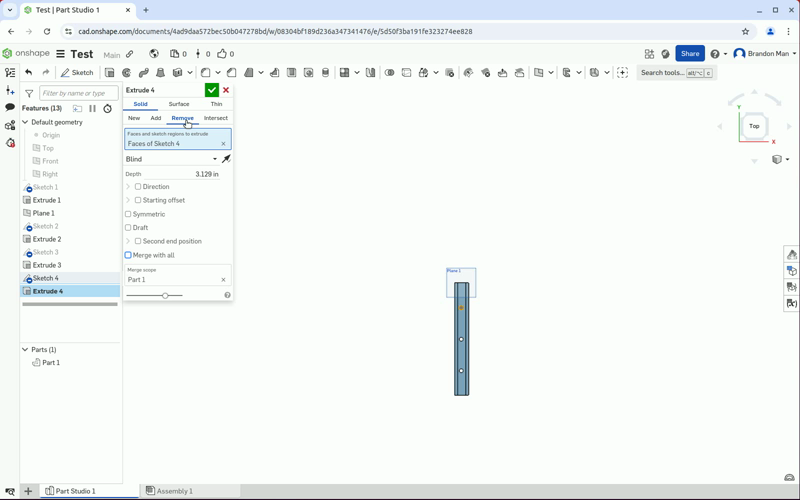
key(space)
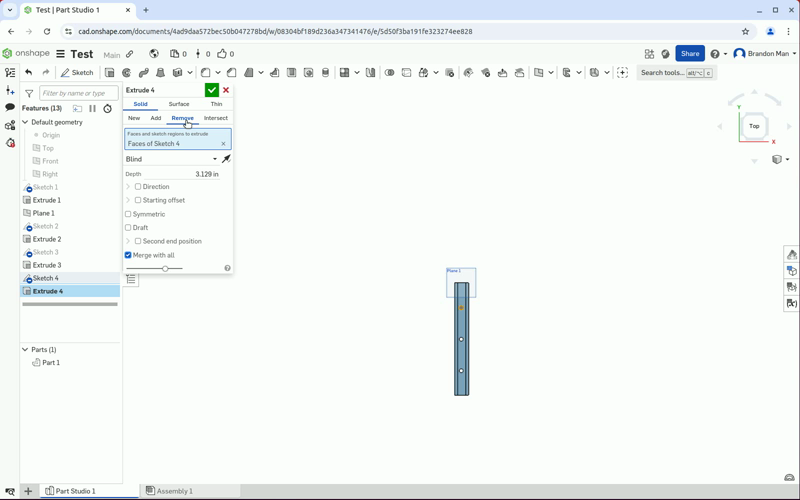
key(enter)
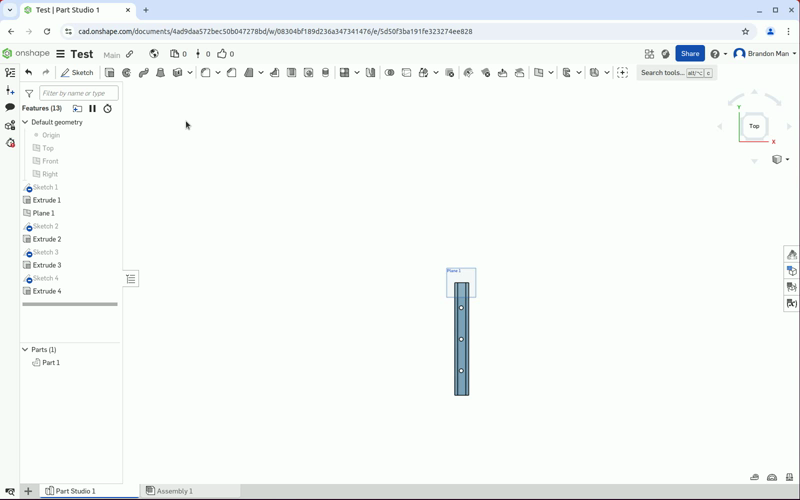
key(shift+h)
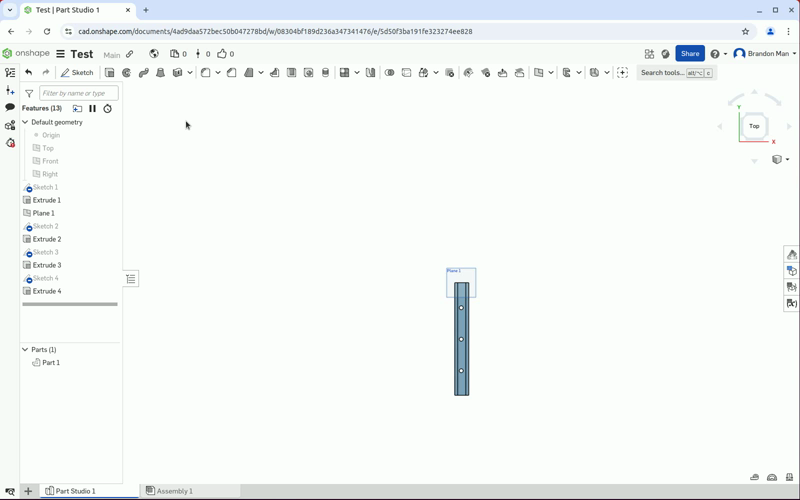
key(shift+h)
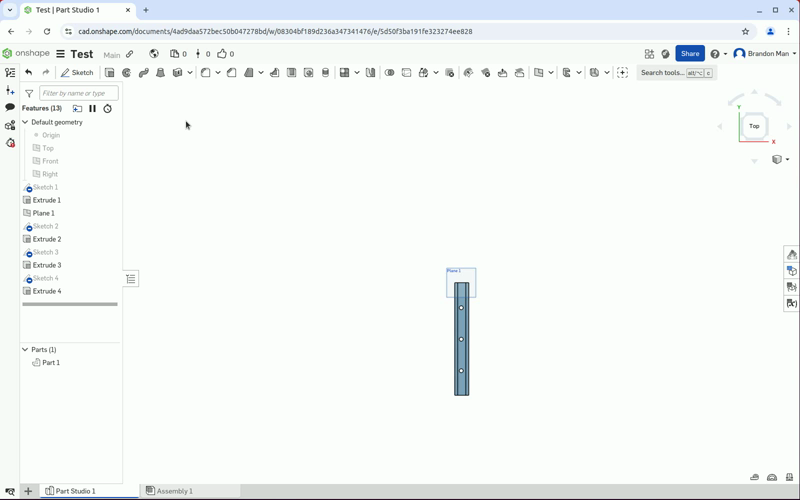
key(shift+7)
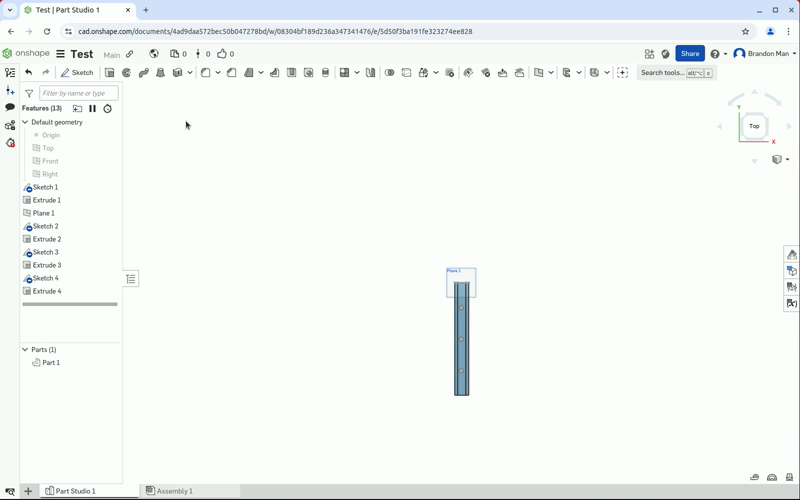
key(up, 3)
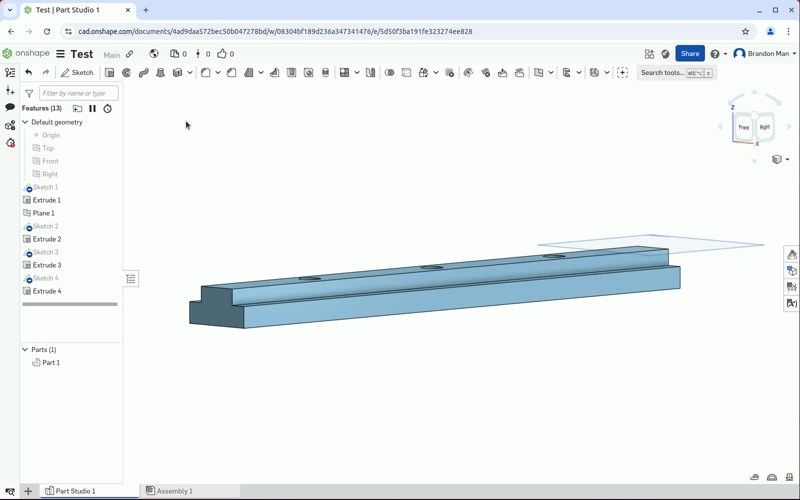
key(left, 3)
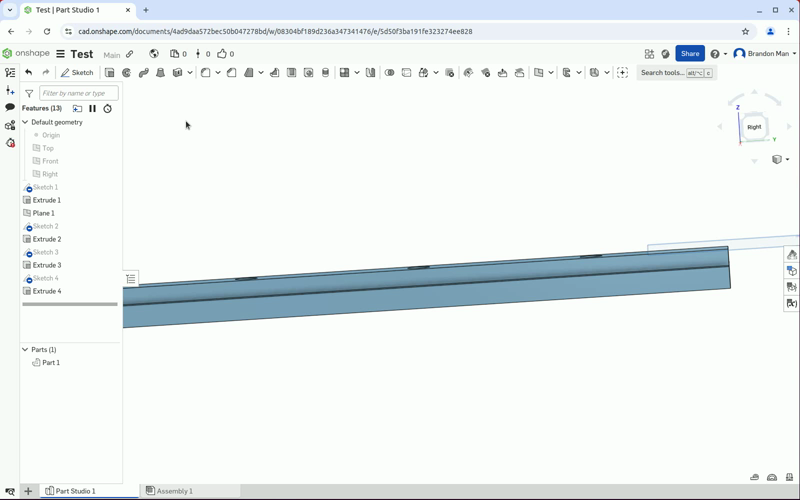
key(right, 3)
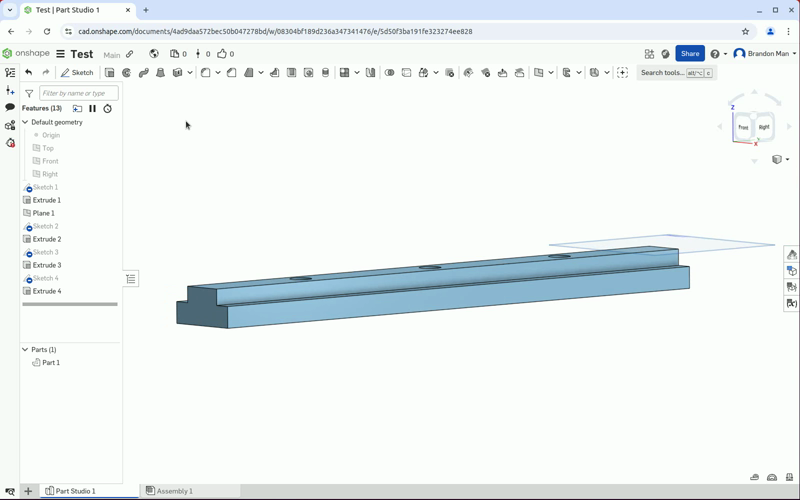
key(down, 3)
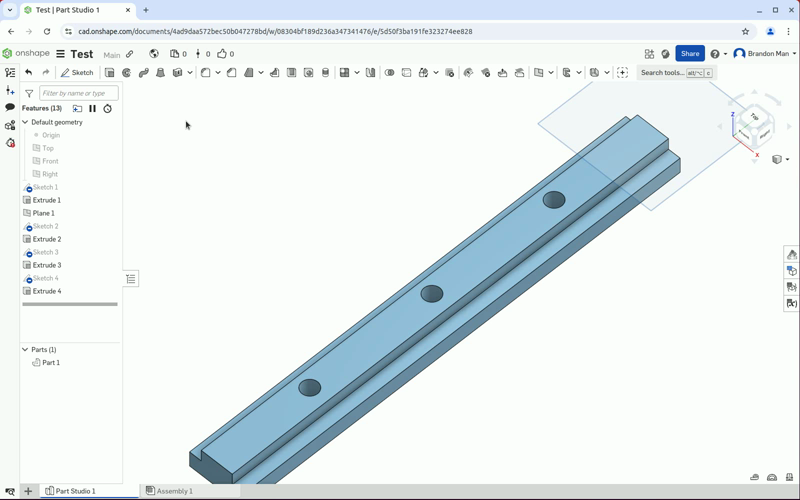
mouse_move(73, 189)
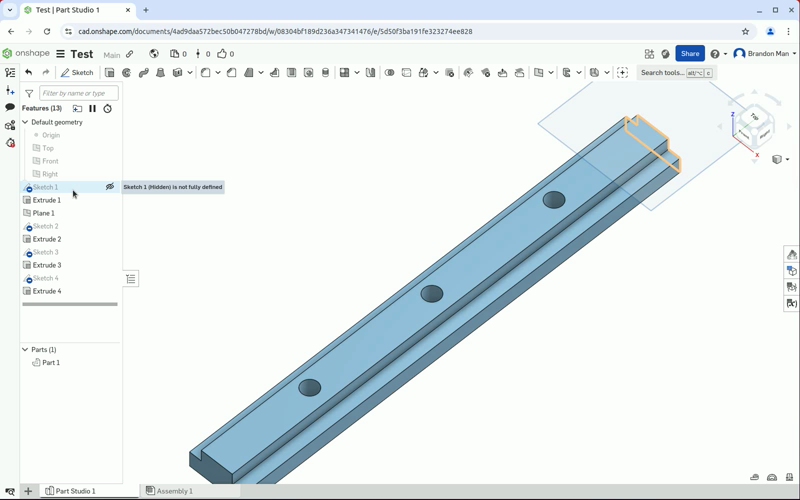
click(73, 189)